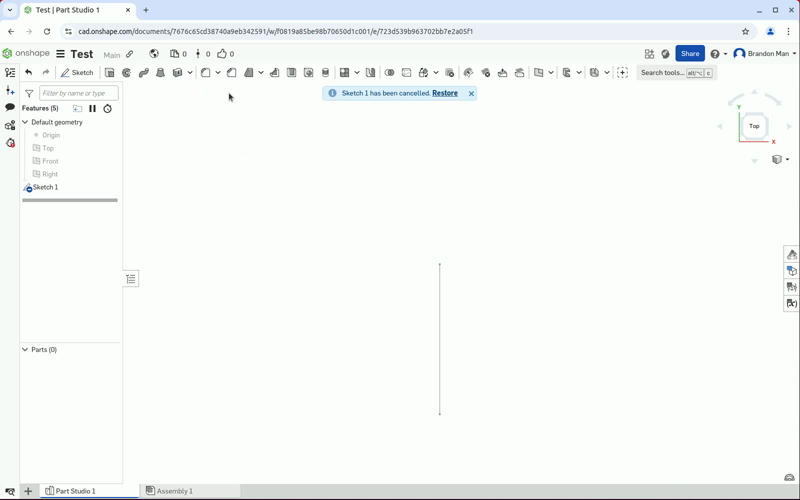
key(shift+h)
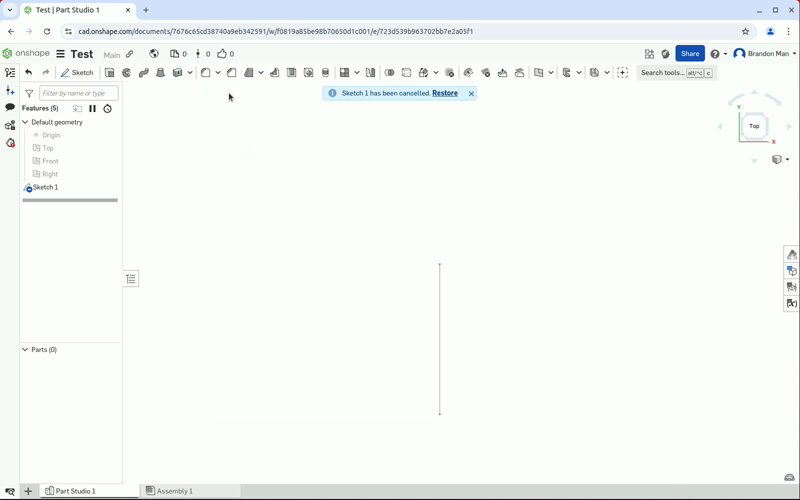
key(shift+s)
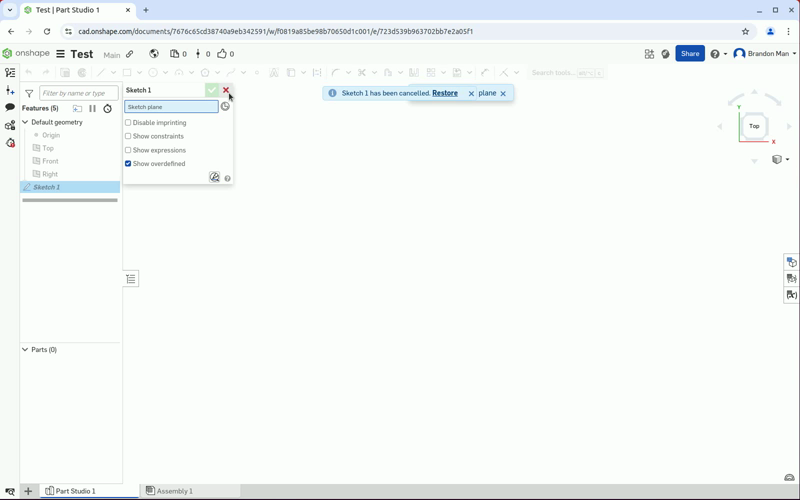
mouse_move(73, 150)
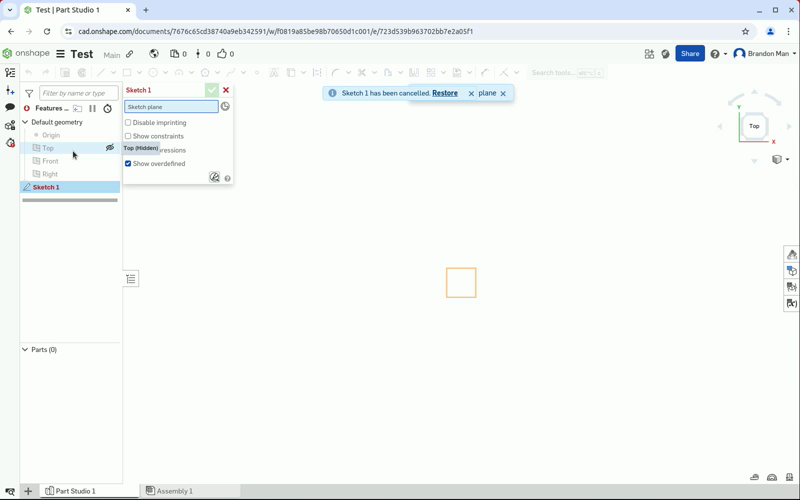
click(73, 150)
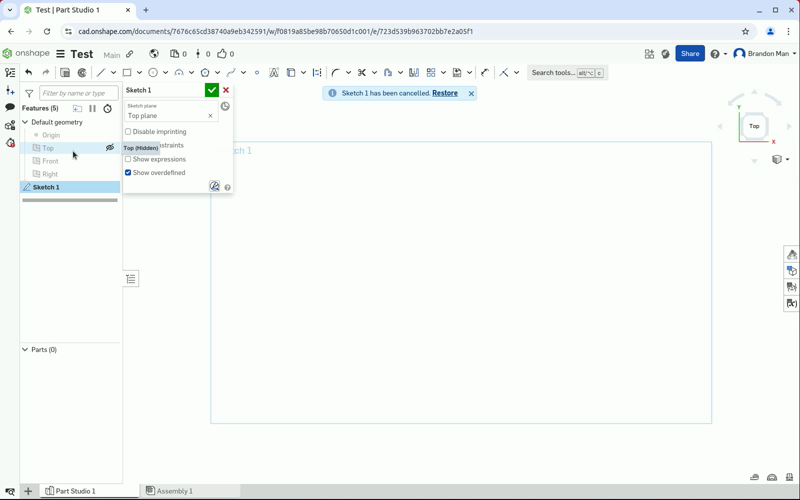
mouse_move(73, 352)
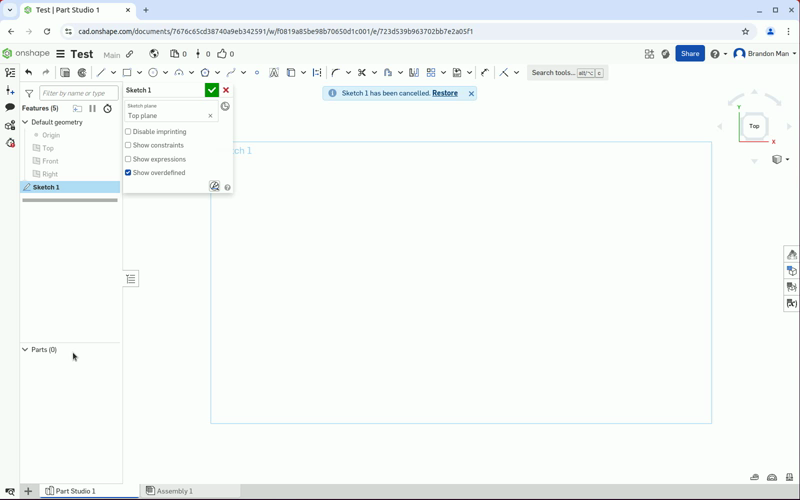
key(y)
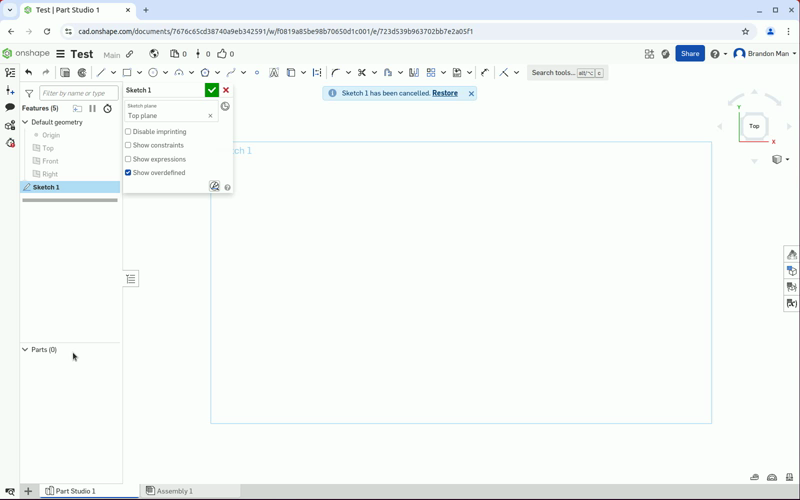
key(l)
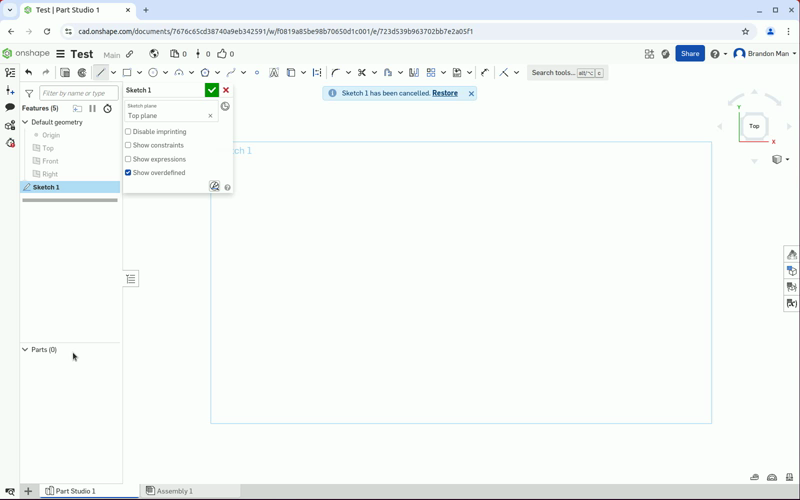
key_down(shift)
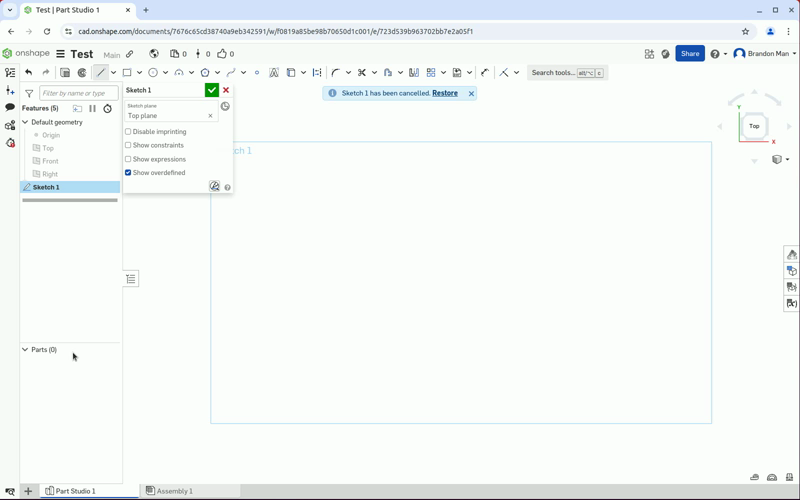
mouse_move(357, 279)
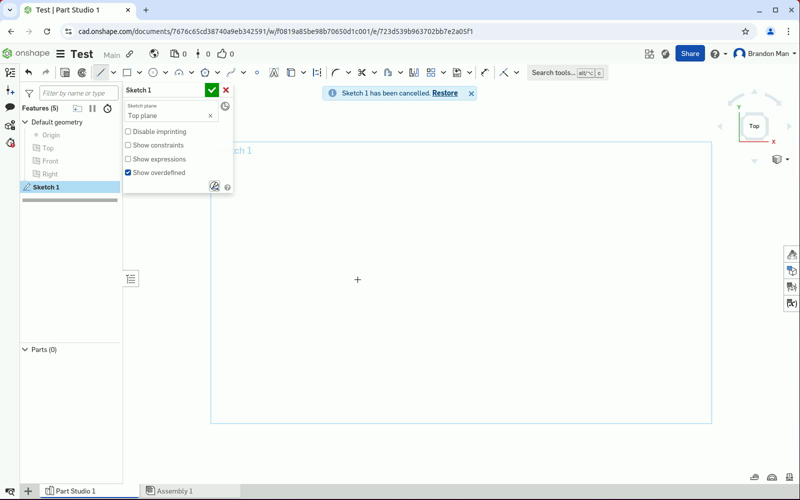
click(357, 279)
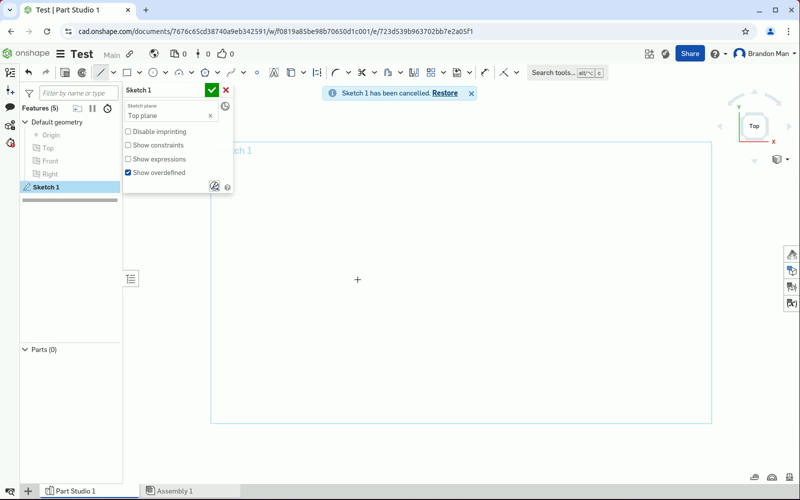
key_up(shift)
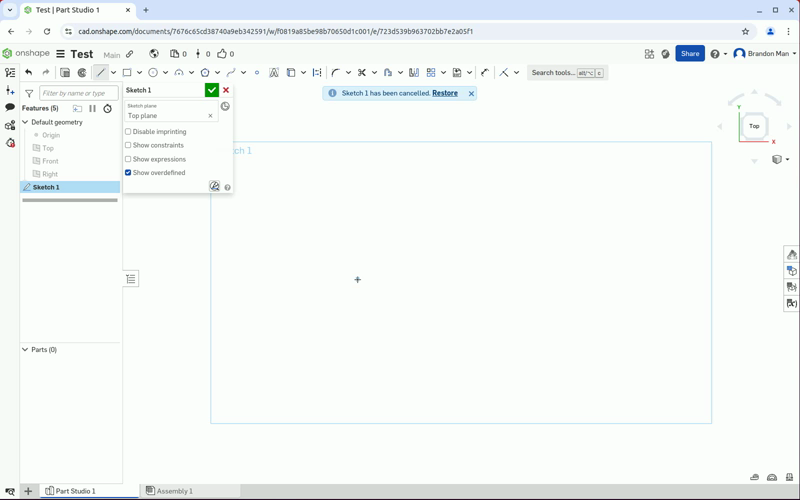
key_down(shift)
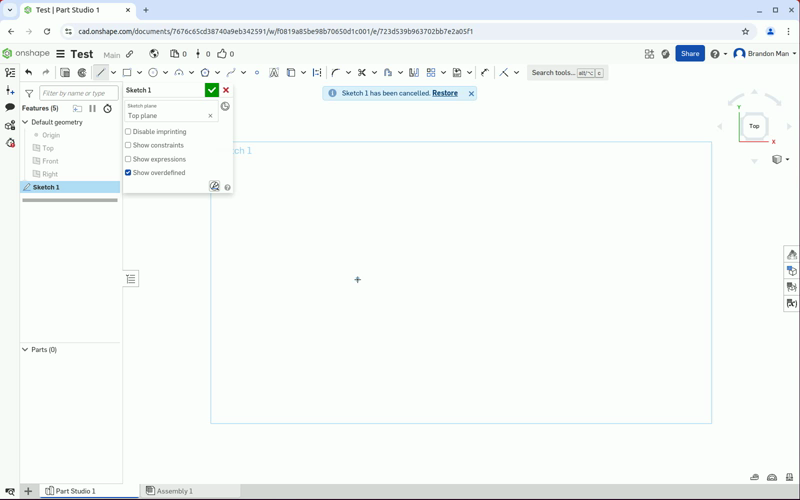
mouse_move(387, 279)
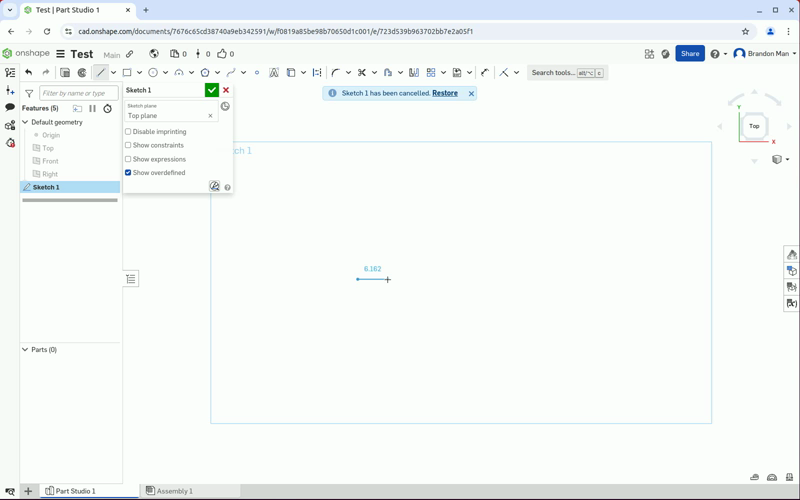
mouse_move(364, 279)
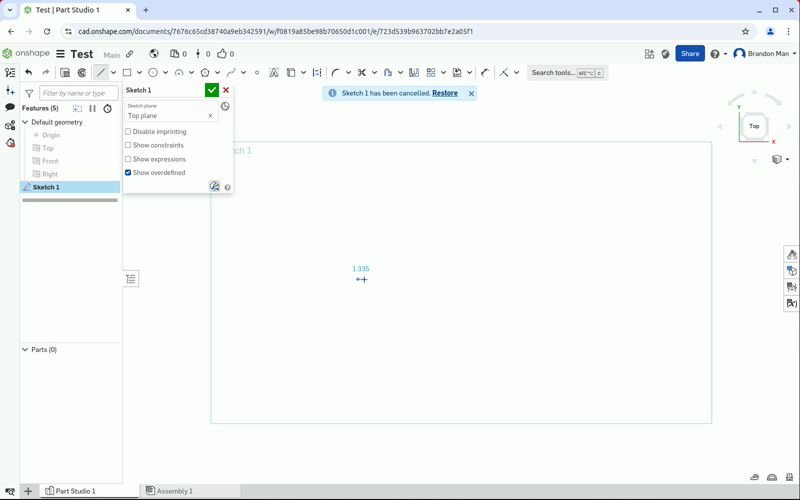
scroll(6)
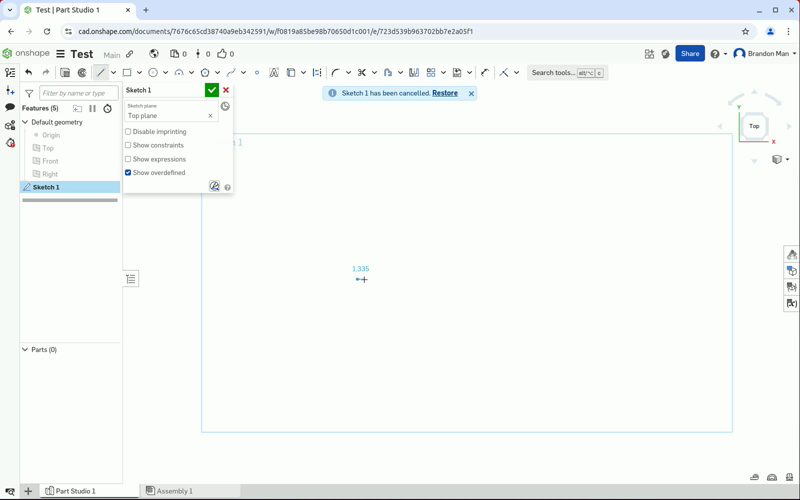
scroll(6)
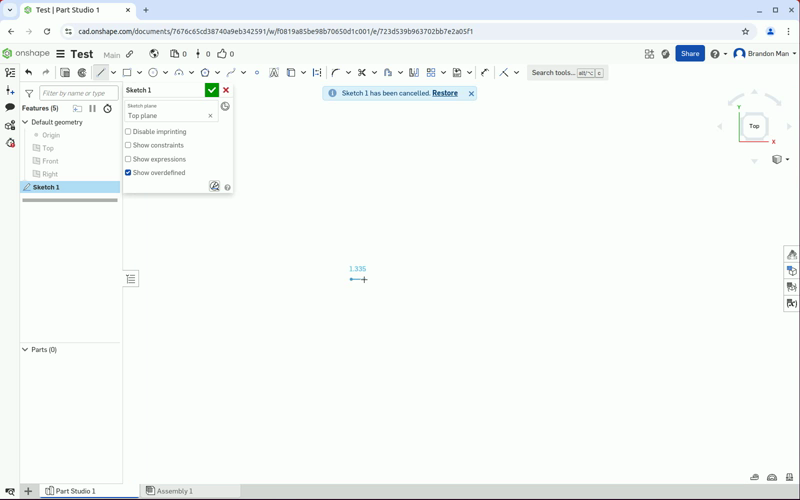
scroll(6)
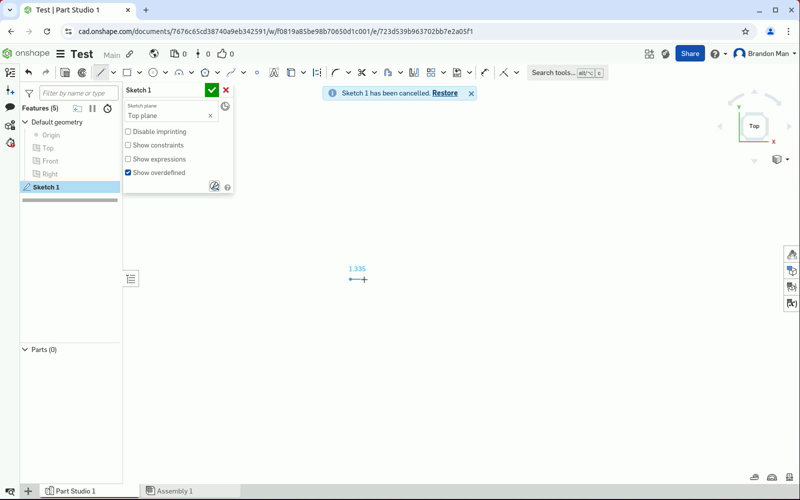
scroll(6)
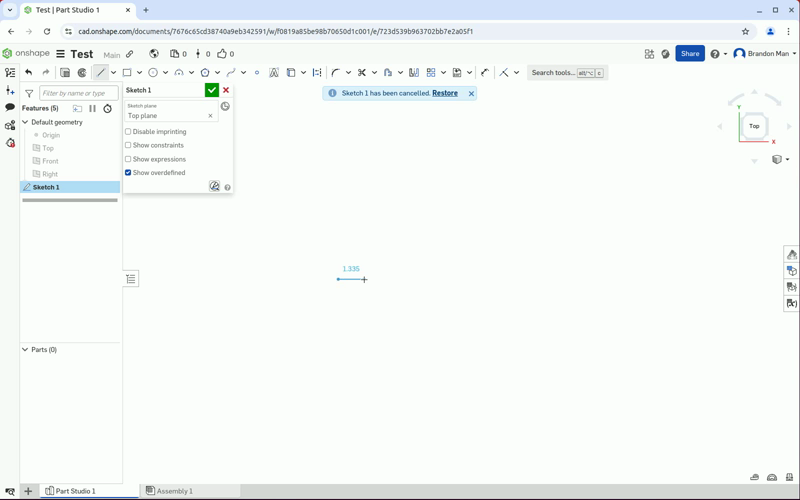
scroll(6)
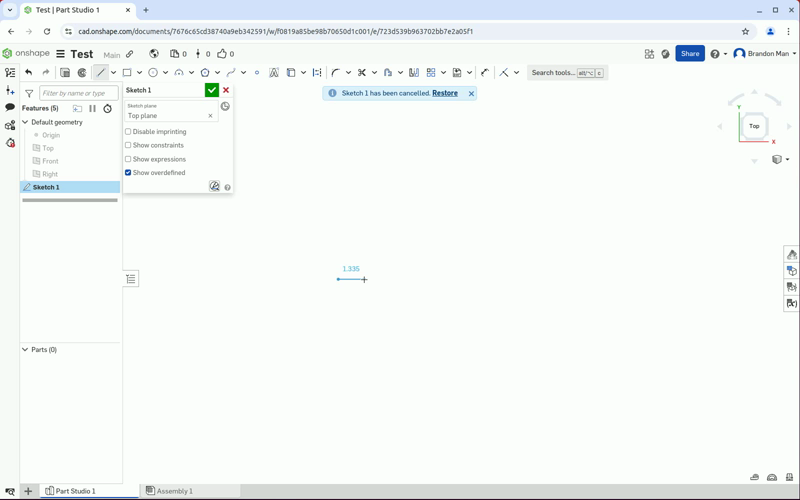
scroll(6)
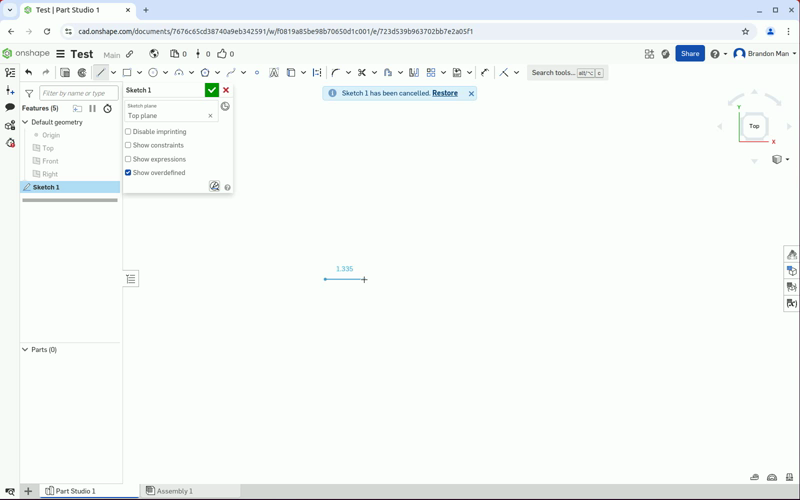
scroll(6)
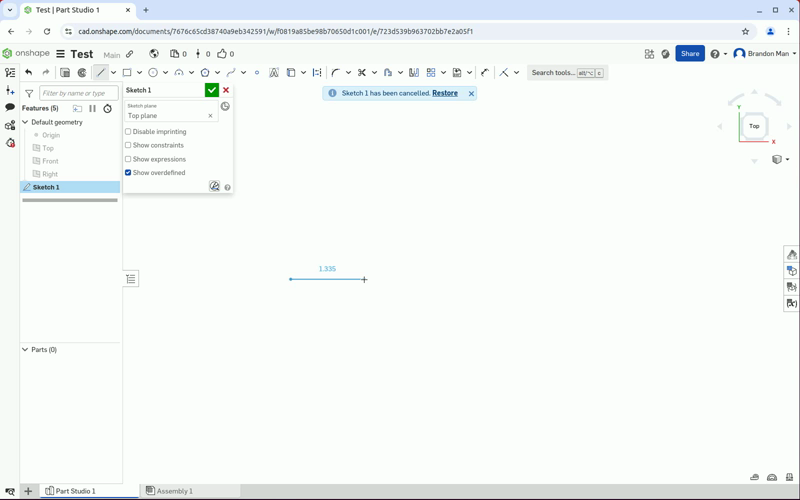
click(364, 279)
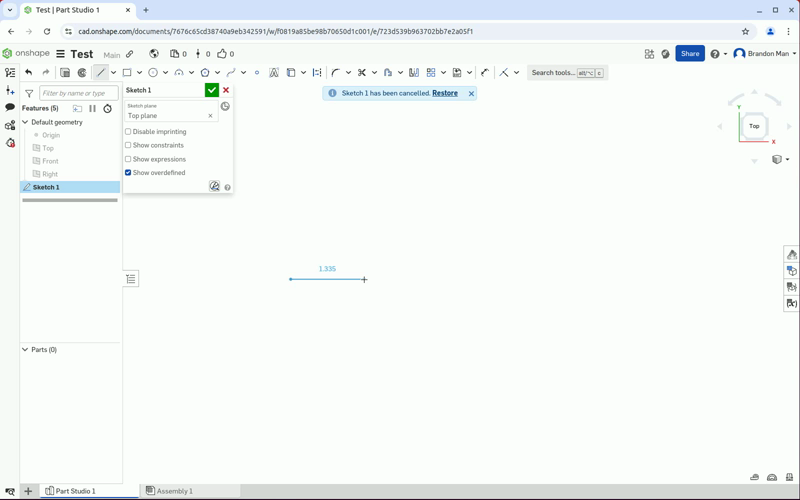
scroll(-6)
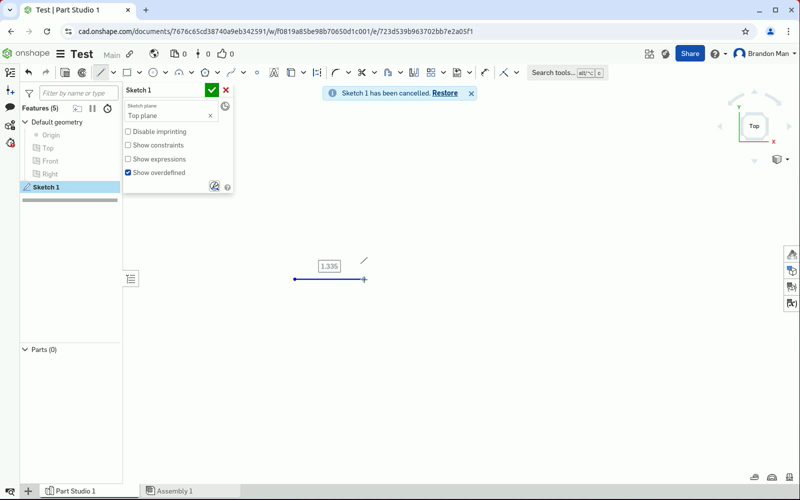
scroll(-6)
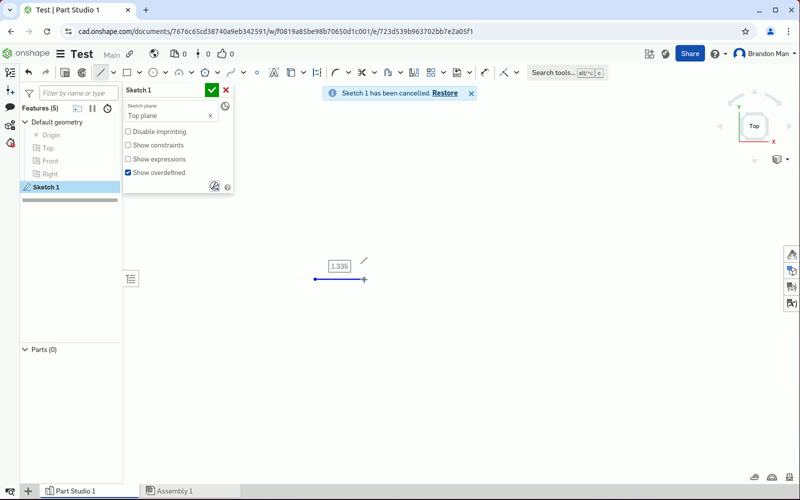
scroll(-6)
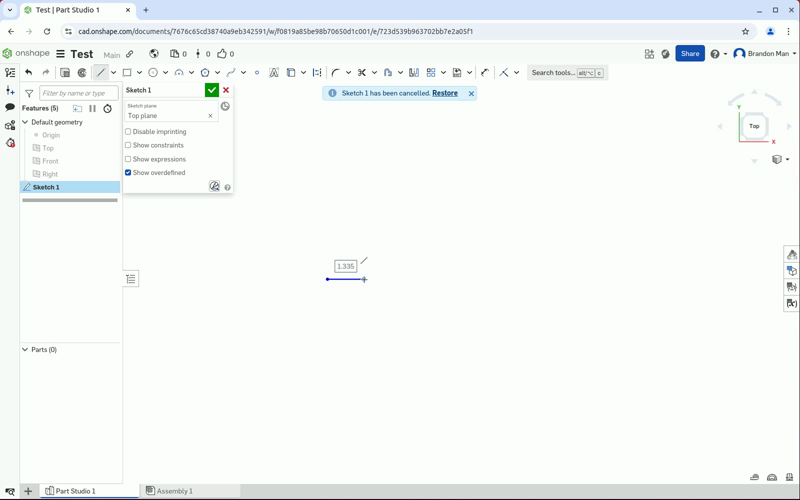
scroll(-6)
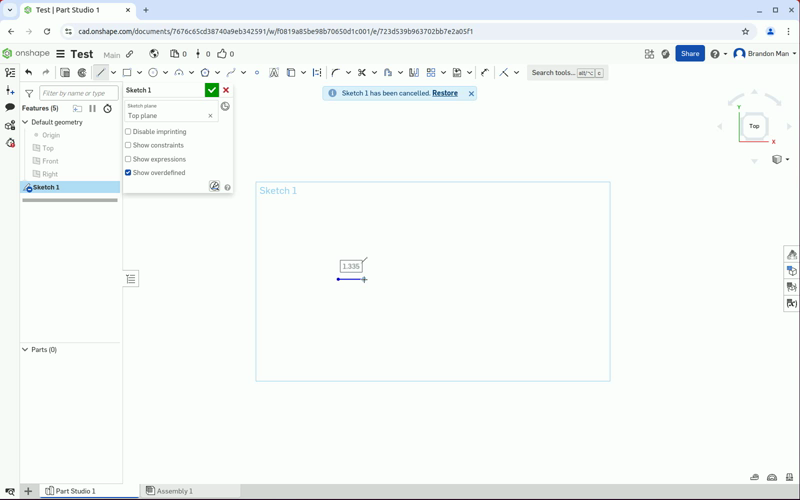
scroll(-6)
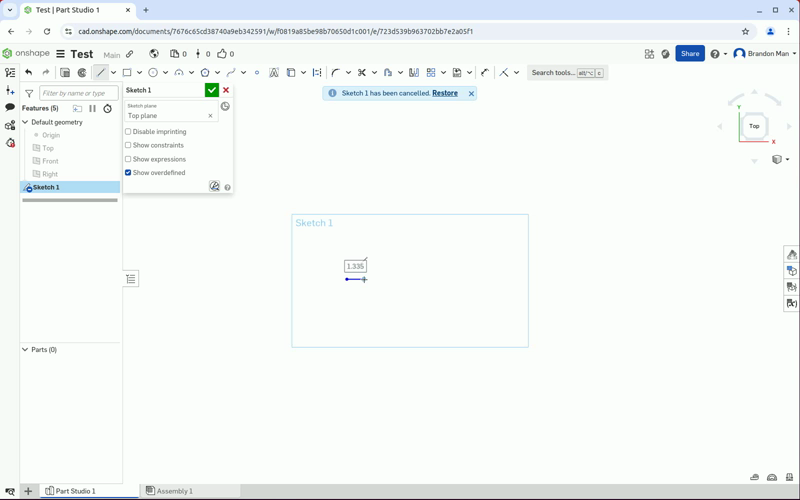
scroll(-6)
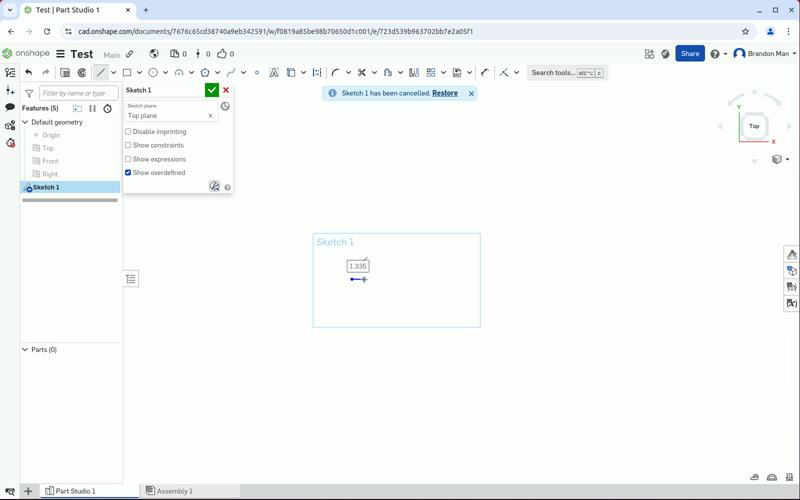
scroll(-6)
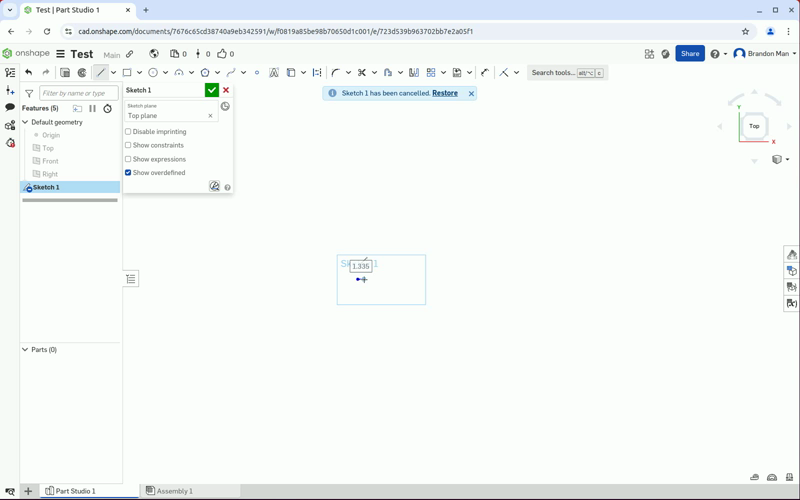
key_up(shift)
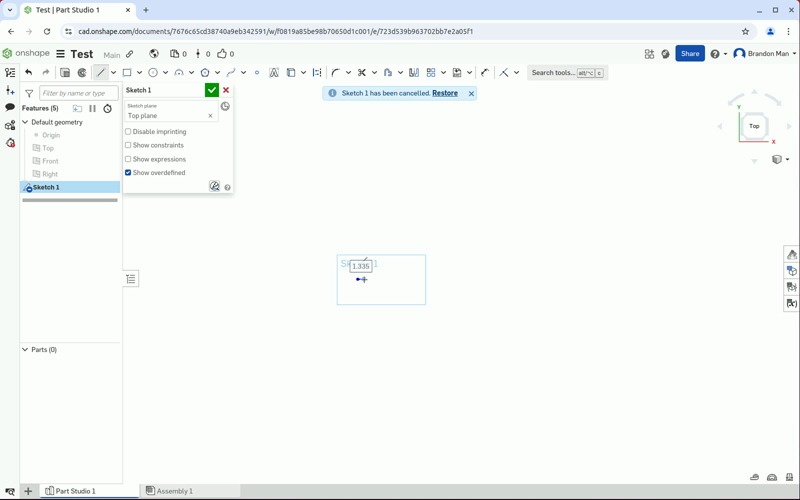
key_down(shift)
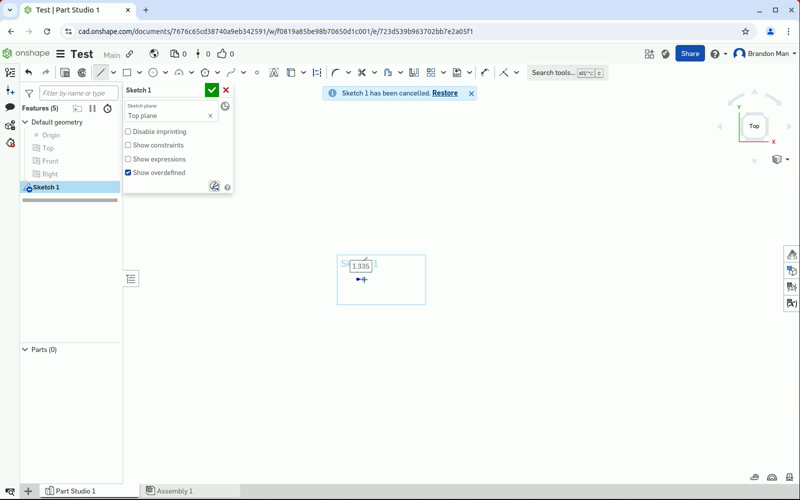
mouse_move(364, 176)
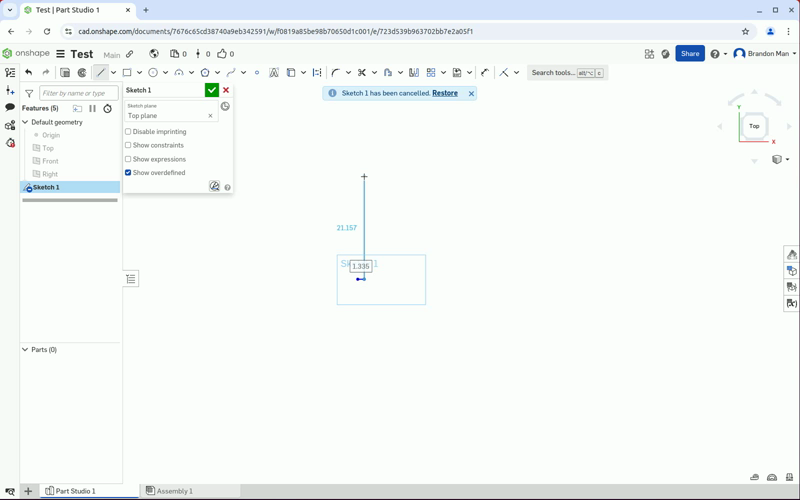
click(364, 176)
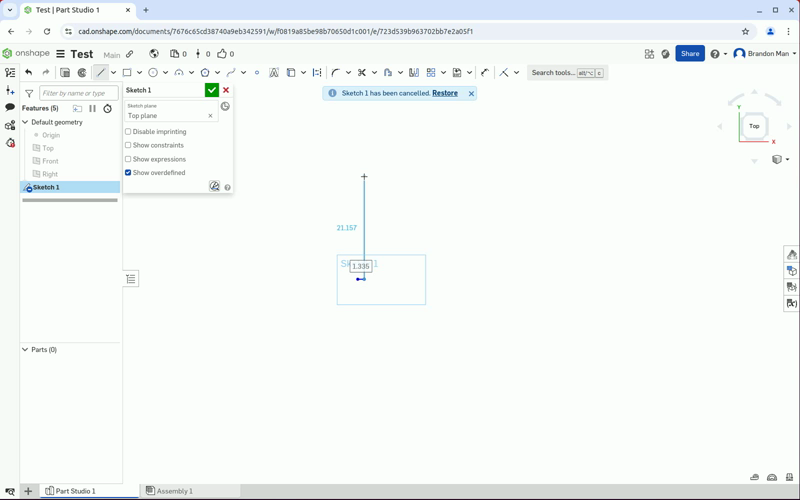
key_up(shift)
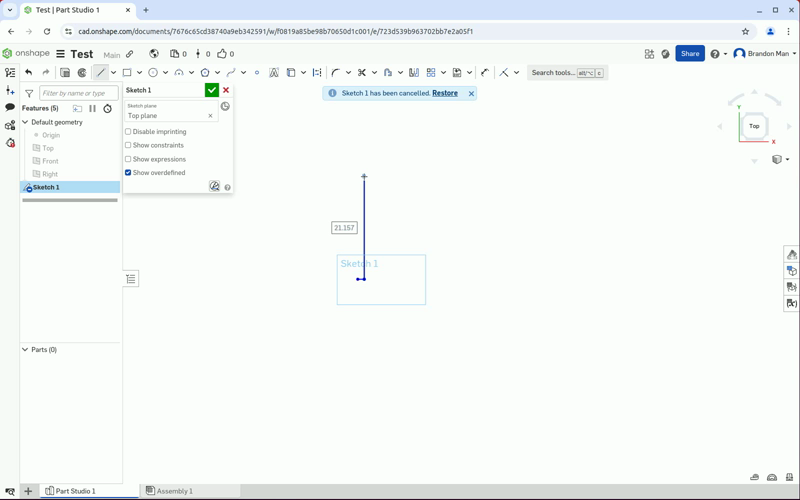
key_down(shift)
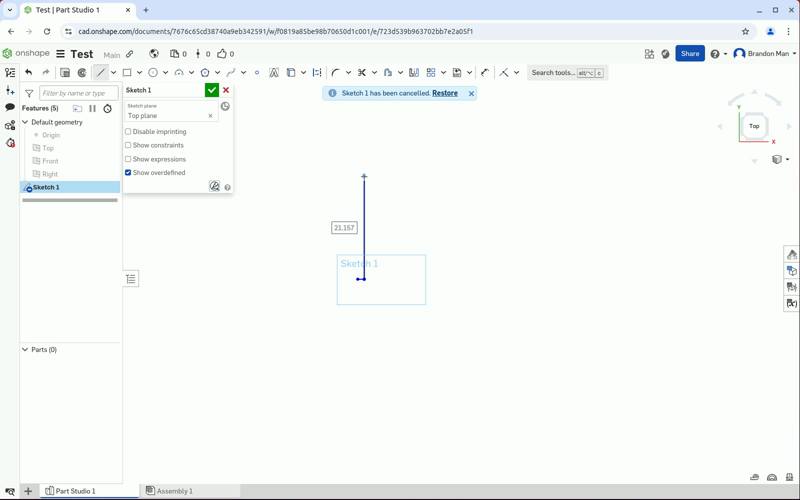
mouse_move(394, 176)
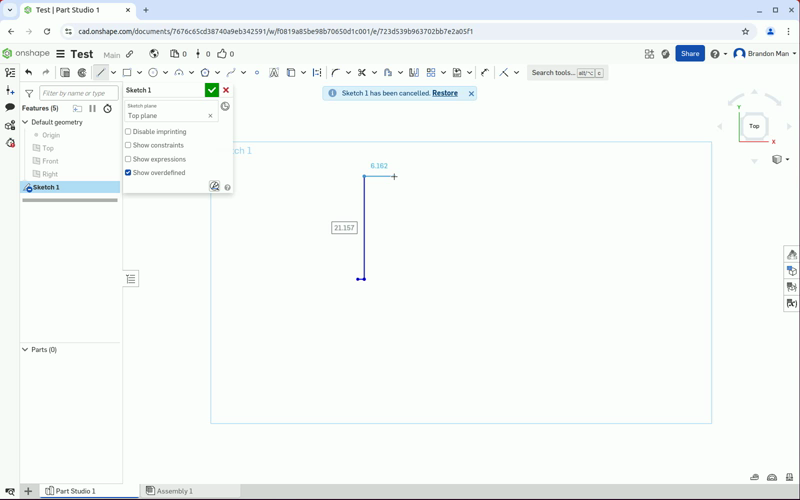
mouse_move(357, 176)
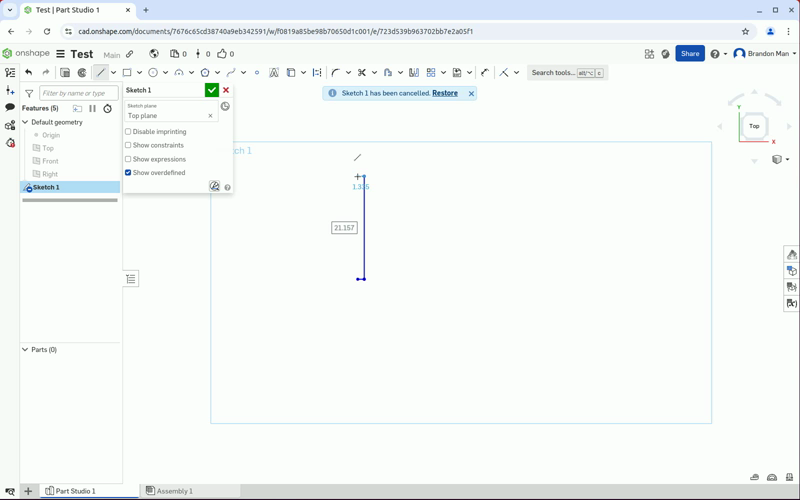
scroll(6)
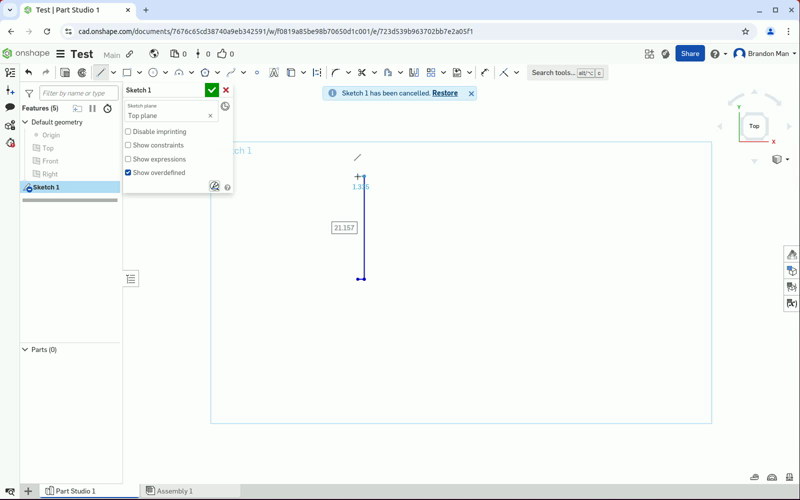
scroll(6)
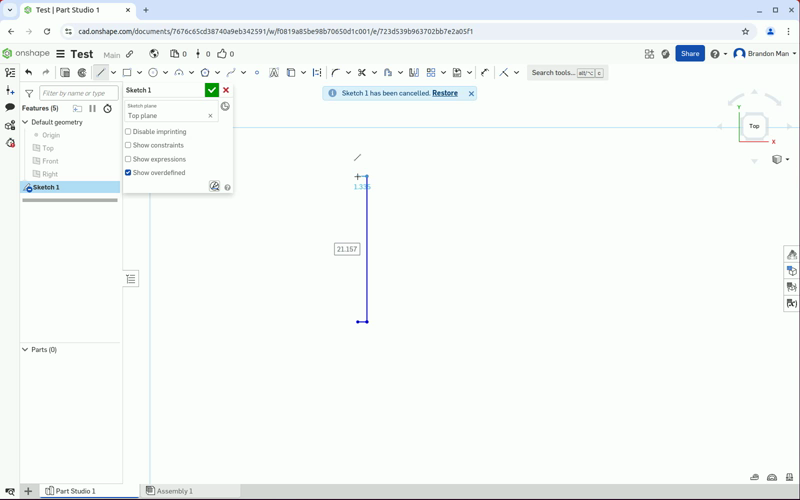
scroll(6)
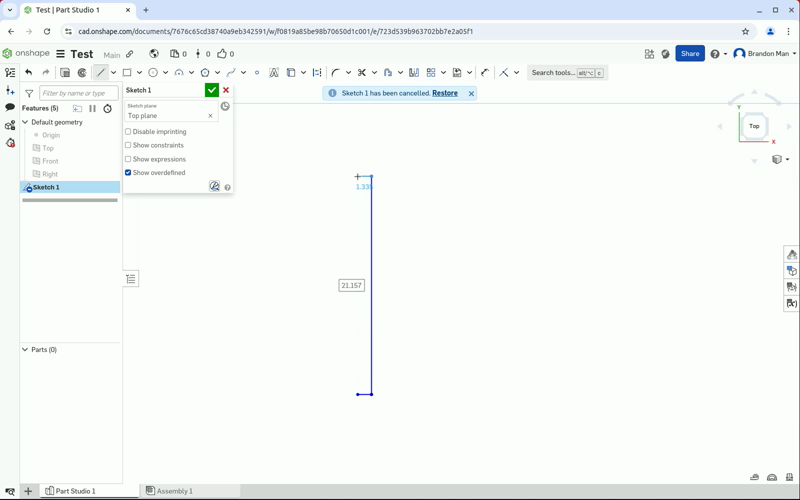
scroll(6)
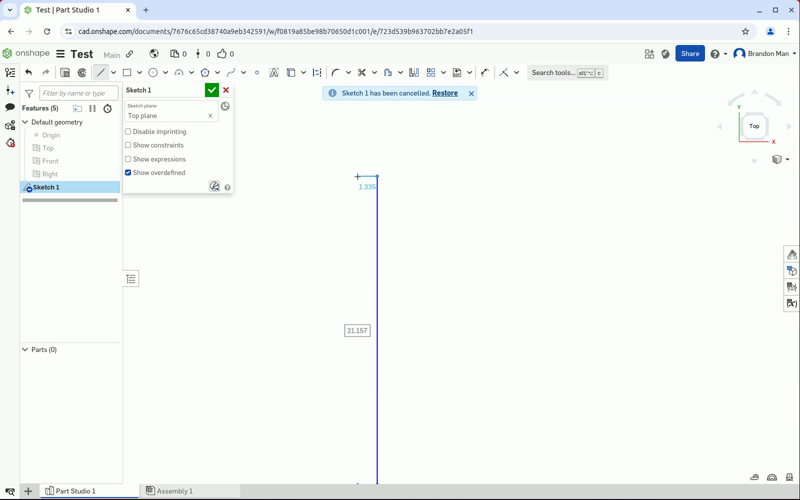
scroll(6)
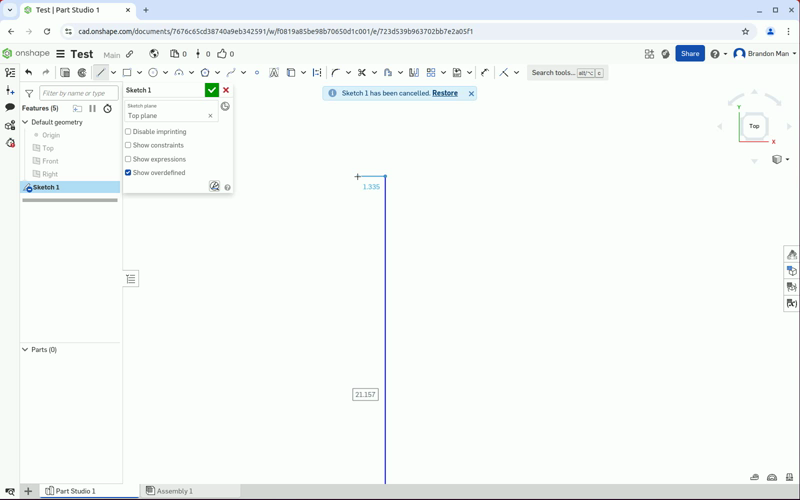
scroll(6)
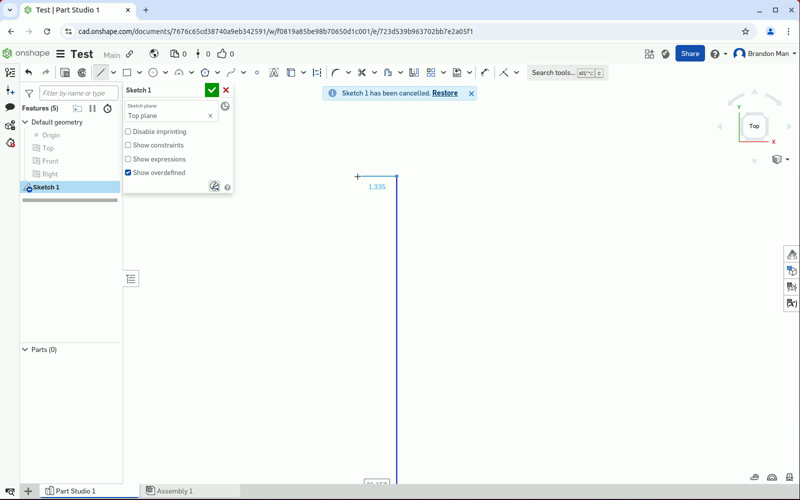
scroll(6)
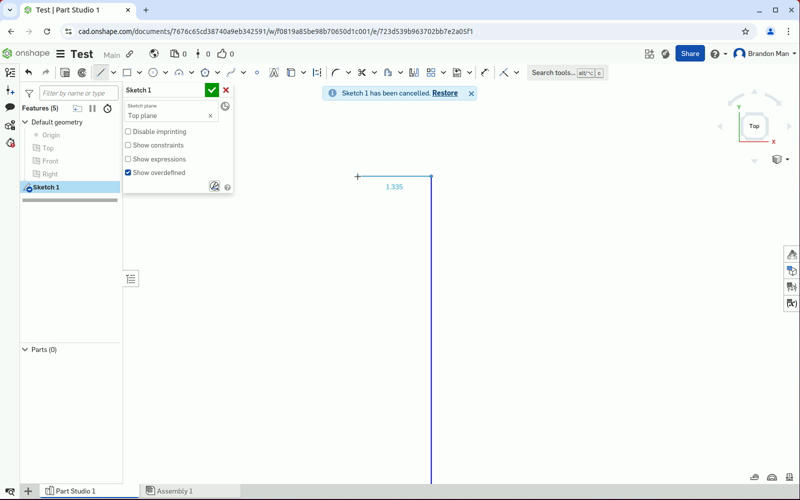
click(357, 176)
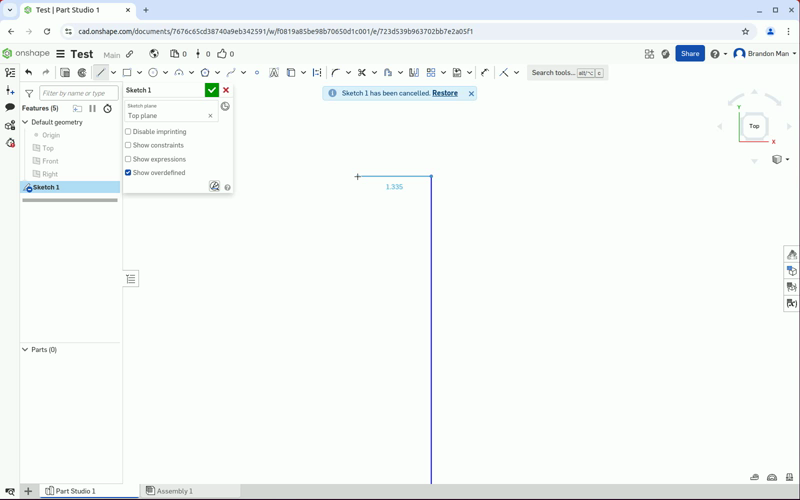
scroll(-6)
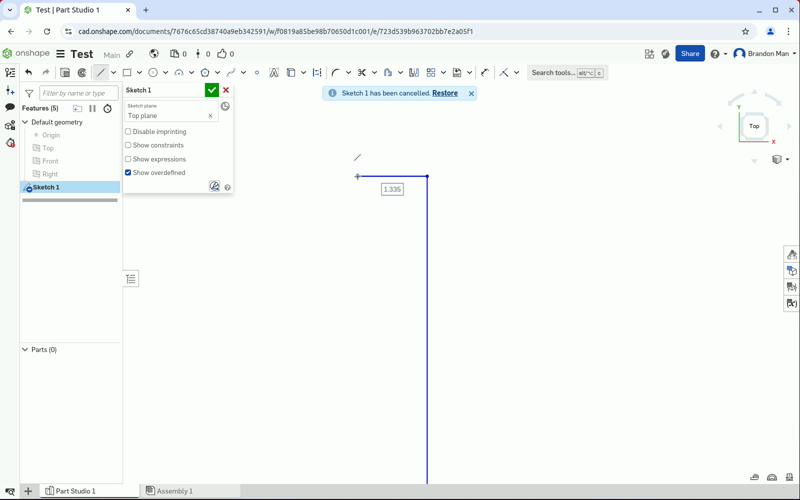
scroll(-6)
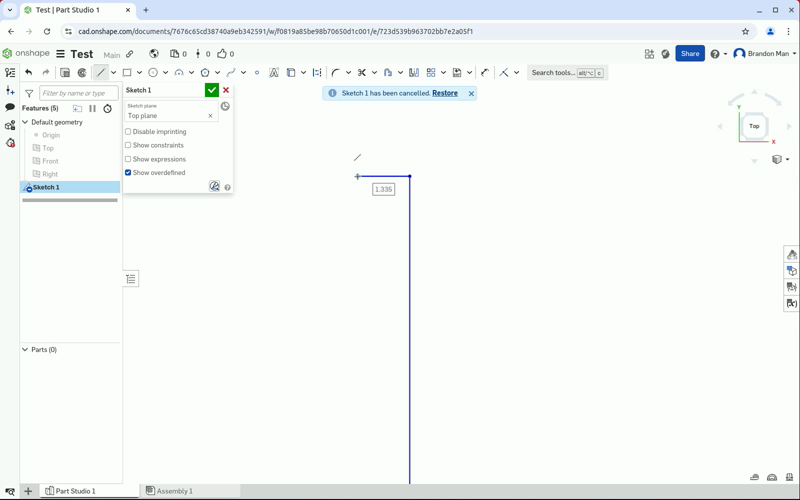
scroll(-6)
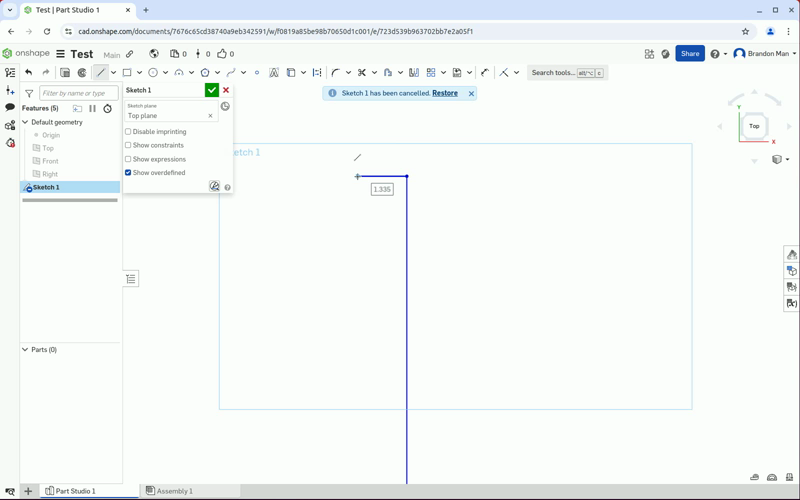
scroll(-6)
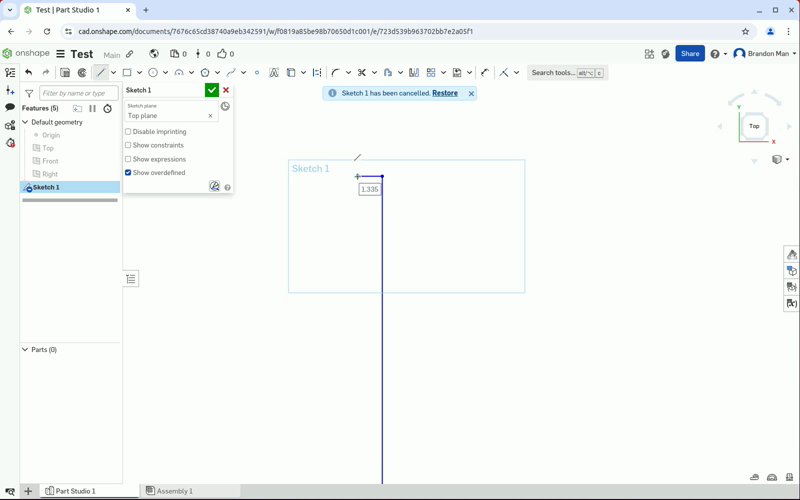
scroll(-6)
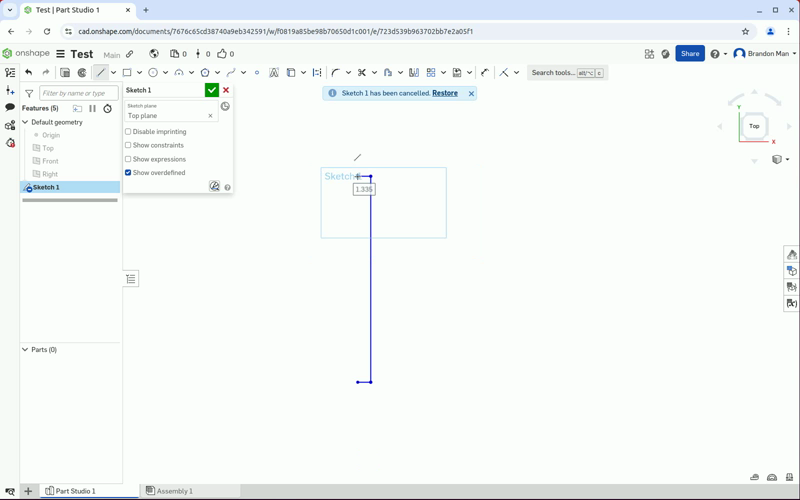
scroll(-6)
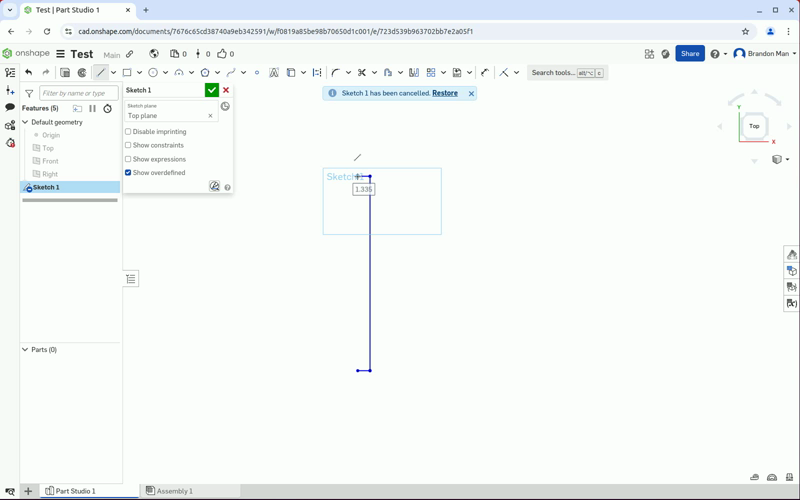
scroll(-6)
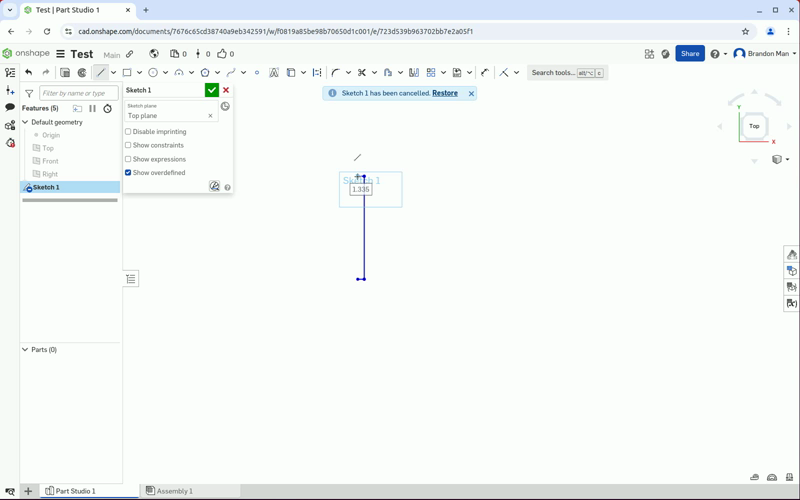
key_up(shift)
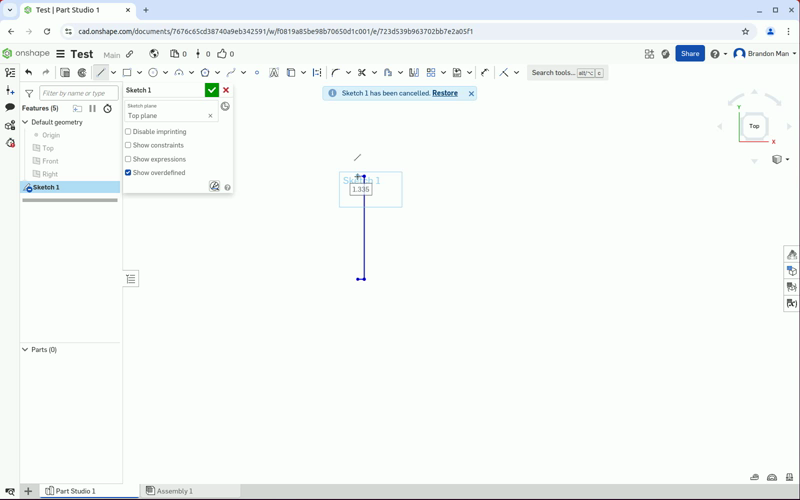
key_down(shift)
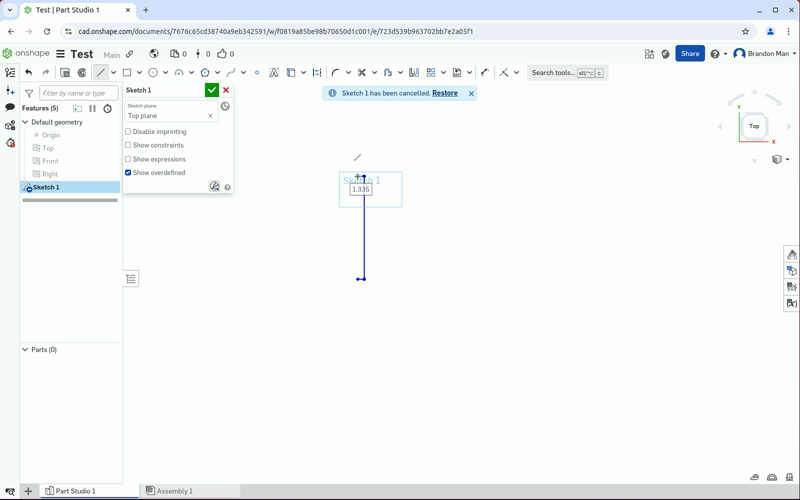
mouse_move(357, 279)
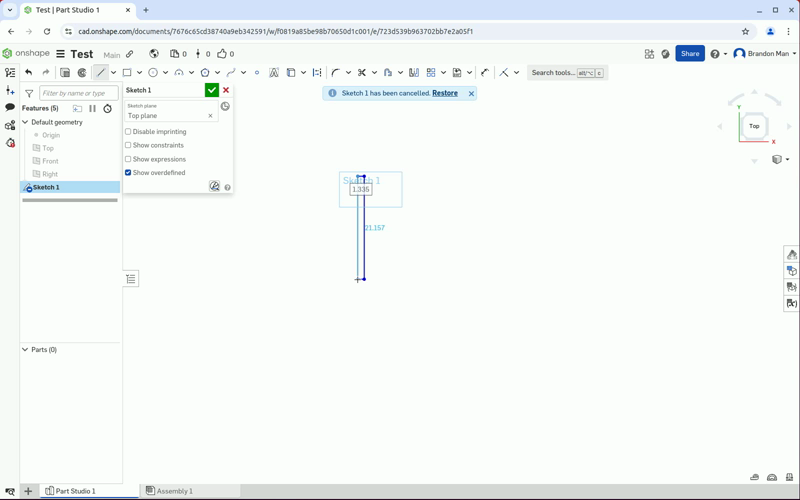
key_up(shift)
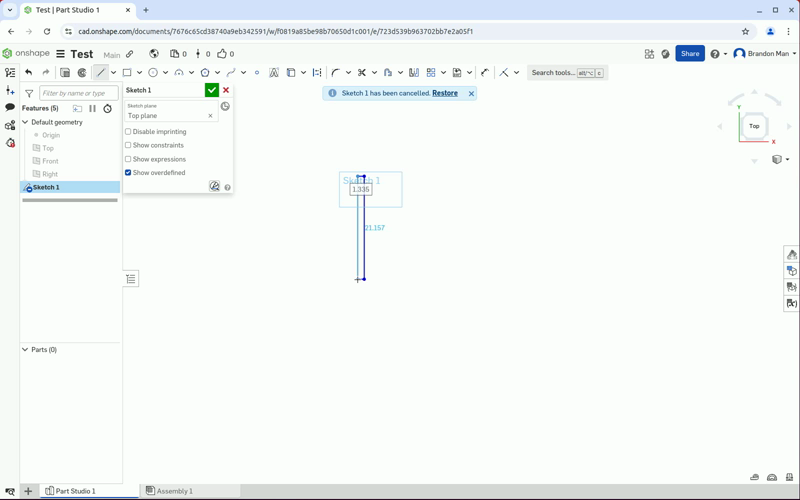
click(357, 279)
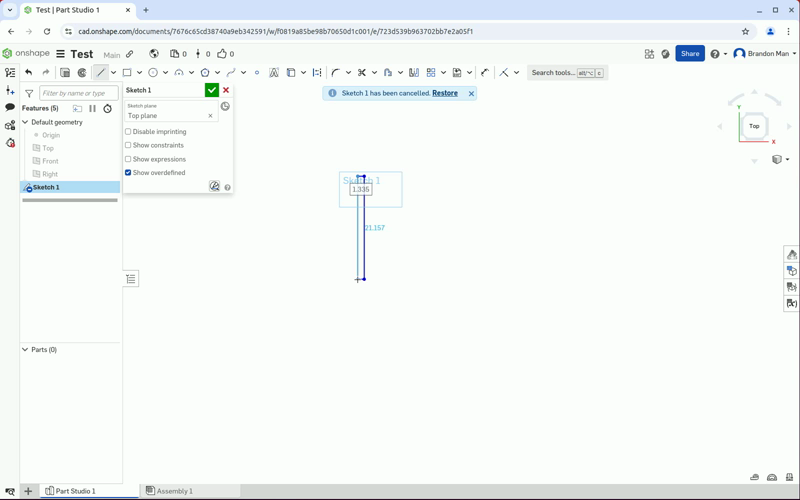
key(esc)
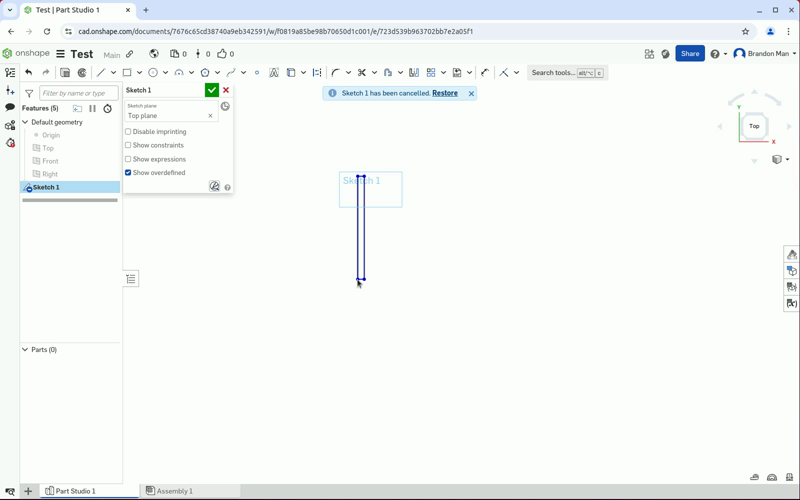
mouse_move(360, 180)
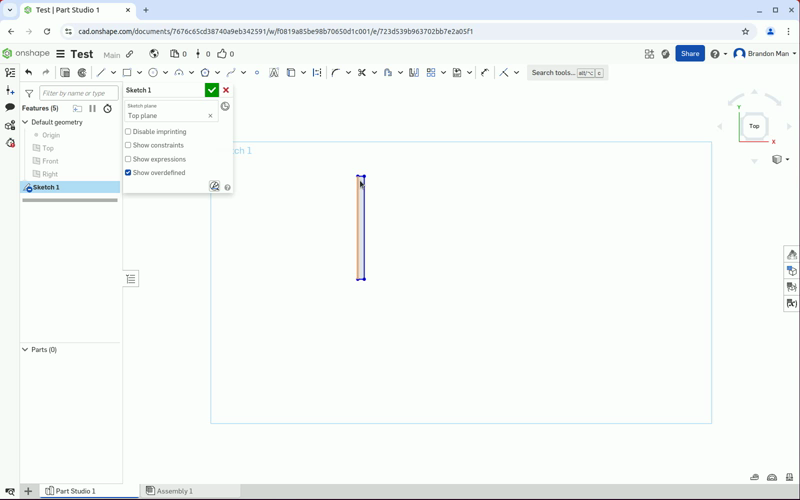
scroll(6)
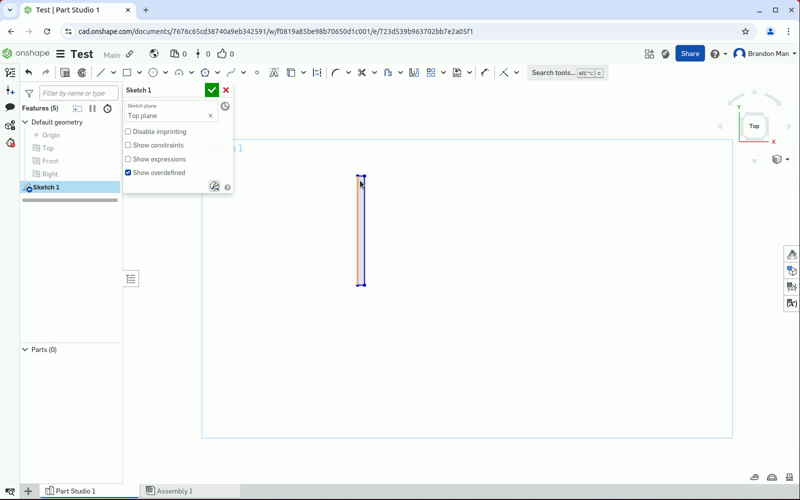
scroll(6)
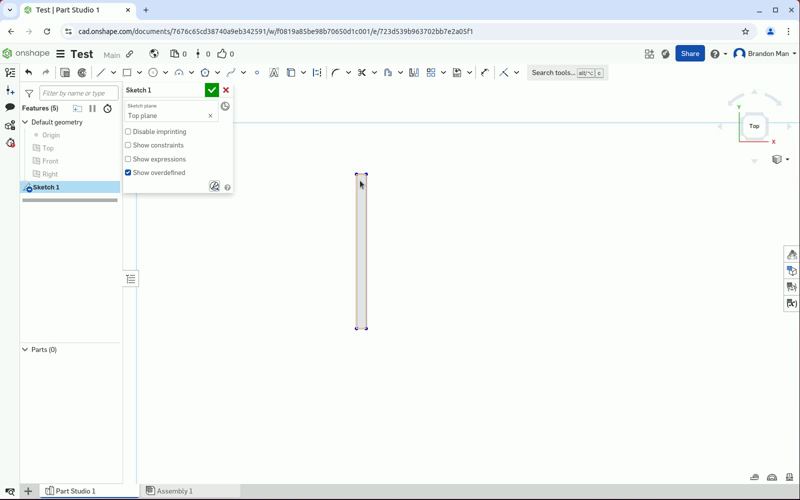
scroll(6)
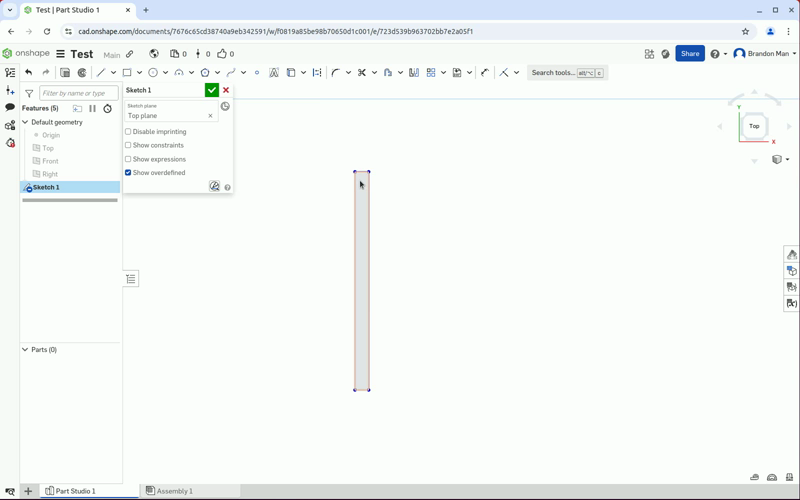
scroll(6)
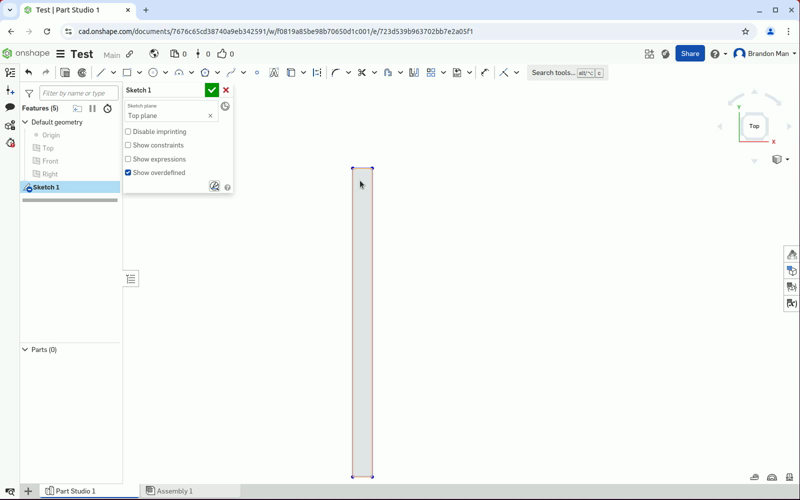
scroll(6)
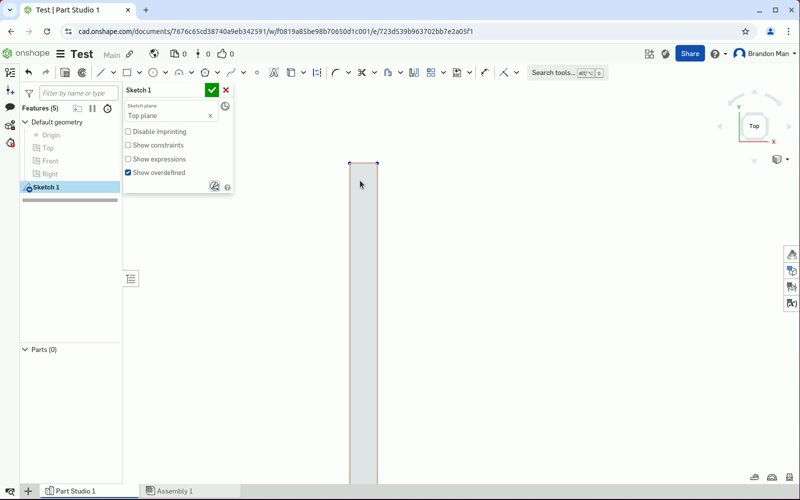
scroll(6)
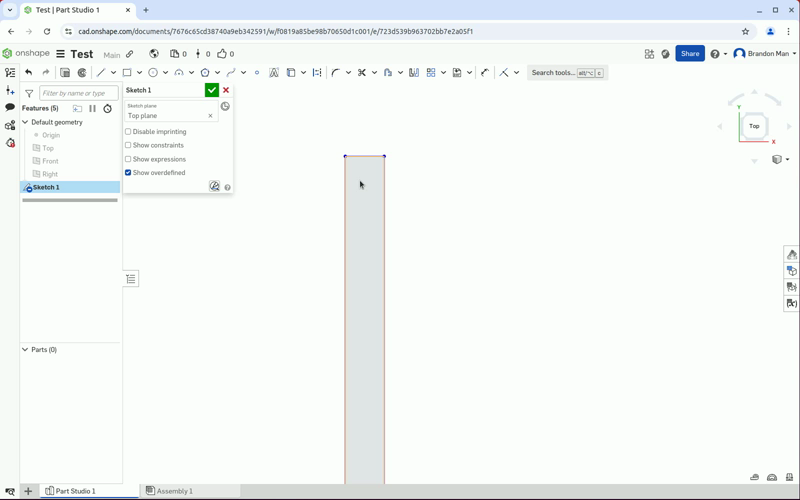
scroll(6)
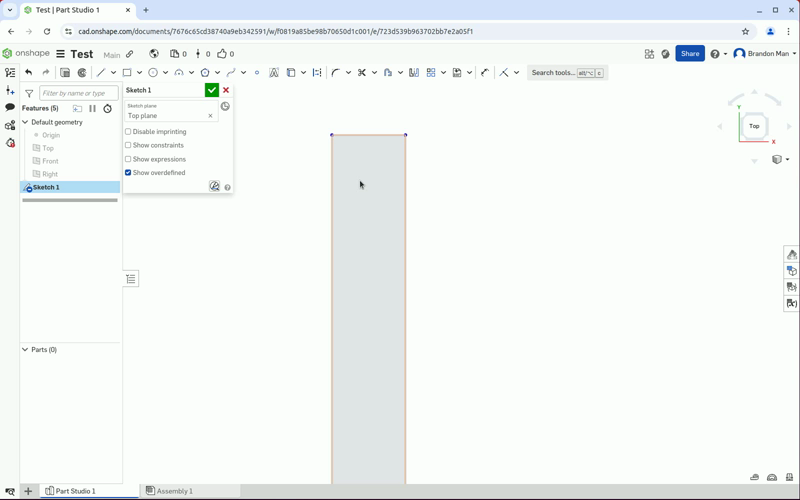
click(360, 180)
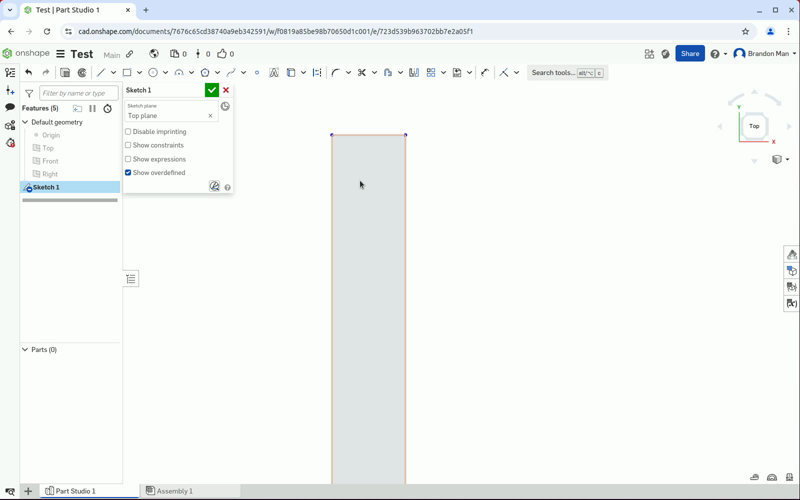
scroll(-6)
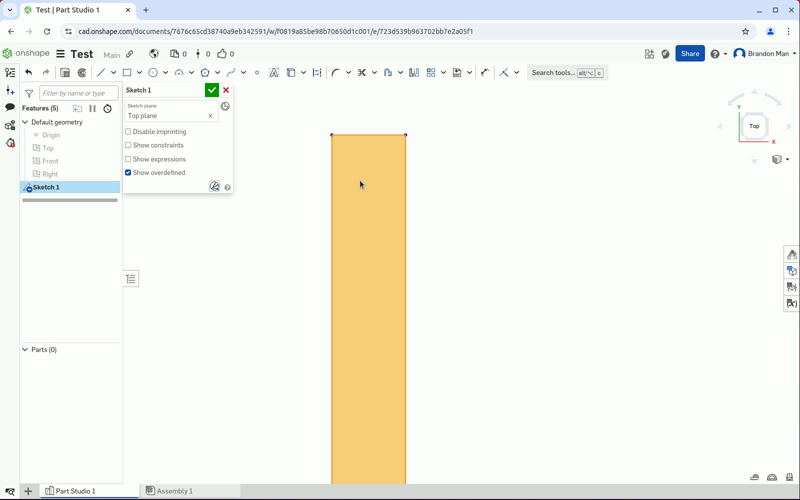
scroll(-6)
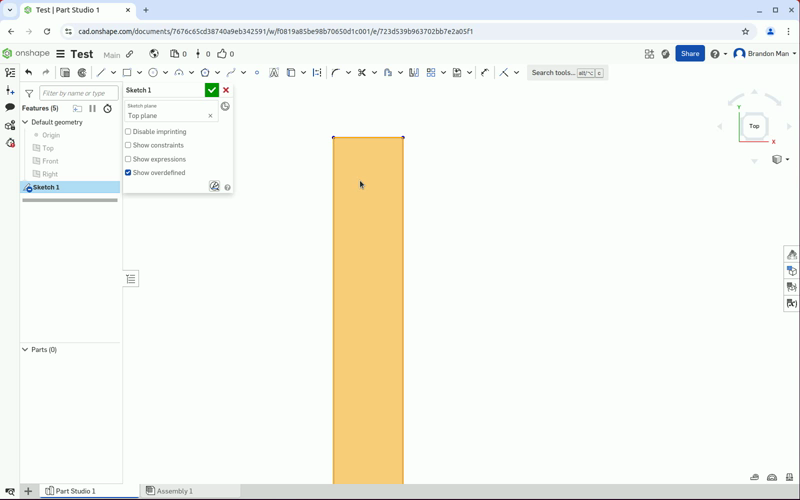
scroll(-6)
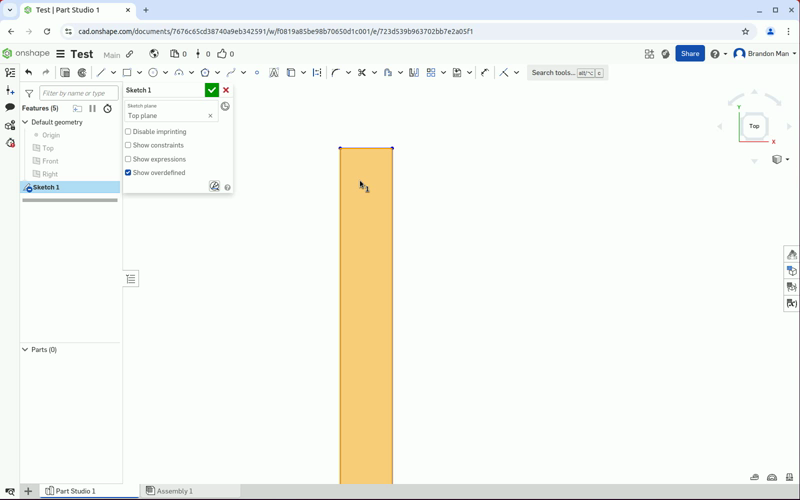
scroll(-6)
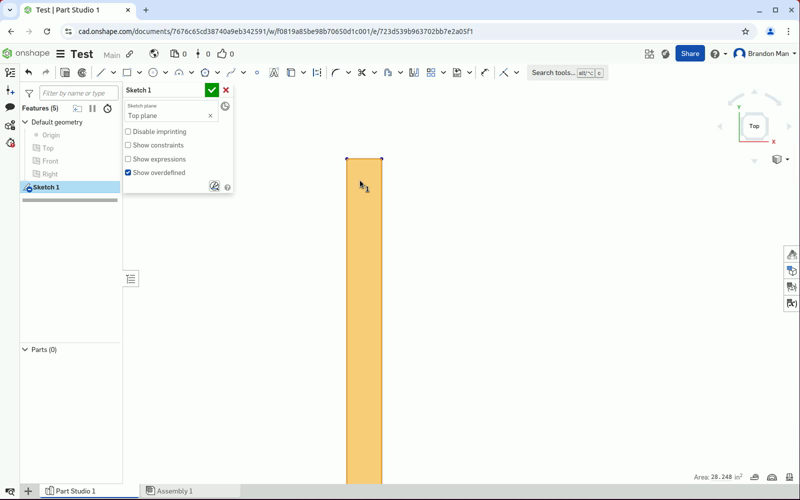
scroll(-6)
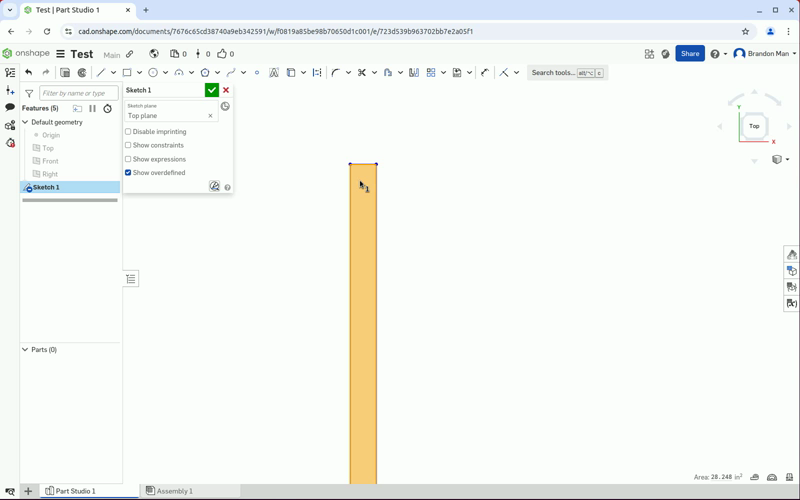
scroll(-6)
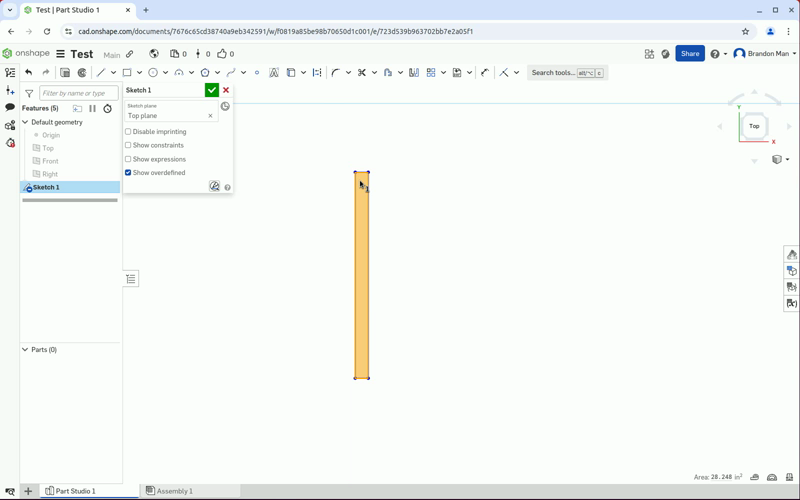
scroll(-6)
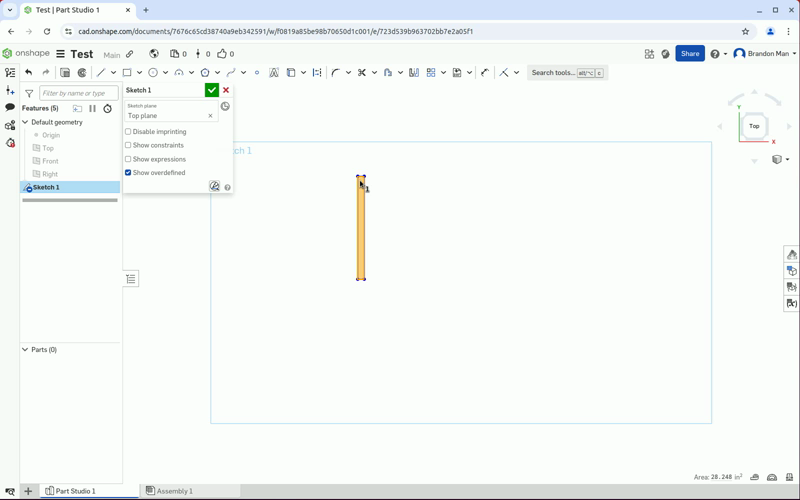
mouse_move(73, 352)
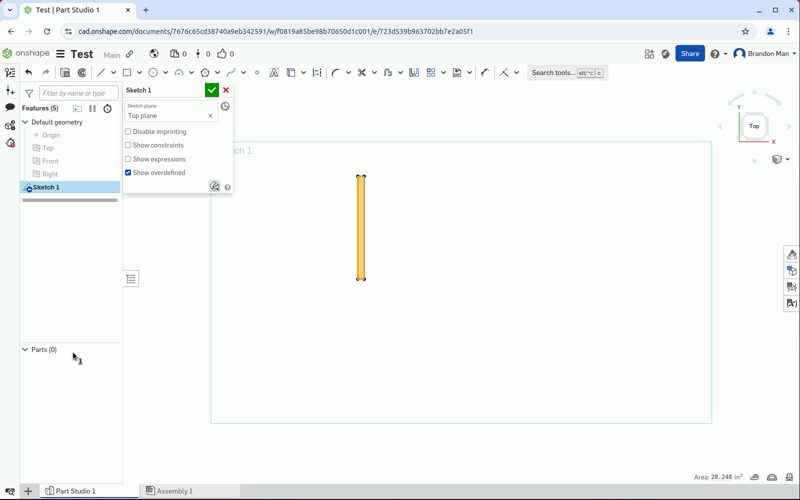
key(shift+y)
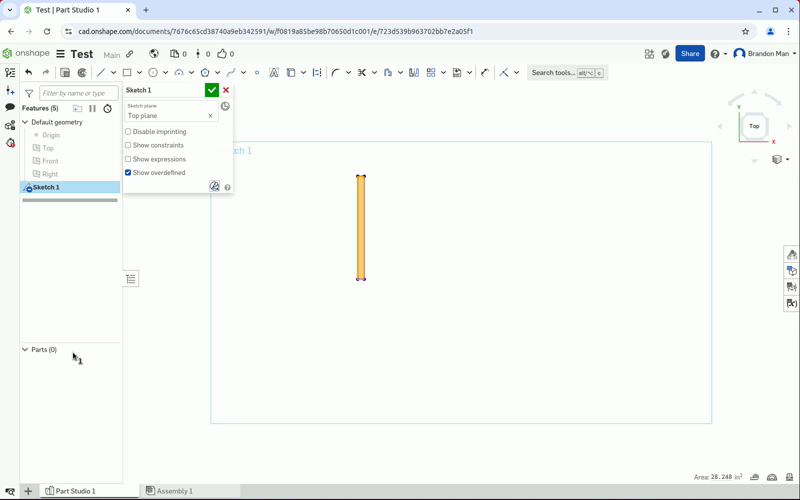
key(shift+e)
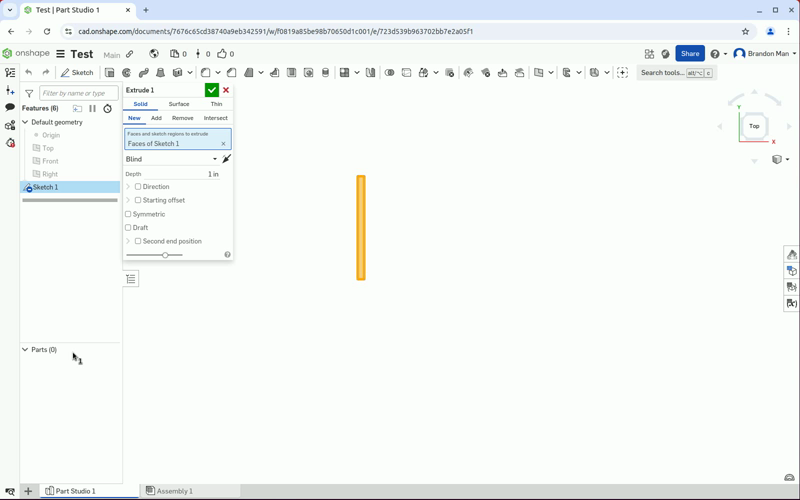
mouse_move(143, 106)
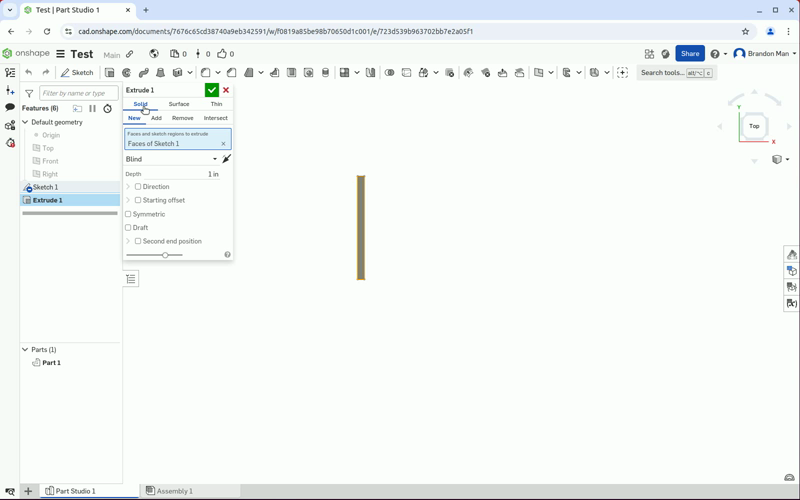
click(143, 106)
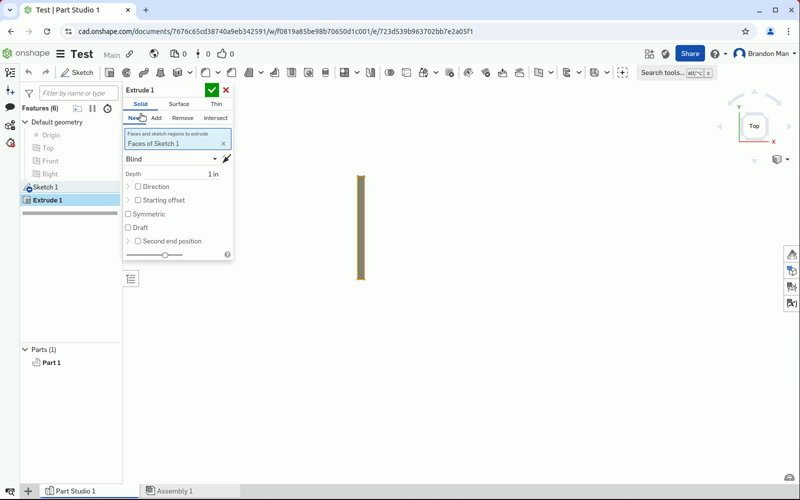
mouse_move(137, 120)
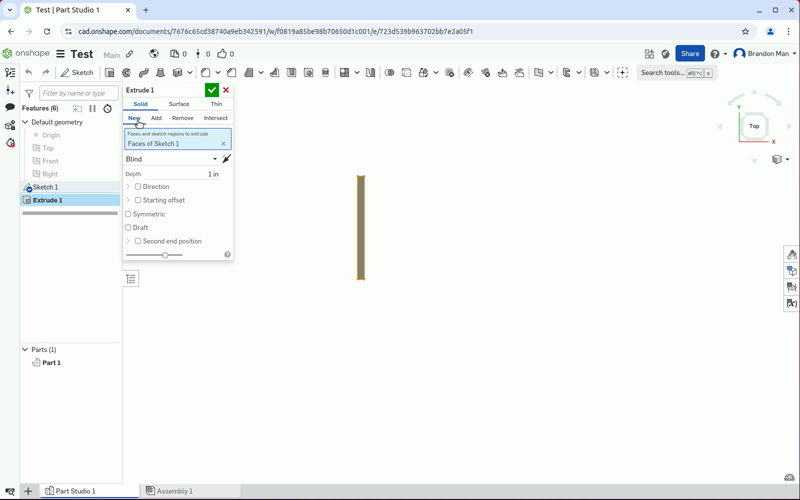
click(137, 120)
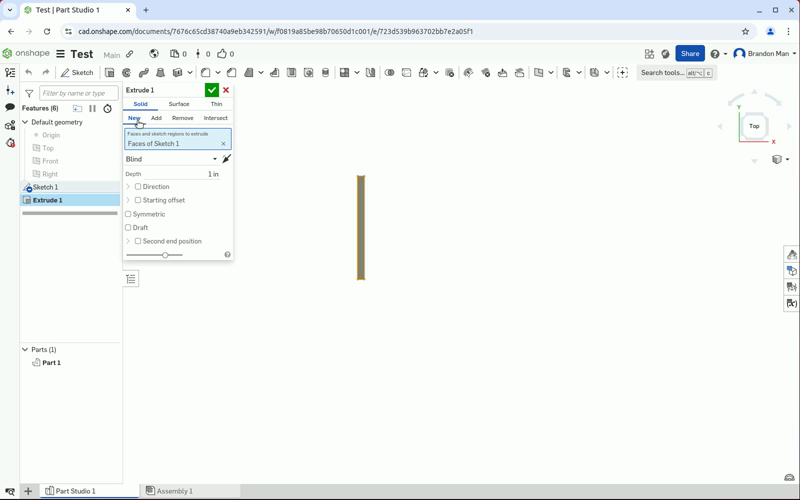
key(tab, 4)
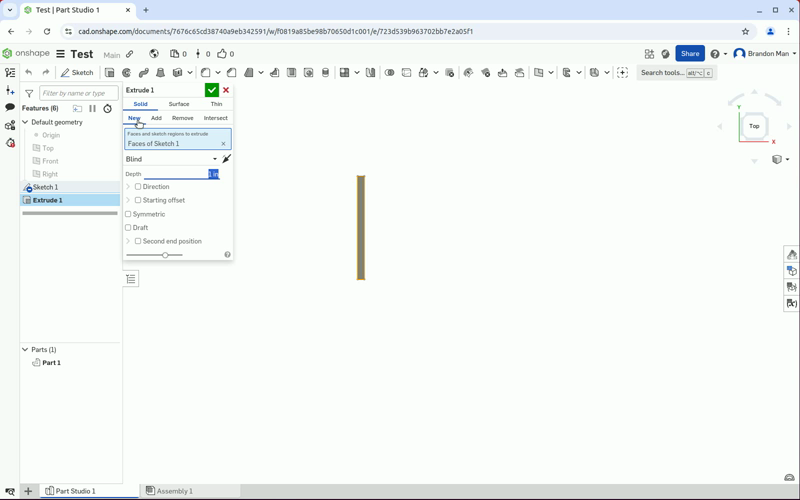
text(1.444)
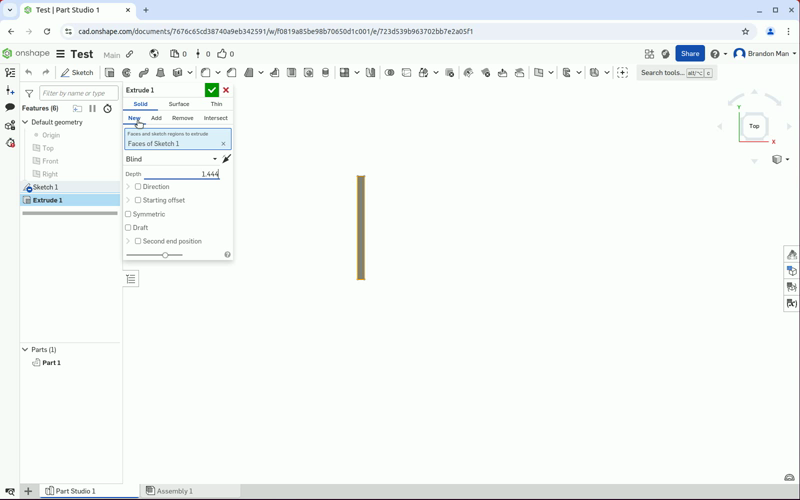
key(tab, 3)
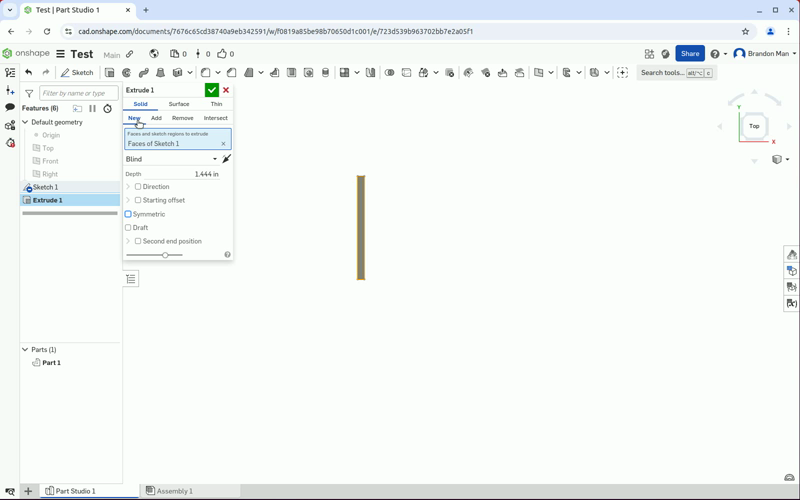
key(space)
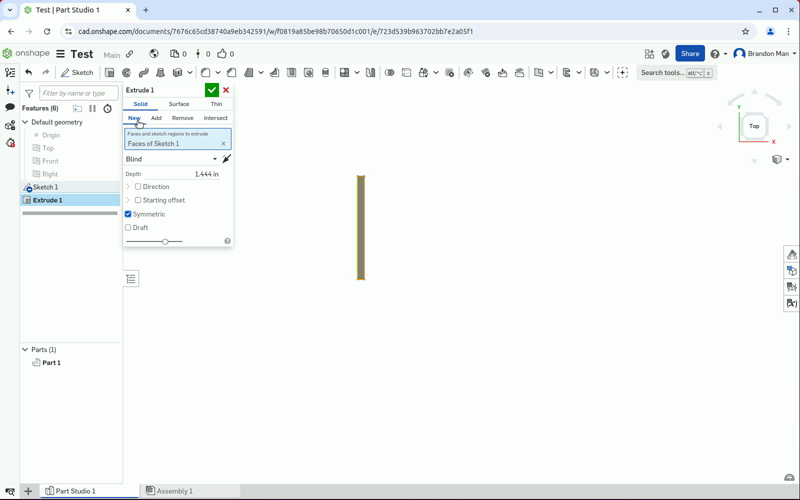
key(enter)
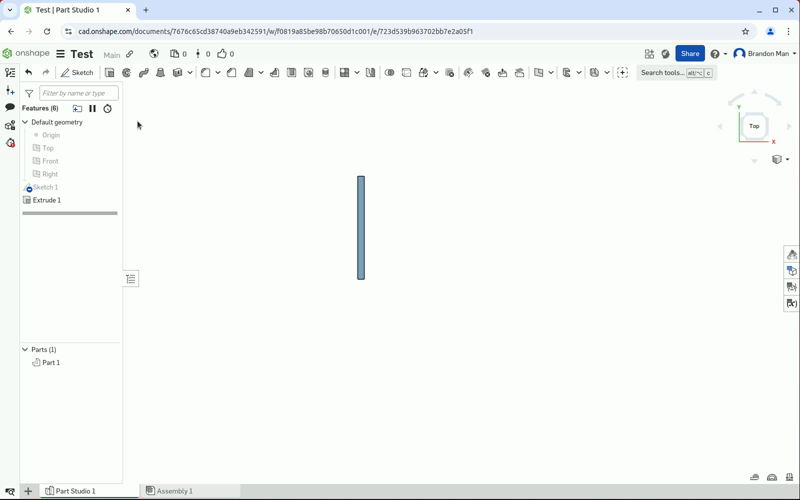
key(shift+h)
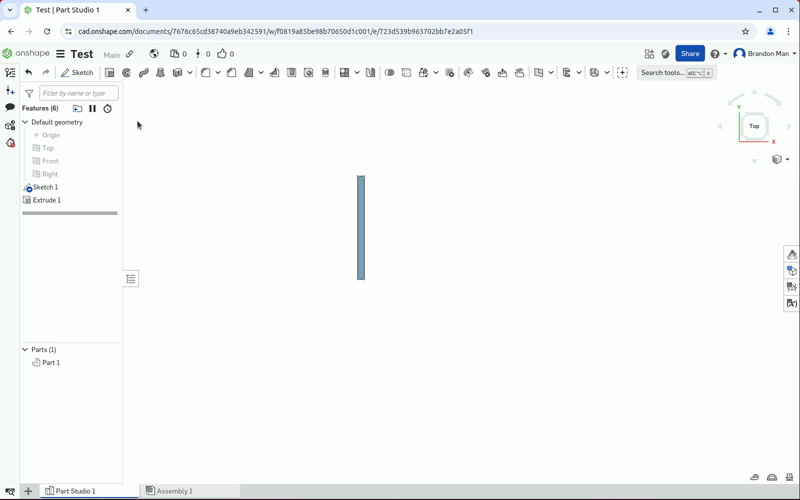
key(shift+h)
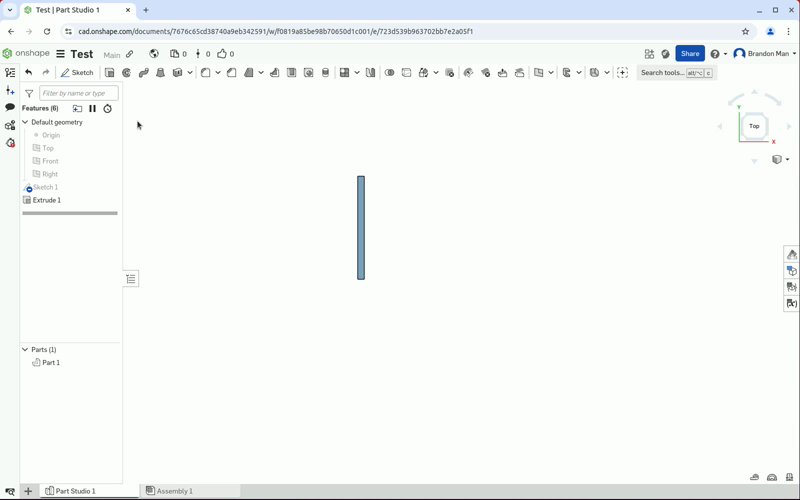
mouse_move(73, 189)
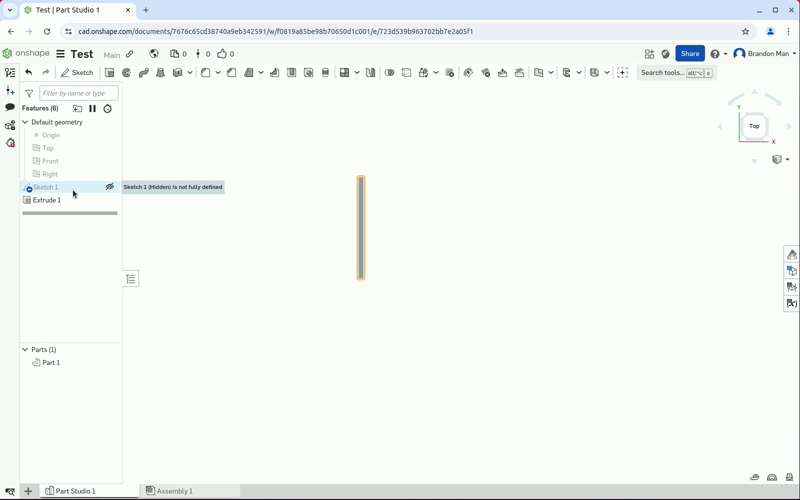
click(73, 189)
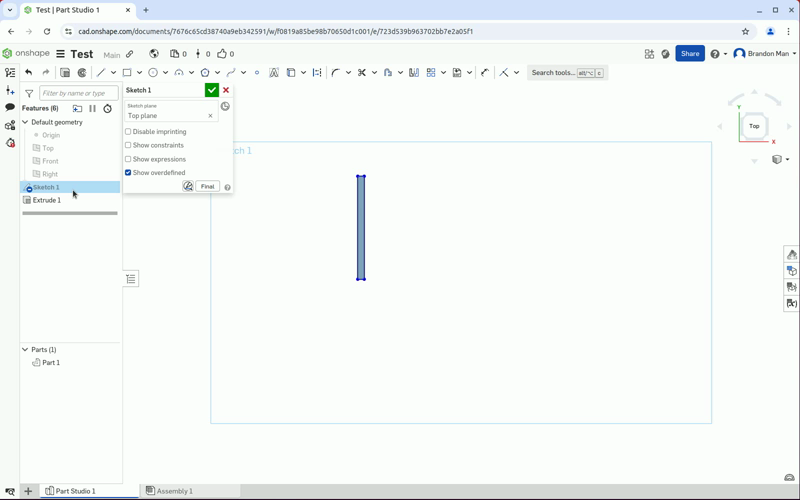
mouse_move(229, 92)
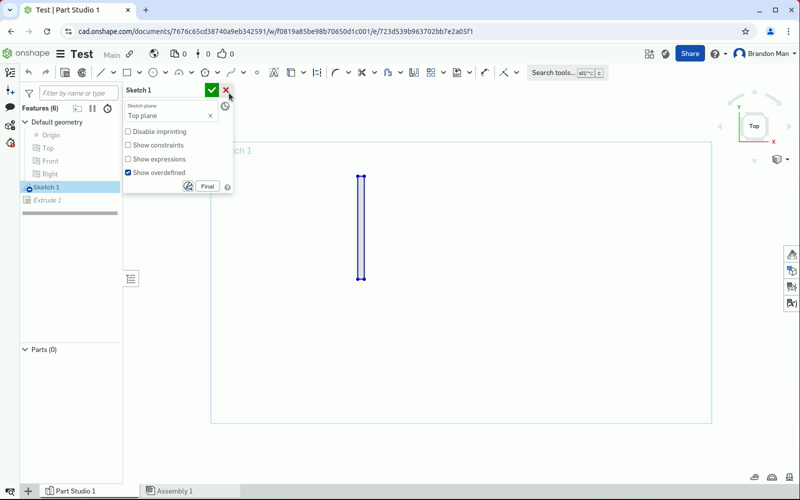
click(229, 92)
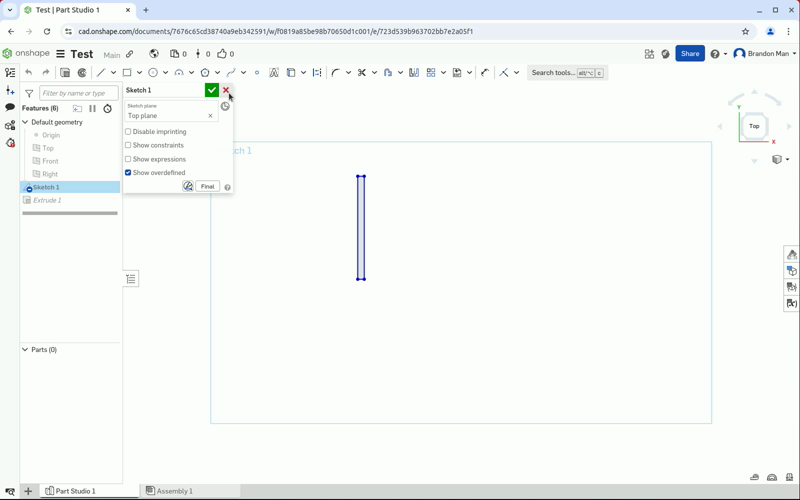
key(shift+s)
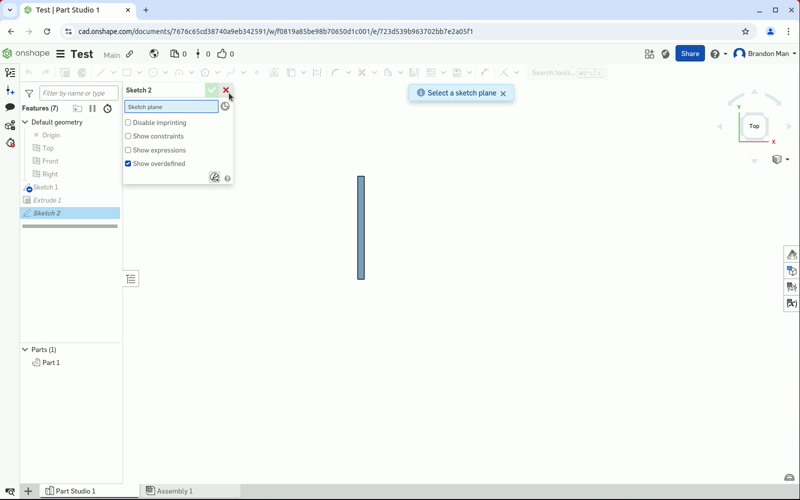
mouse_move(73, 150)
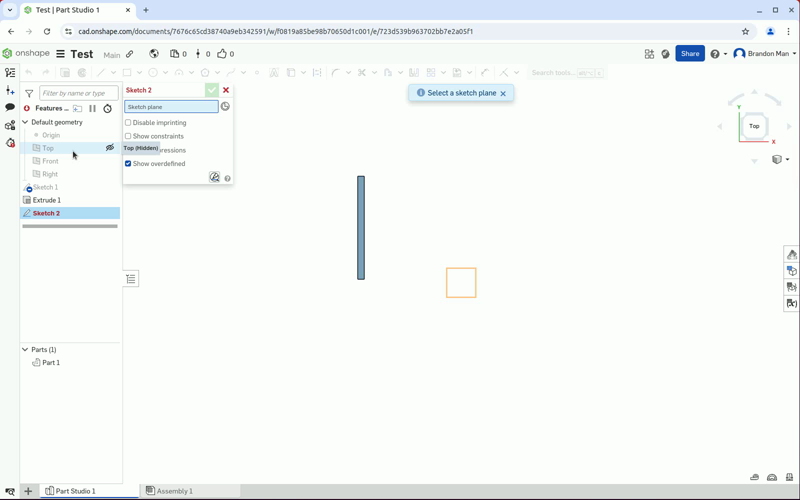
click(73, 150)
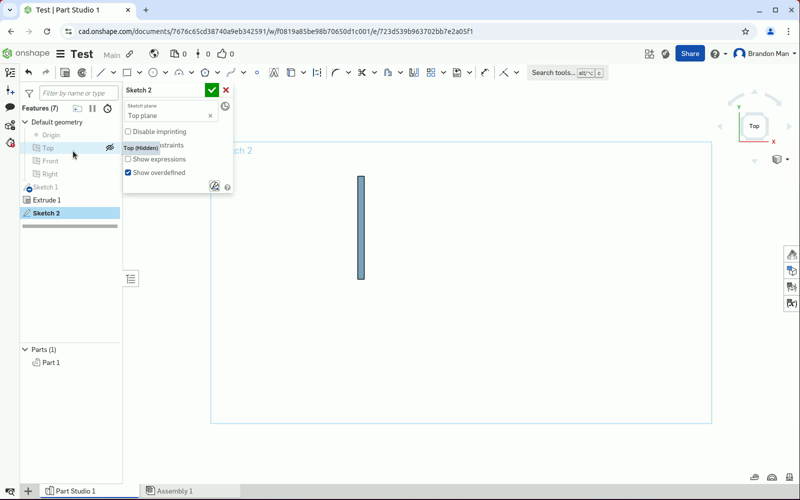
mouse_move(73, 352)
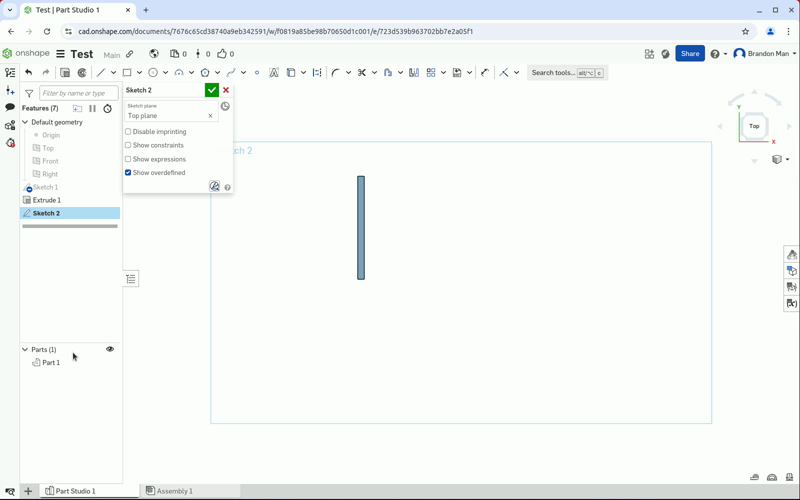
key(y)
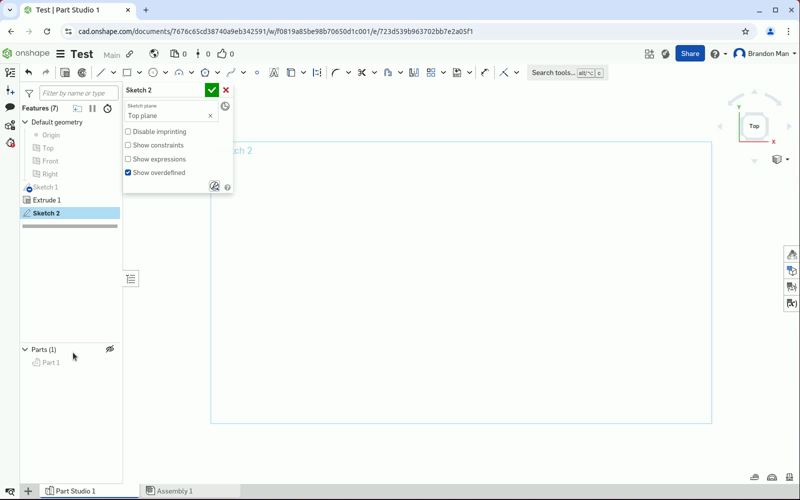
key(l)
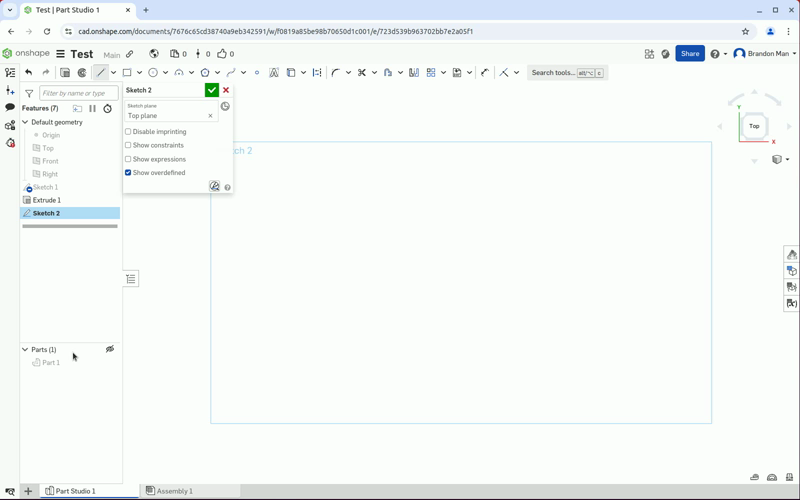
key_down(shift)
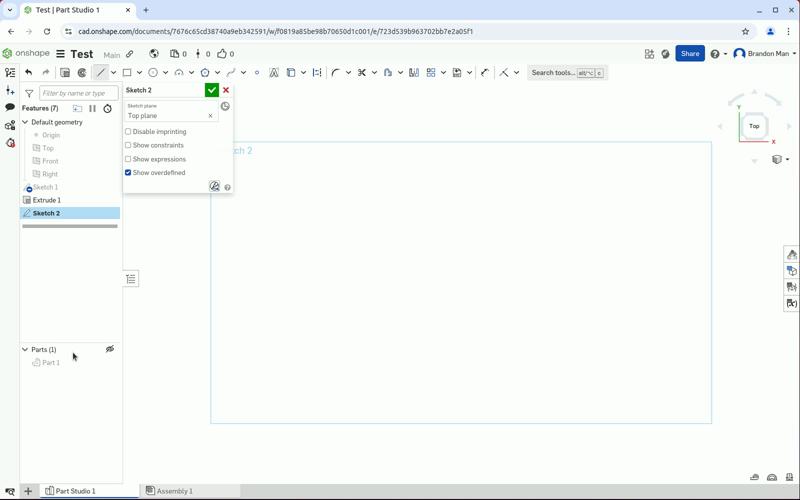
mouse_move(357, 176)
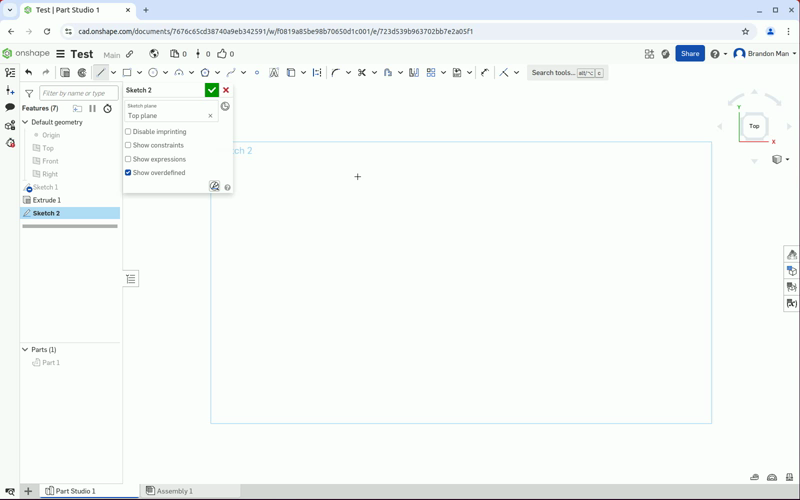
click(357, 176)
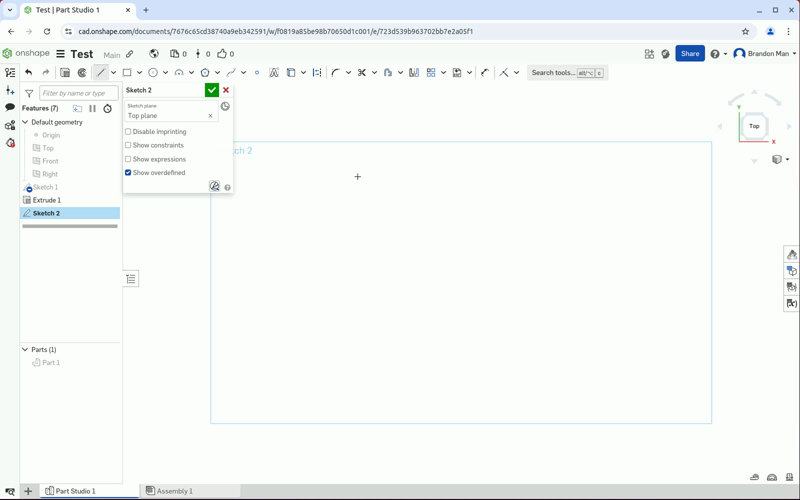
key_up(shift)
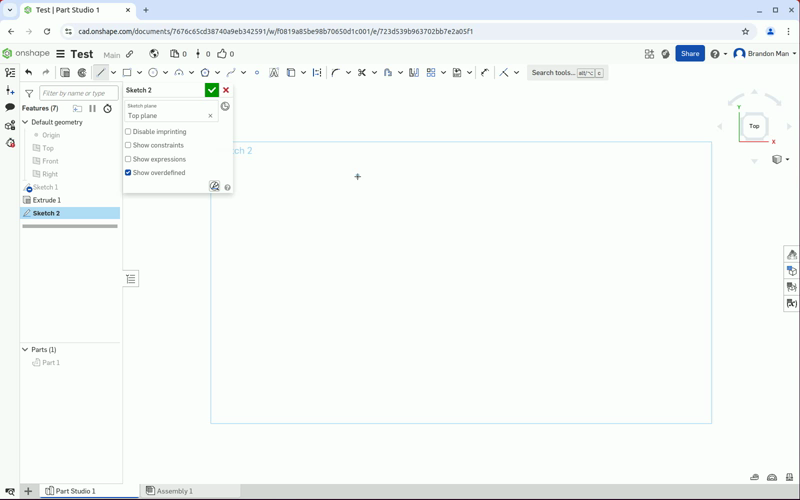
key_down(shift)
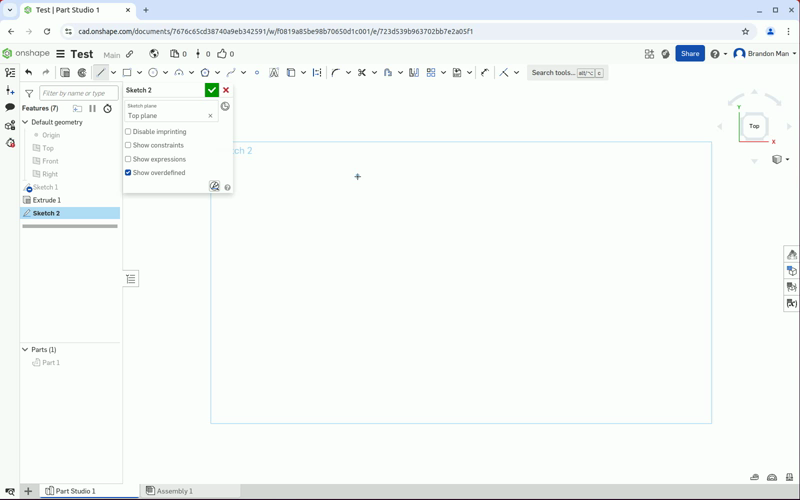
mouse_move(387, 176)
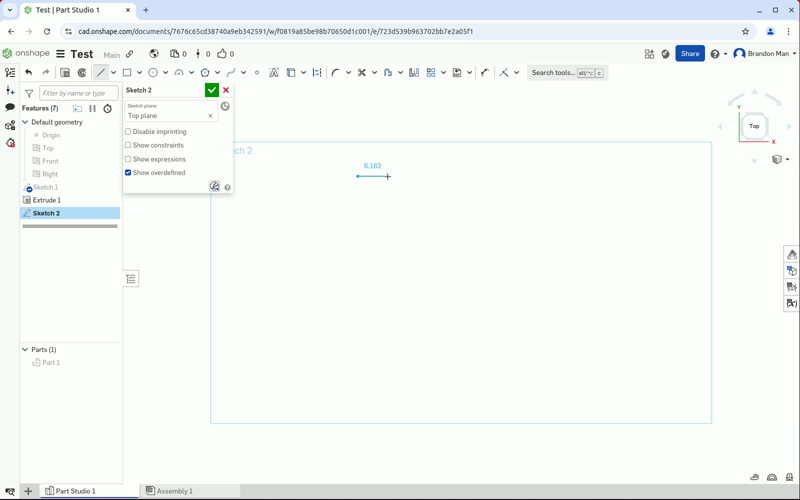
mouse_move(364, 176)
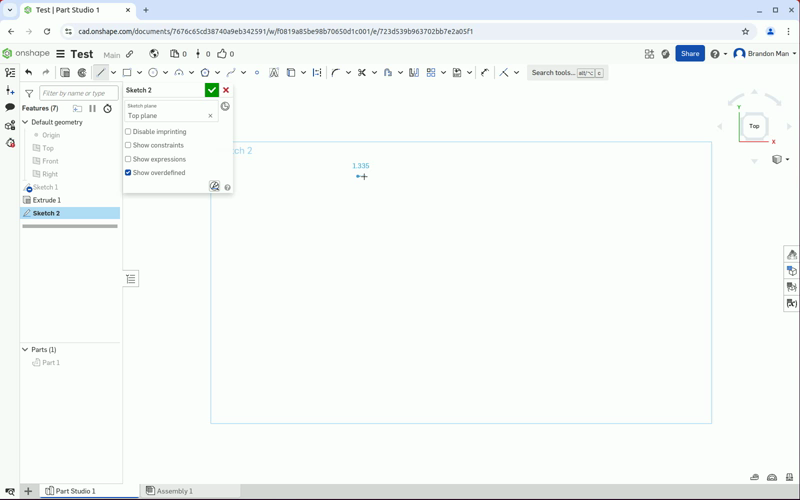
scroll(6)
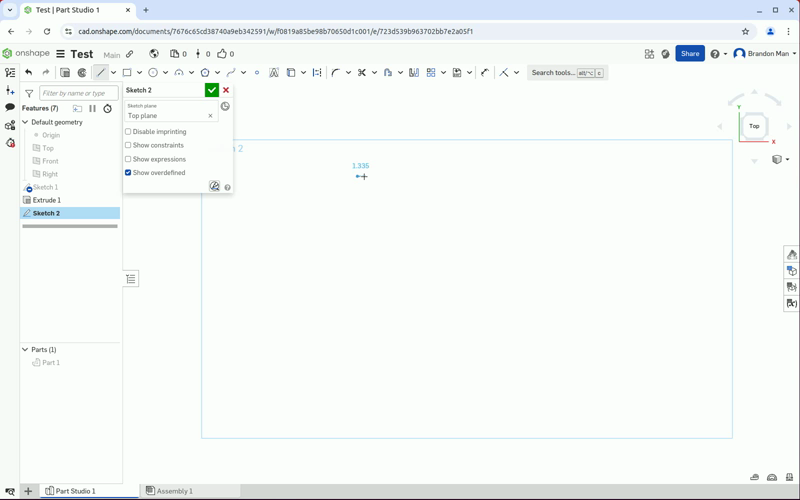
scroll(6)
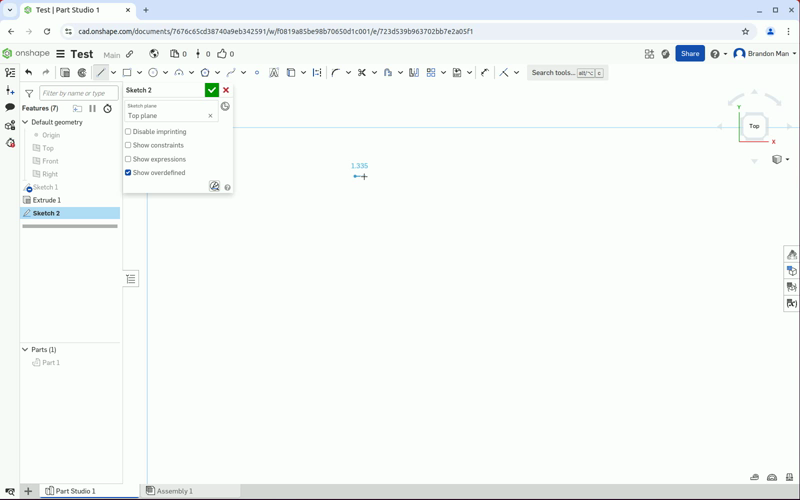
scroll(6)
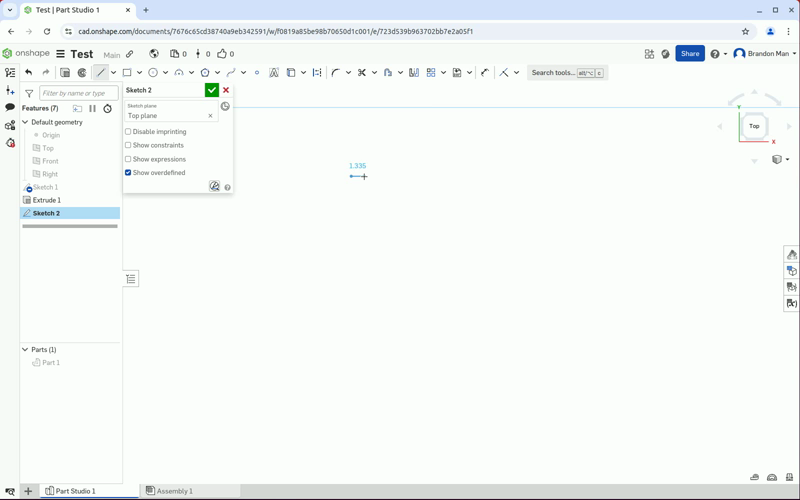
scroll(6)
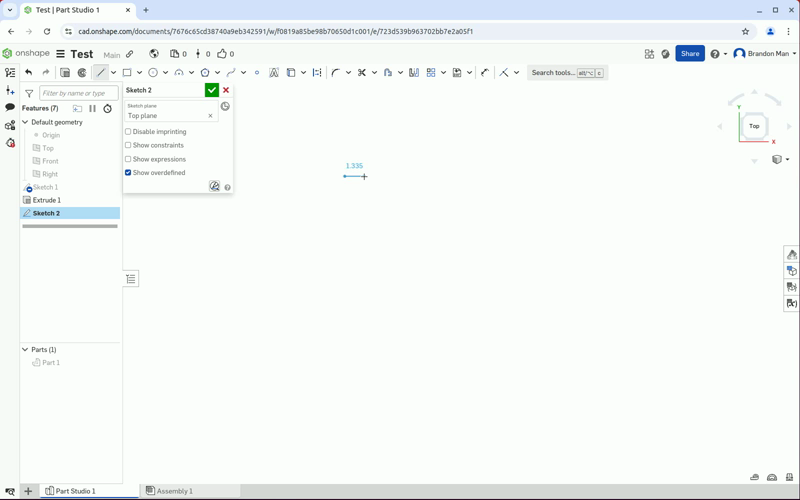
scroll(6)
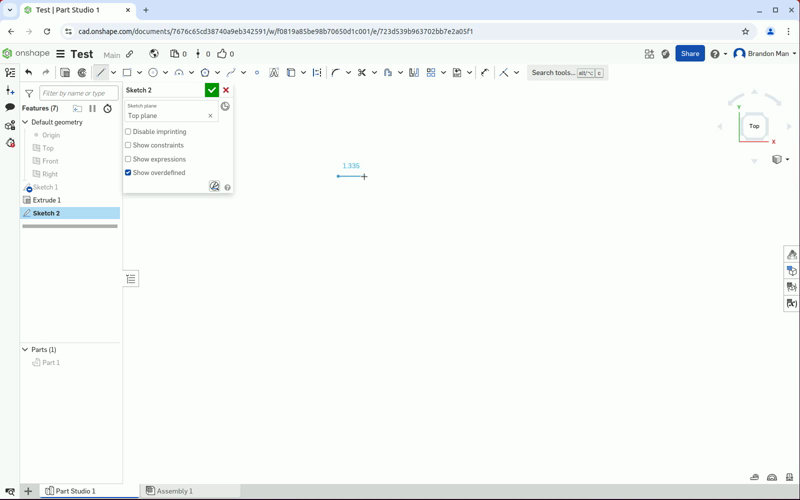
scroll(6)
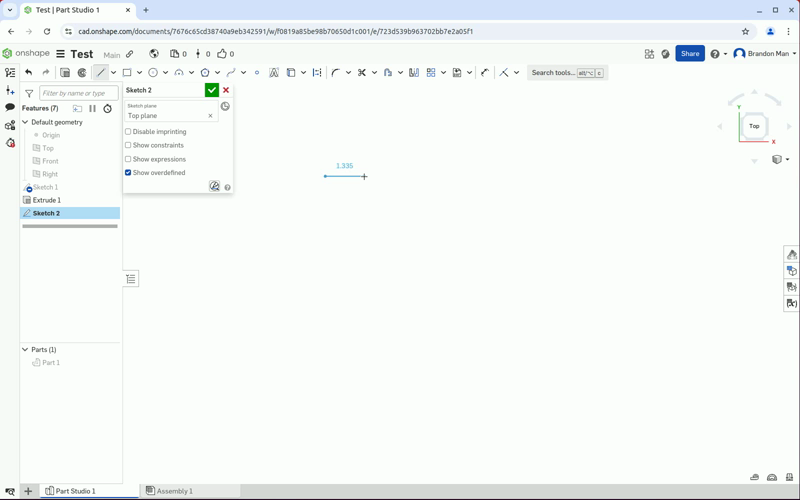
scroll(6)
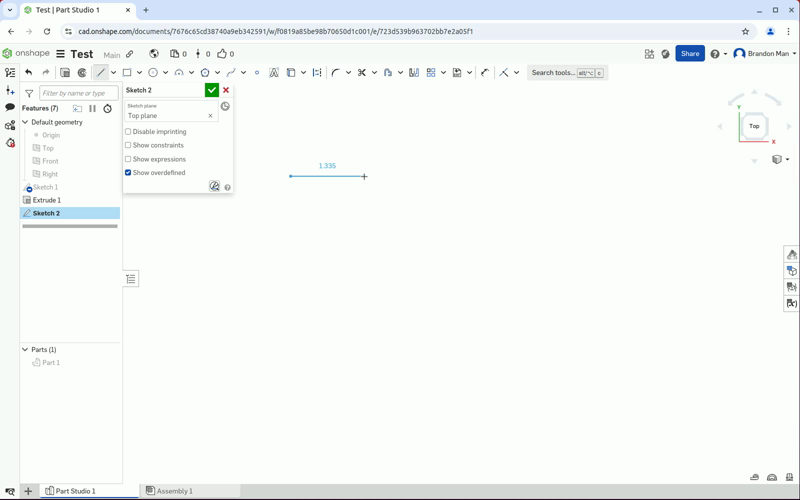
click(364, 176)
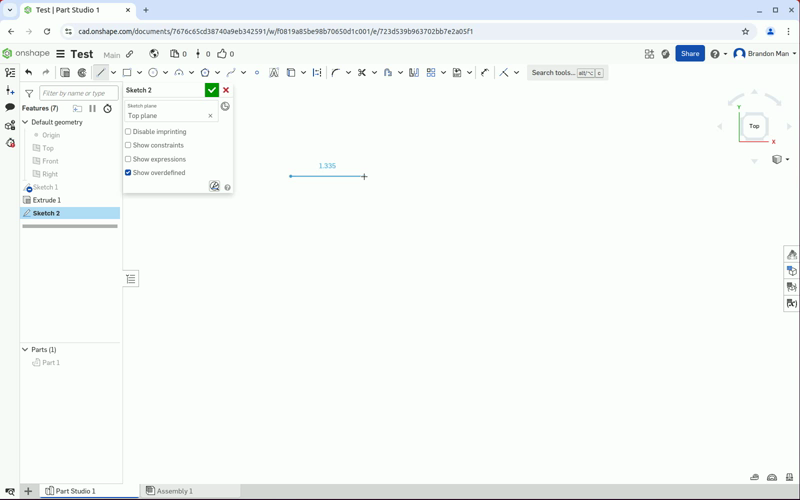
scroll(-6)
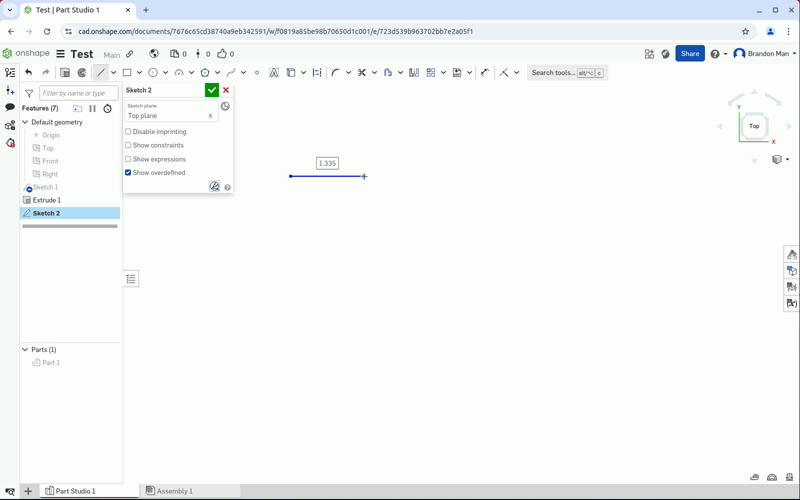
scroll(-6)
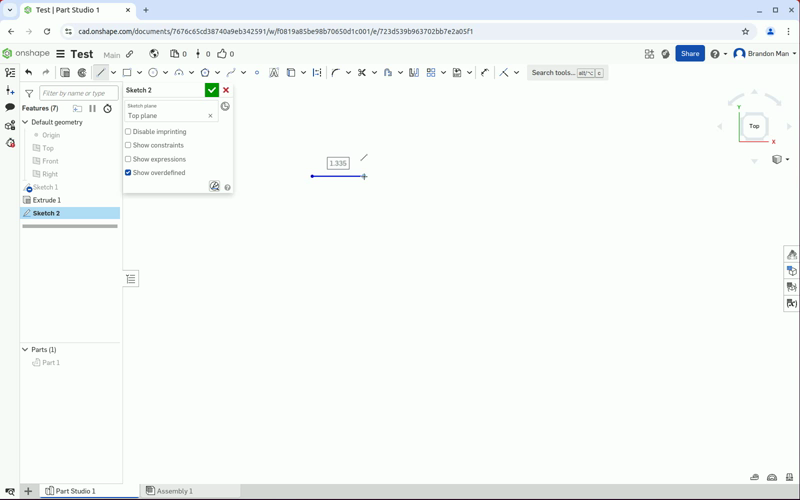
scroll(-6)
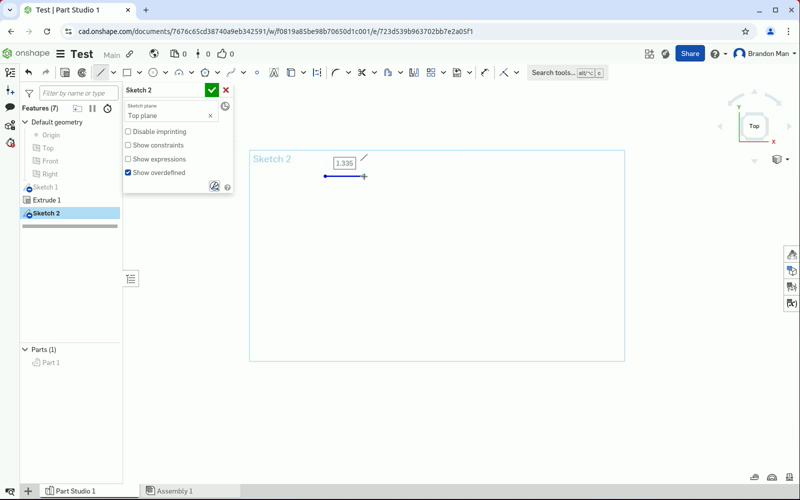
scroll(-6)
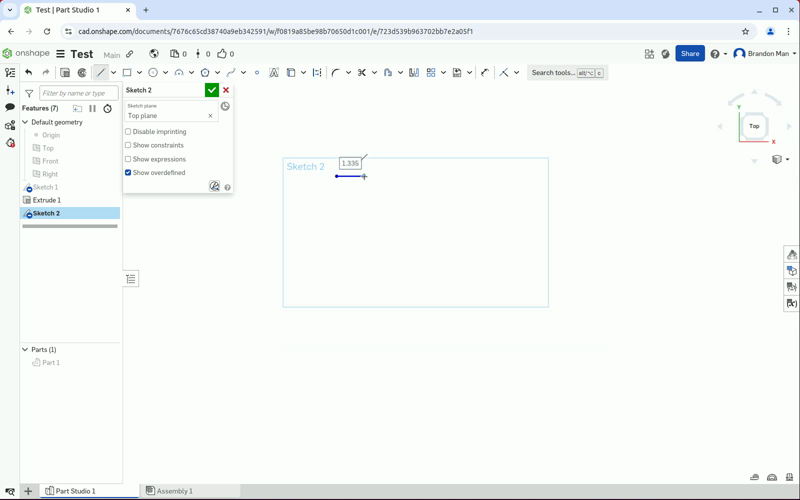
scroll(-6)
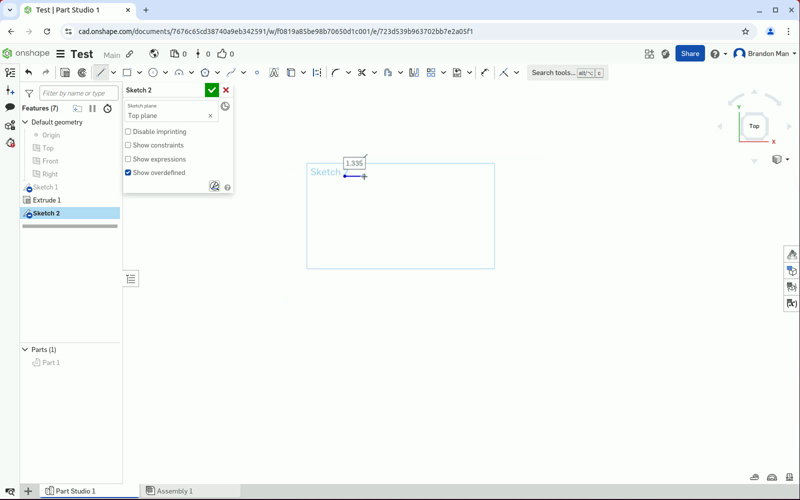
scroll(-6)
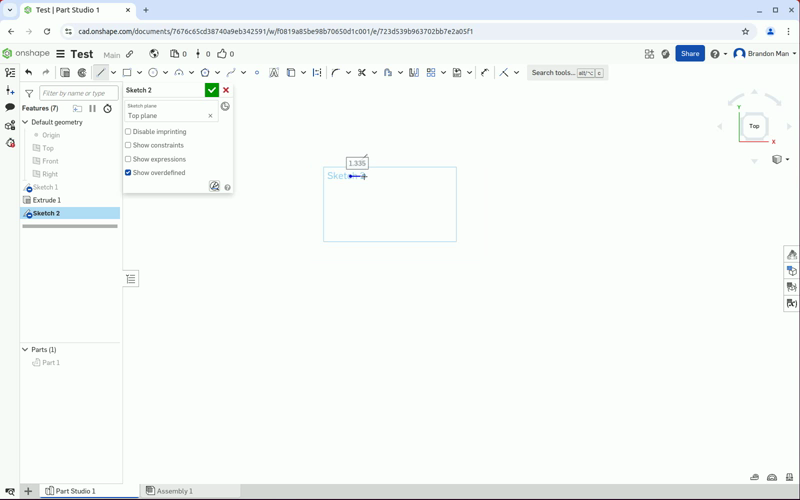
scroll(-6)
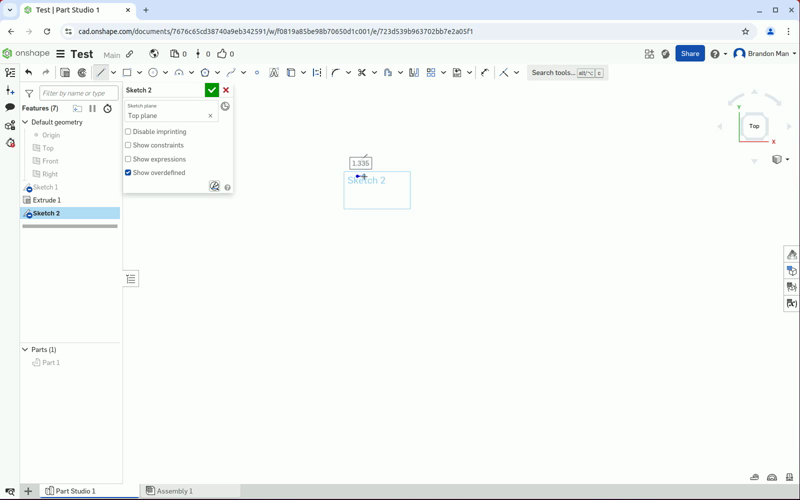
key_up(shift)
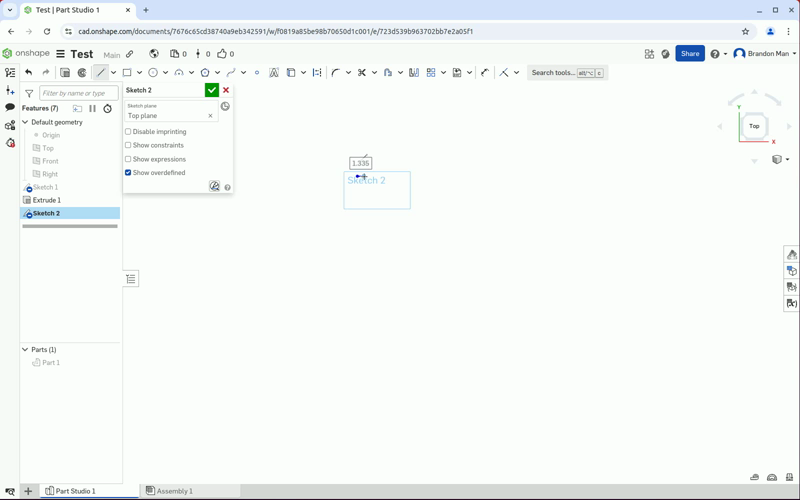
key_down(shift)
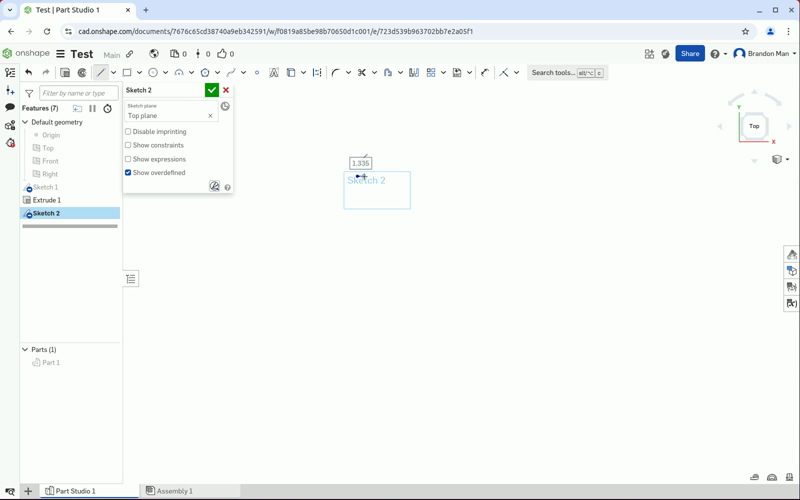
mouse_move(394, 176)
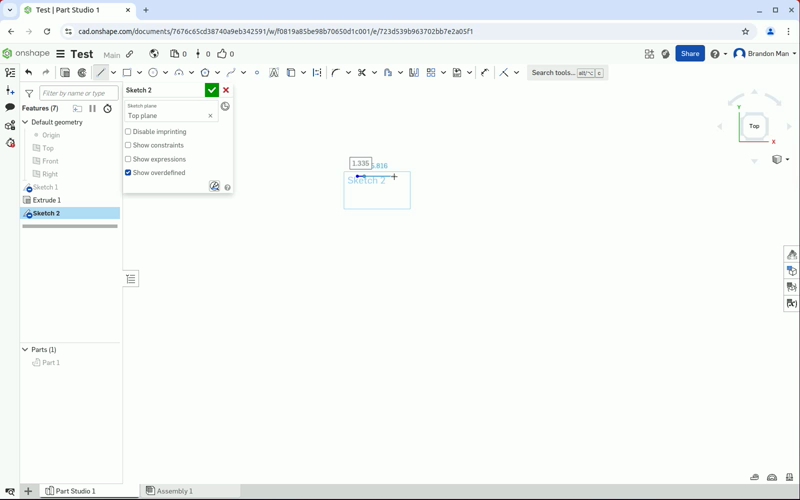
mouse_move(415, 176)
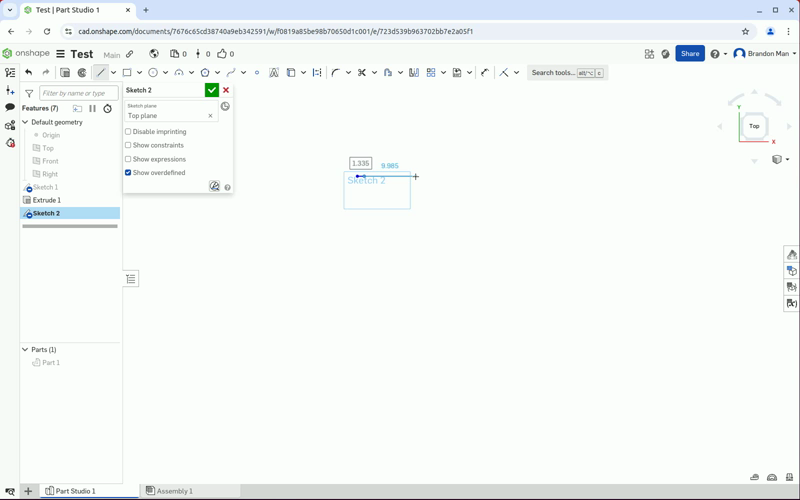
click(415, 176)
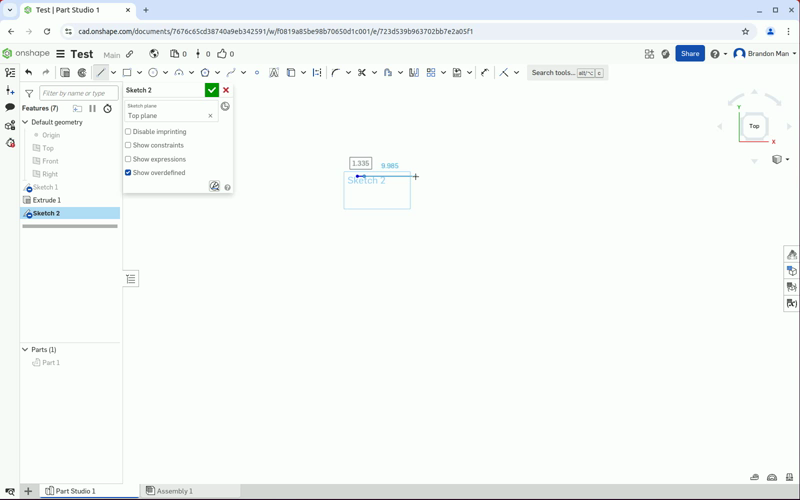
key_up(shift)
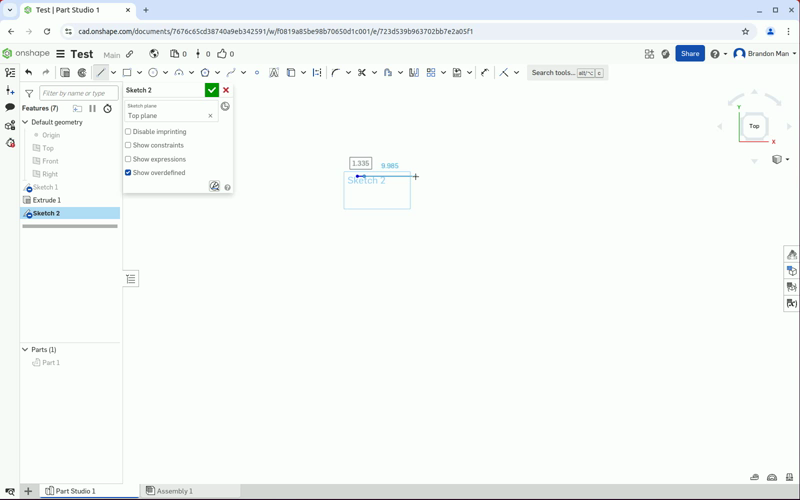
key_down(shift)
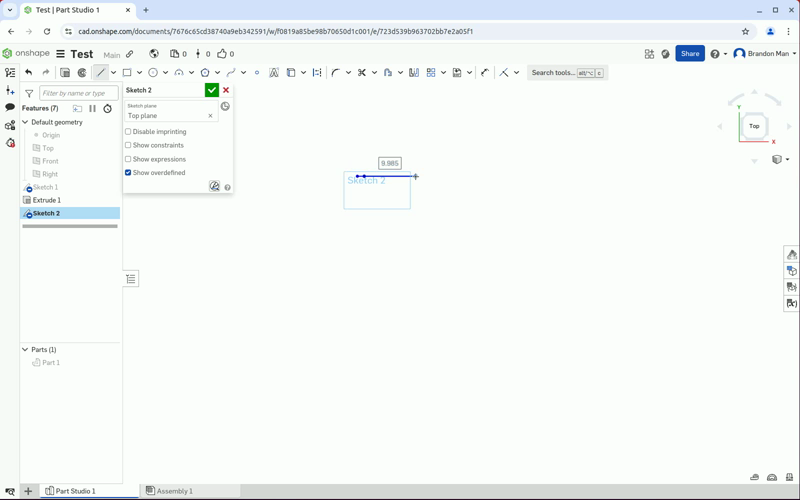
mouse_move(445, 176)
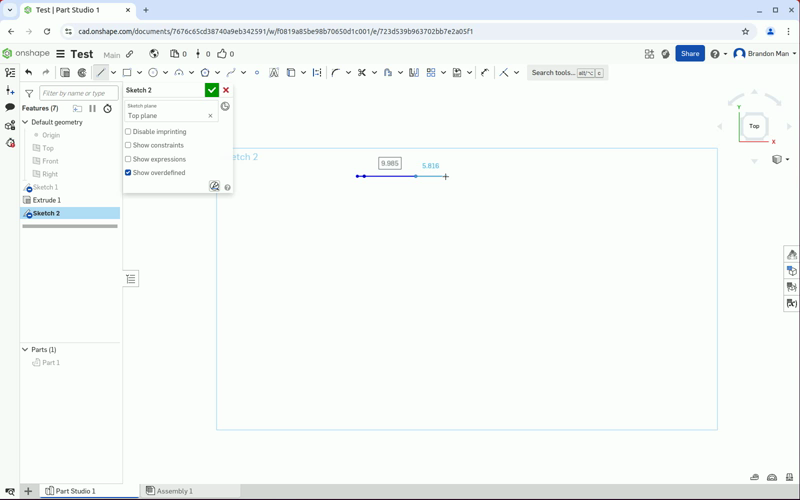
mouse_move(422, 176)
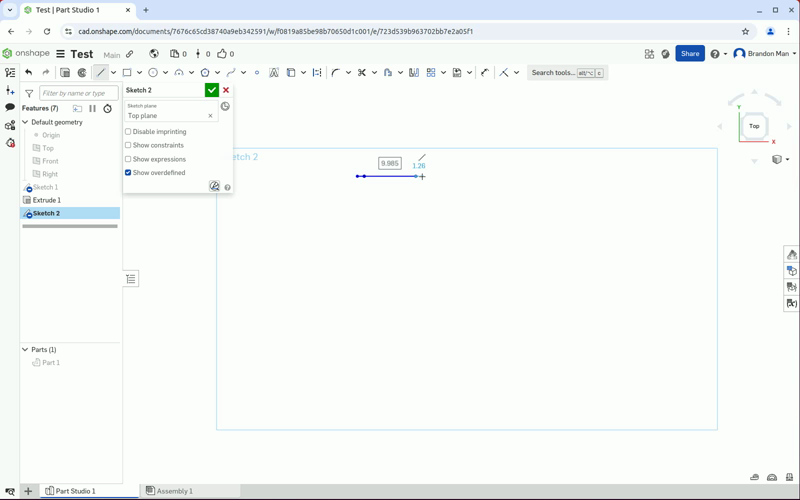
scroll(6)
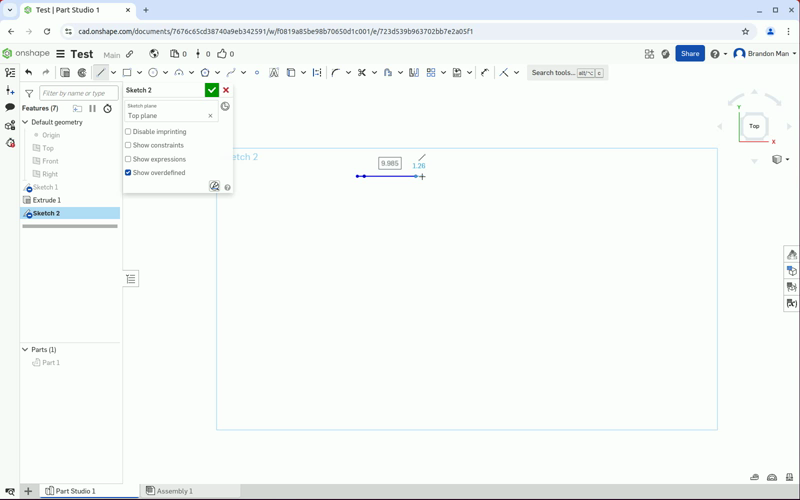
scroll(6)
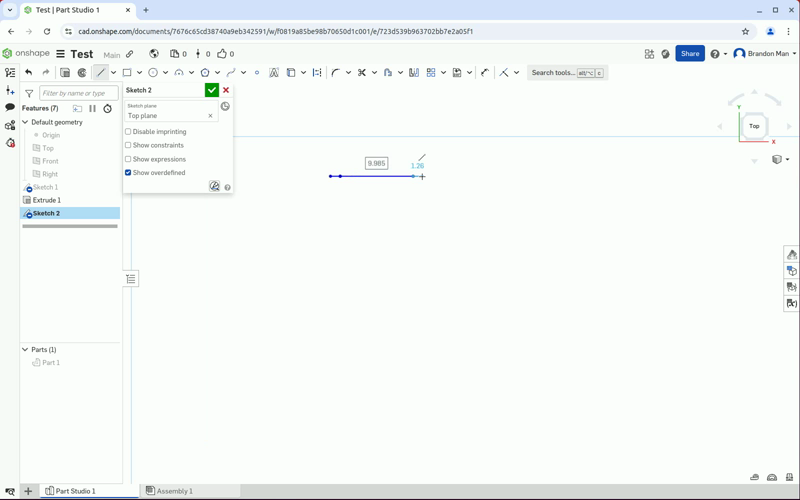
scroll(6)
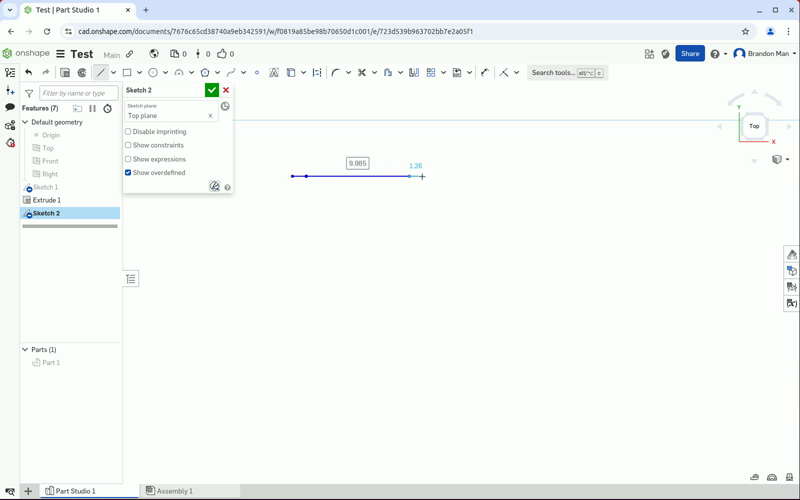
scroll(6)
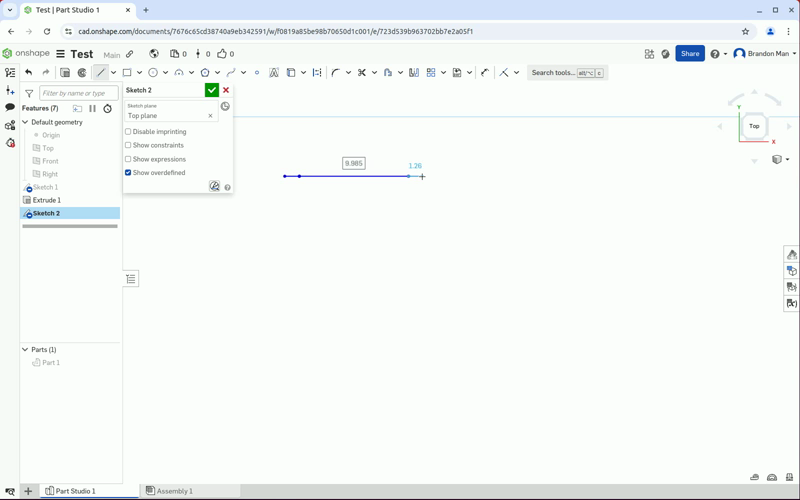
scroll(6)
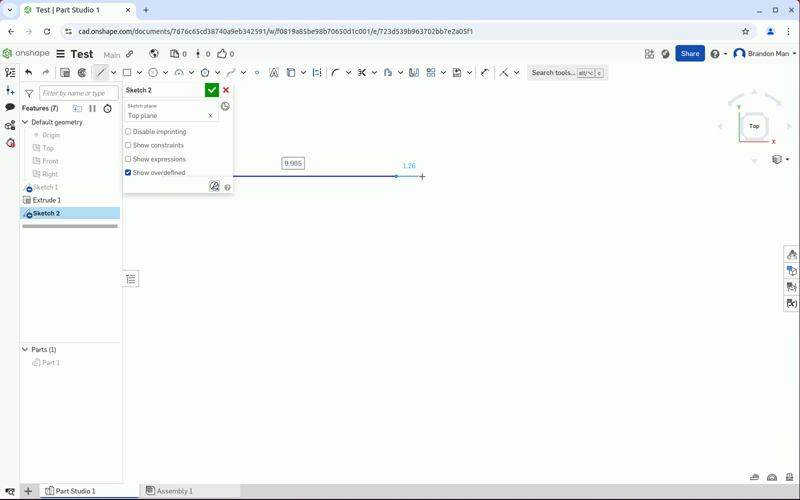
scroll(6)
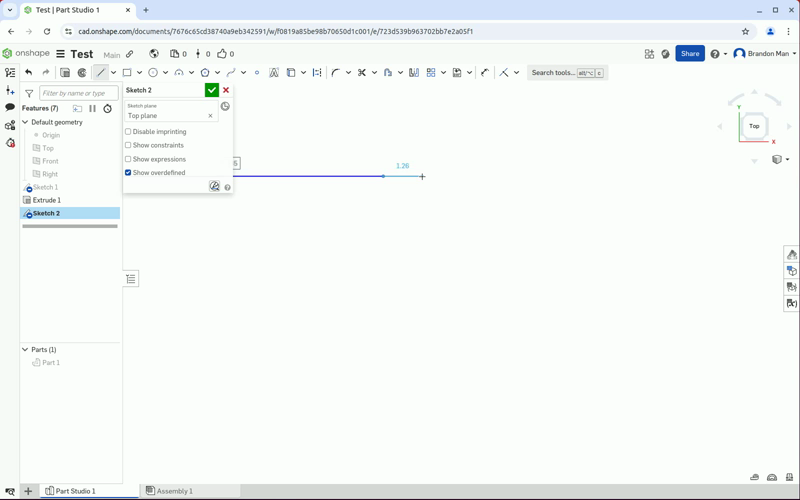
scroll(6)
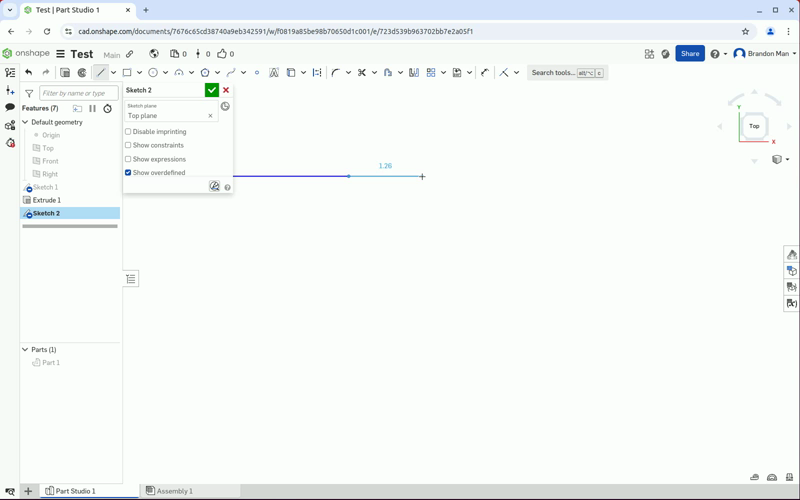
click(422, 176)
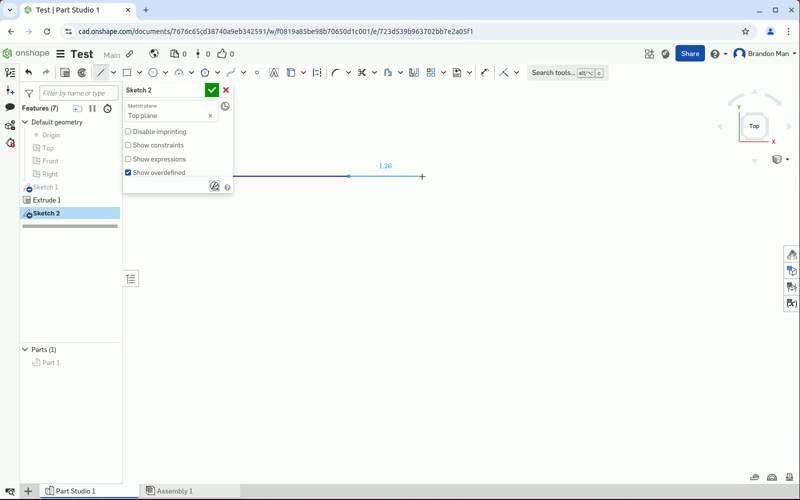
scroll(-6)
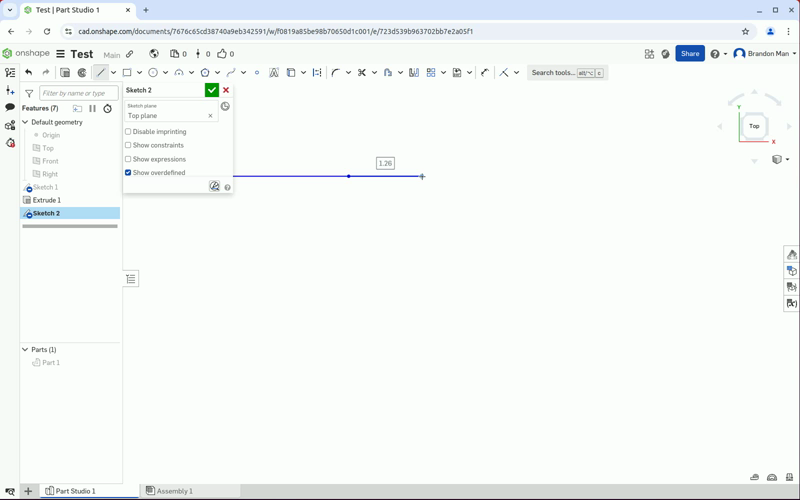
scroll(-6)
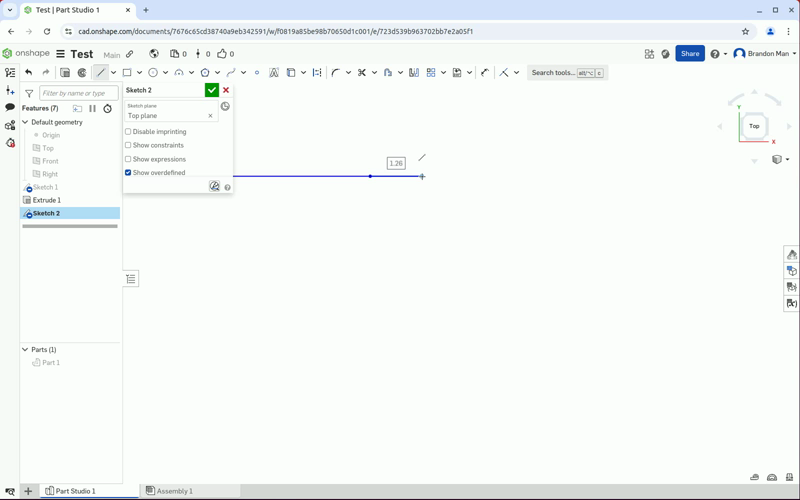
scroll(-6)
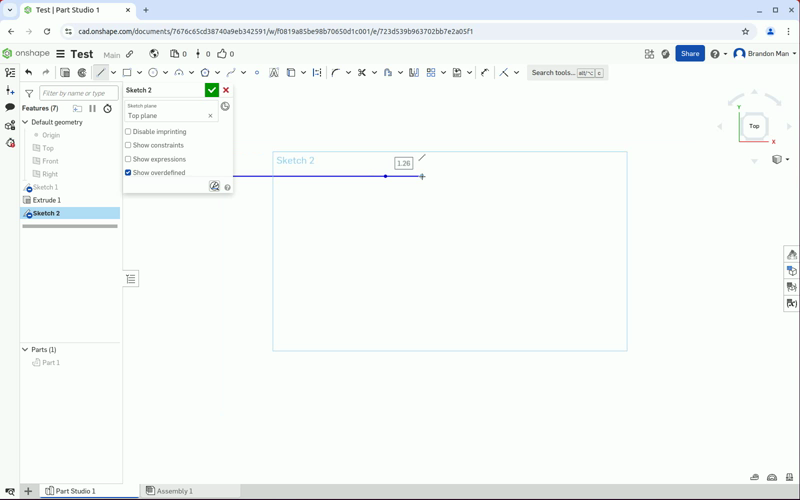
scroll(-6)
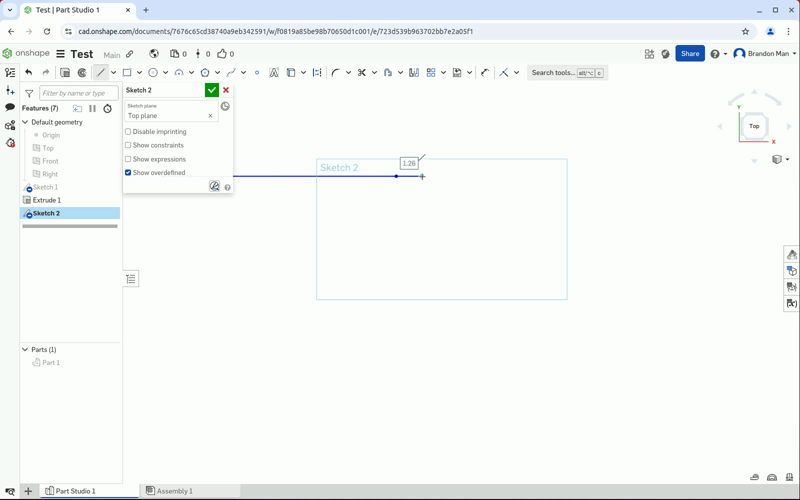
scroll(-6)
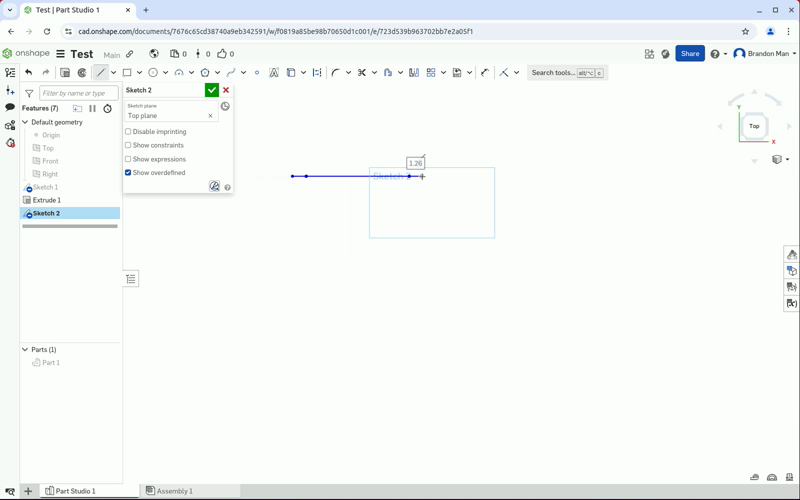
scroll(-6)
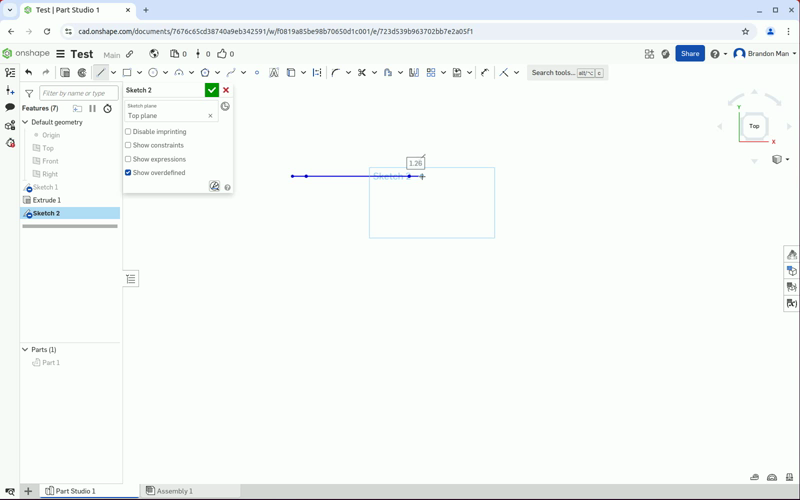
scroll(-6)
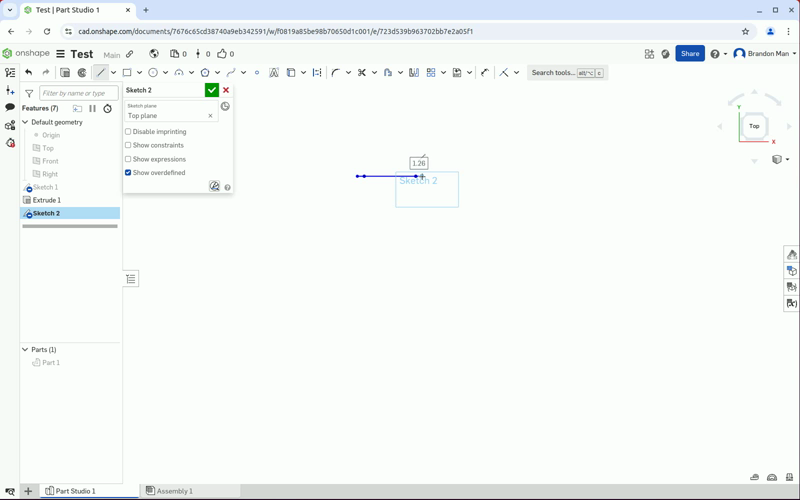
key_up(shift)
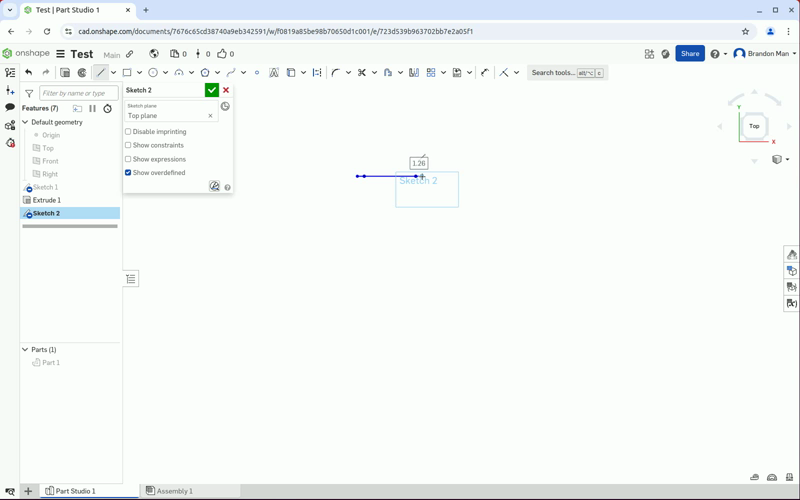
key_down(shift)
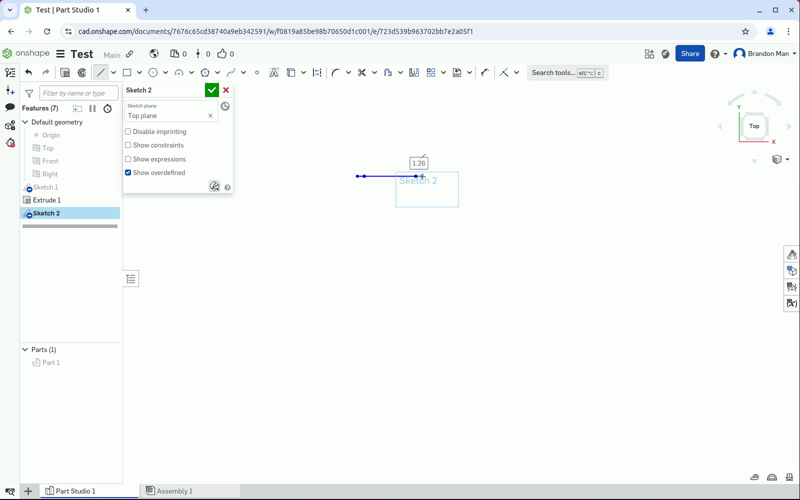
mouse_move(549, 176)
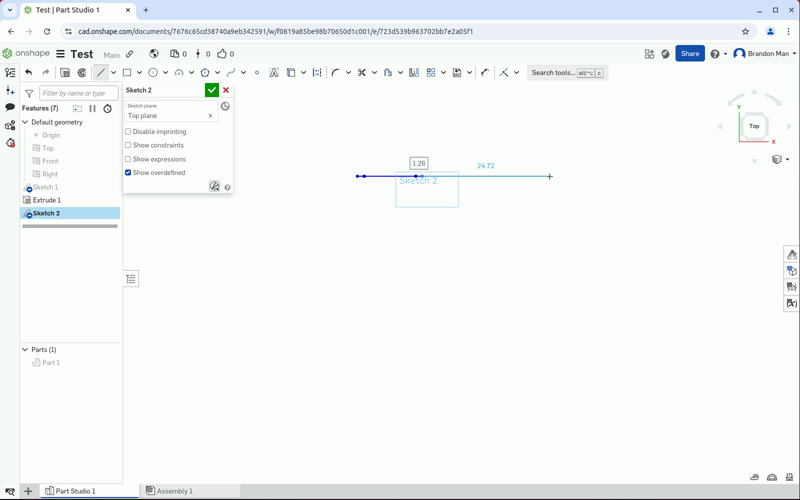
click(549, 176)
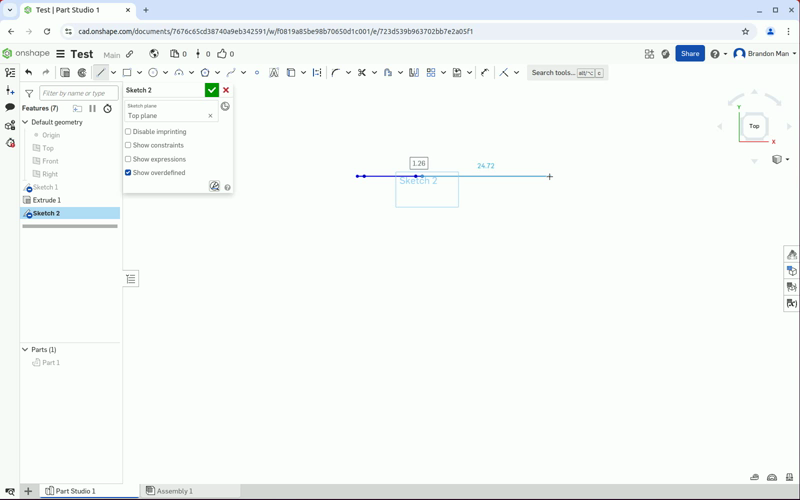
key_up(shift)
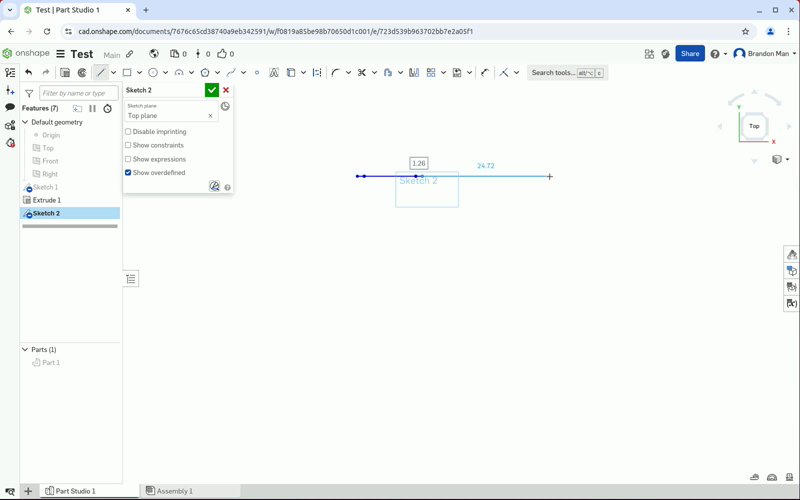
key_down(shift)
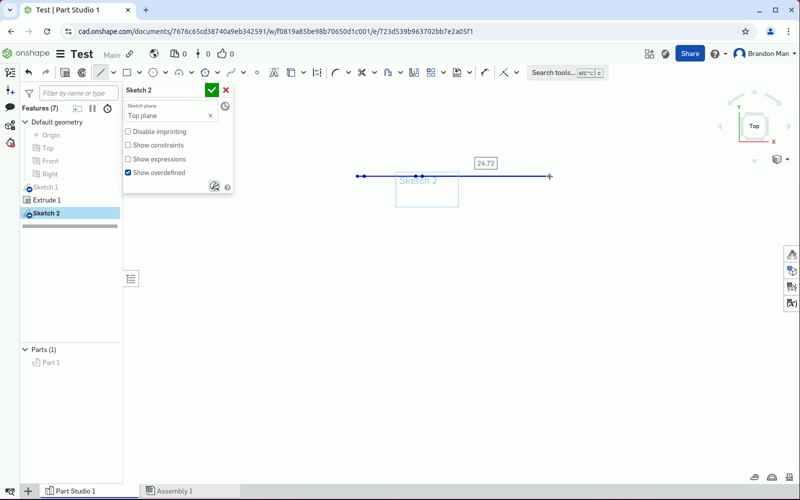
mouse_move(579, 176)
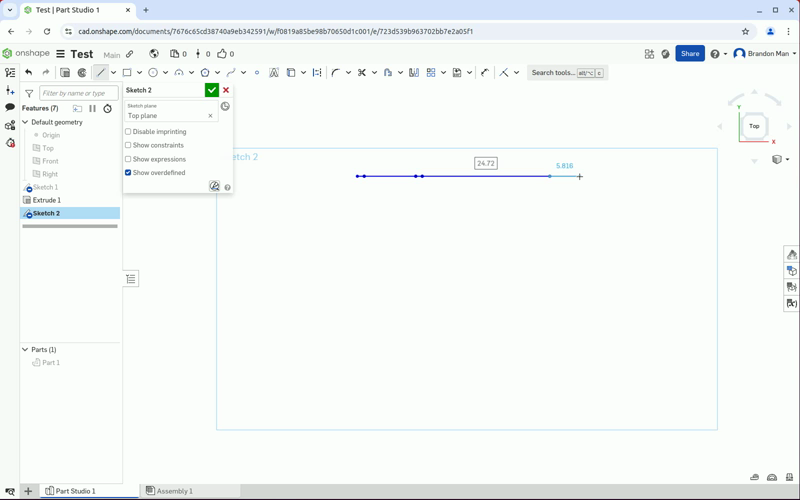
mouse_move(556, 176)
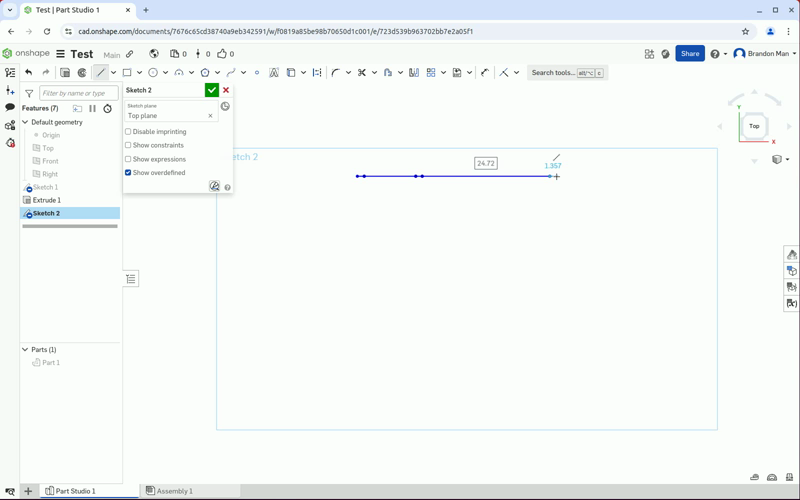
scroll(6)
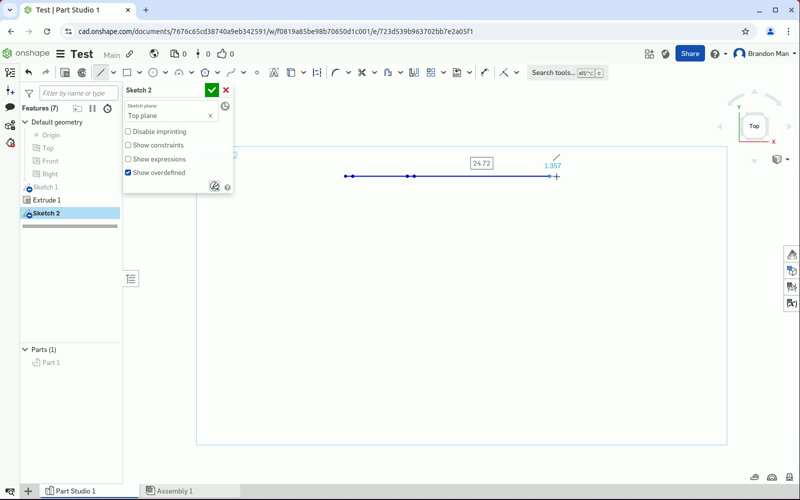
scroll(6)
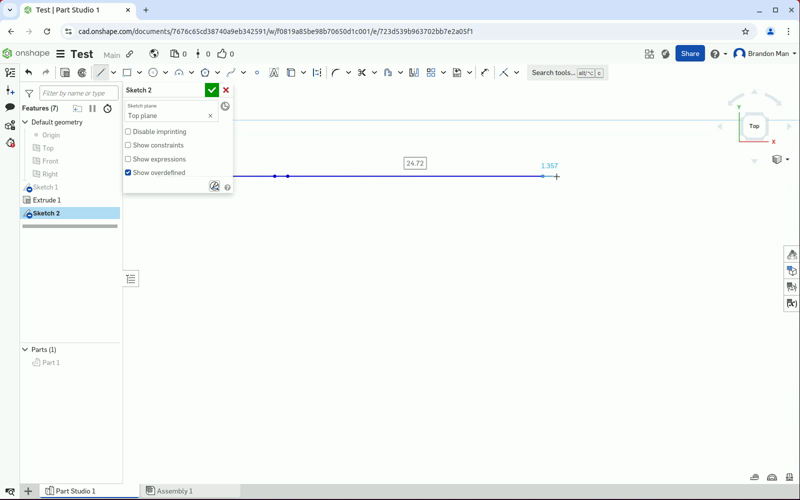
scroll(6)
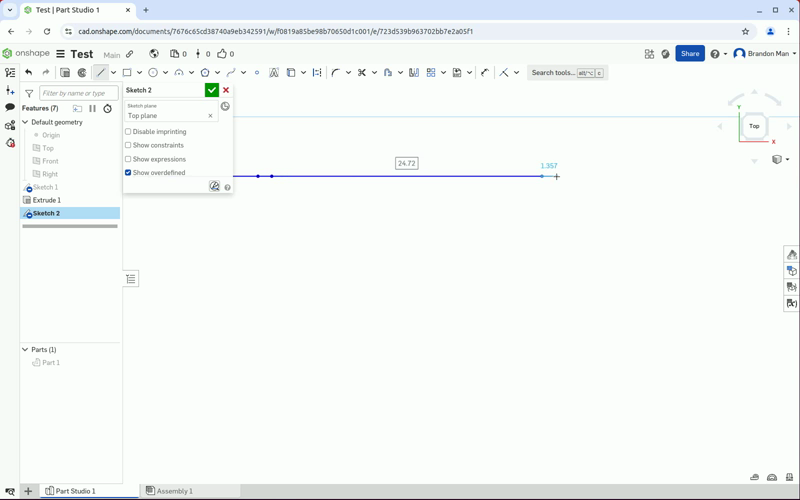
scroll(6)
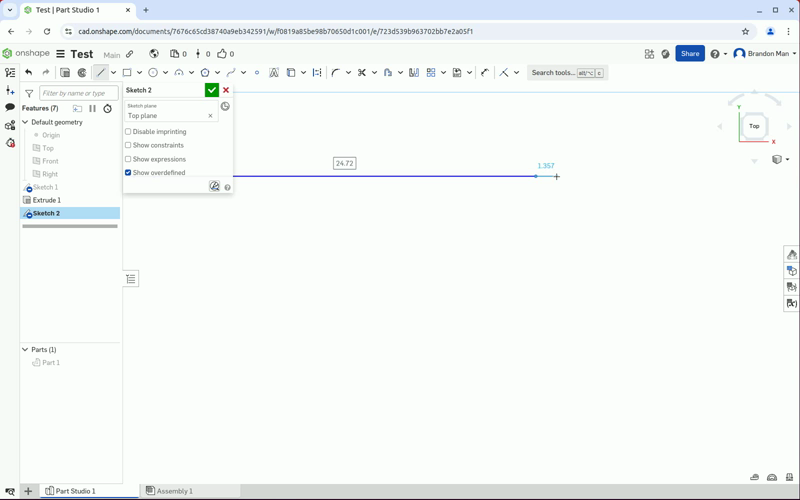
scroll(6)
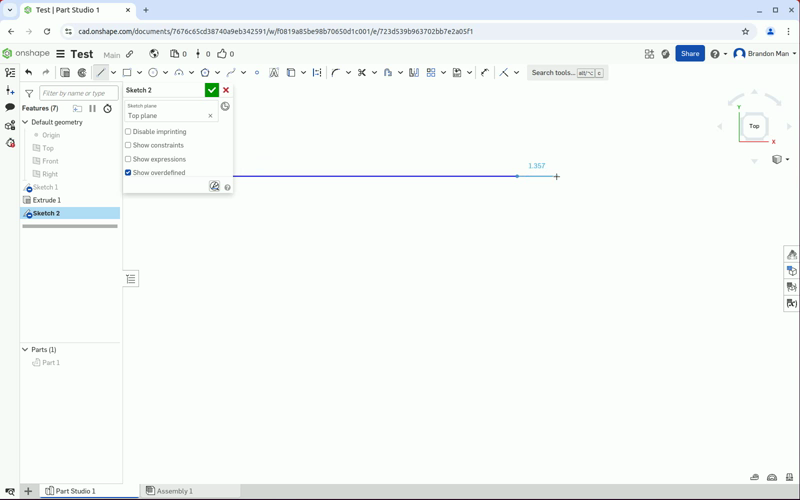
scroll(6)
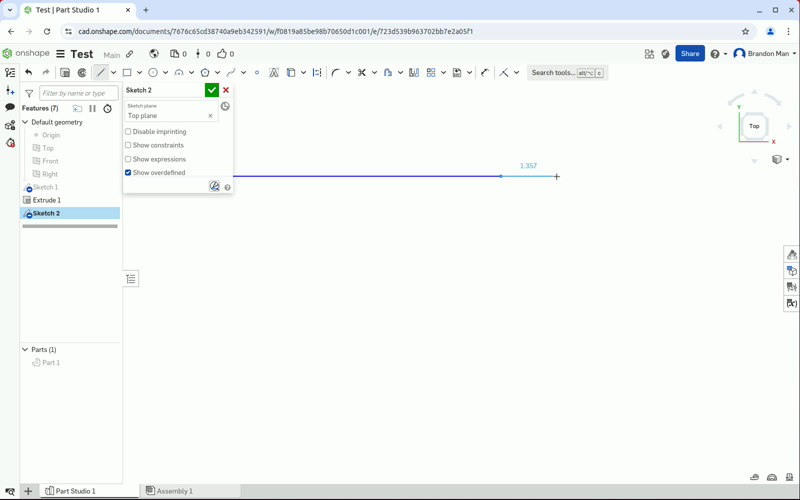
scroll(6)
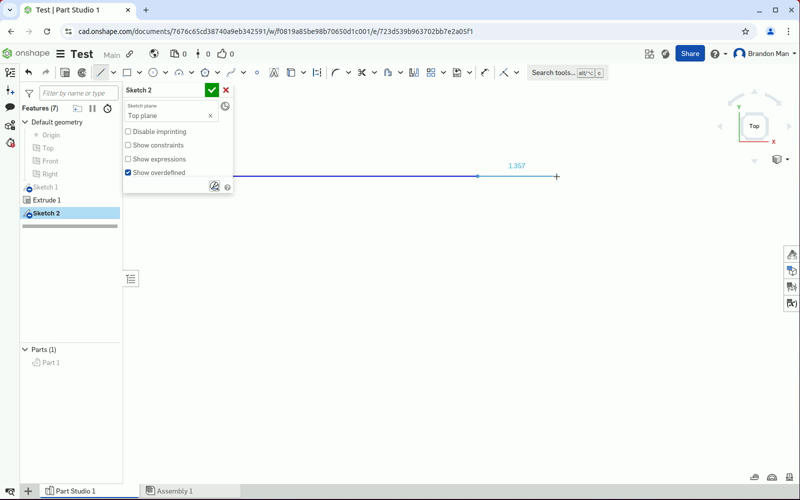
click(556, 176)
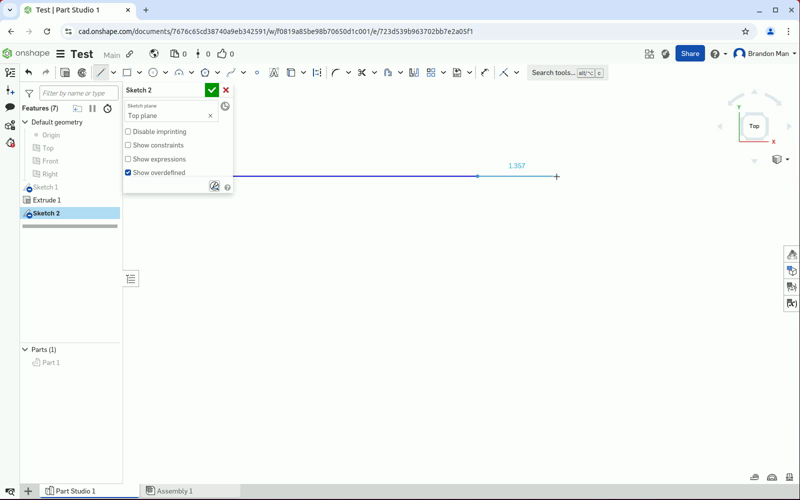
scroll(-6)
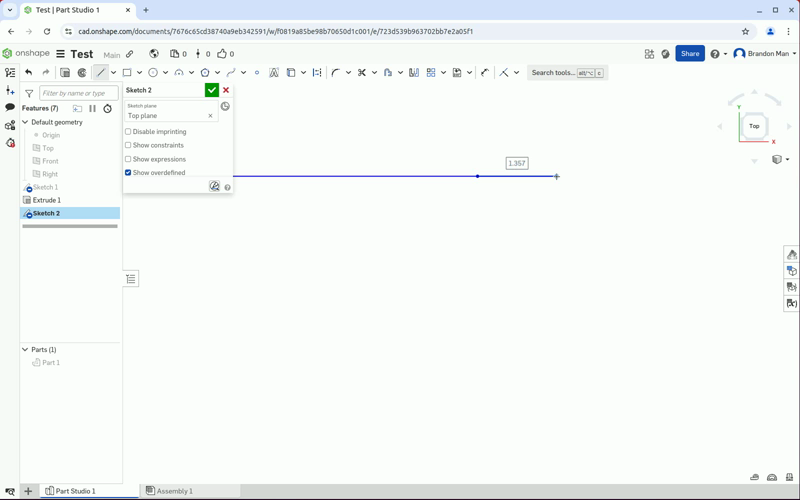
scroll(-6)
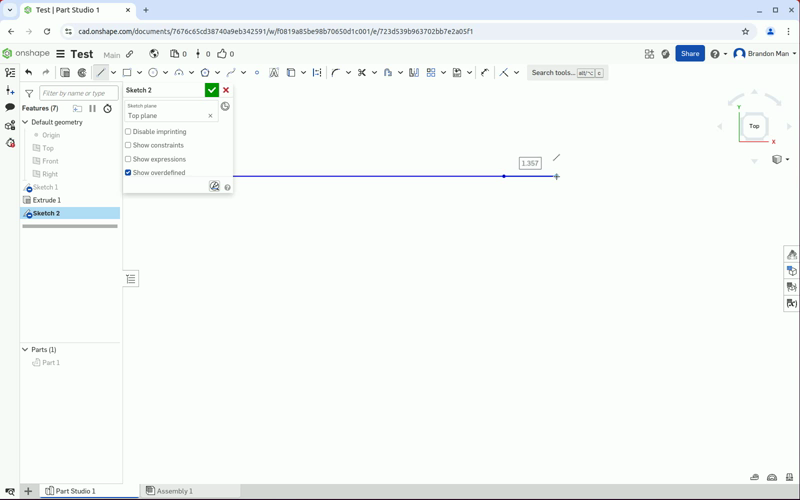
scroll(-6)
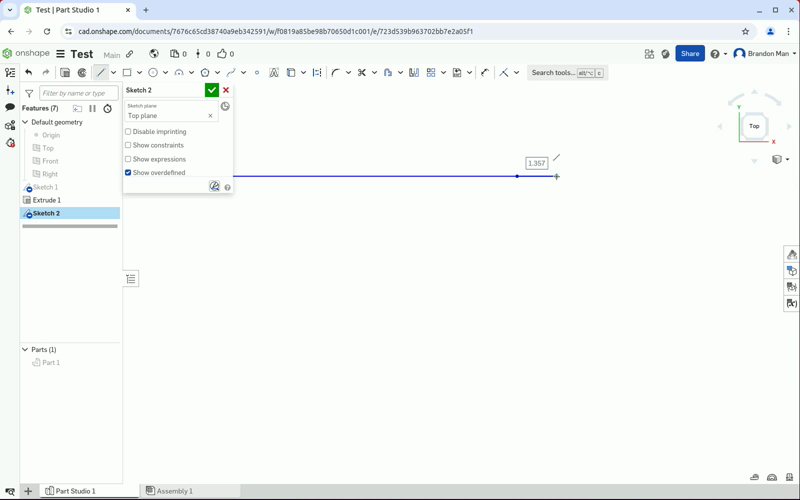
scroll(-6)
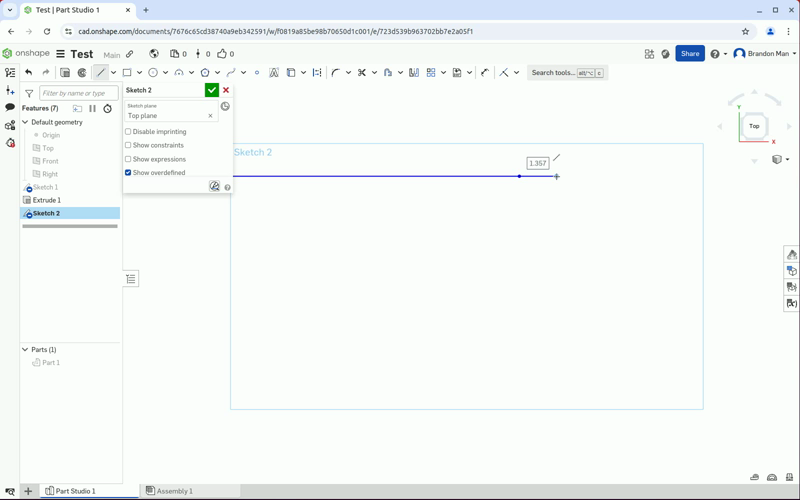
scroll(-6)
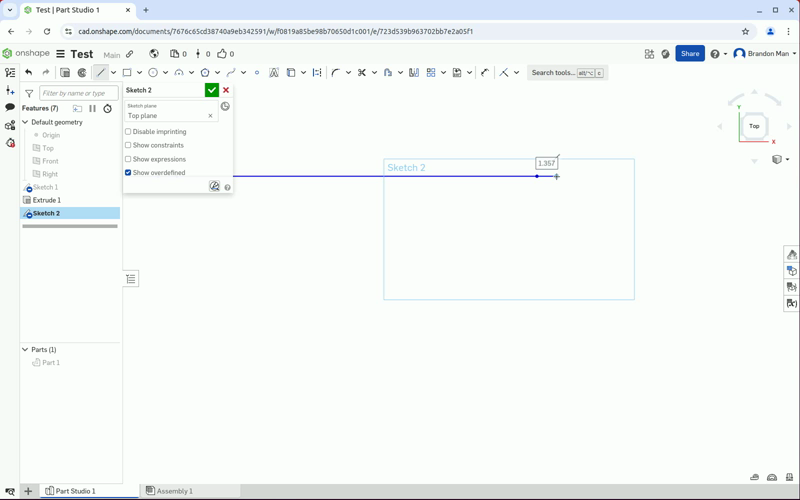
scroll(-6)
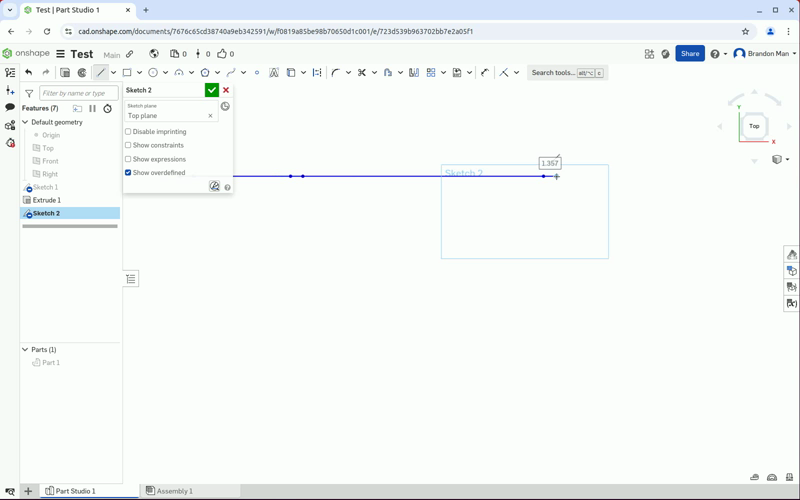
scroll(-6)
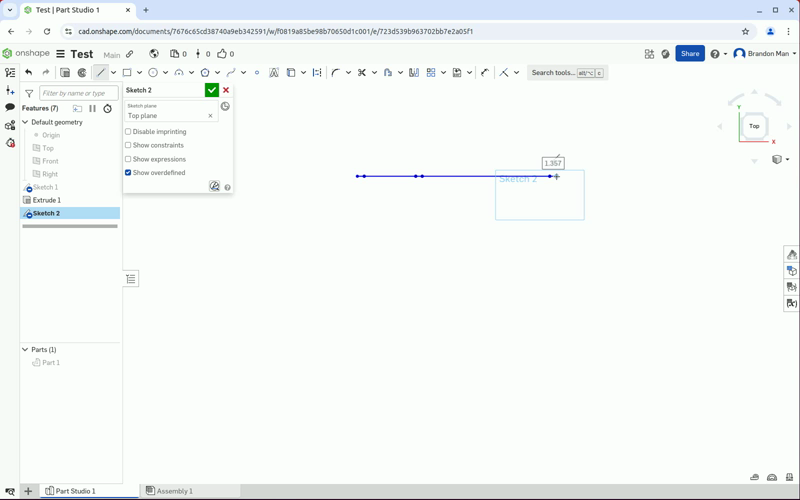
key_up(shift)
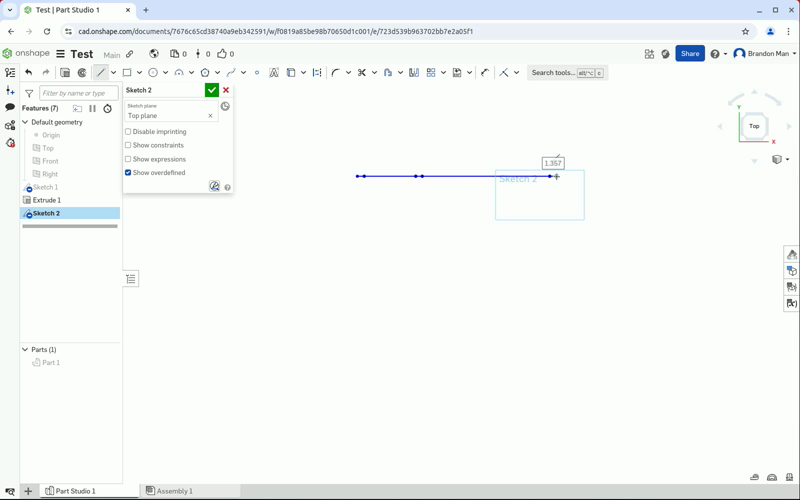
key_down(shift)
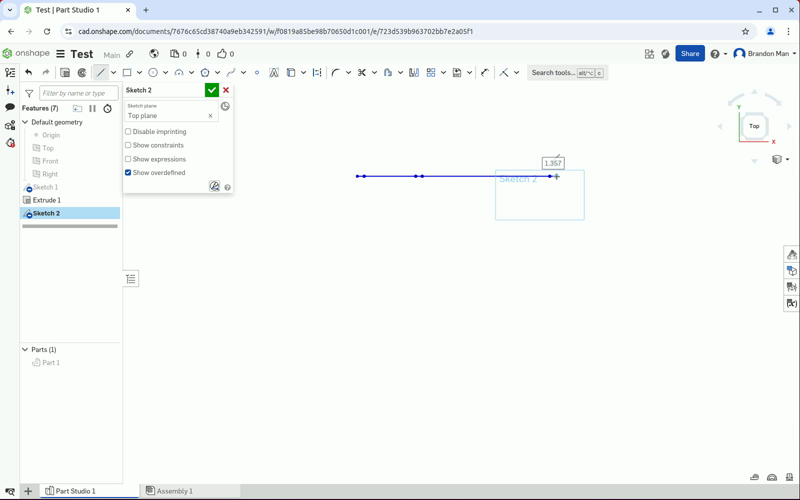
mouse_move(586, 176)
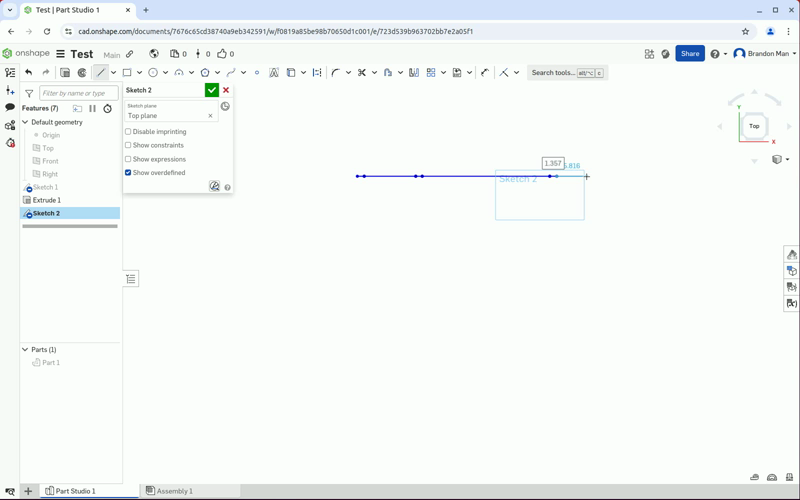
mouse_move(562, 176)
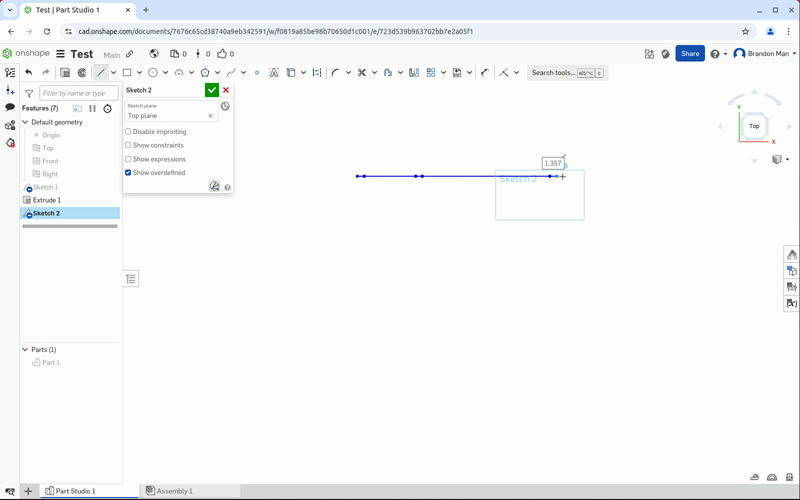
scroll(6)
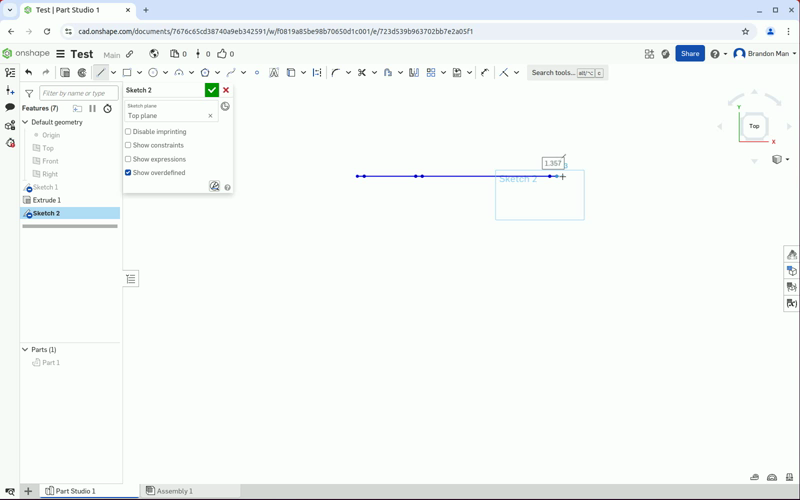
scroll(6)
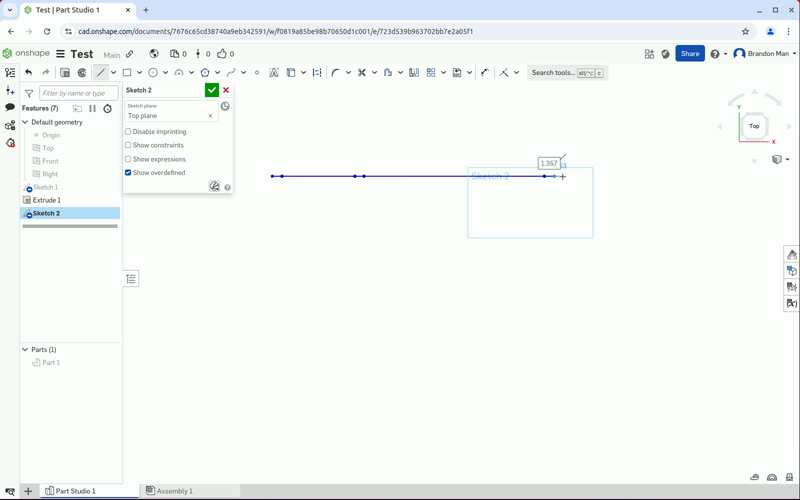
scroll(6)
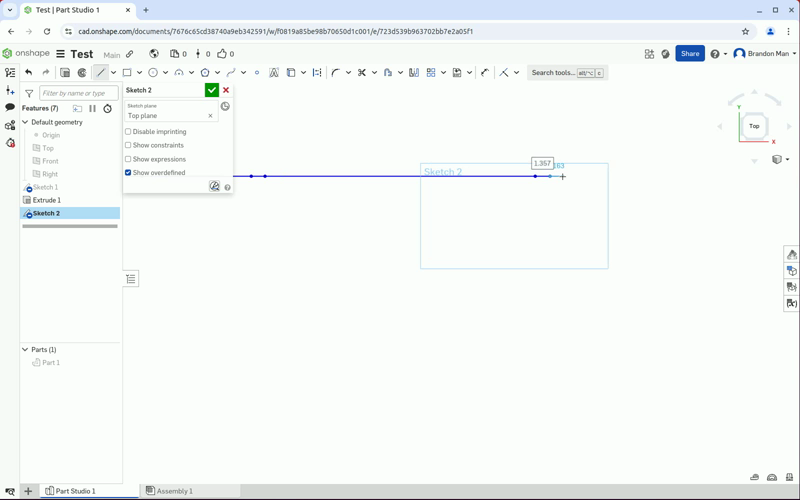
scroll(6)
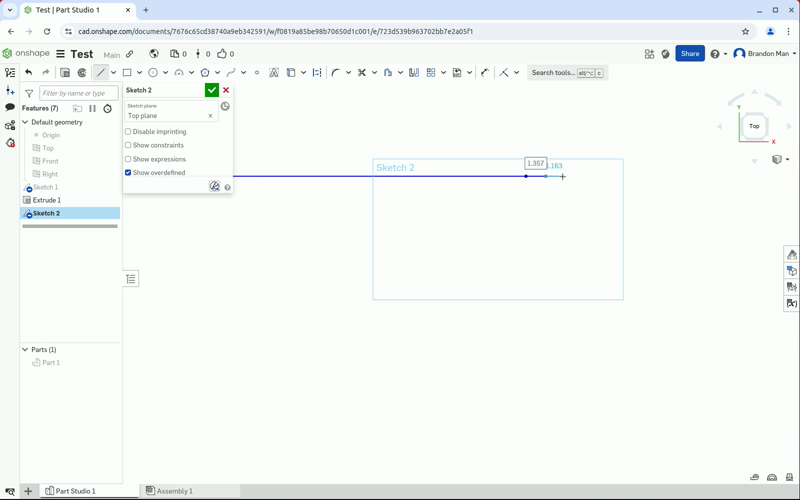
scroll(6)
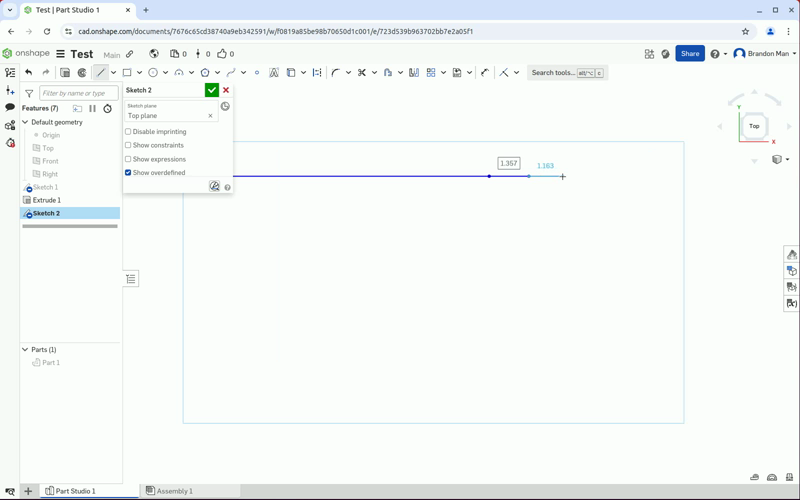
scroll(6)
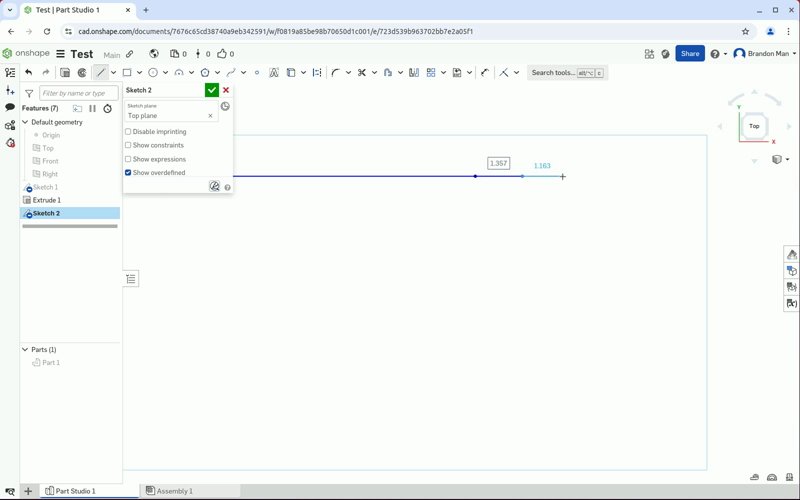
scroll(6)
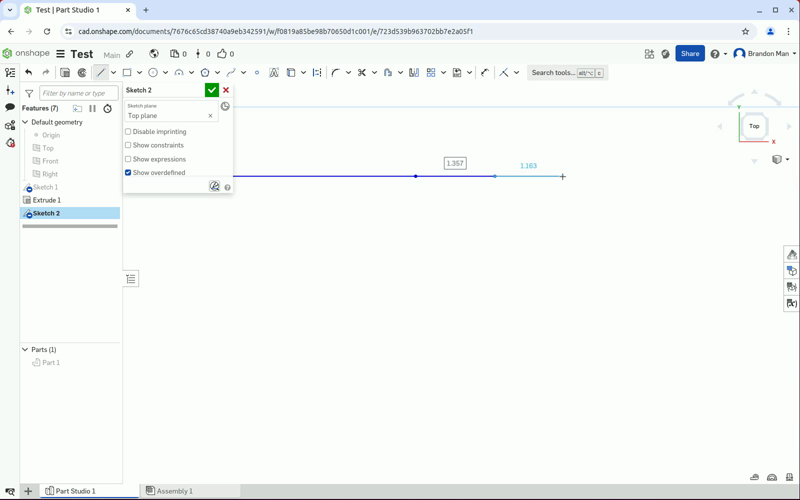
click(562, 176)
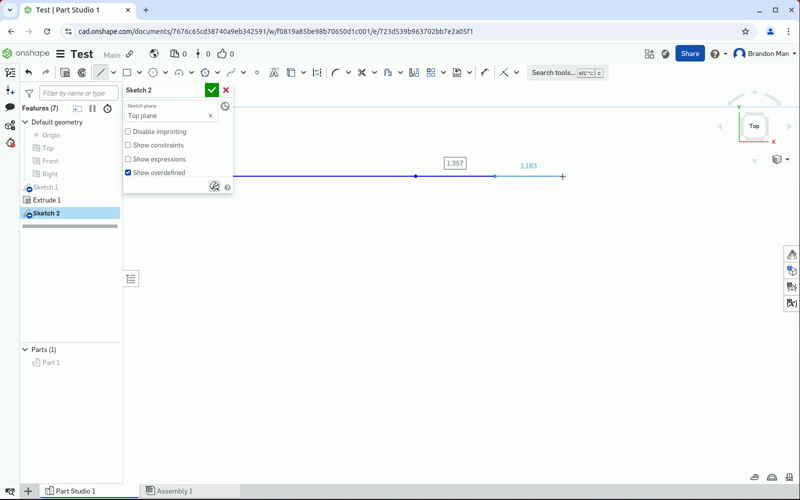
scroll(-6)
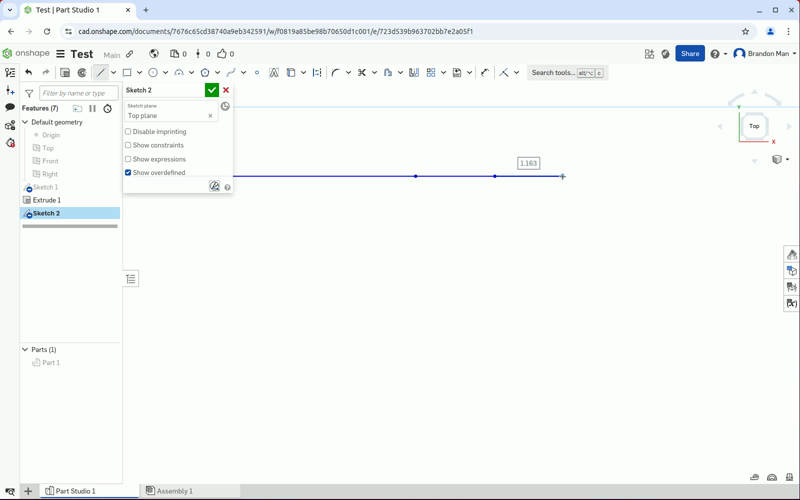
scroll(-6)
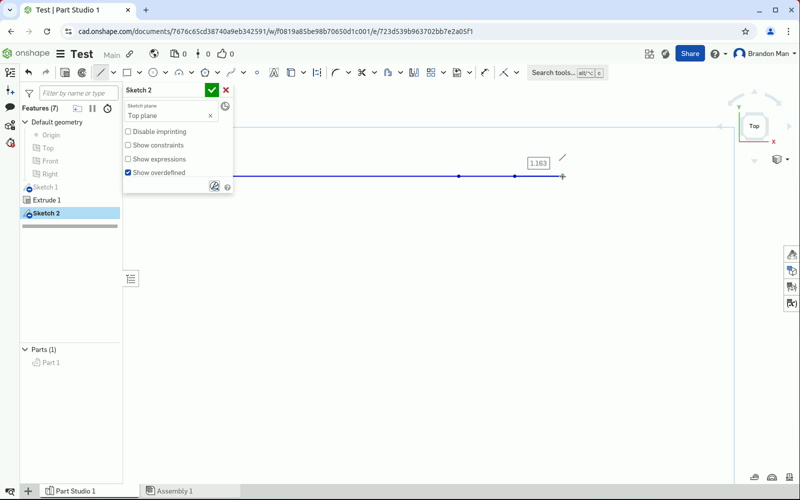
scroll(-6)
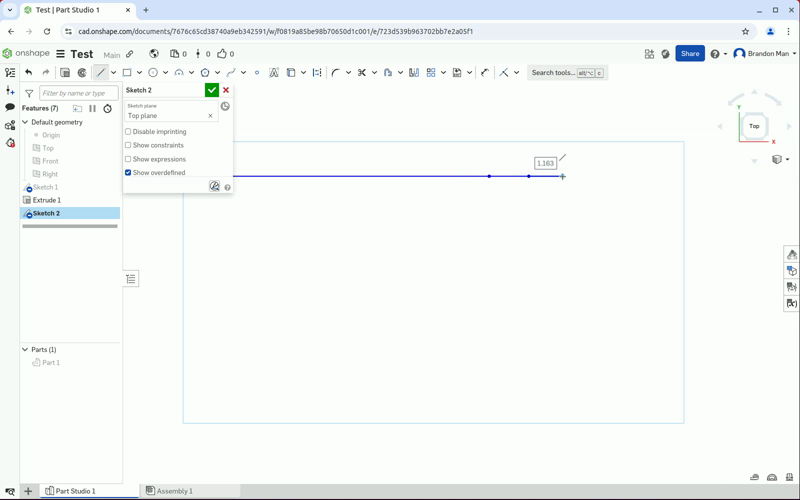
scroll(-6)
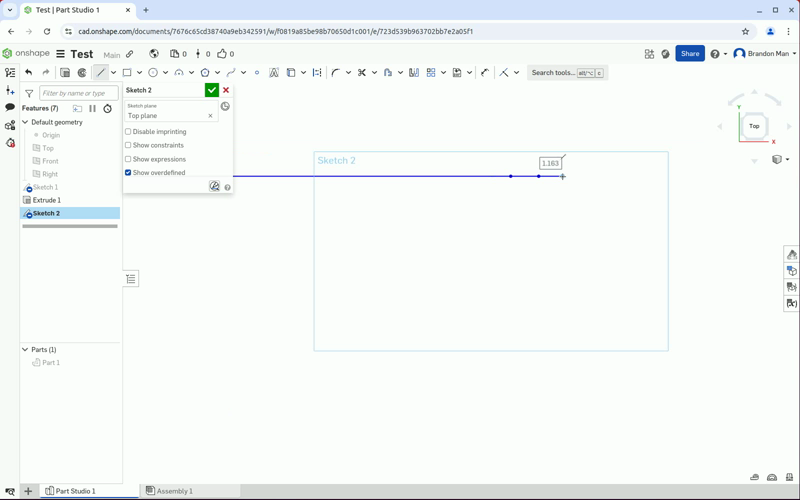
scroll(-6)
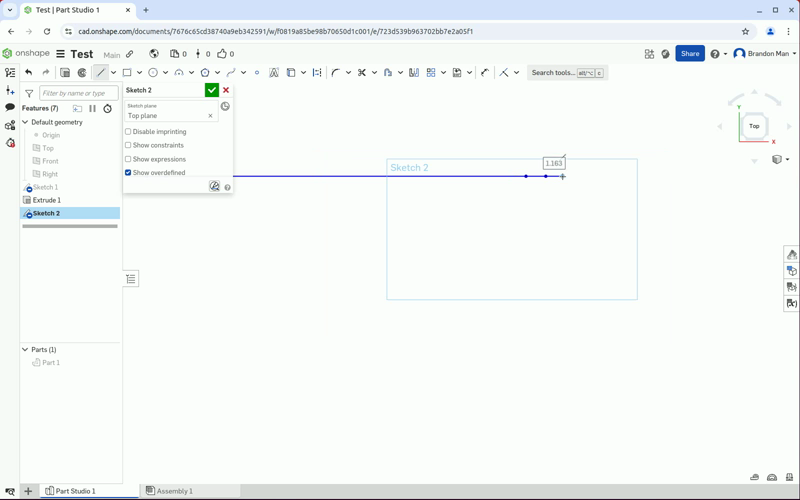
scroll(-6)
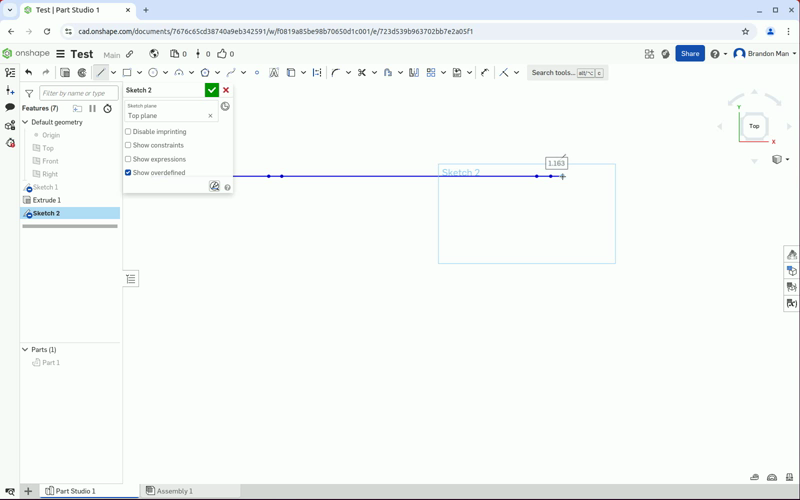
scroll(-6)
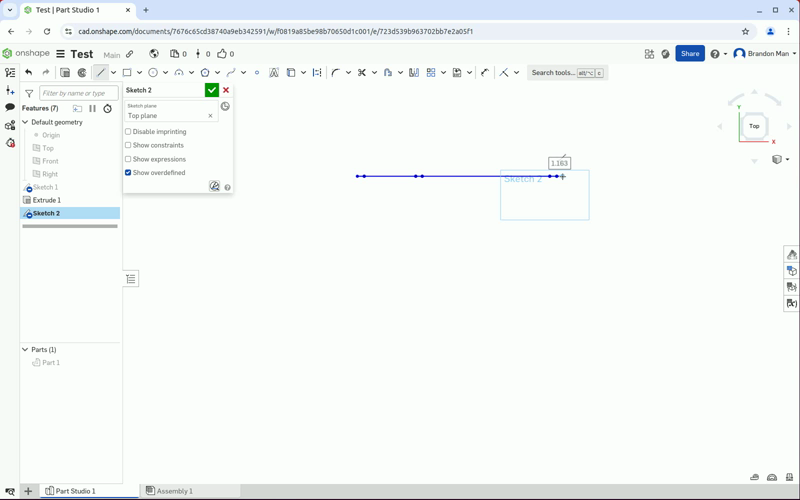
key_up(shift)
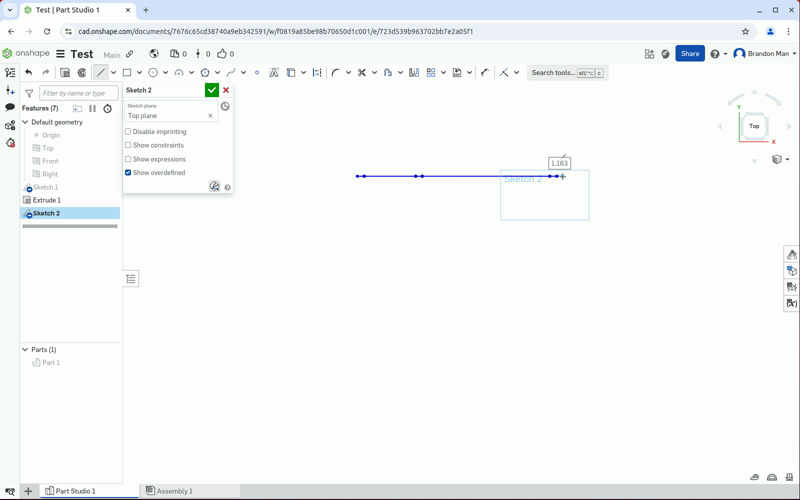
key_down(shift)
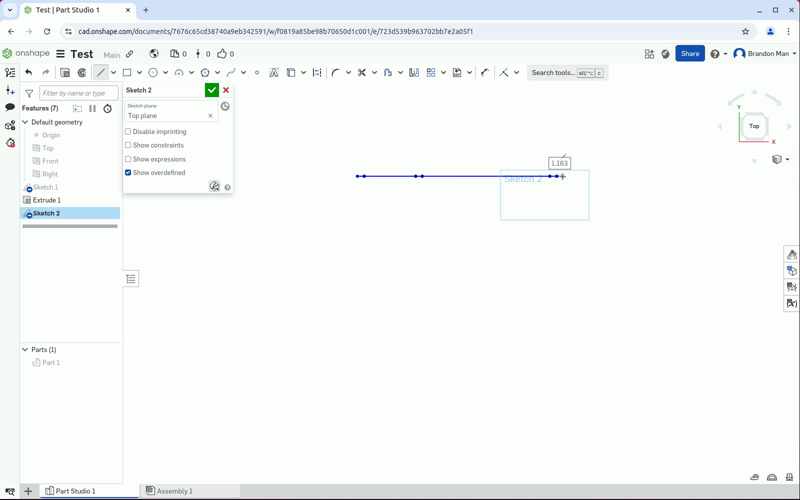
mouse_move(589, 176)
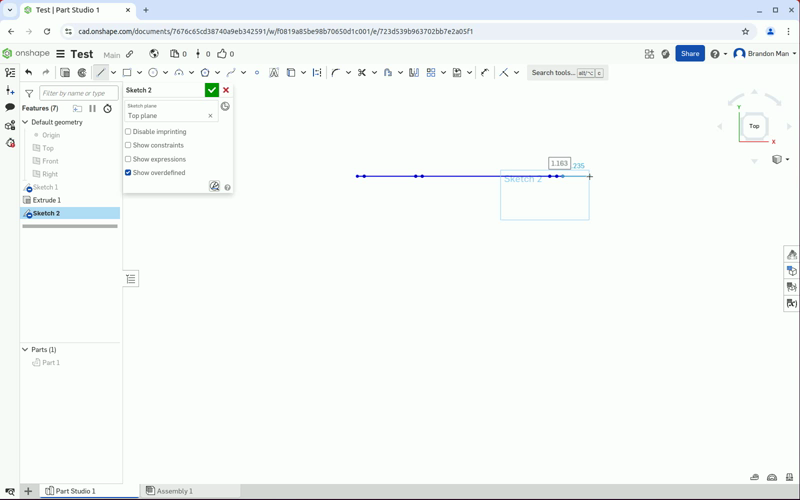
mouse_move(562, 169)
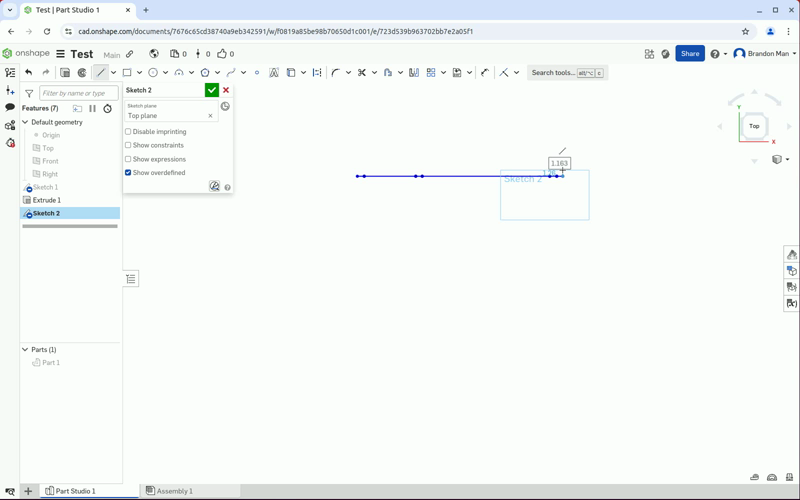
scroll(6)
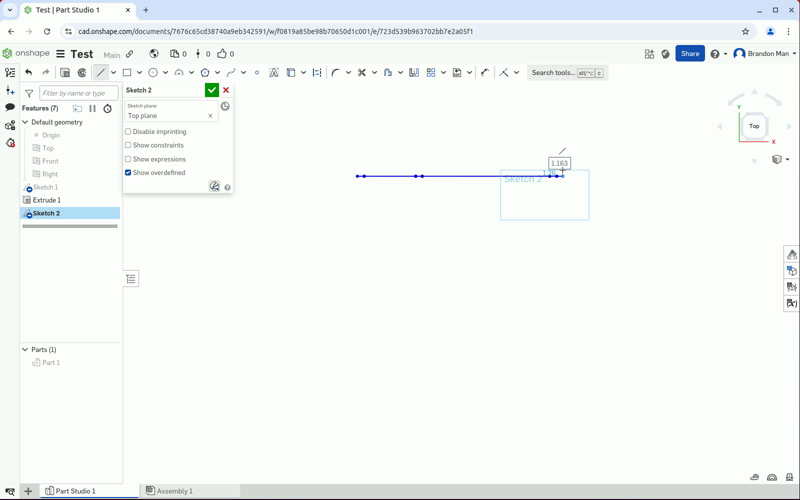
scroll(6)
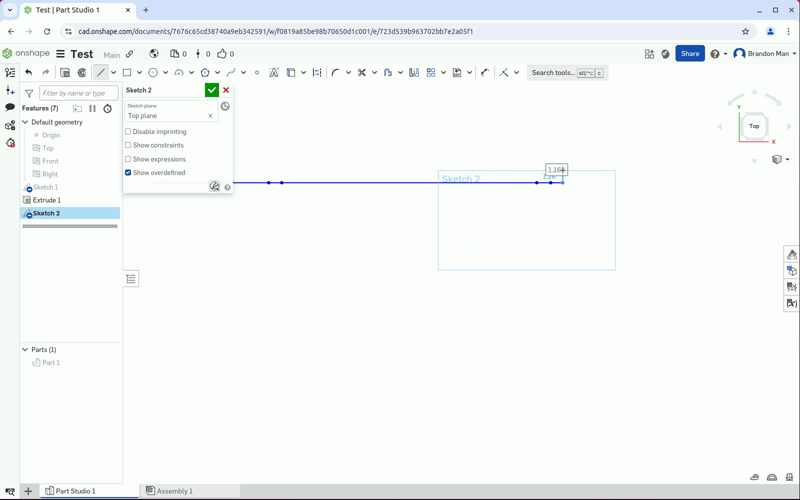
scroll(6)
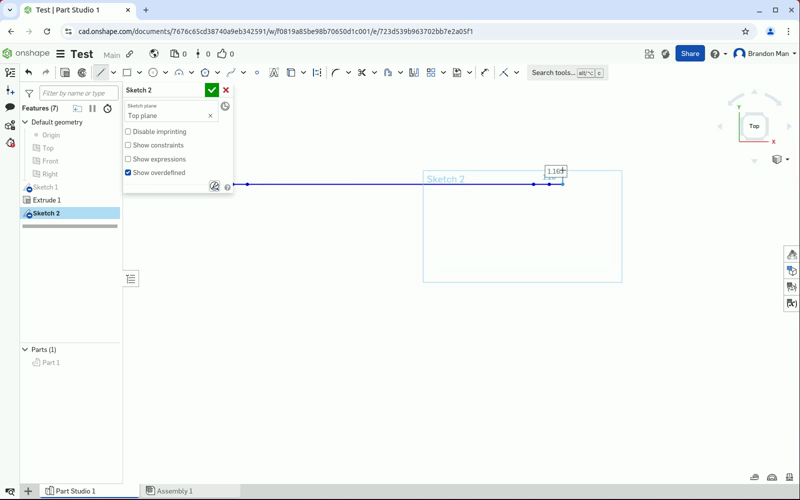
scroll(6)
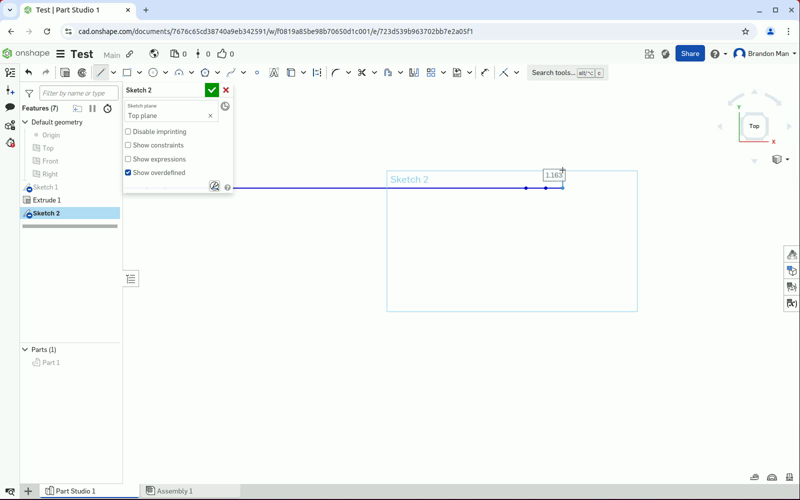
scroll(6)
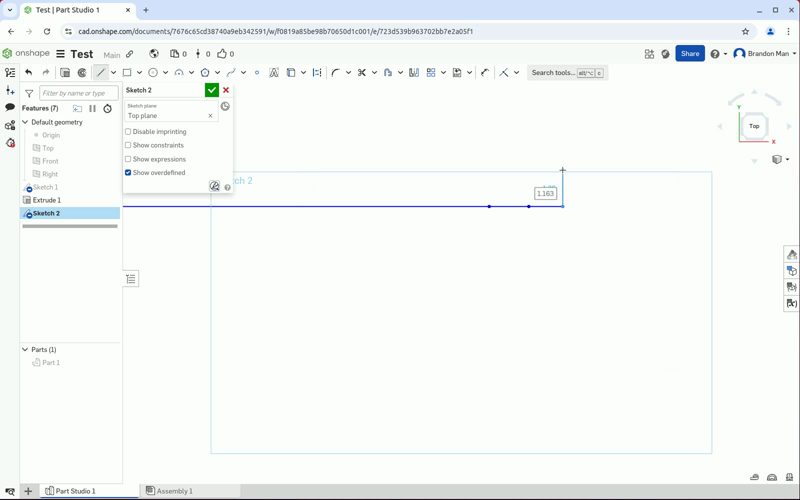
scroll(6)
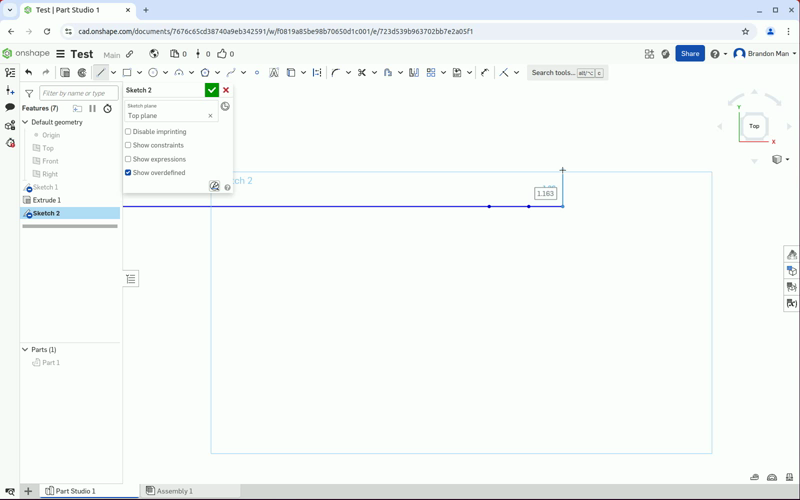
scroll(6)
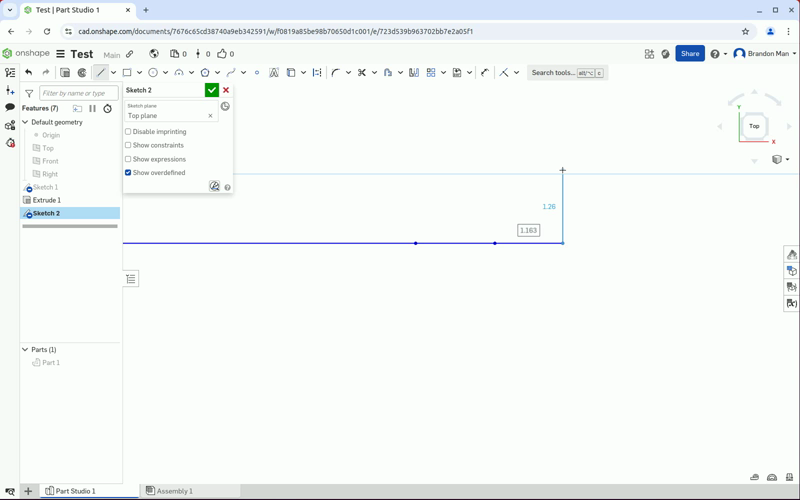
click(562, 169)
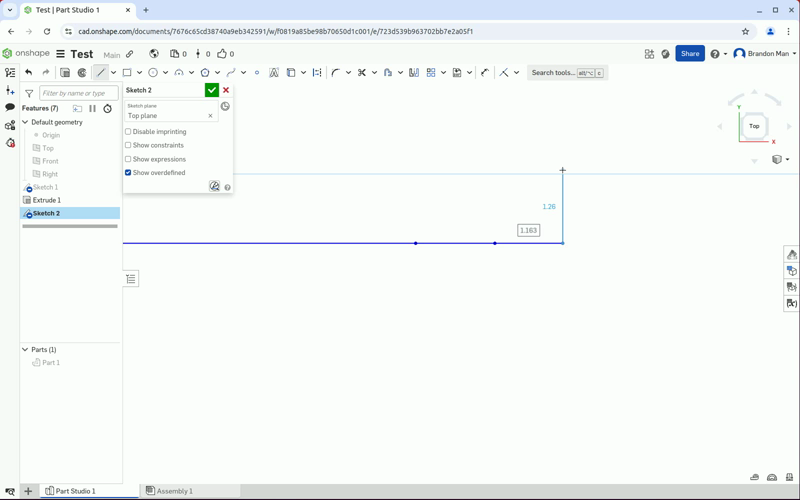
scroll(-6)
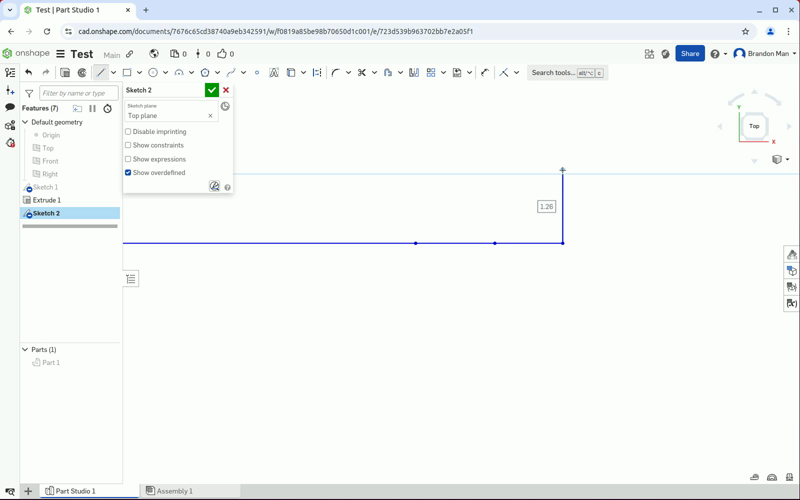
scroll(-6)
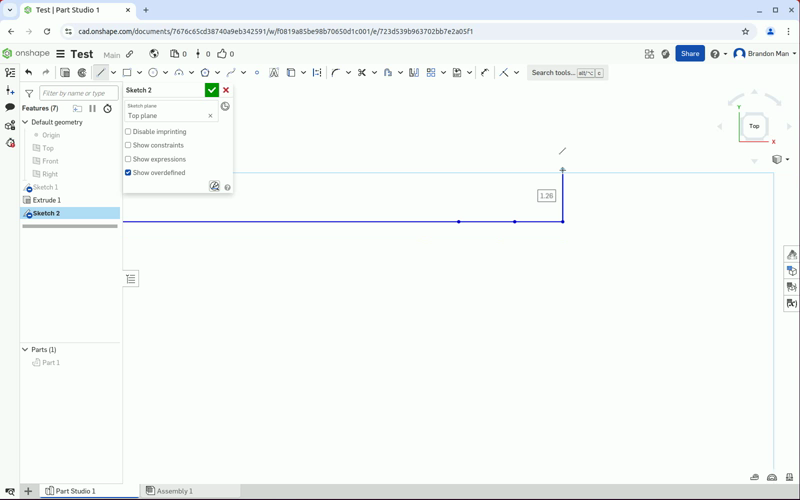
scroll(-6)
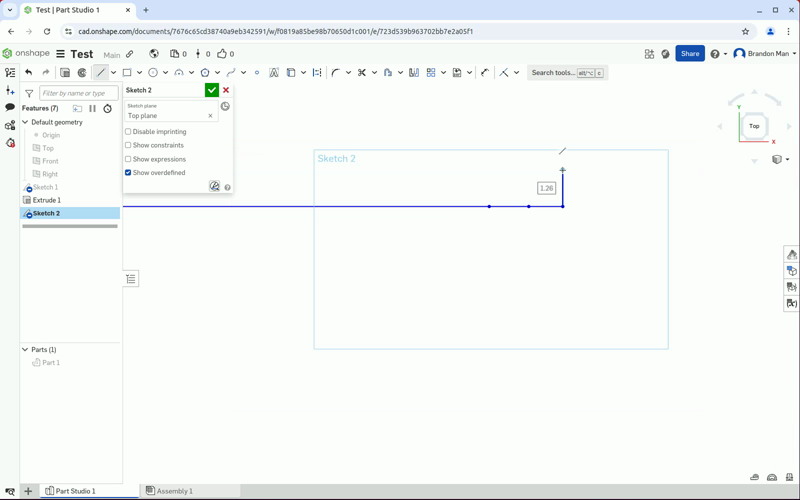
scroll(-6)
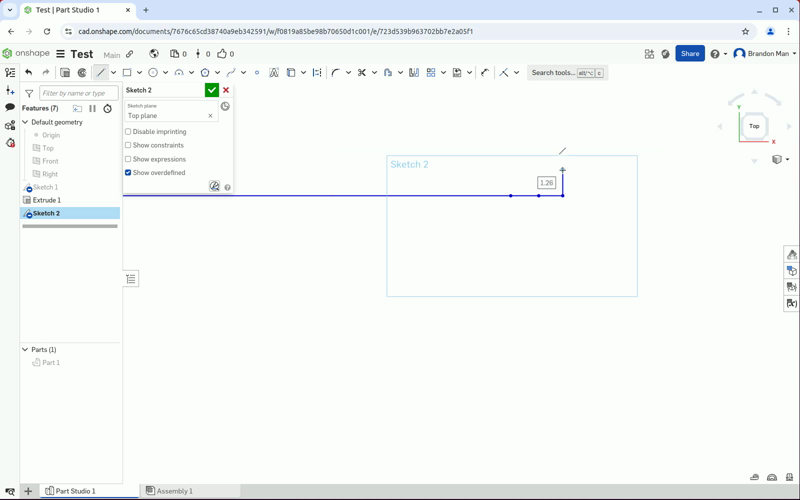
scroll(-6)
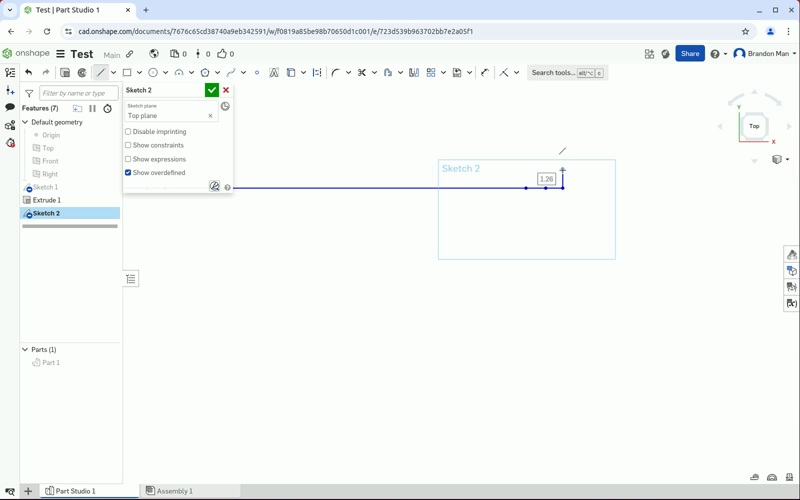
scroll(-6)
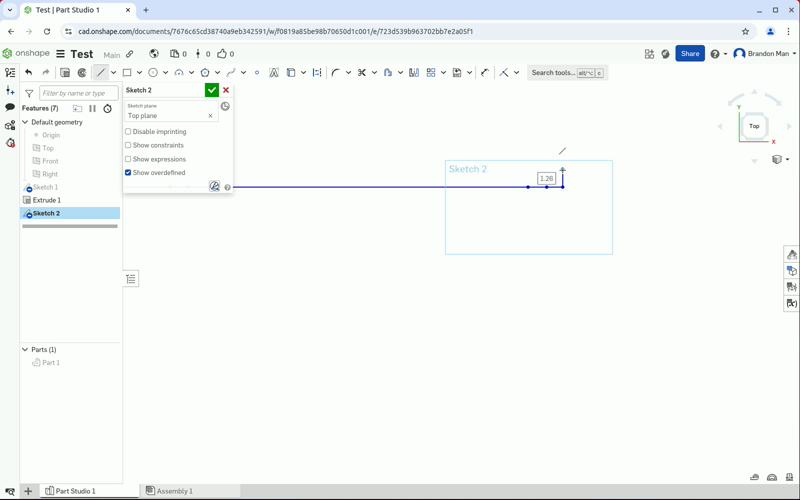
scroll(-6)
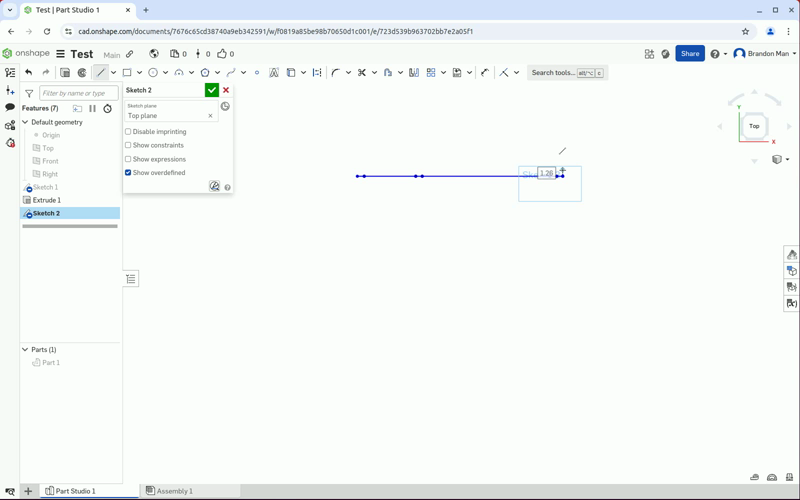
key_up(shift)
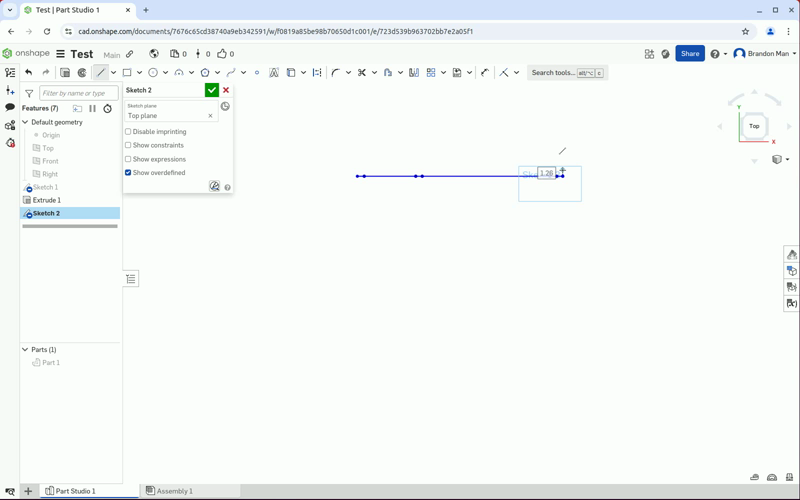
key_down(shift)
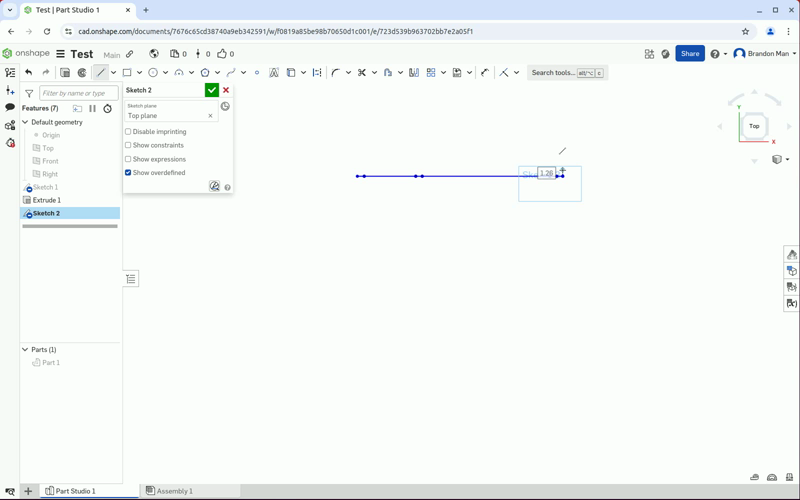
mouse_move(357, 169)
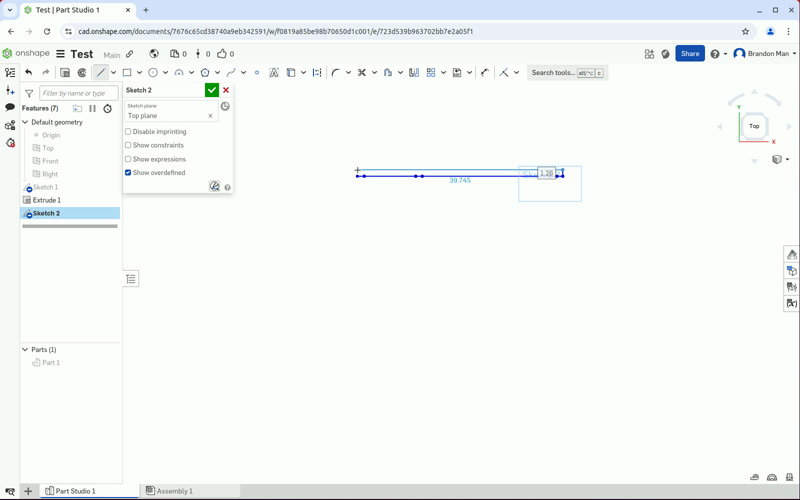
click(357, 169)
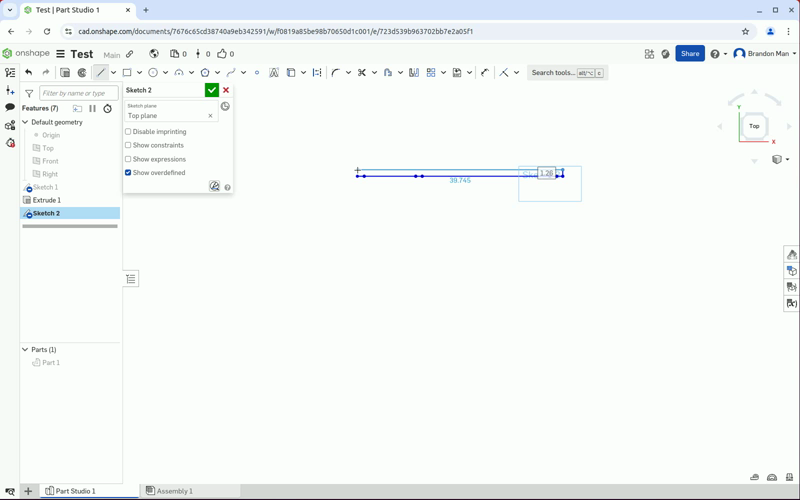
key_up(shift)
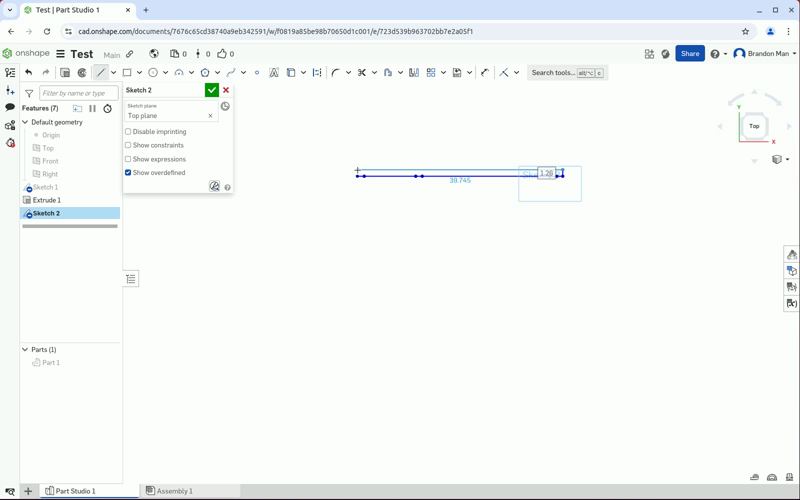
mouse_move(387, 169)
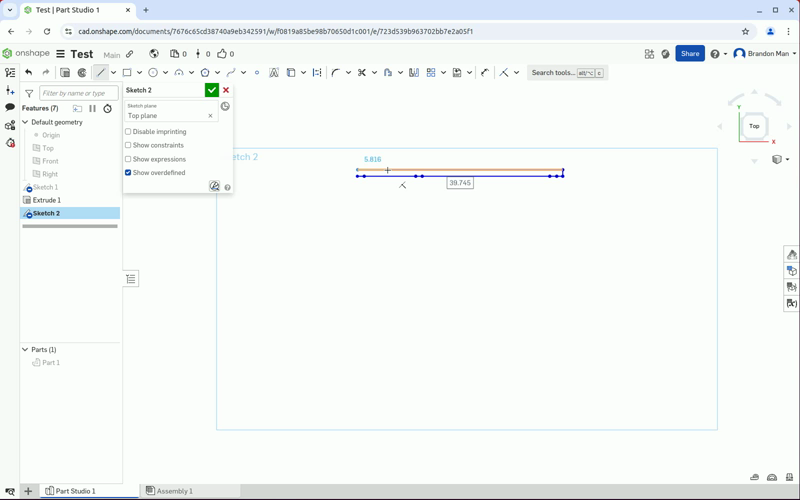
key_down(shift)
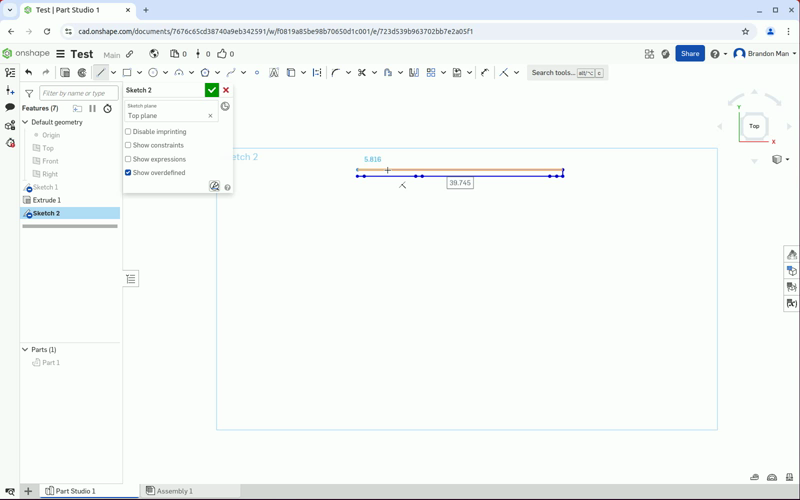
mouse_move(357, 176)
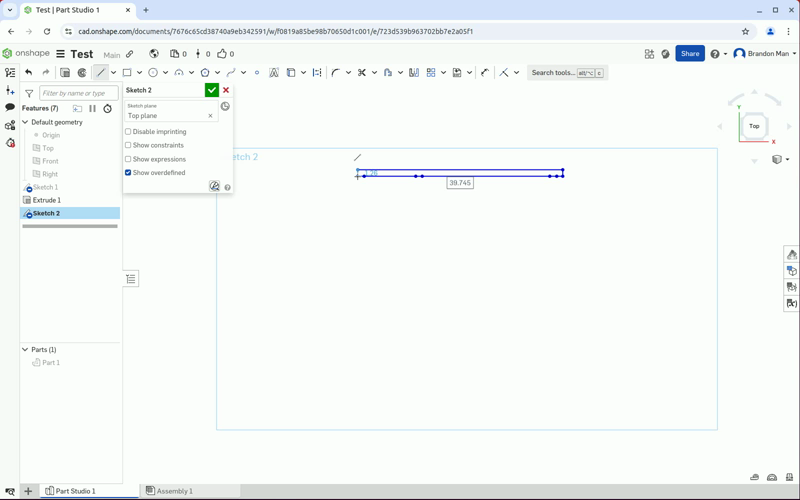
scroll(6)
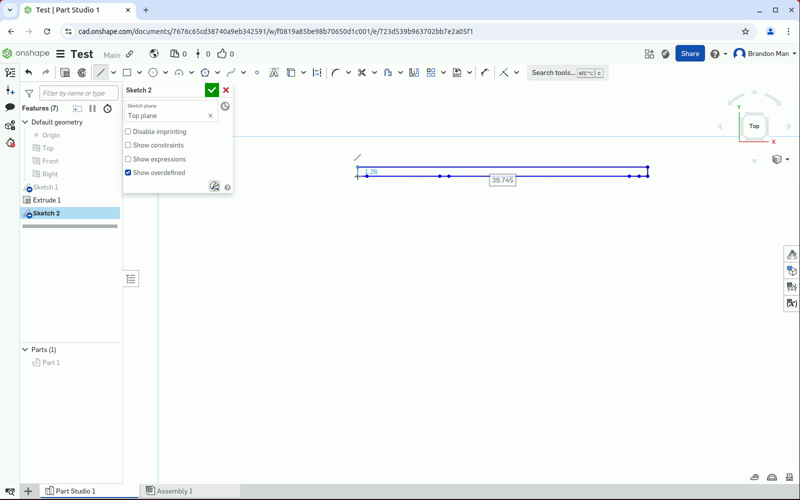
scroll(6)
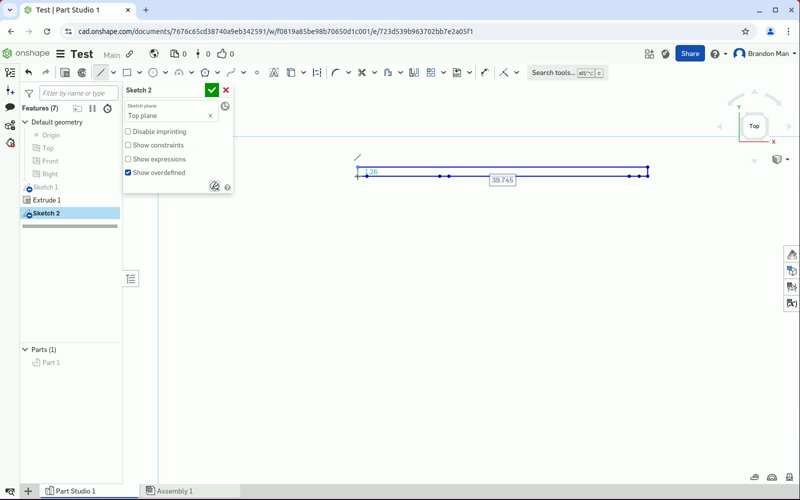
scroll(6)
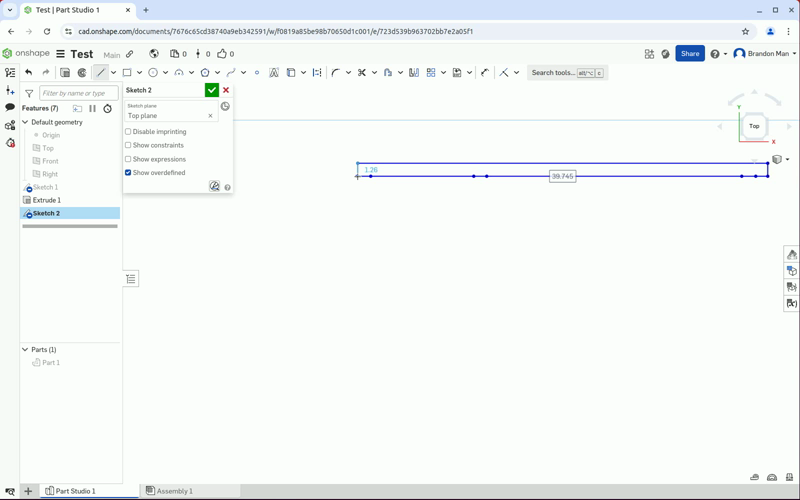
scroll(6)
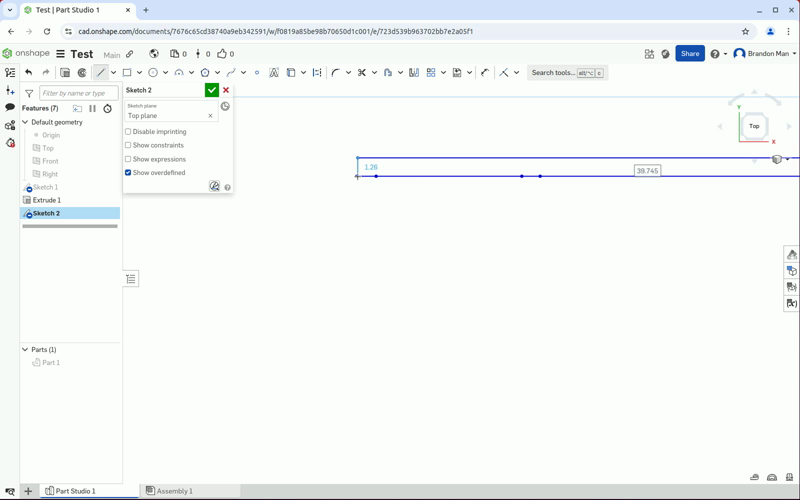
scroll(6)
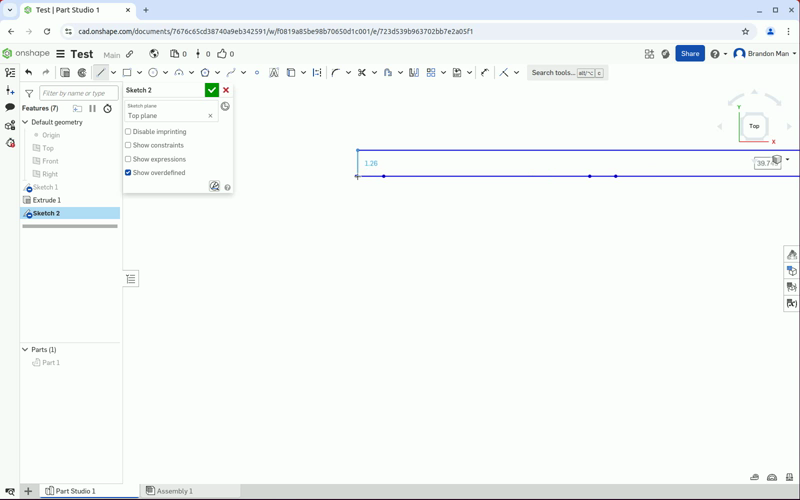
scroll(6)
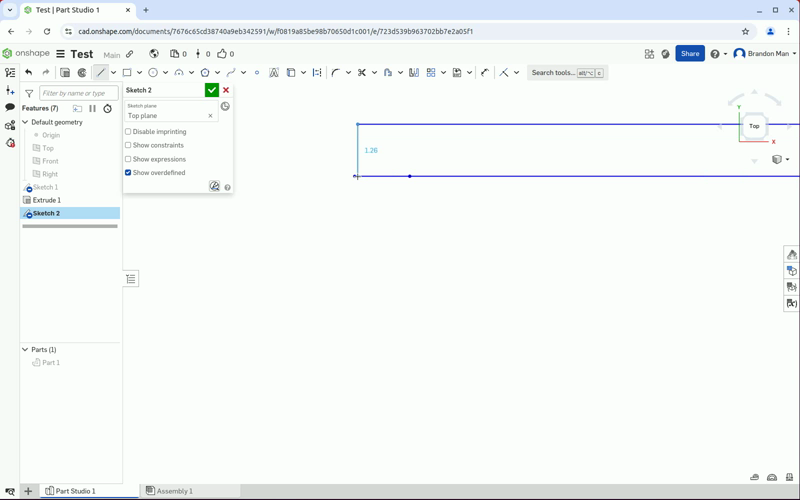
scroll(6)
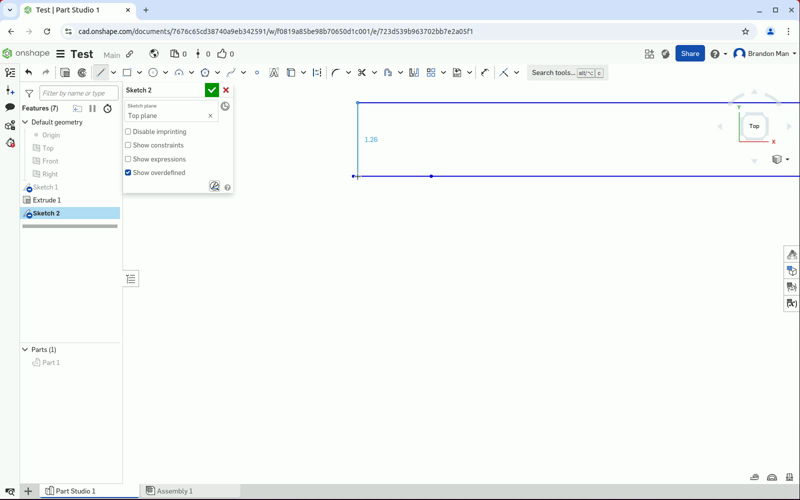
key_up(shift)
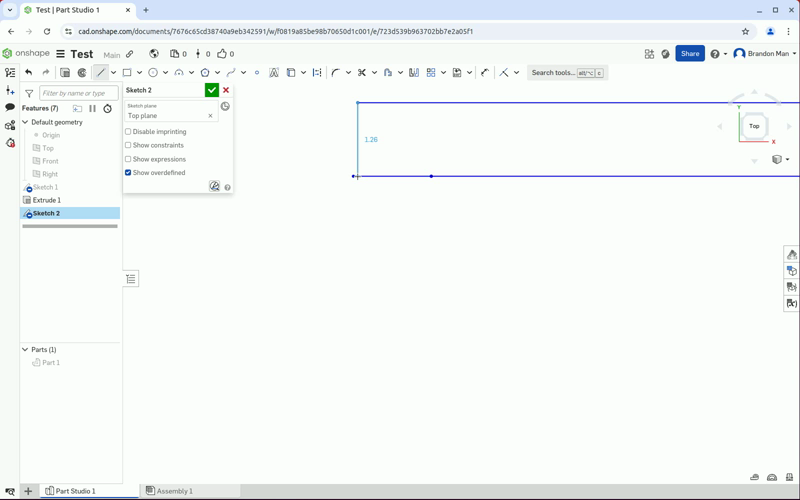
click(357, 176)
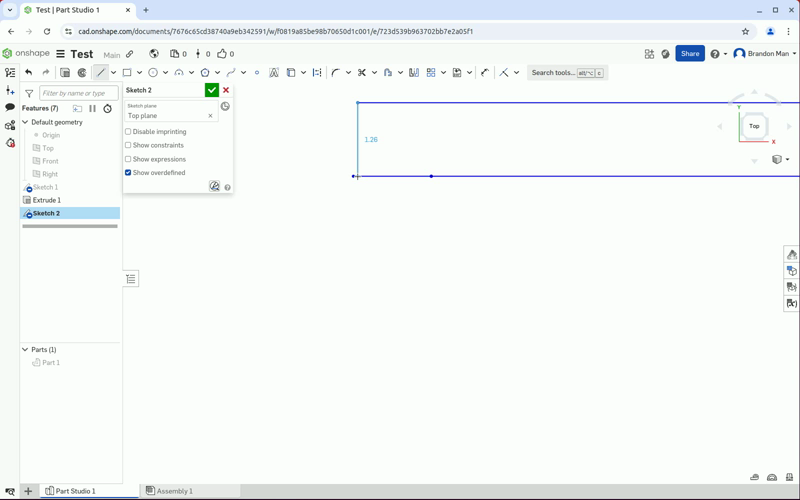
scroll(-6)
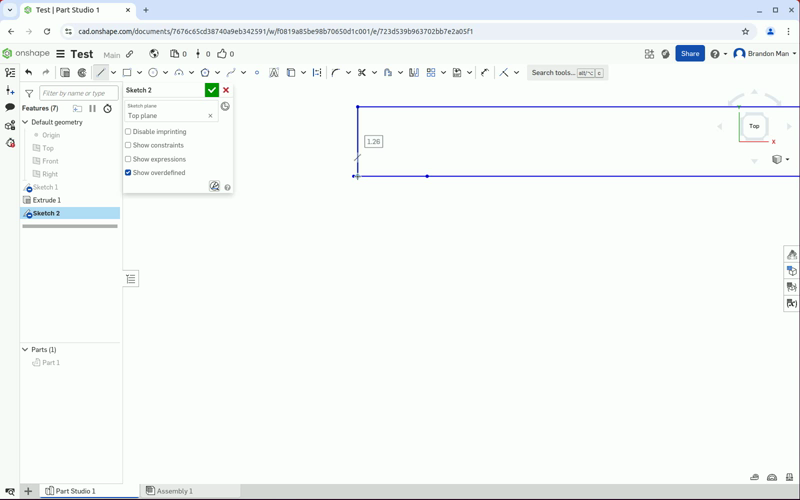
scroll(-6)
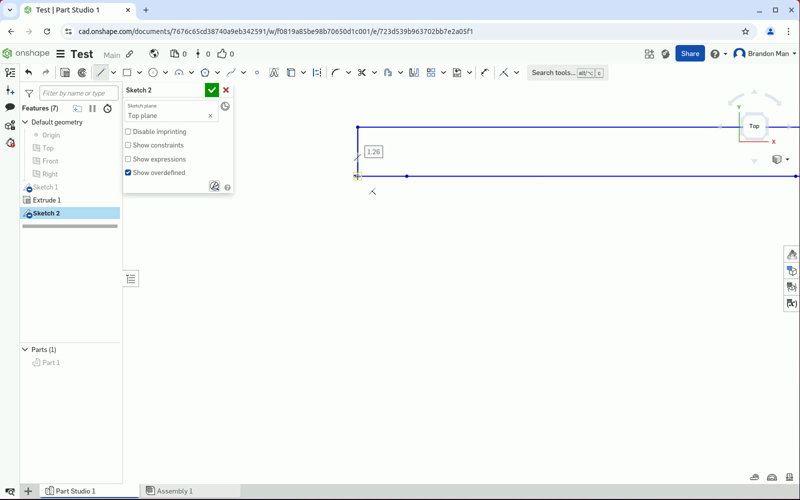
scroll(-6)
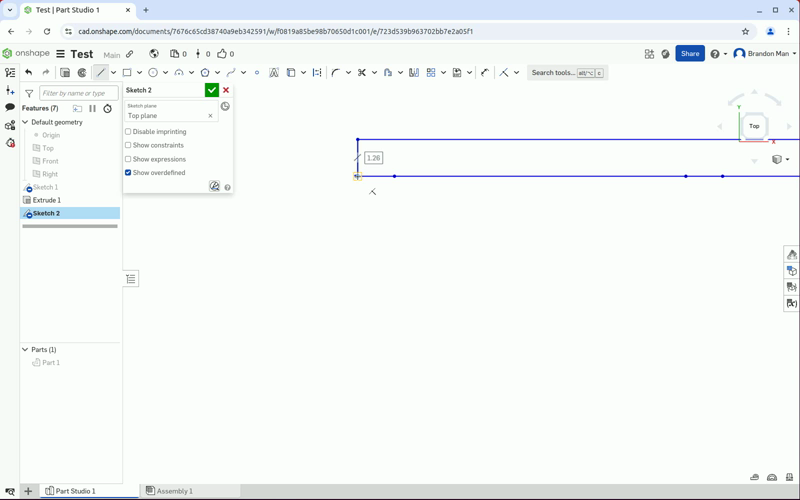
scroll(-6)
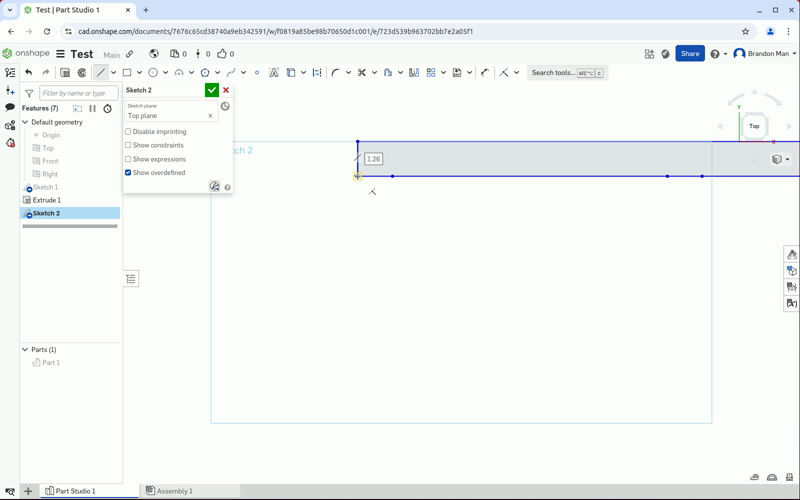
scroll(-6)
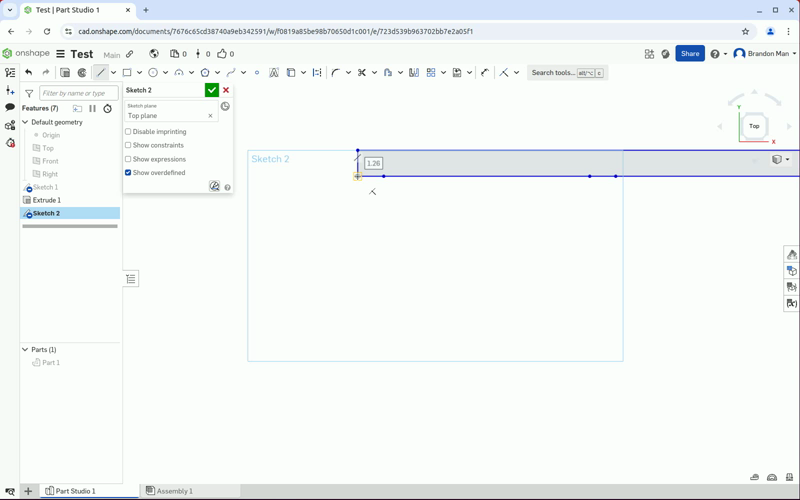
scroll(-6)
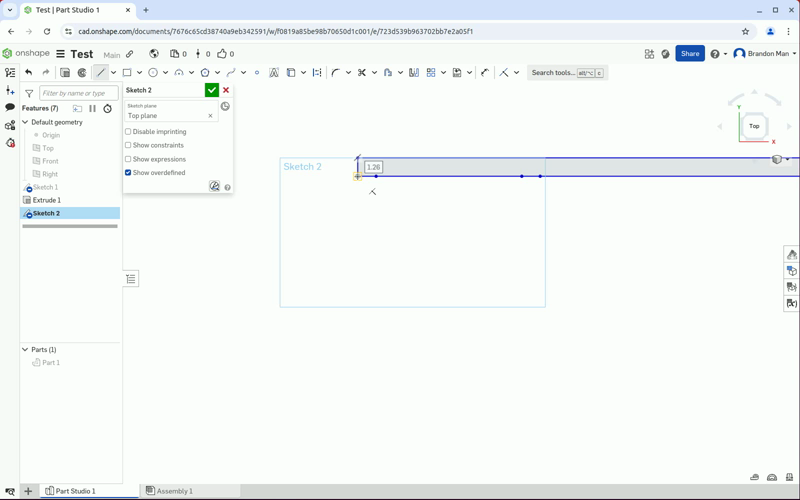
scroll(-6)
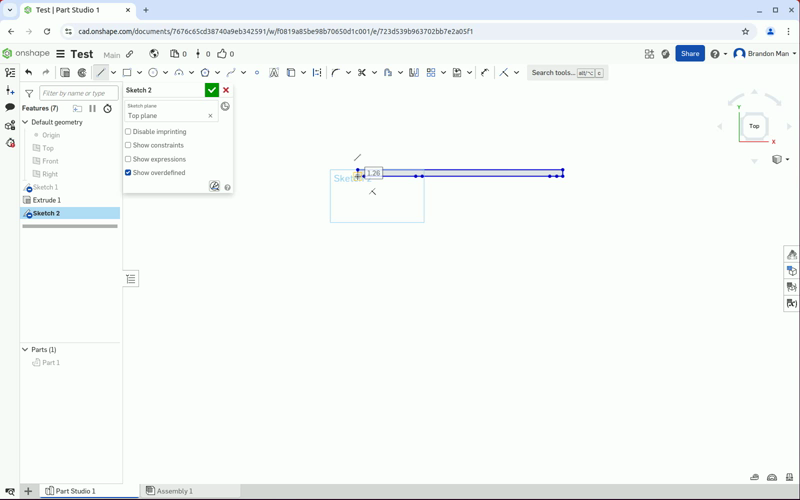
key(esc)
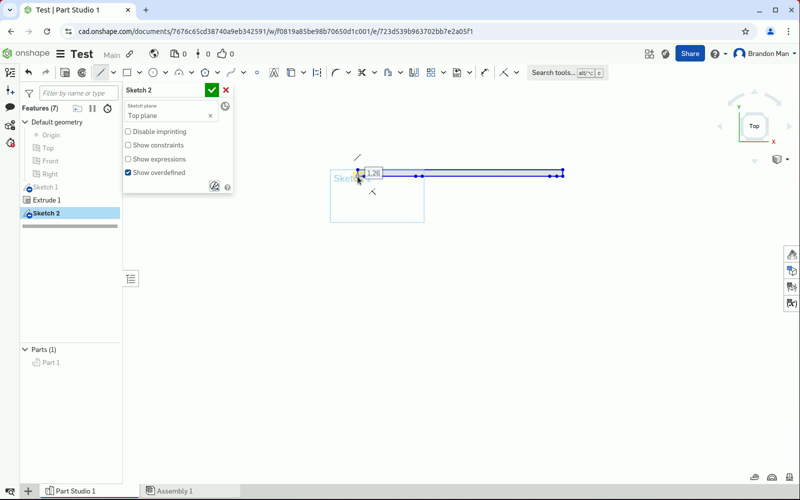
mouse_move(377, 172)
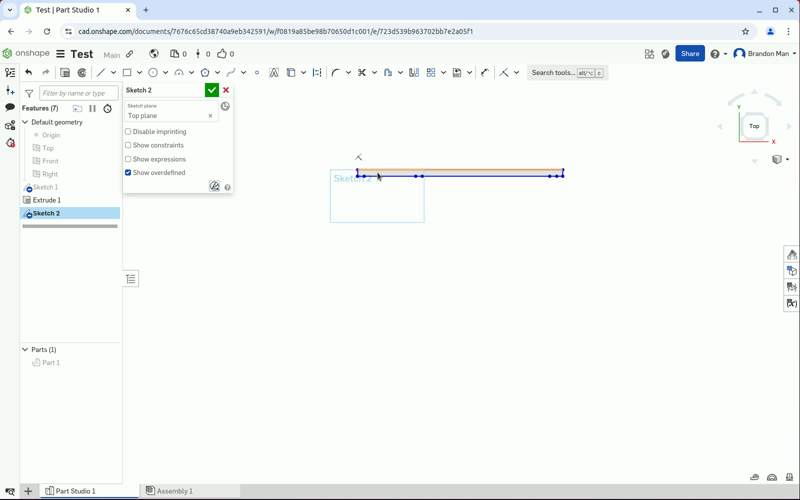
scroll(6)
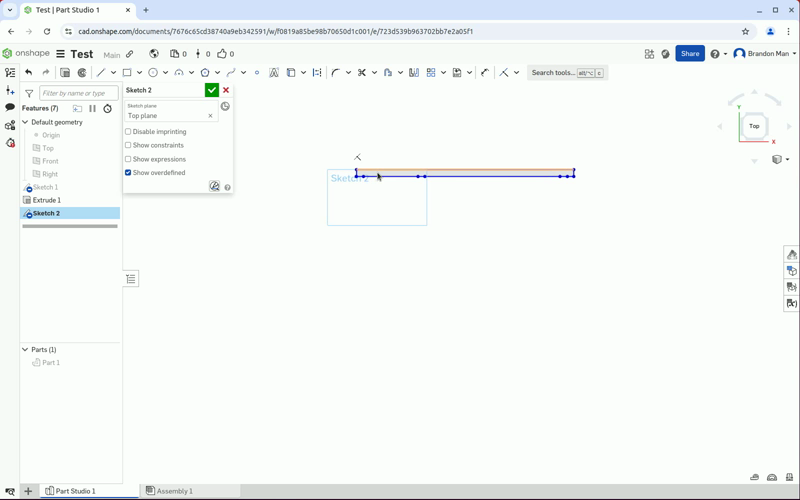
scroll(6)
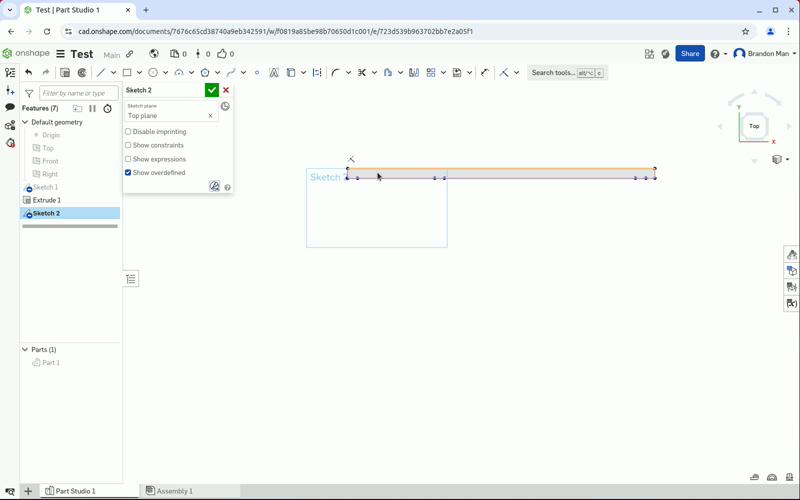
scroll(6)
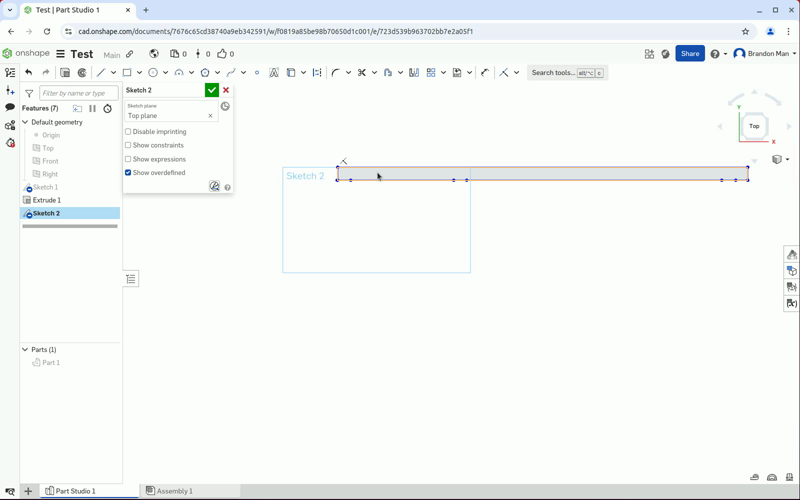
scroll(6)
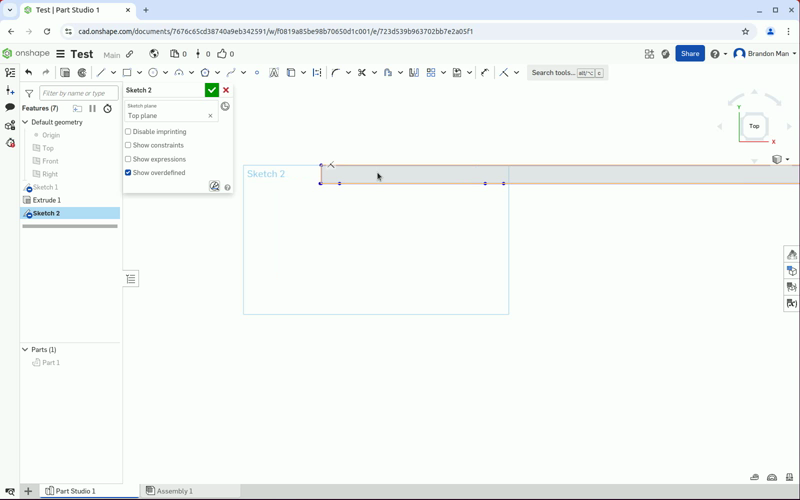
scroll(6)
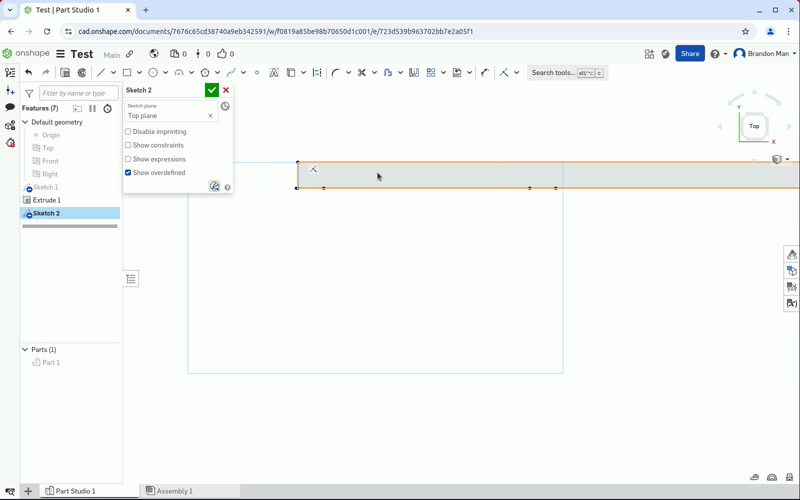
scroll(6)
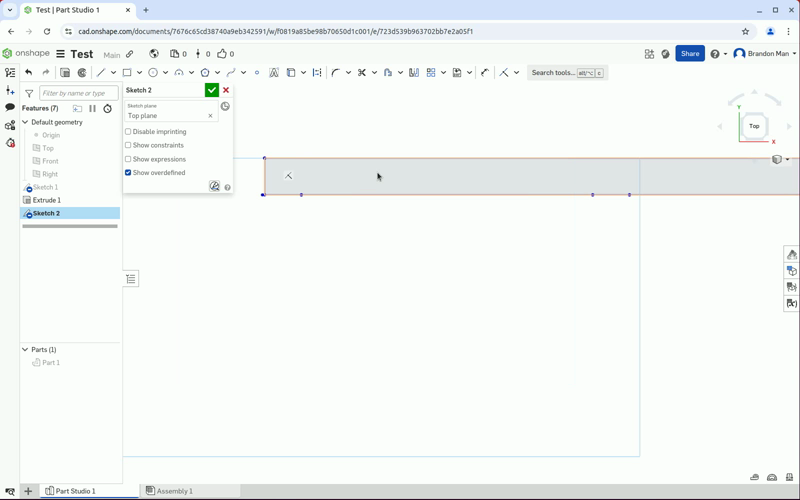
scroll(6)
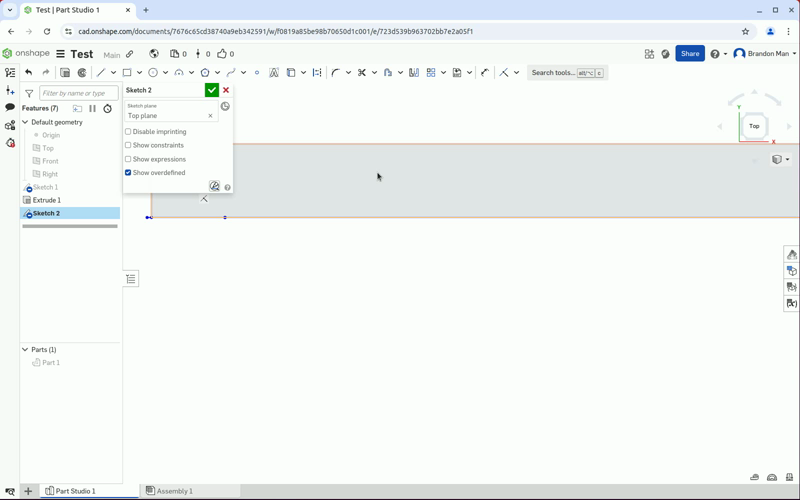
click(377, 172)
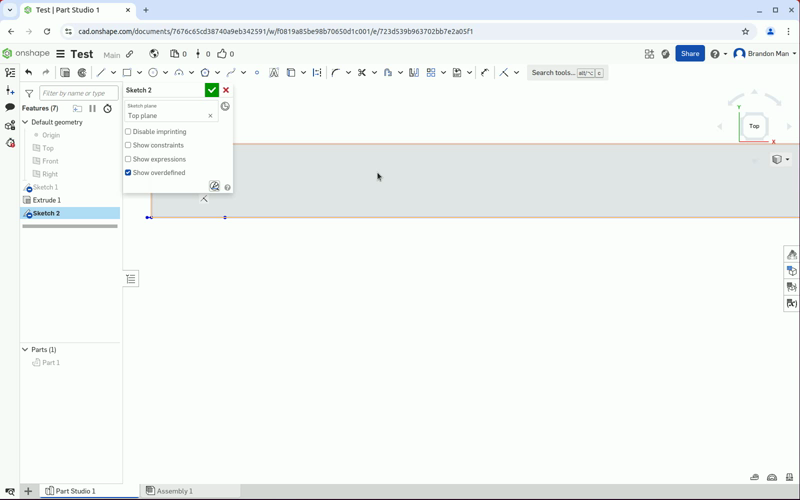
scroll(-6)
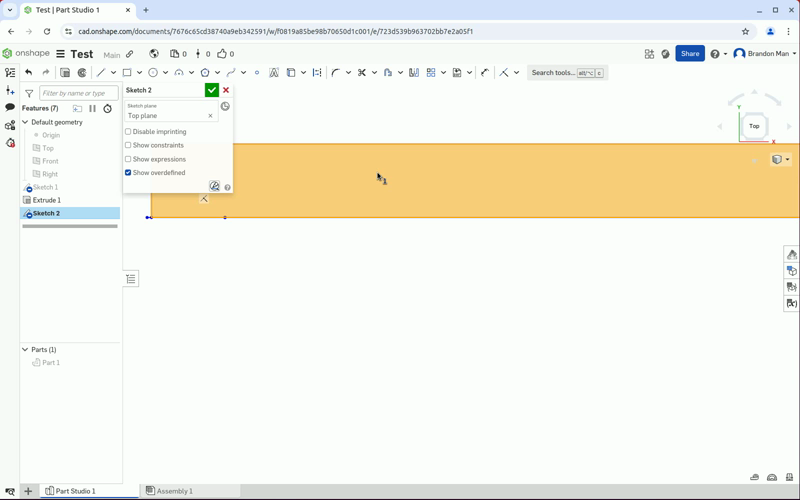
scroll(-6)
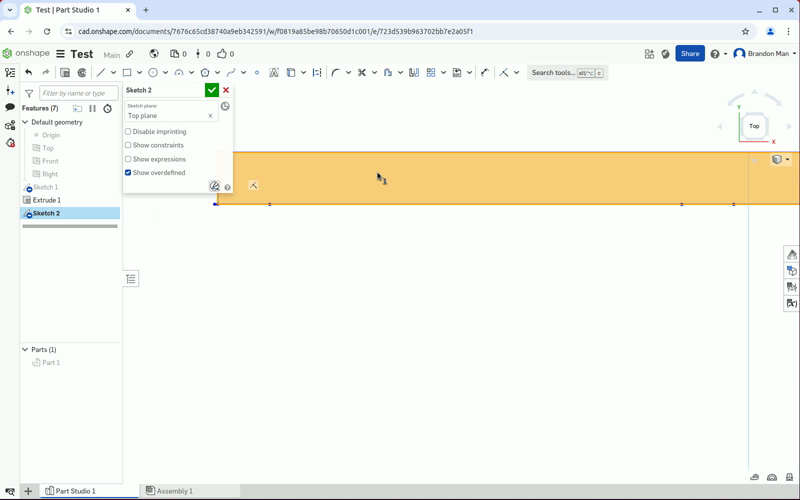
scroll(-6)
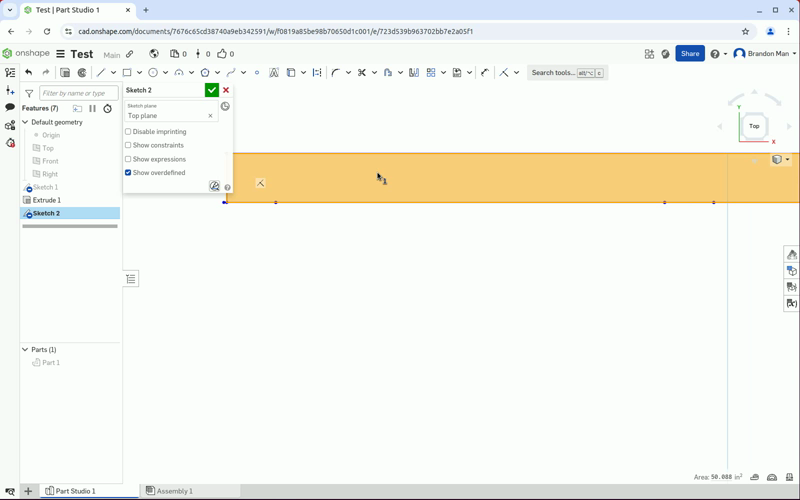
scroll(-6)
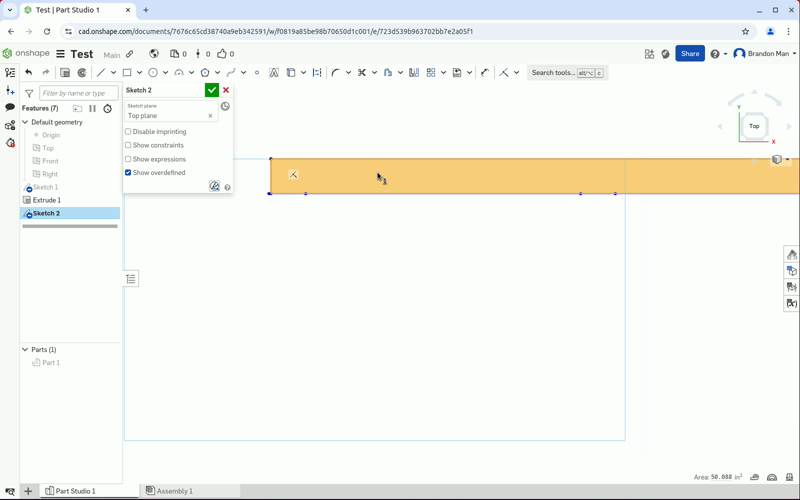
scroll(-6)
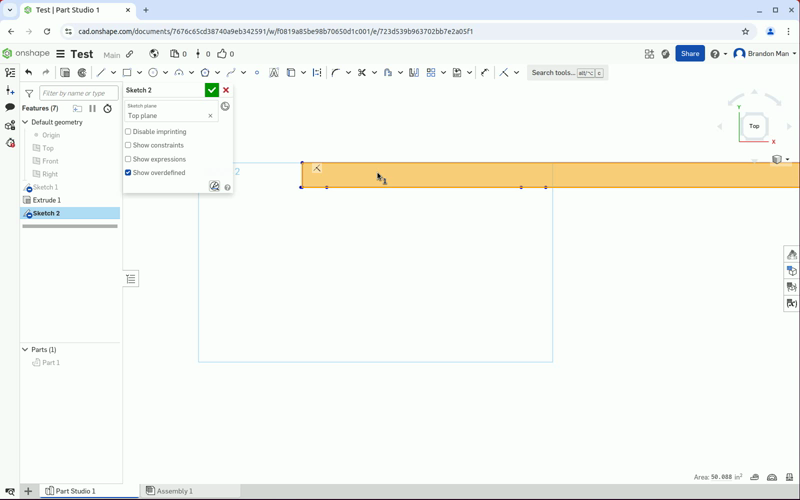
scroll(-6)
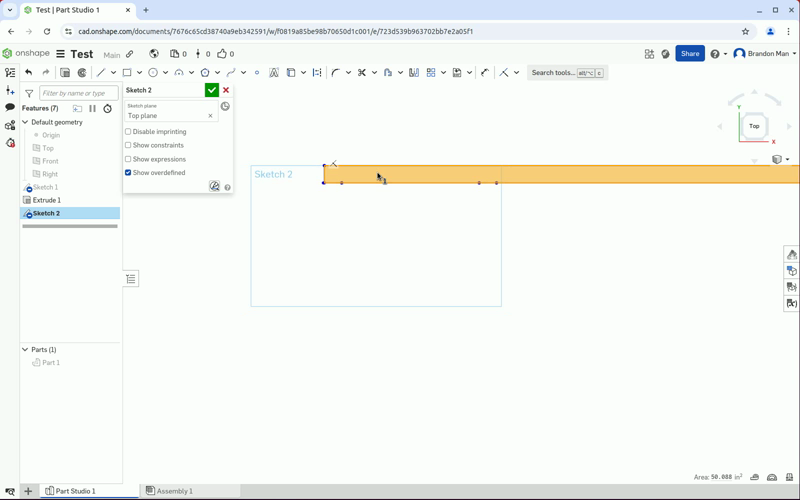
scroll(-6)
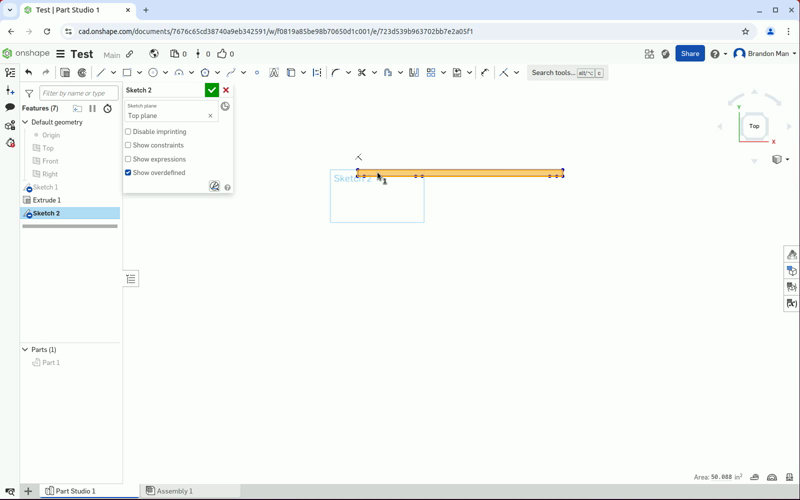
mouse_move(73, 352)
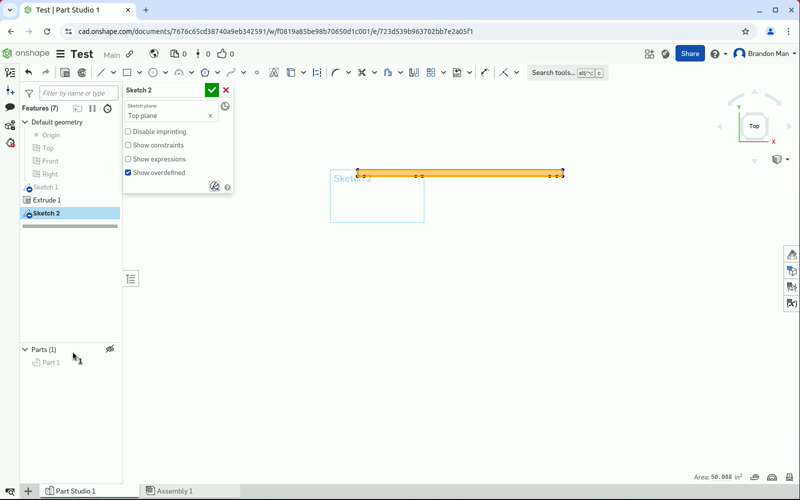
key(shift+y)
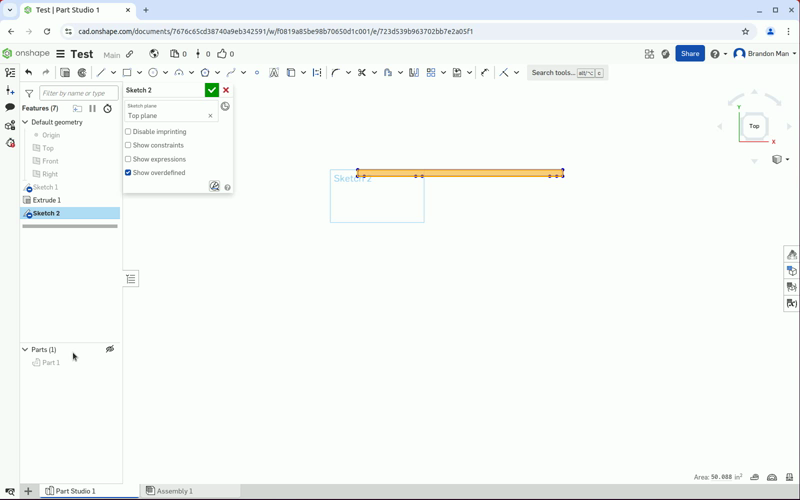
key(shift+e)
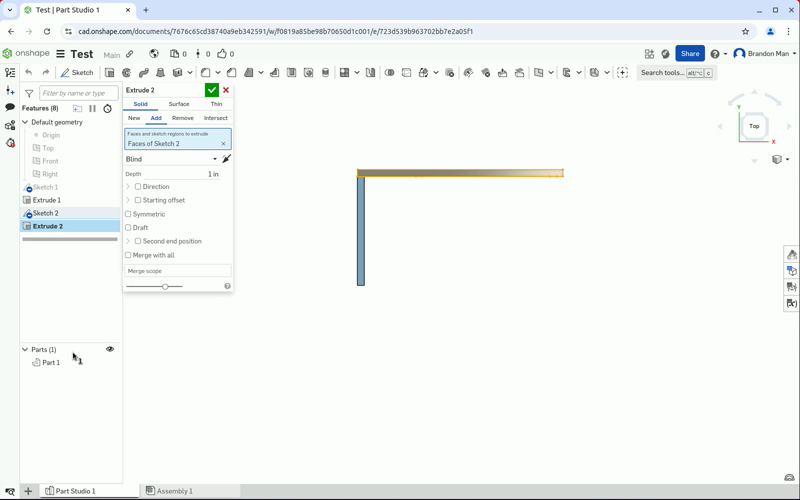
mouse_move(143, 106)
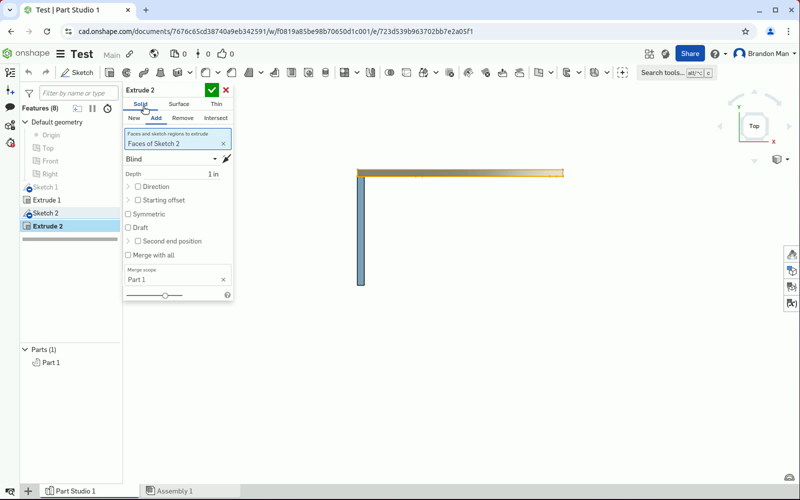
click(143, 106)
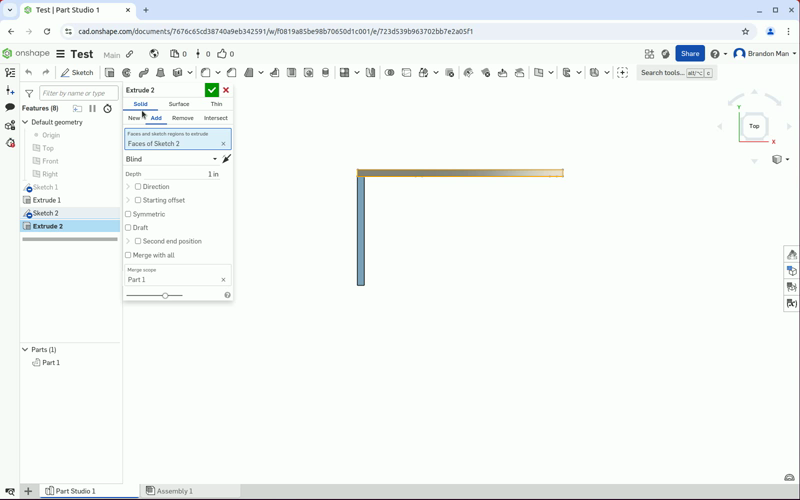
mouse_move(137, 120)
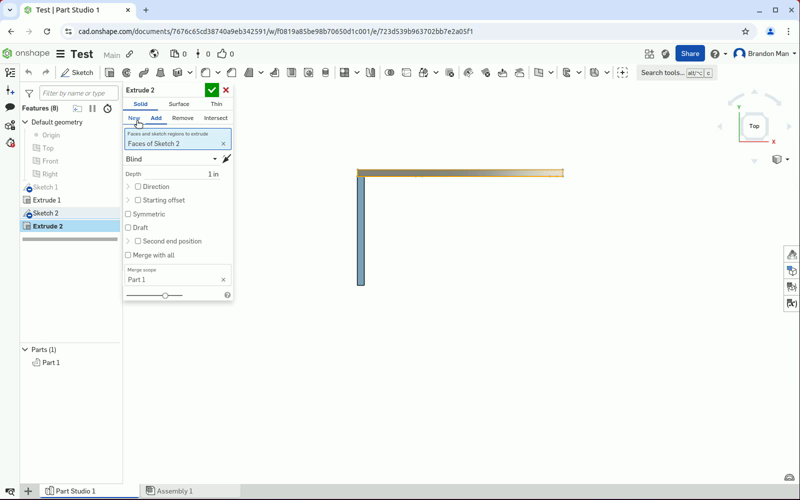
click(137, 120)
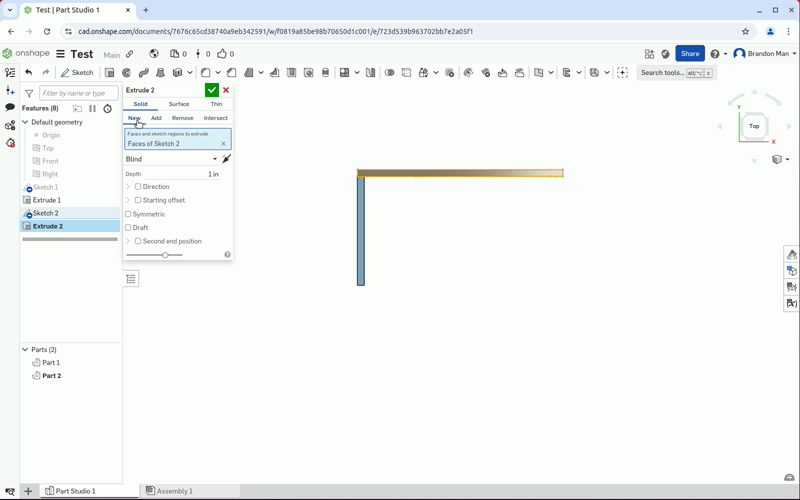
key(tab, 4)
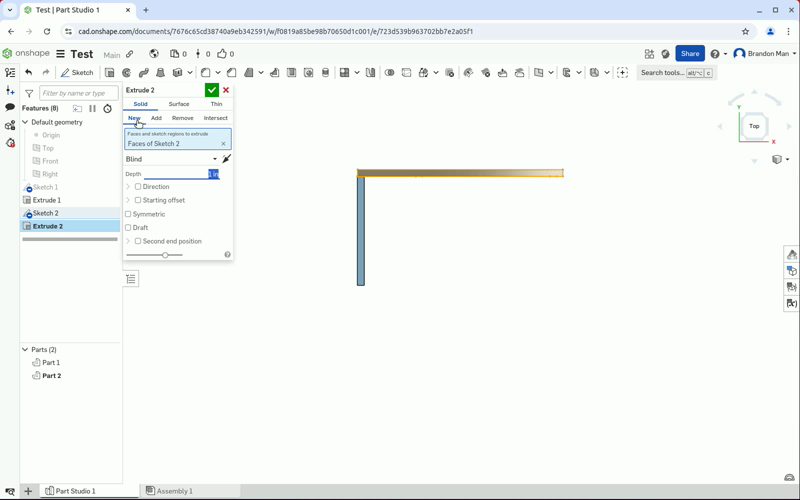
text(1.444)
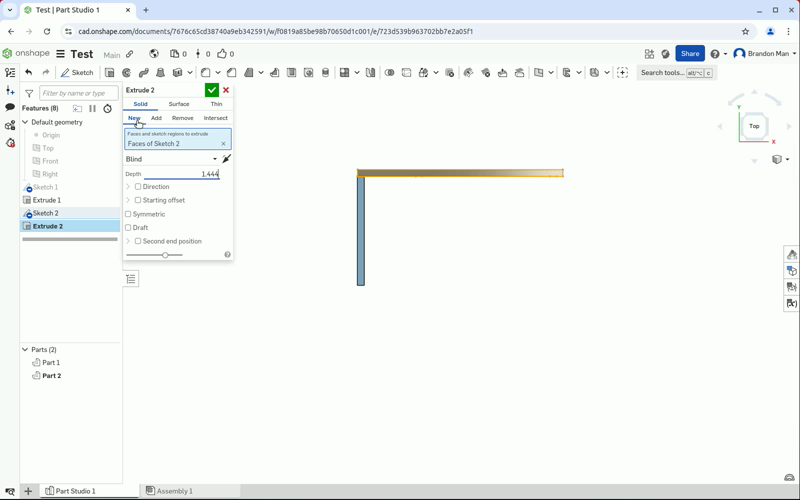
key(tab, 3)
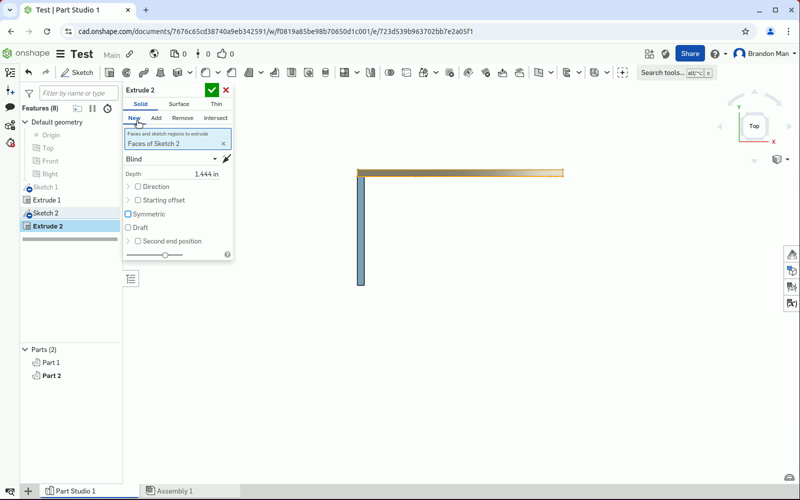
key(space)
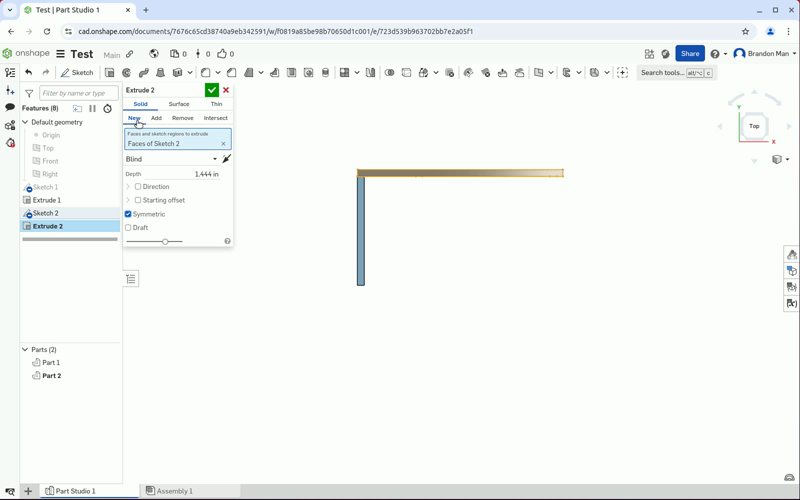
key(enter)
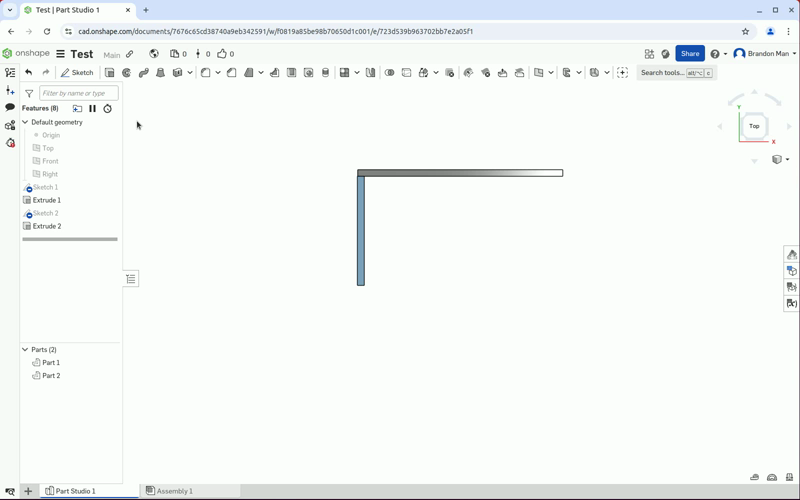
key(shift+h)
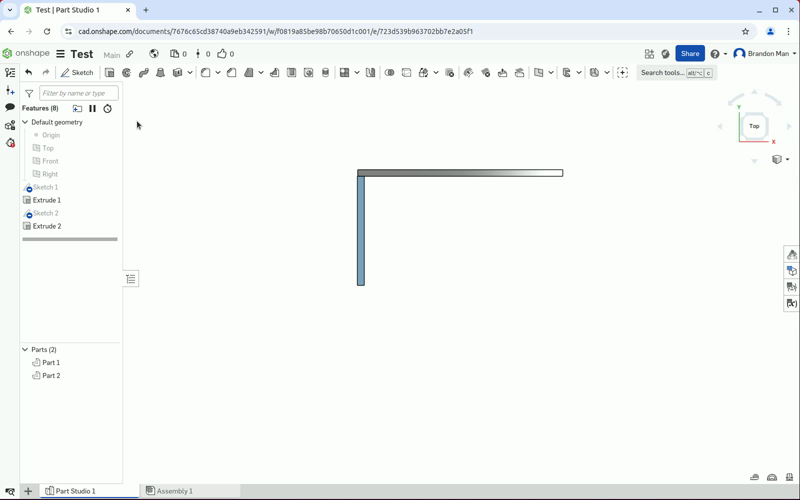
key(shift+h)
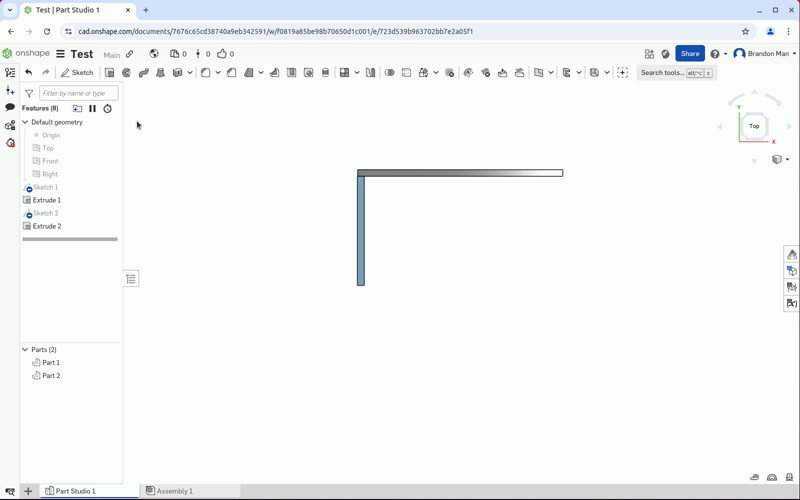
mouse_move(73, 189)
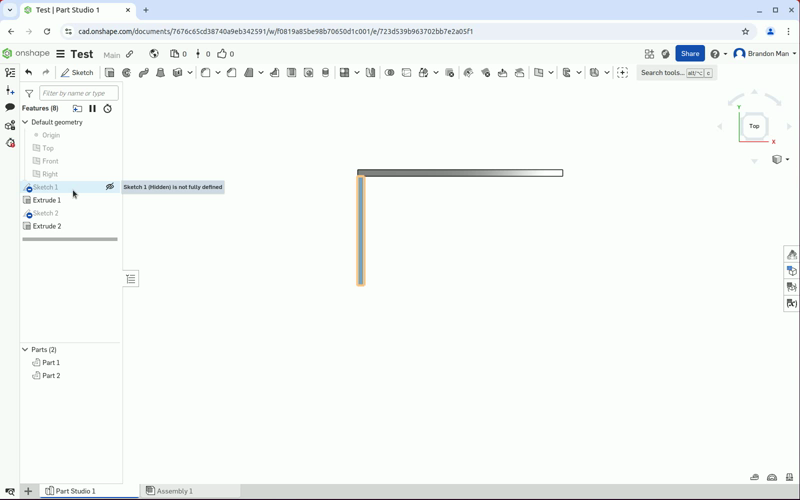
click(73, 189)
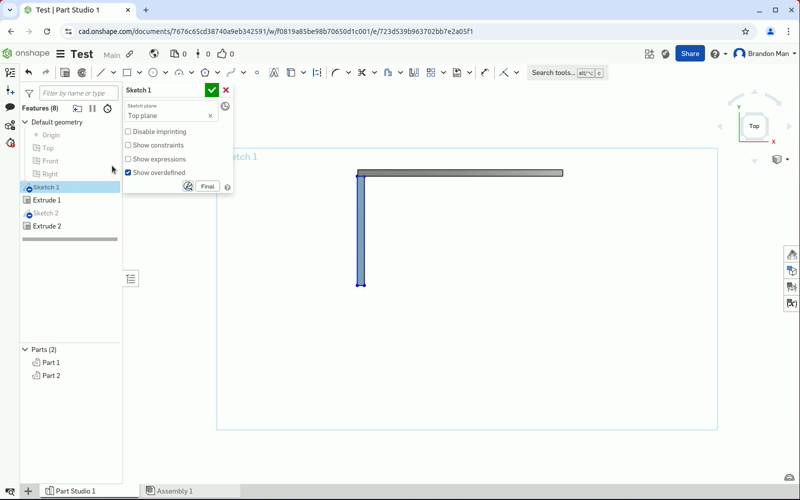
mouse_move(229, 92)
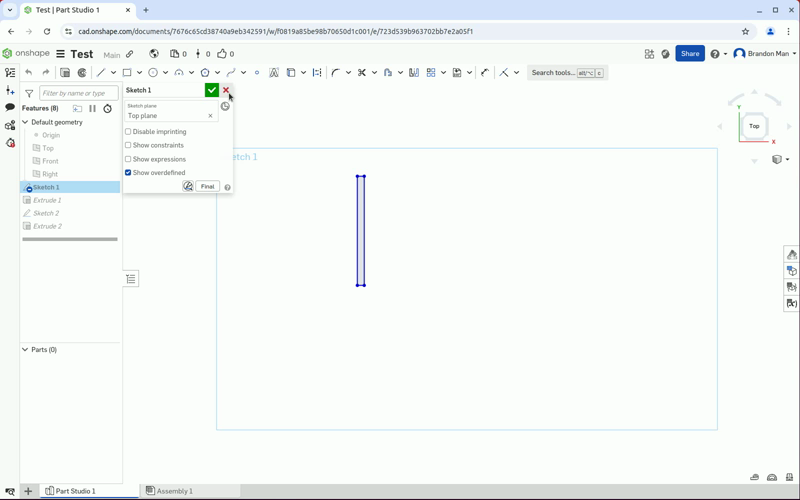
click(229, 92)
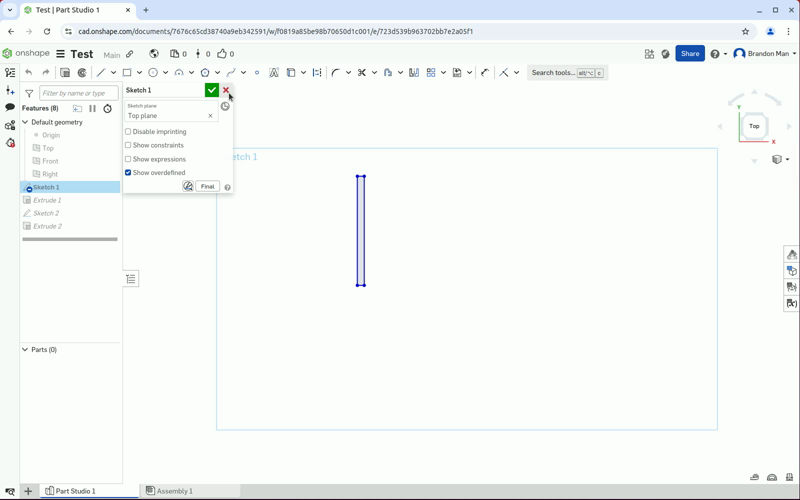
key(shift+s)
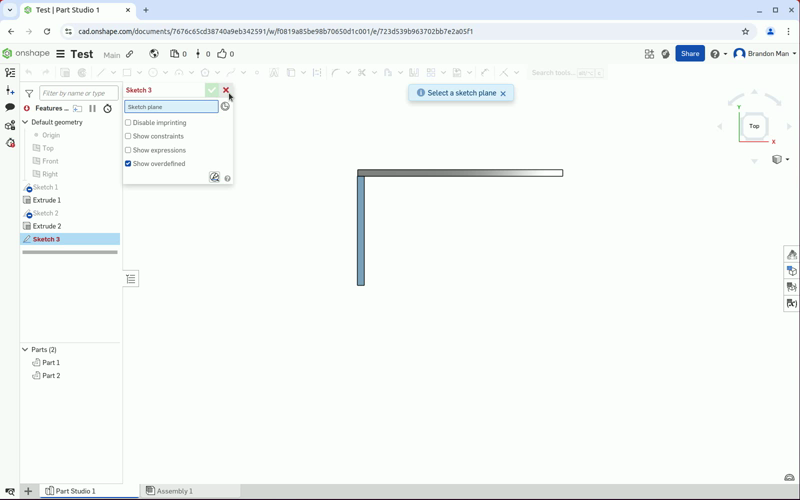
mouse_move(73, 150)
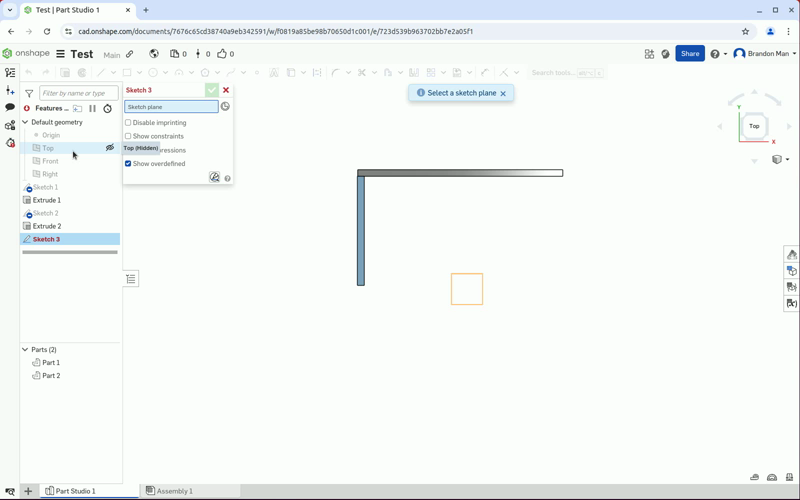
click(73, 150)
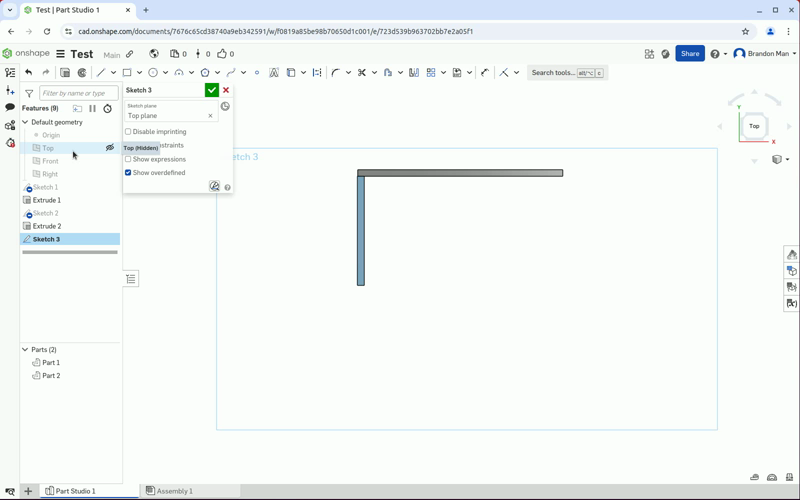
mouse_move(73, 352)
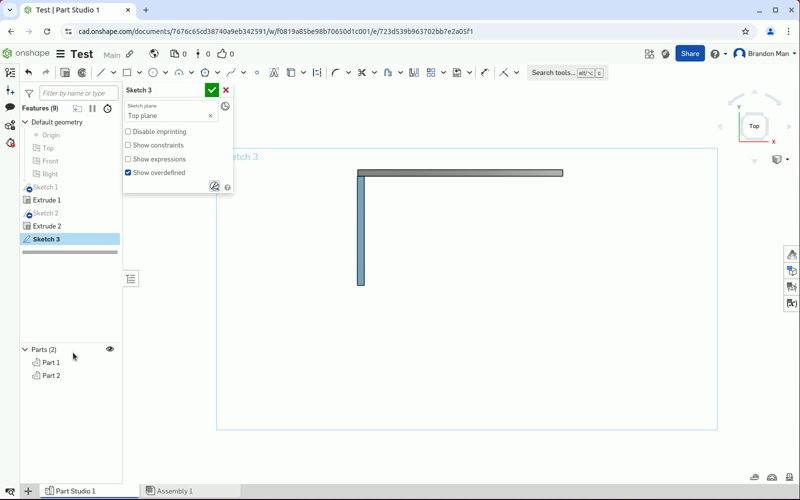
key(y)
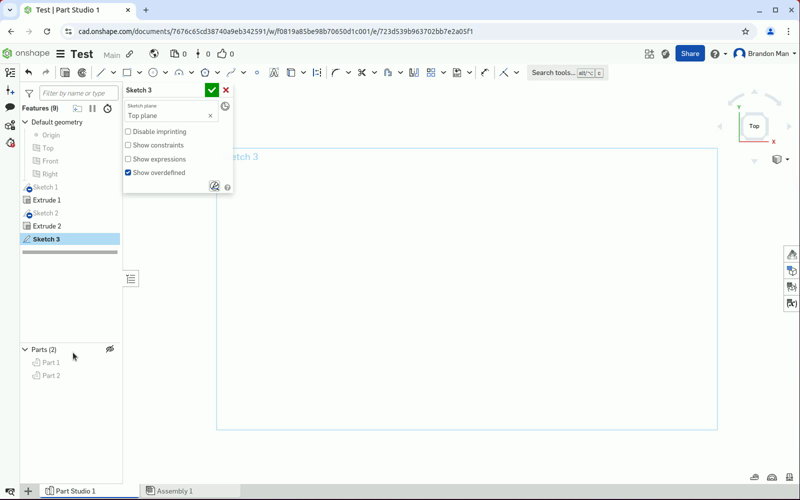
key(l)
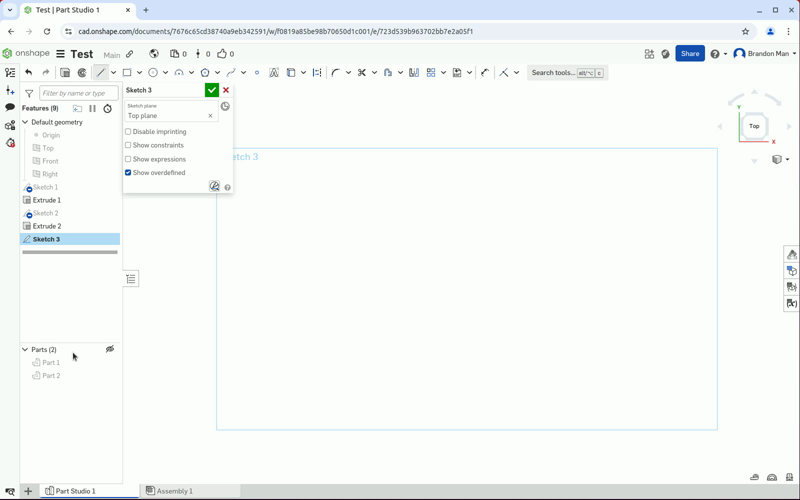
key_down(shift)
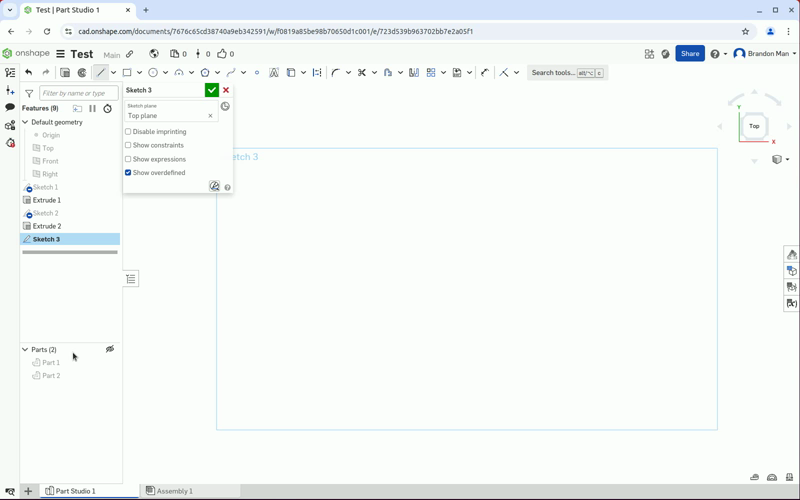
mouse_move(416, 279)
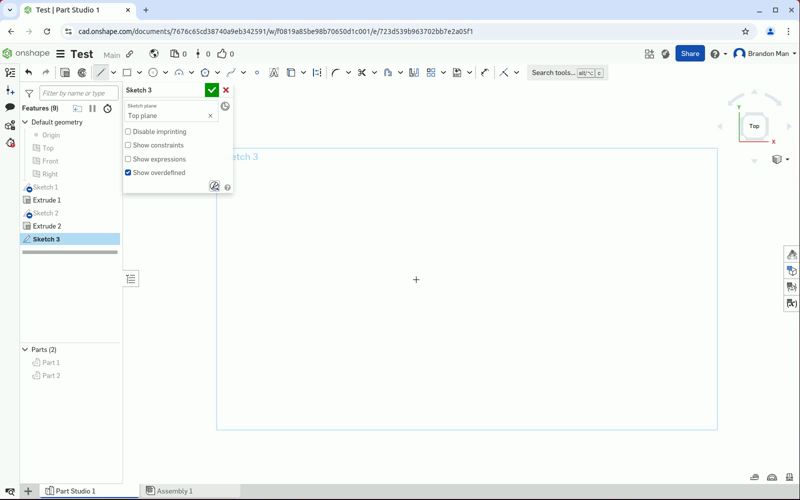
click(416, 279)
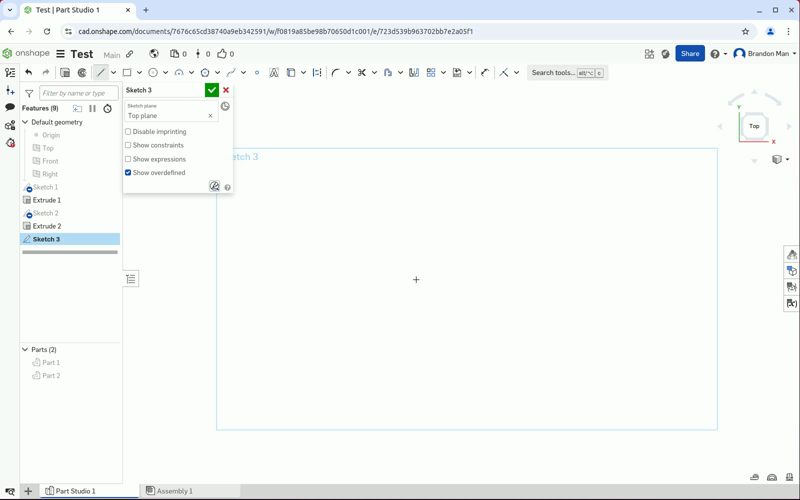
key_up(shift)
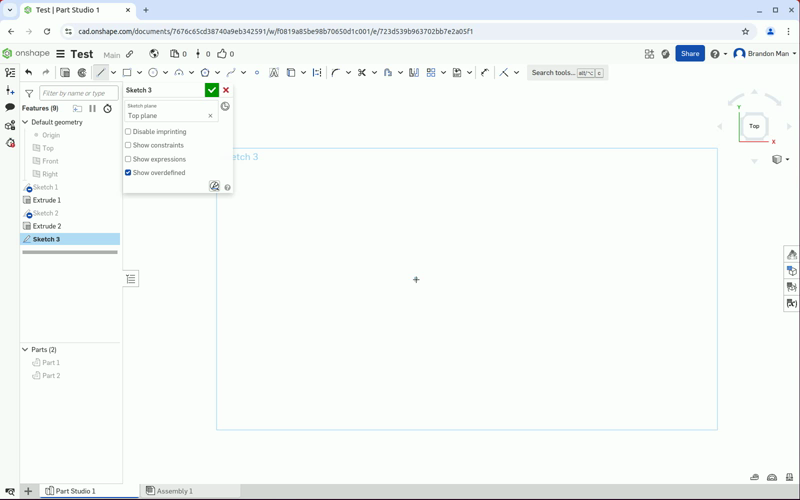
key_down(shift)
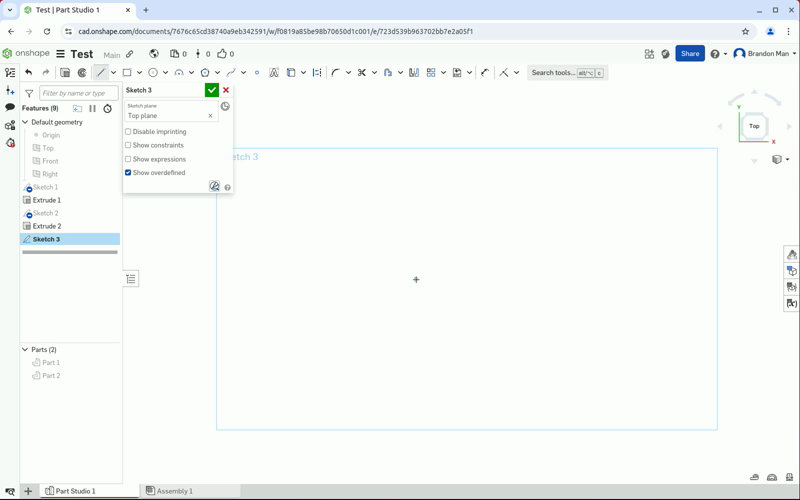
mouse_move(446, 279)
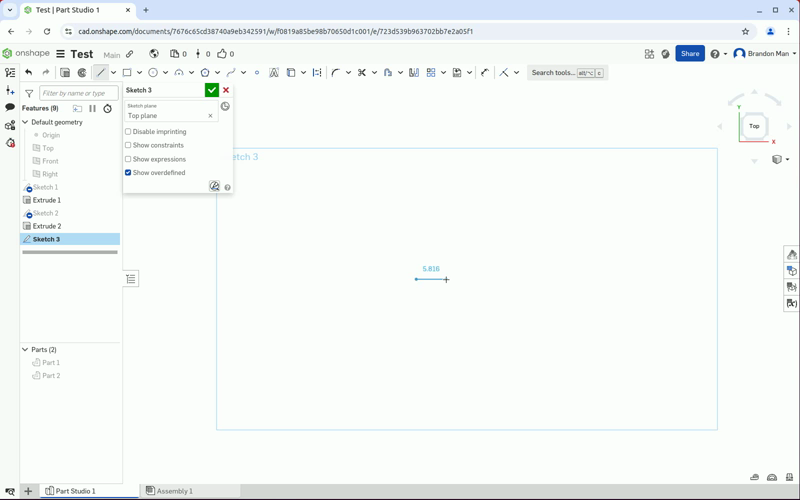
mouse_move(422, 279)
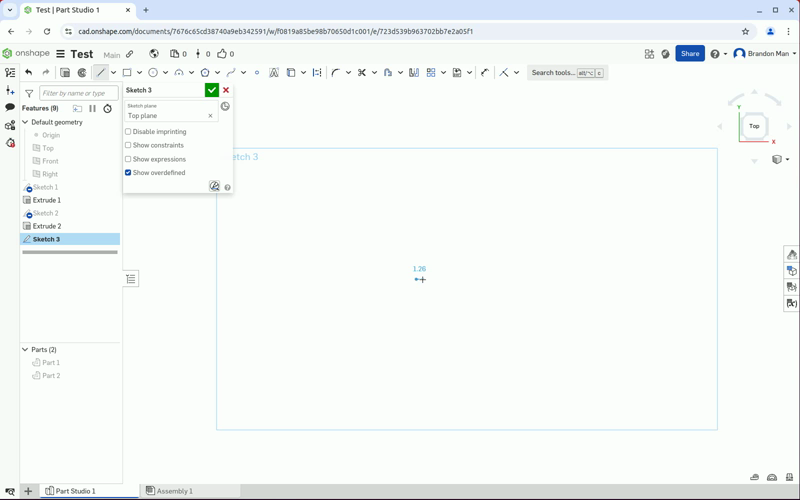
scroll(6)
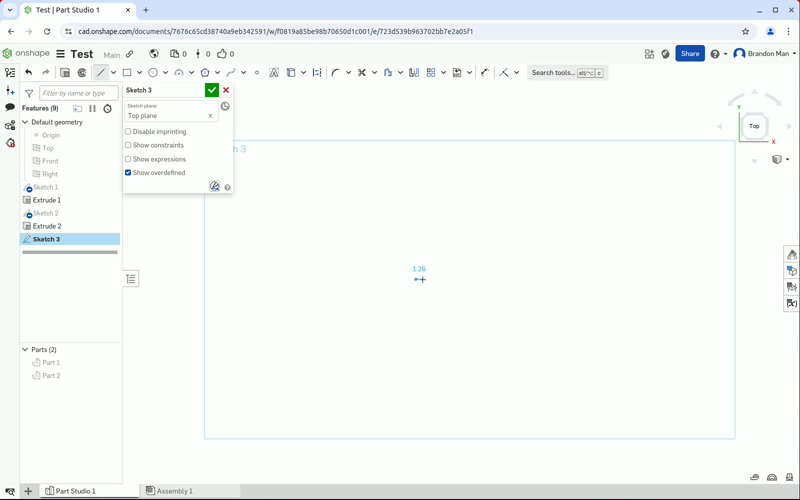
scroll(6)
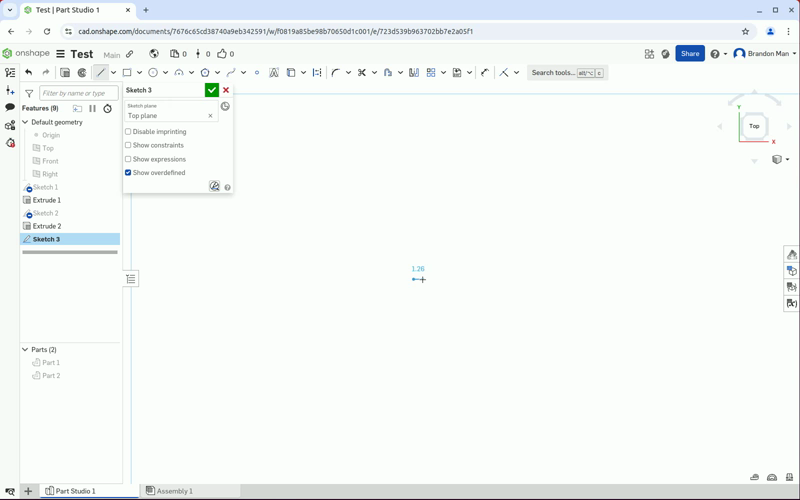
scroll(6)
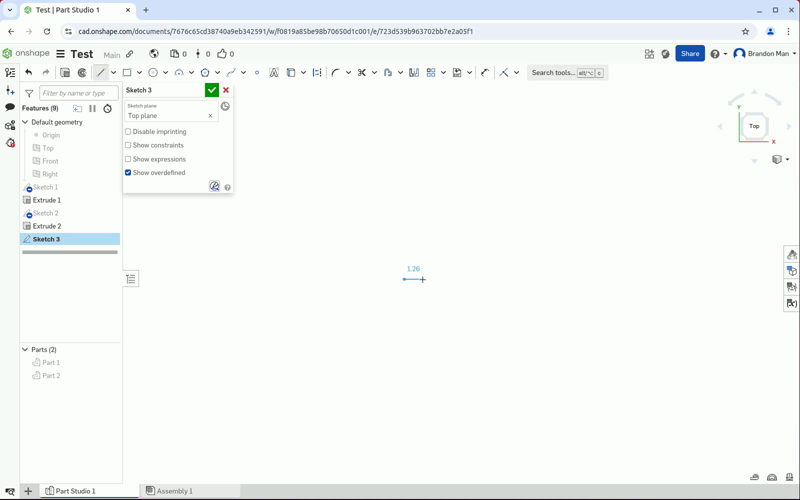
scroll(6)
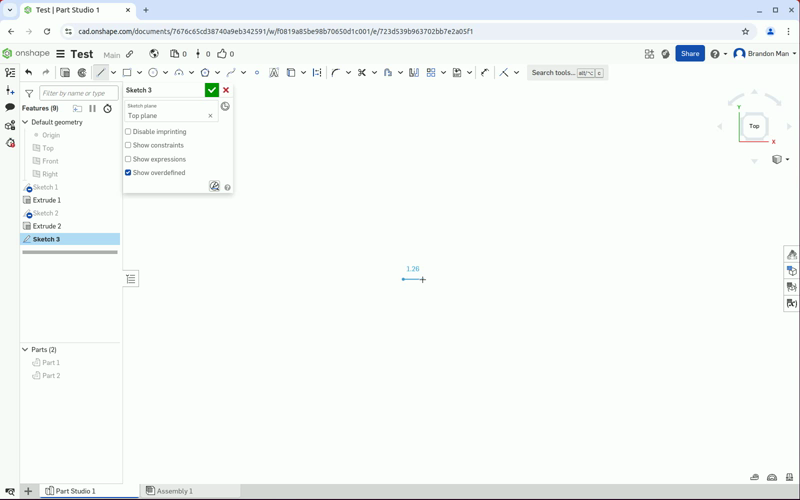
scroll(6)
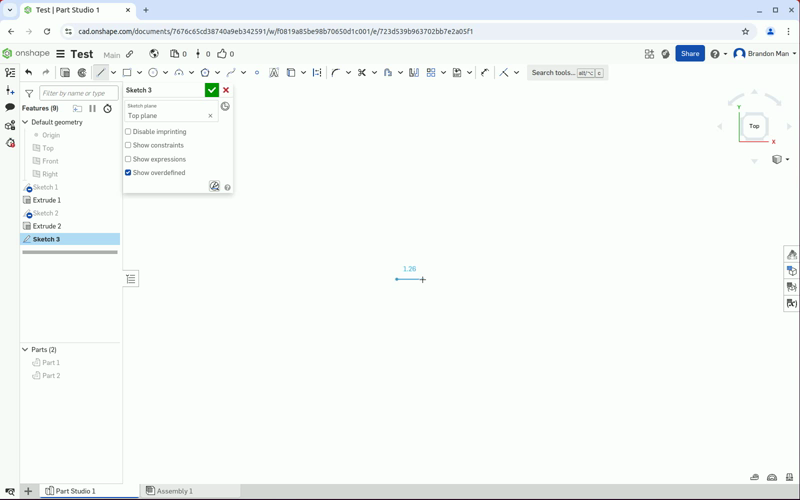
scroll(6)
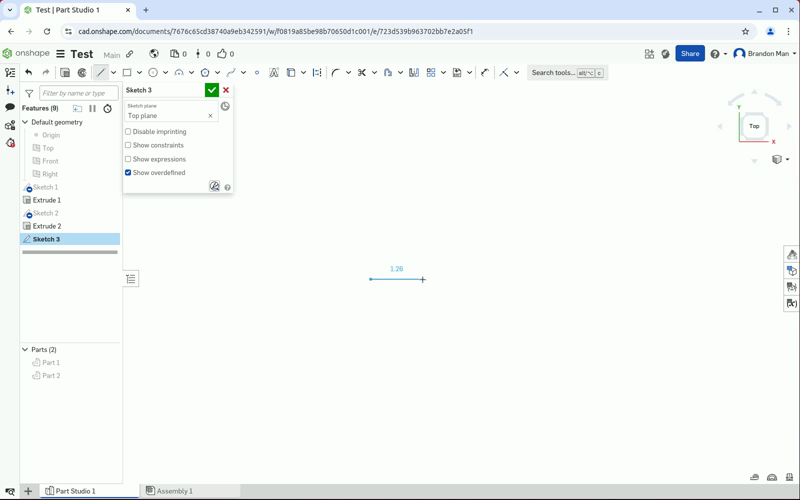
scroll(6)
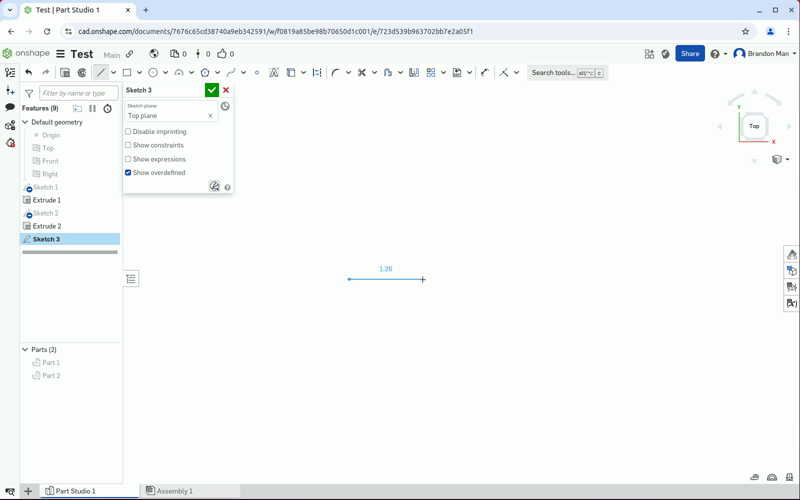
click(422, 279)
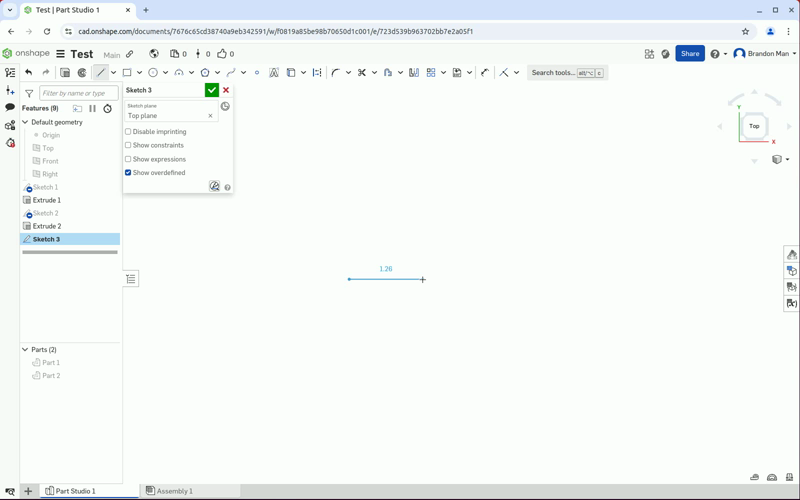
scroll(-6)
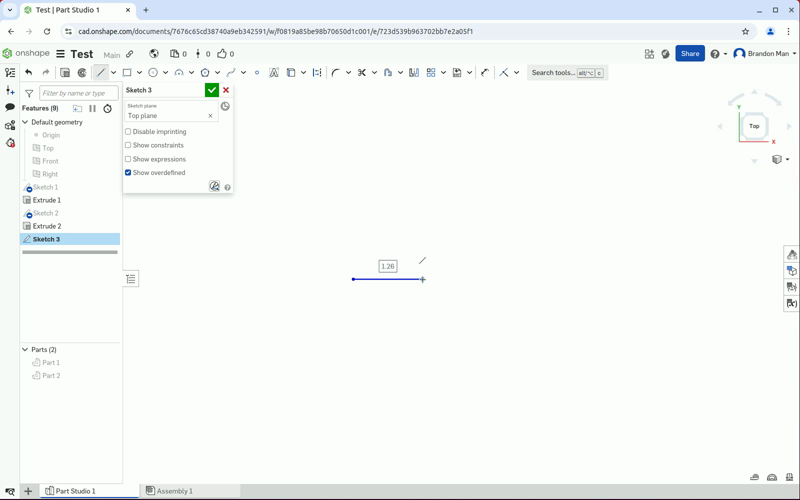
scroll(-6)
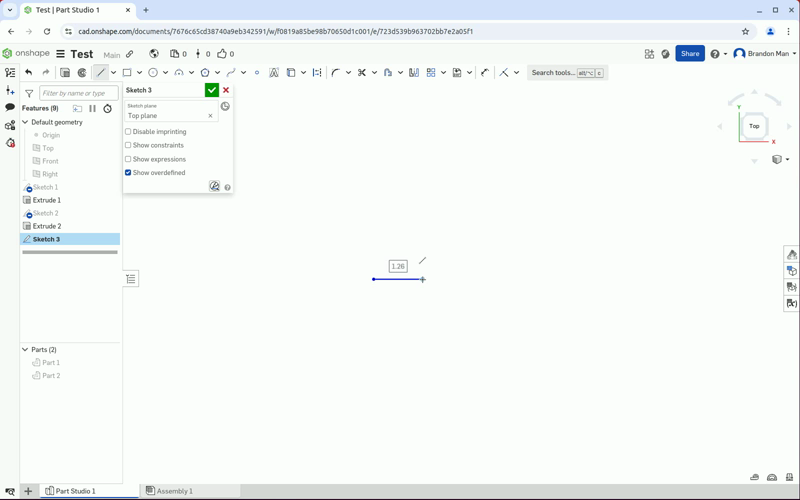
scroll(-6)
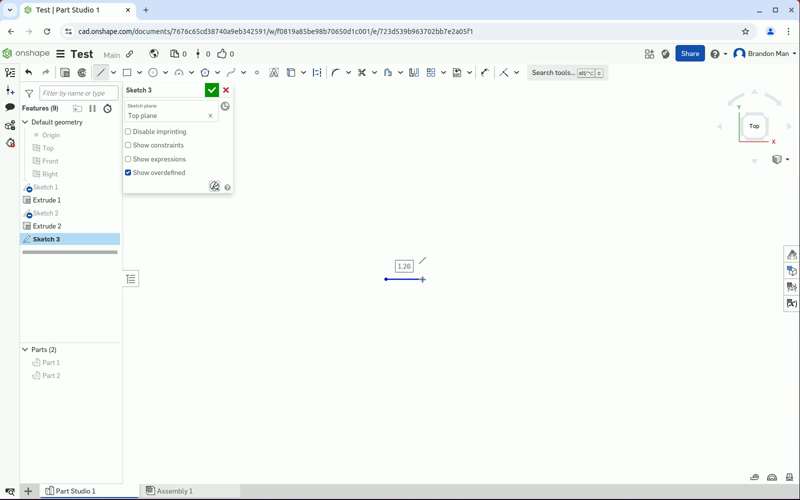
scroll(-6)
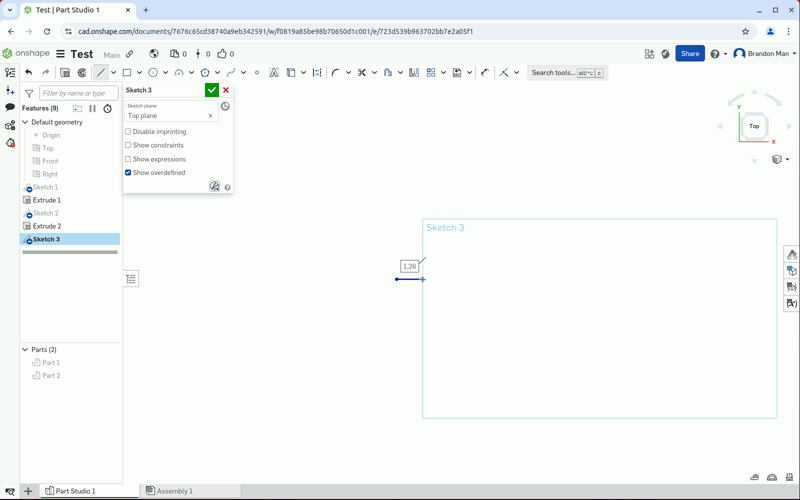
scroll(-6)
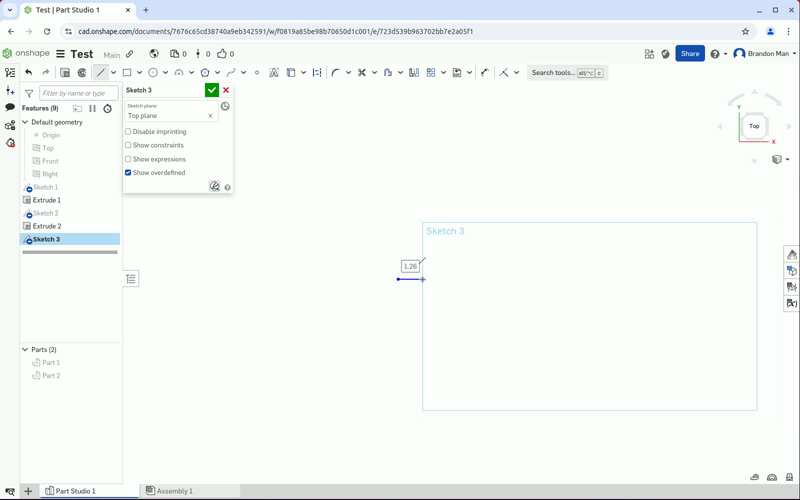
scroll(-6)
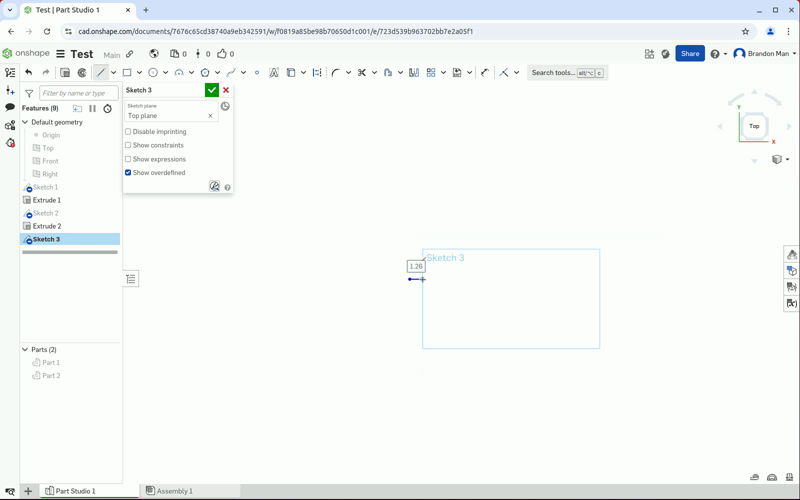
scroll(-6)
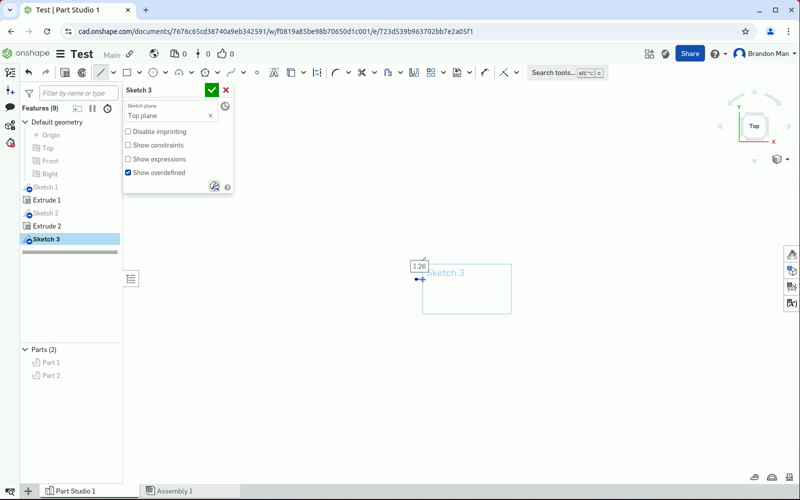
key_up(shift)
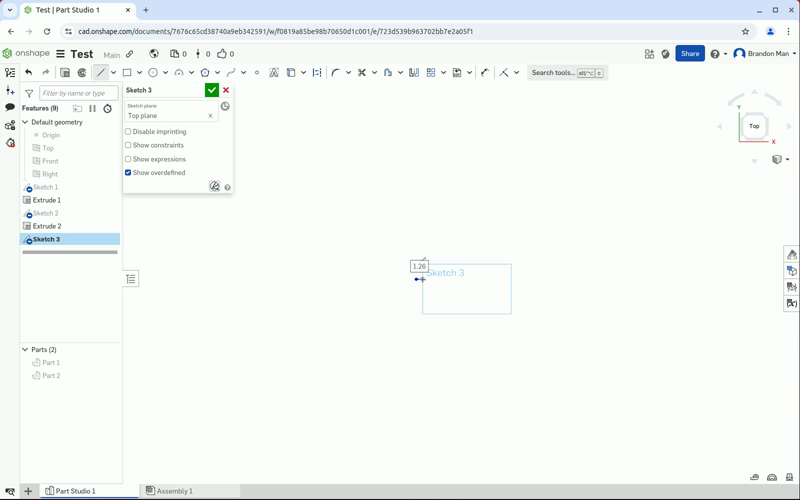
key_down(shift)
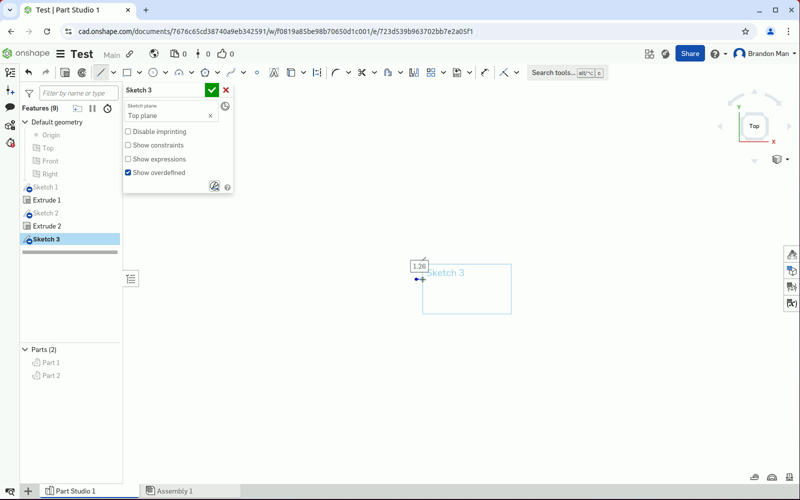
mouse_move(422, 176)
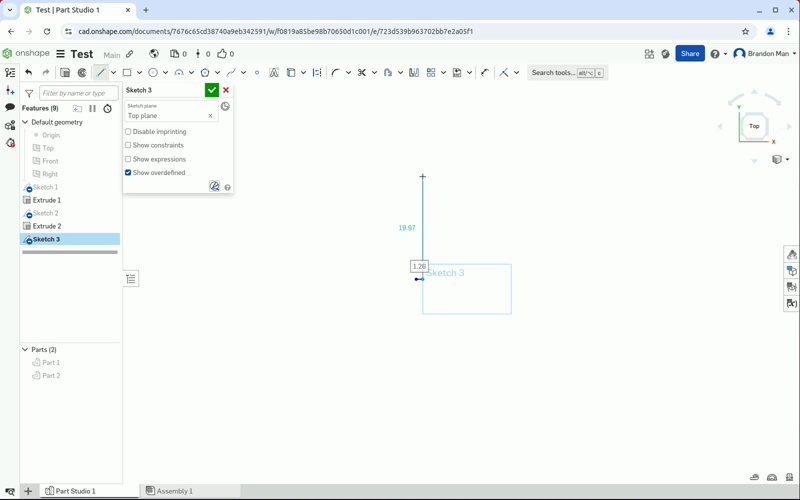
click(422, 176)
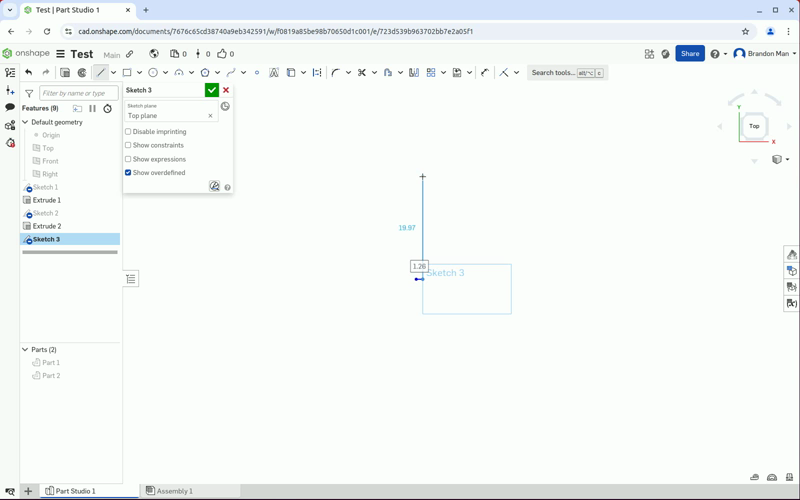
key_up(shift)
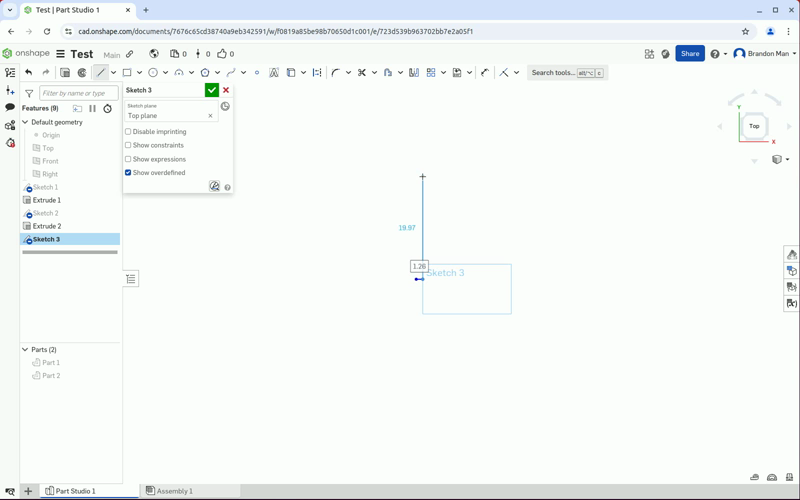
key_down(shift)
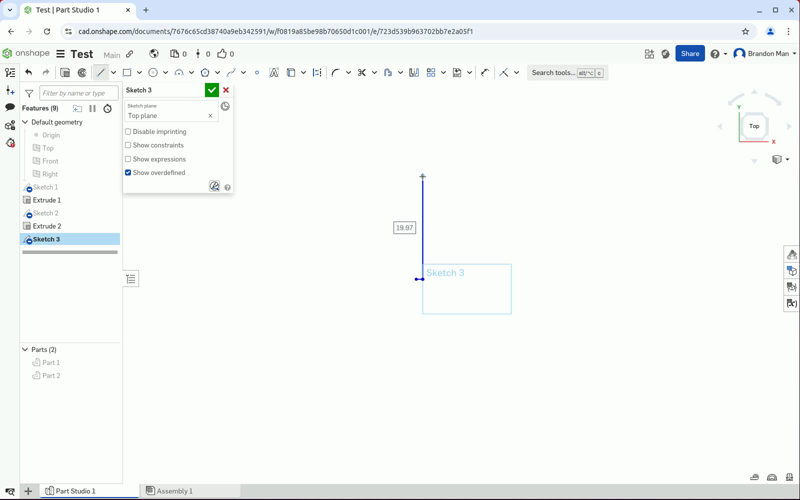
mouse_move(452, 176)
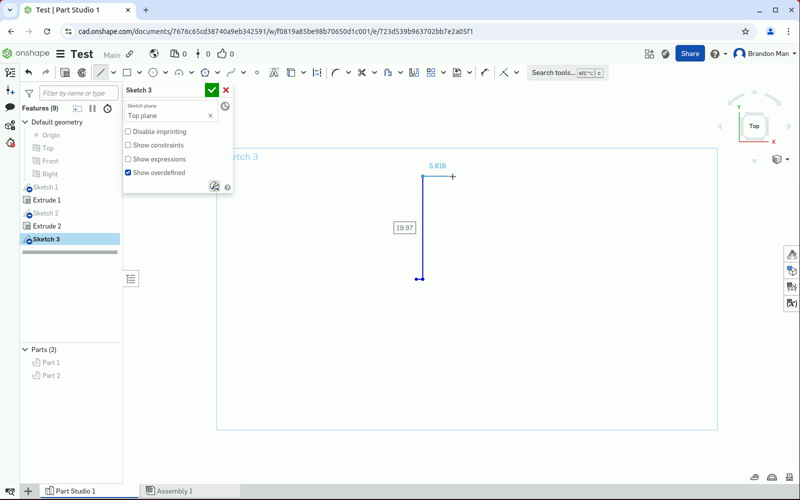
mouse_move(416, 176)
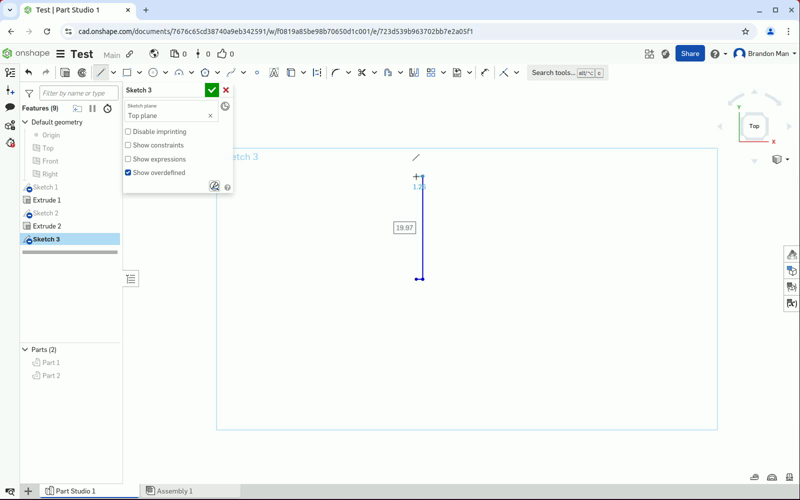
scroll(6)
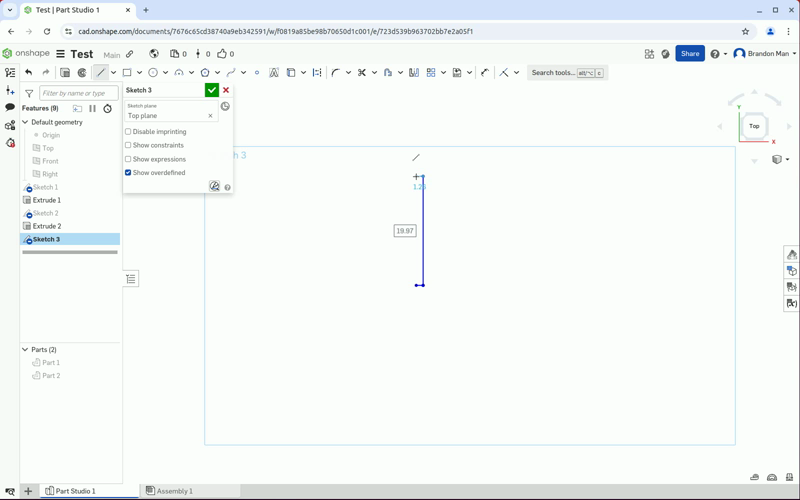
scroll(6)
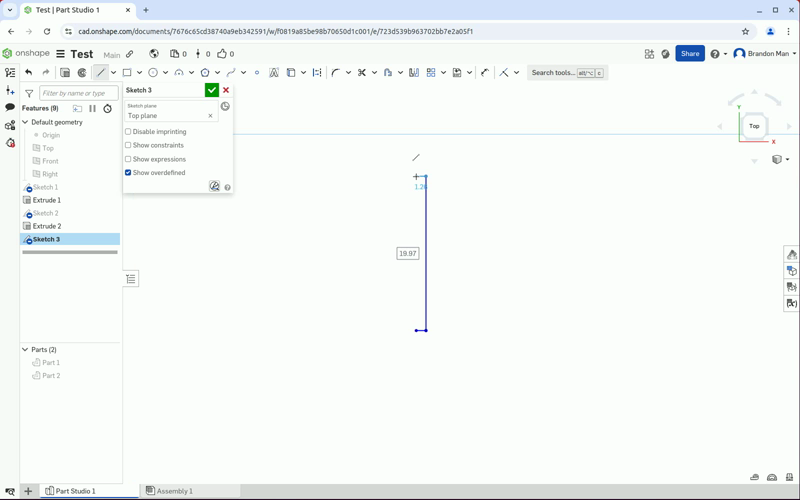
scroll(6)
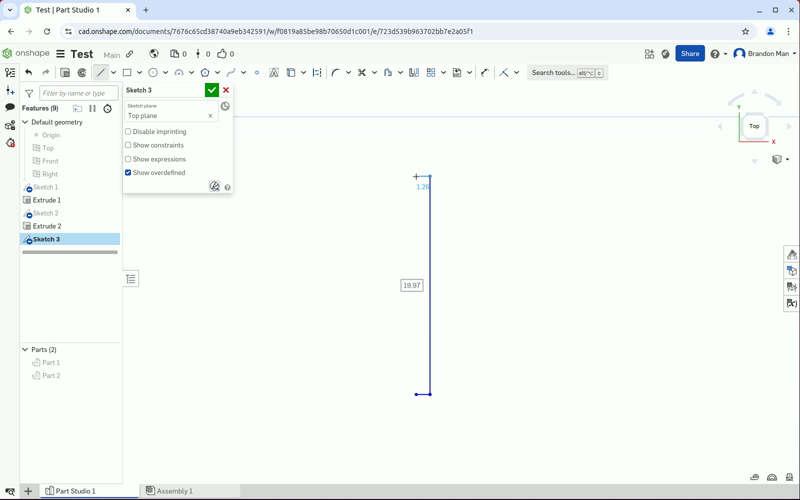
scroll(6)
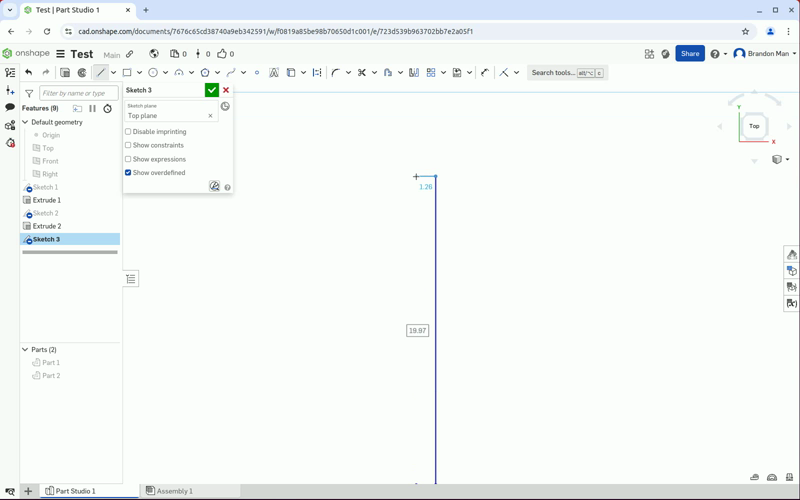
scroll(6)
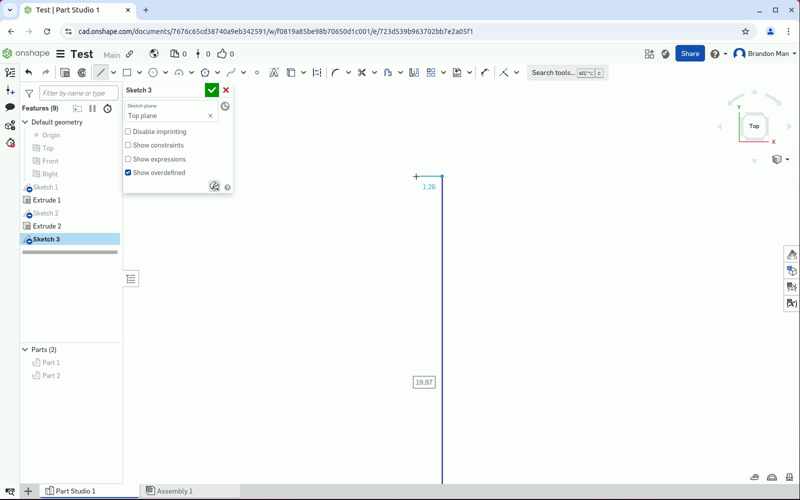
scroll(6)
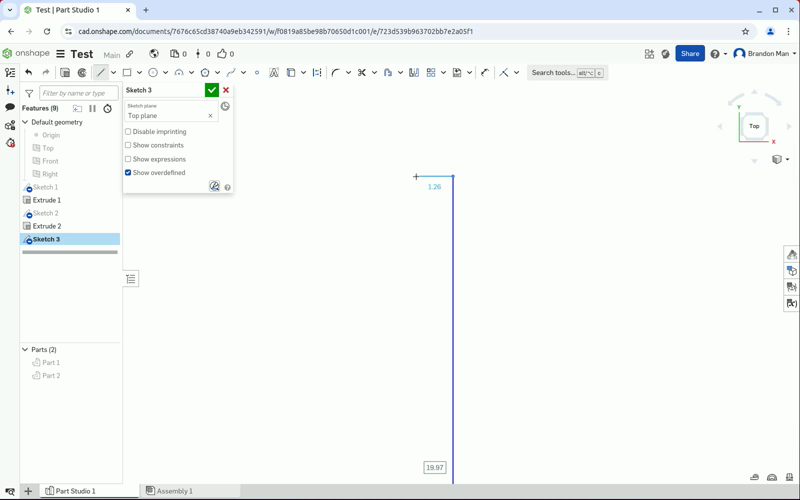
scroll(6)
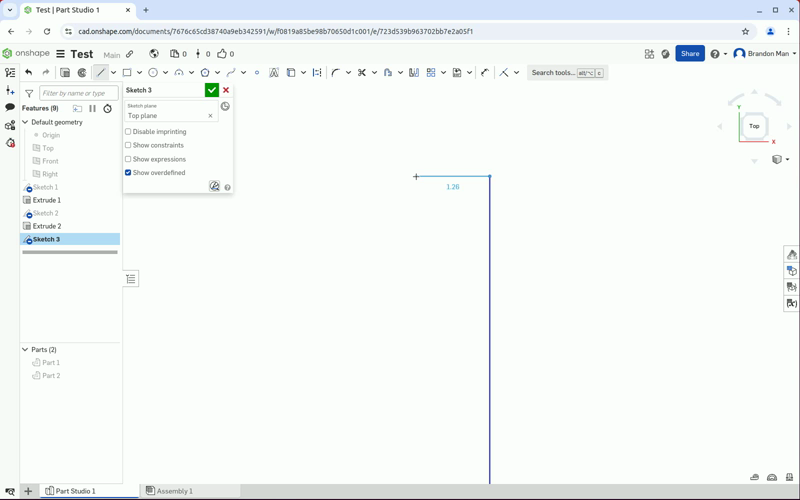
click(416, 176)
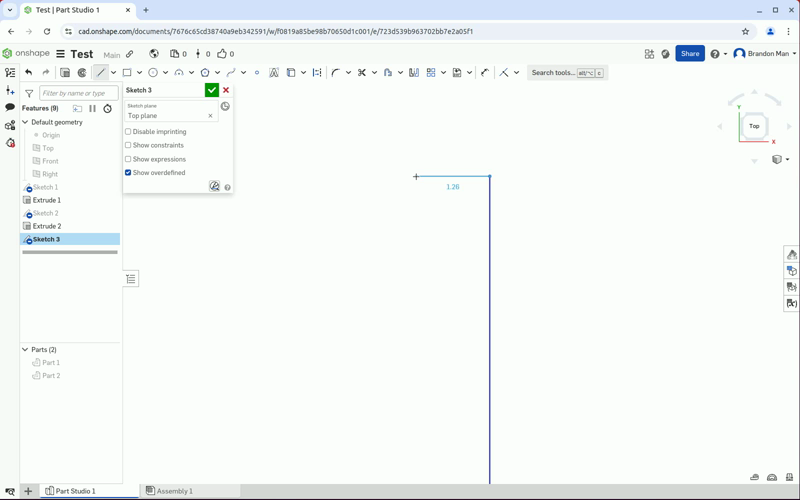
scroll(-6)
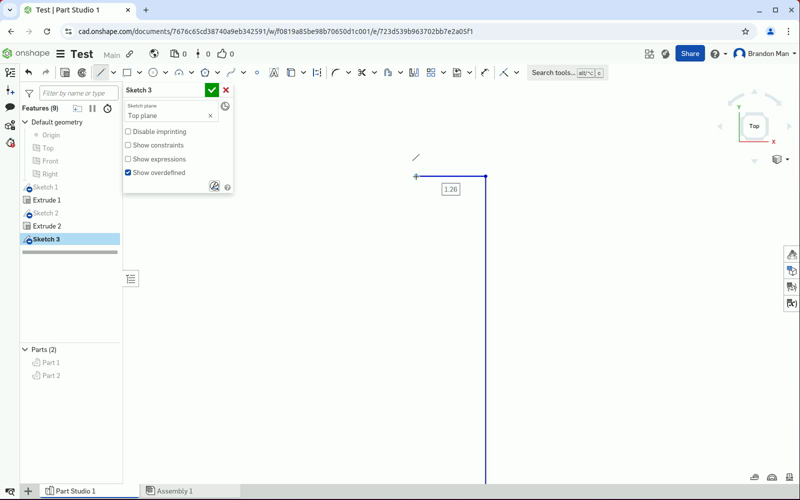
scroll(-6)
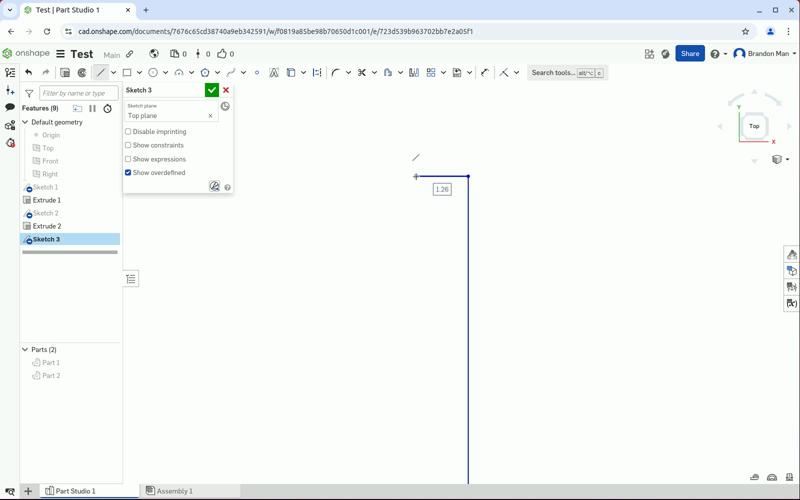
scroll(-6)
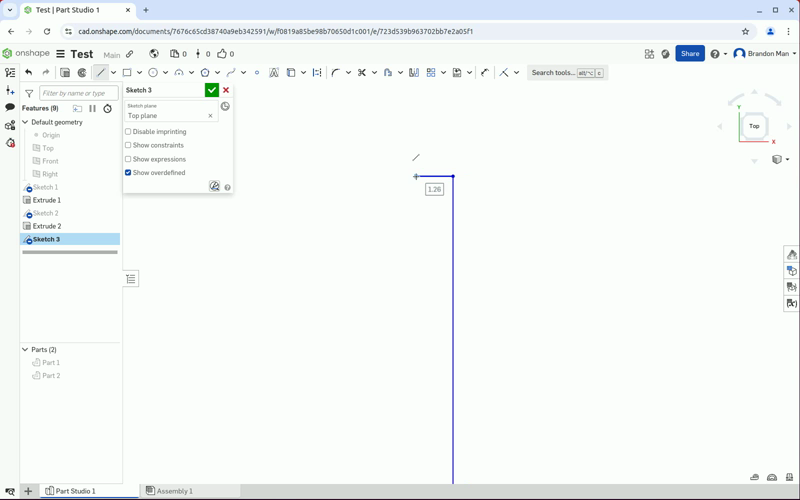
scroll(-6)
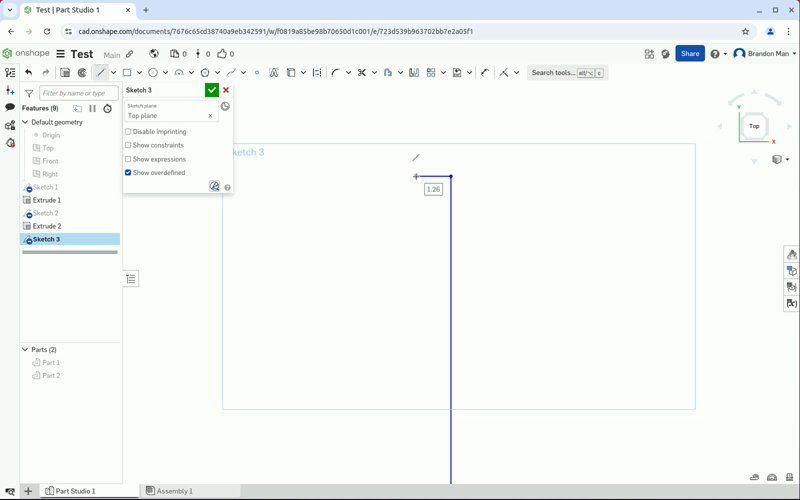
scroll(-6)
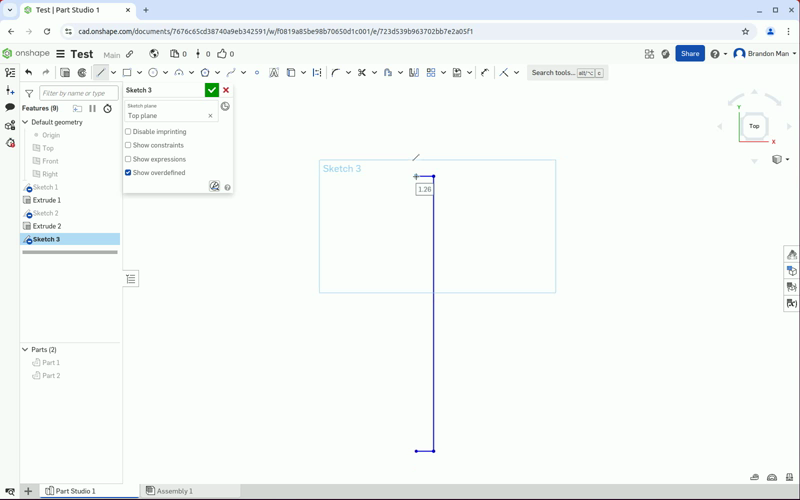
scroll(-6)
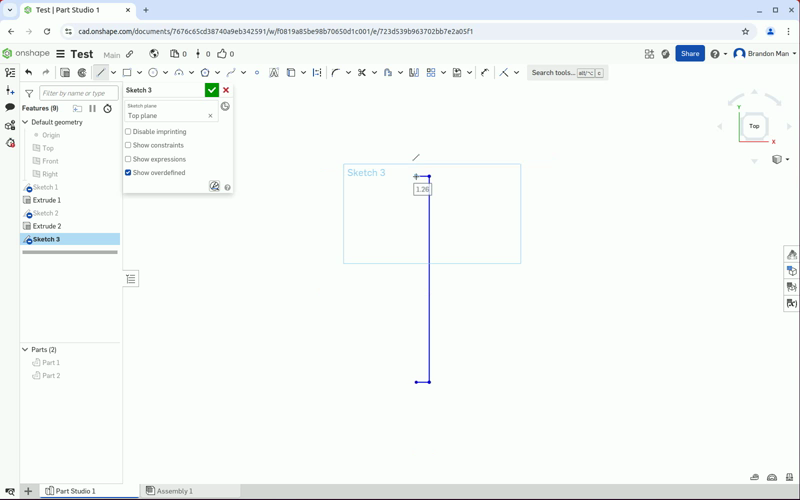
scroll(-6)
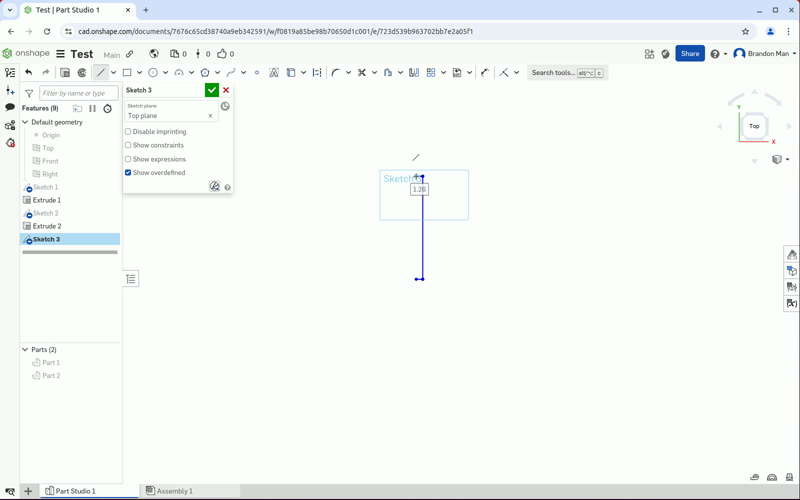
key_up(shift)
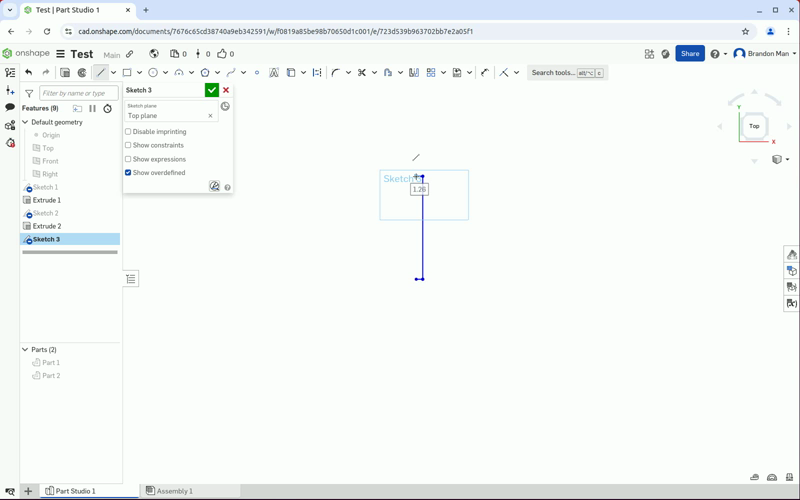
key_down(shift)
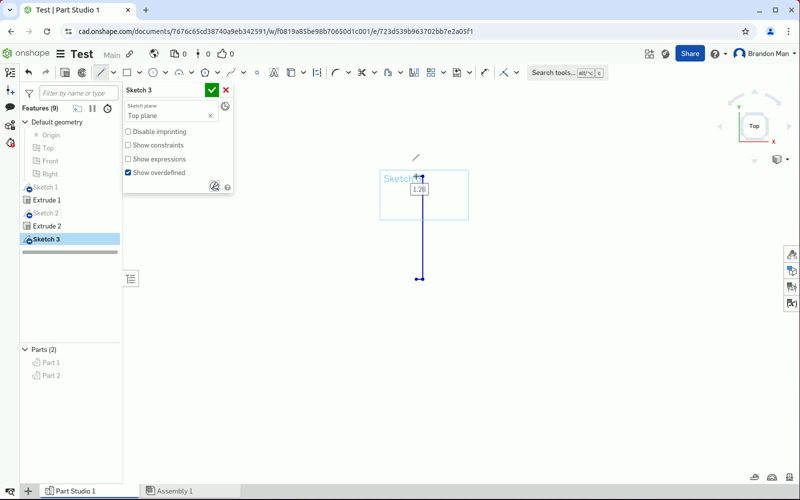
mouse_move(416, 279)
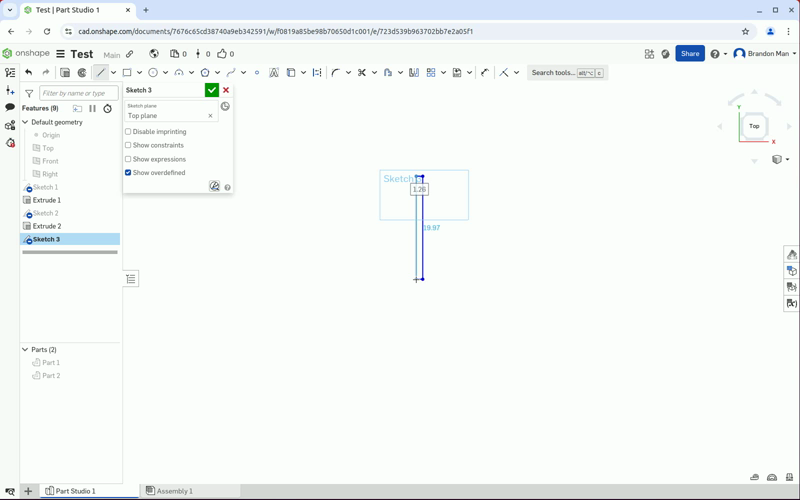
key_up(shift)
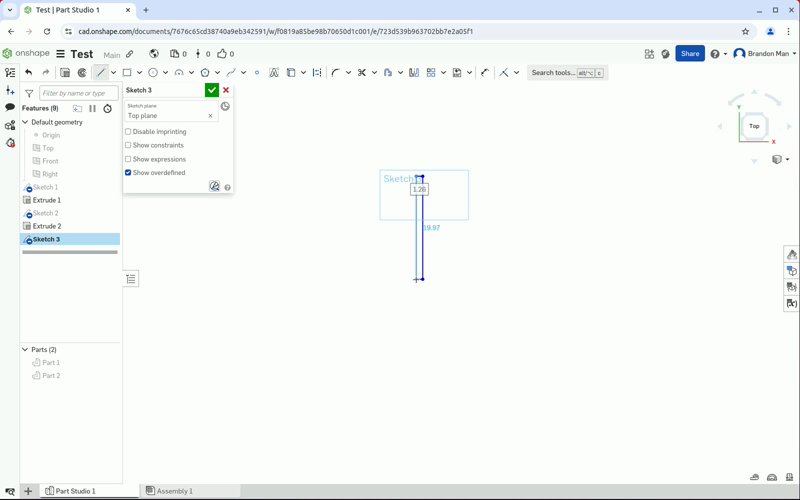
click(416, 279)
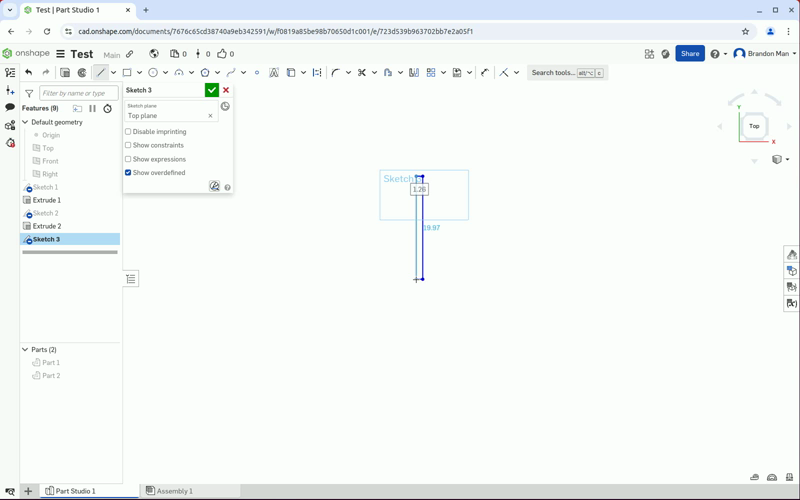
key(esc)
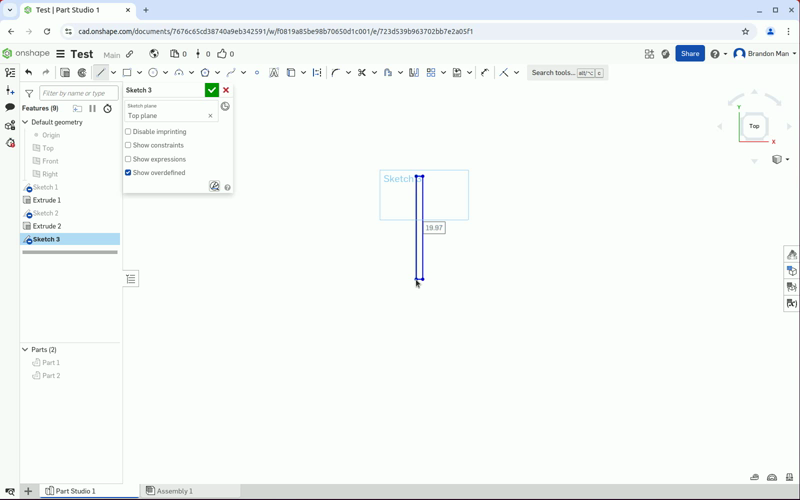
mouse_move(420, 255)
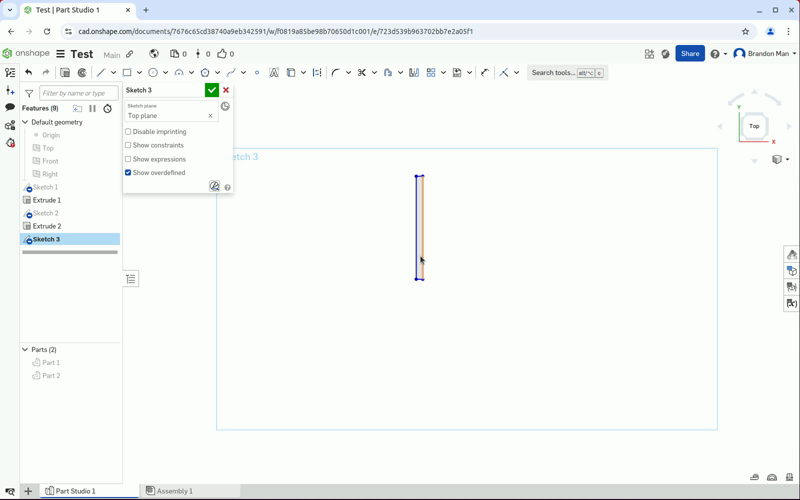
scroll(6)
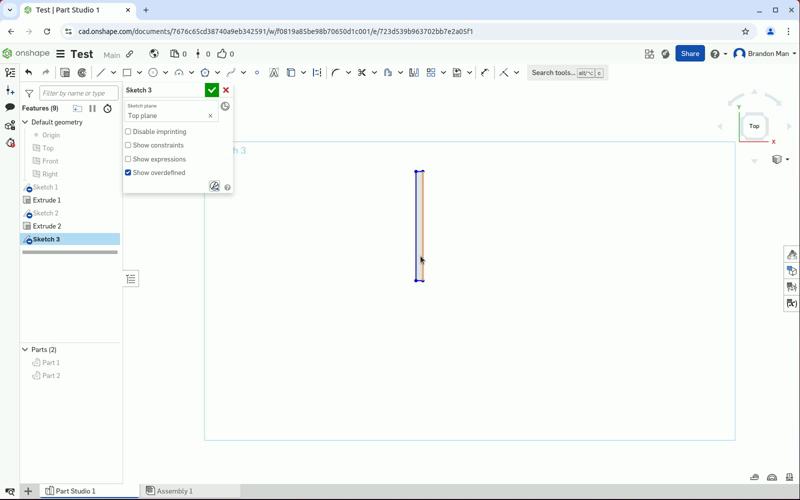
scroll(6)
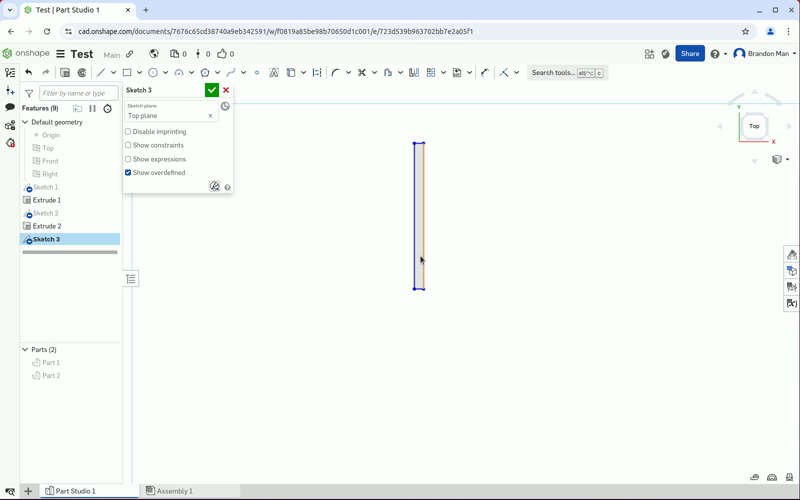
scroll(6)
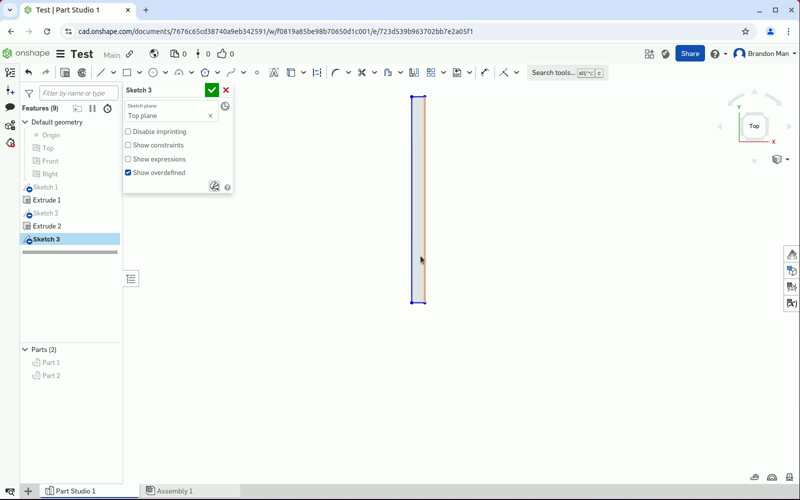
scroll(6)
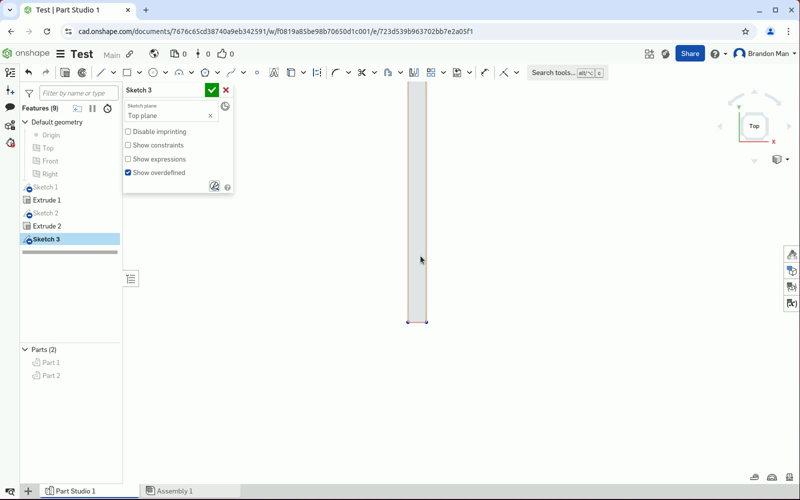
scroll(6)
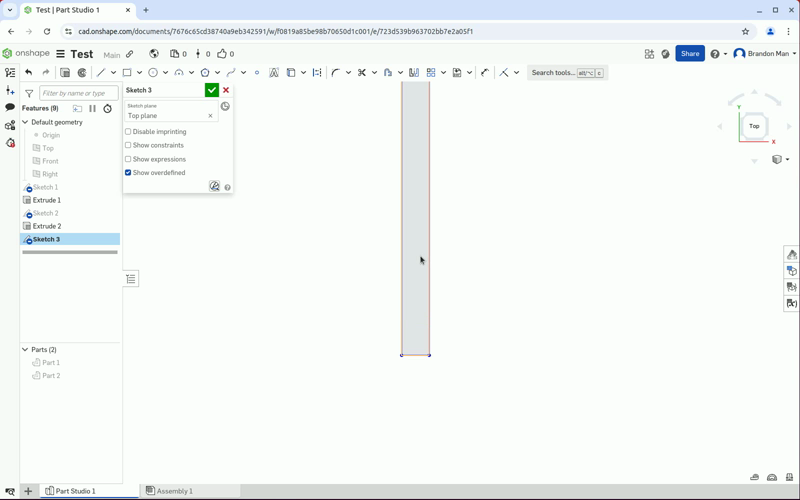
scroll(6)
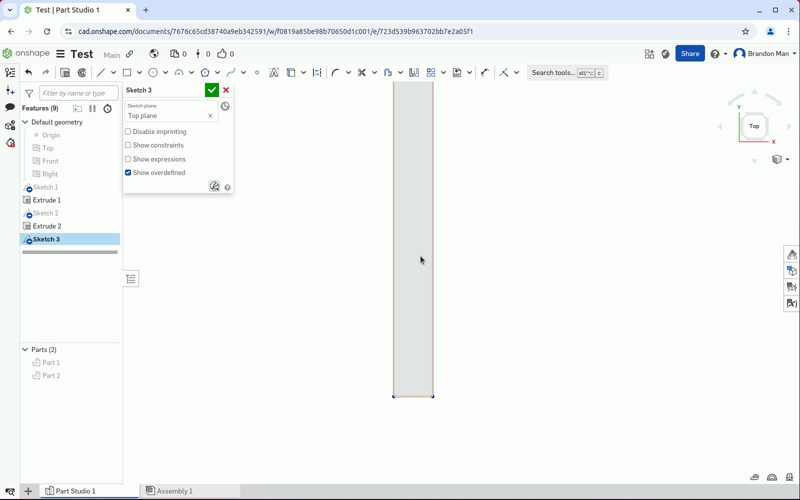
scroll(6)
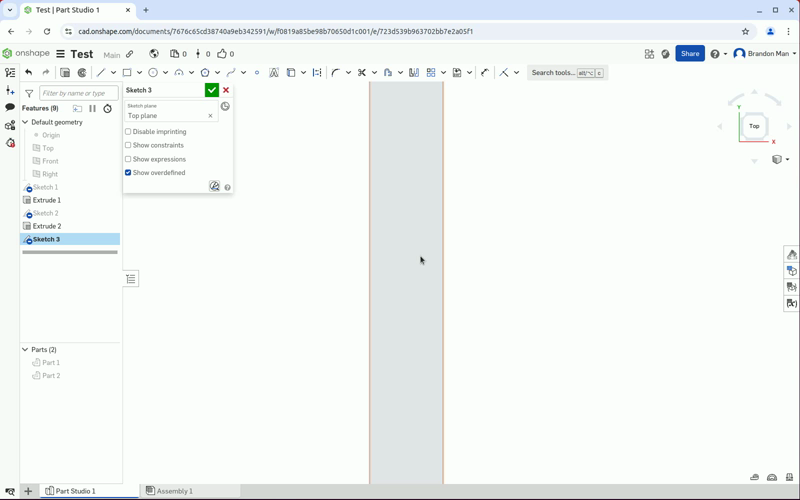
click(420, 255)
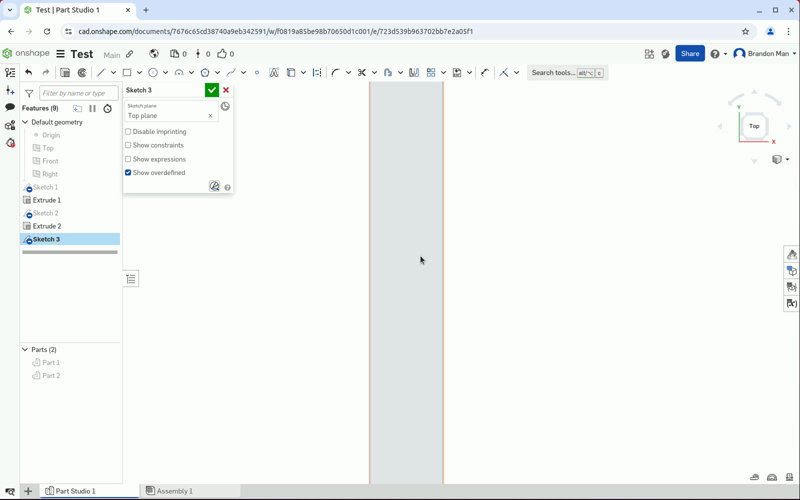
scroll(-6)
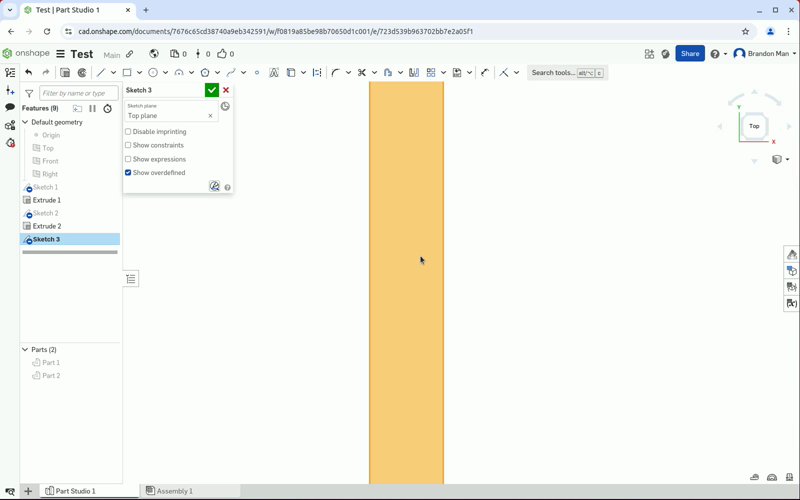
scroll(-6)
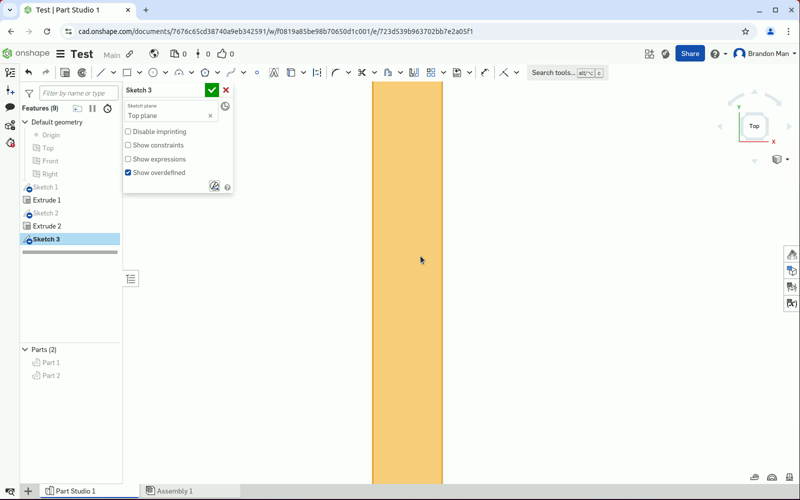
scroll(-6)
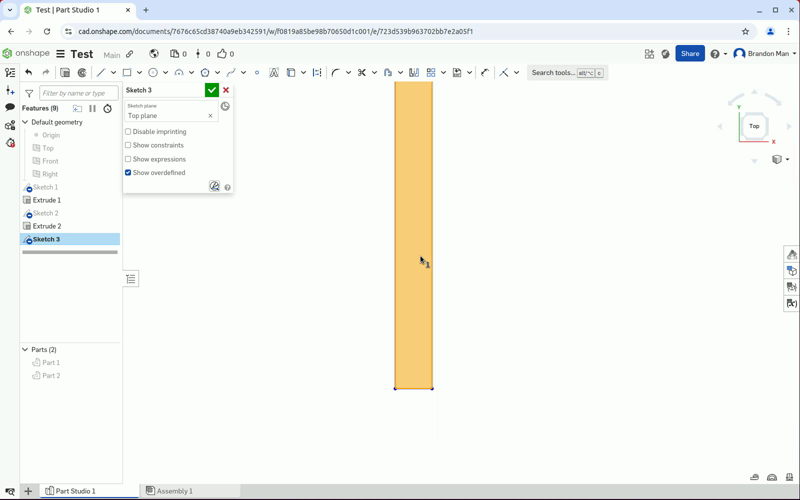
scroll(-6)
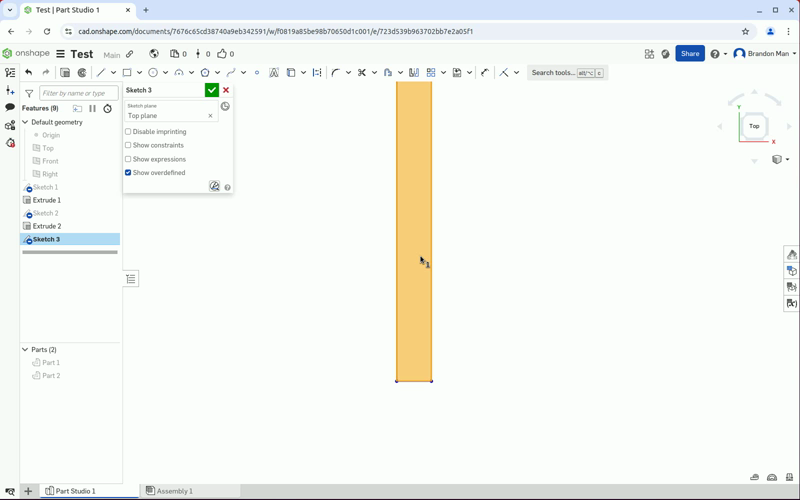
scroll(-6)
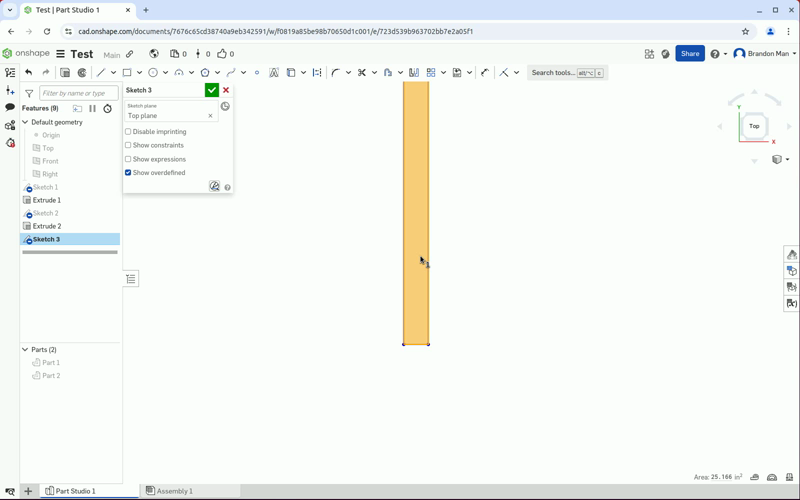
scroll(-6)
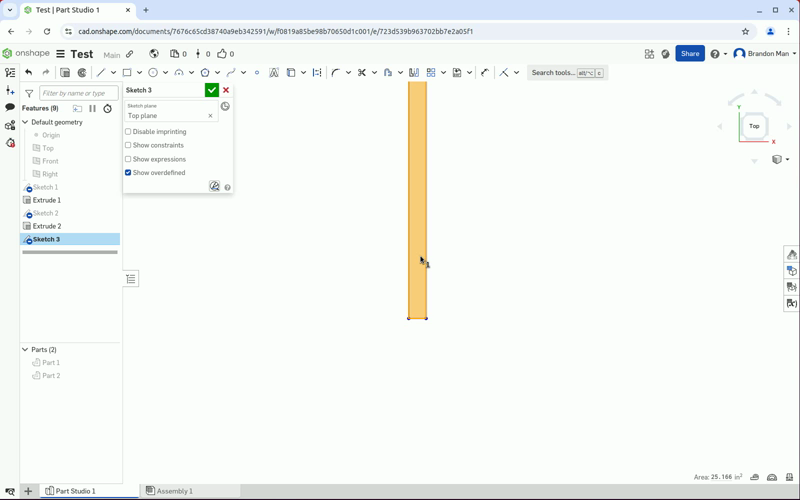
scroll(-6)
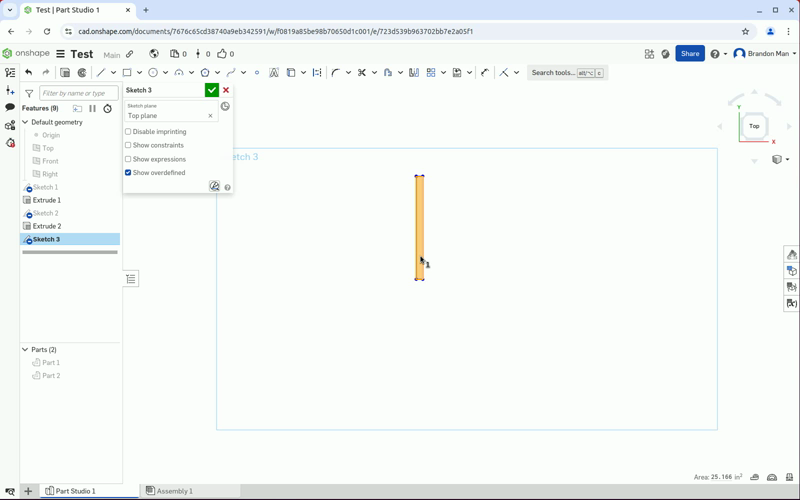
mouse_move(73, 352)
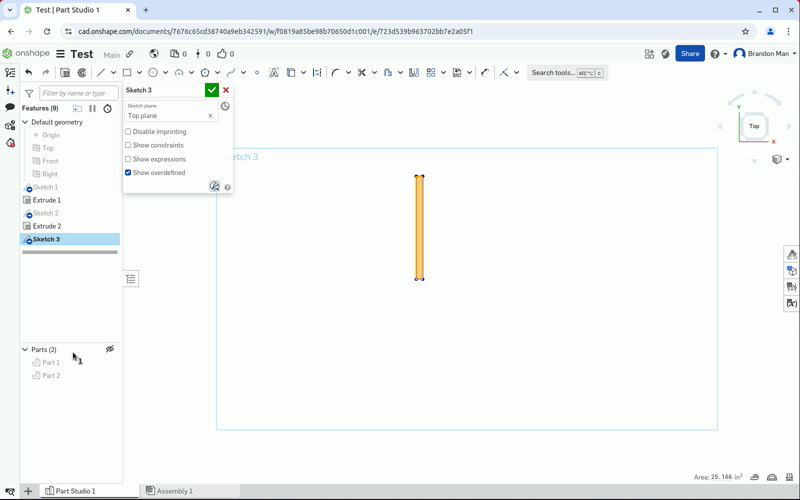
key(shift+y)
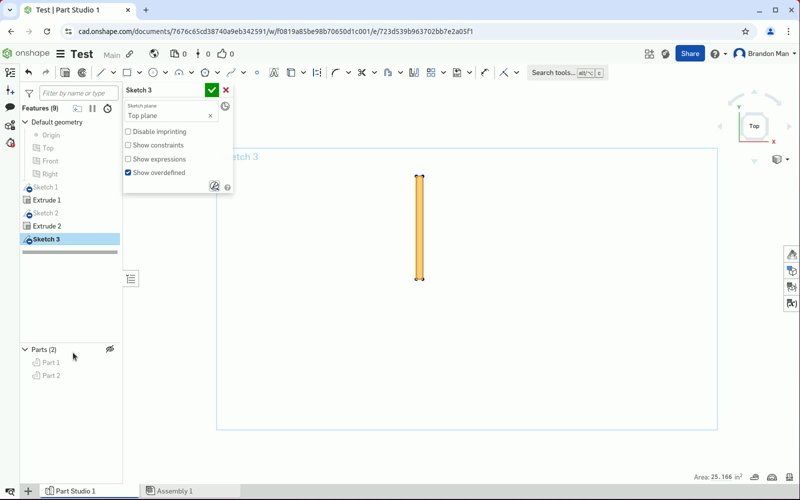
key(shift+e)
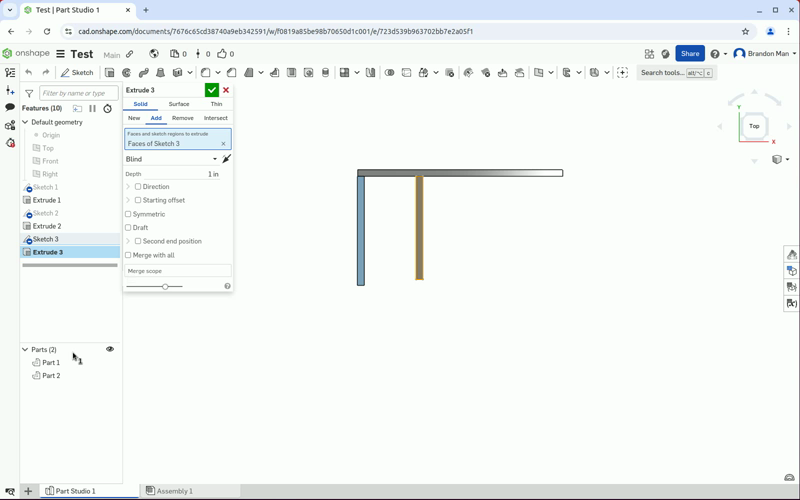
mouse_move(143, 106)
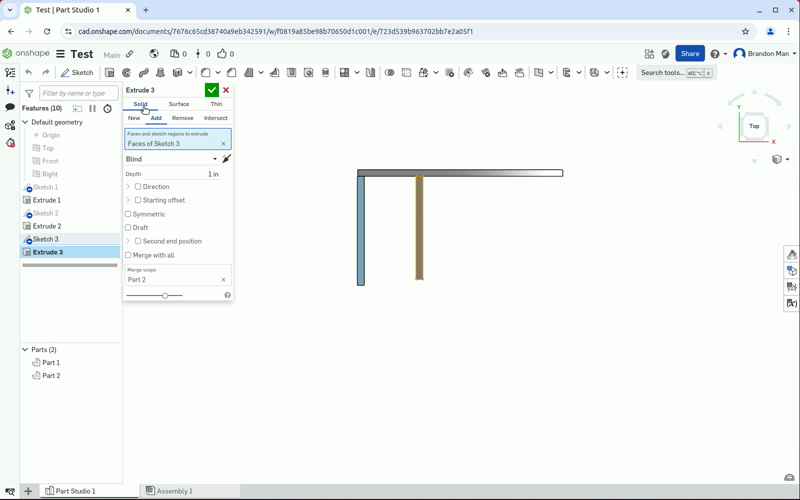
click(143, 106)
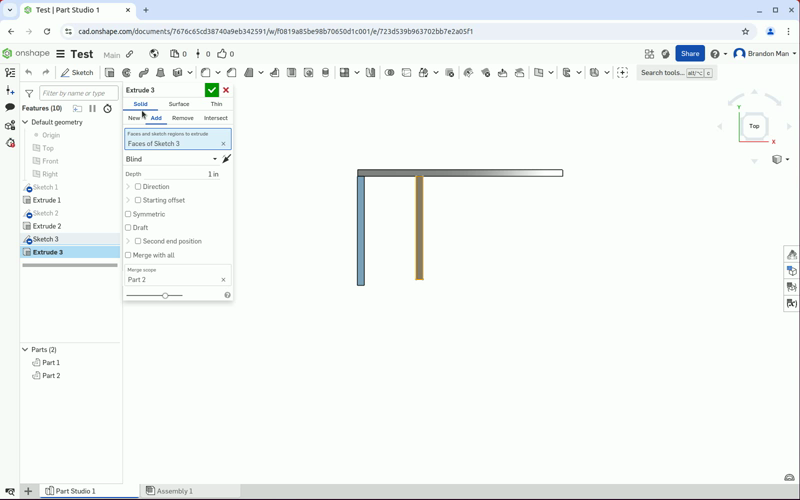
mouse_move(137, 120)
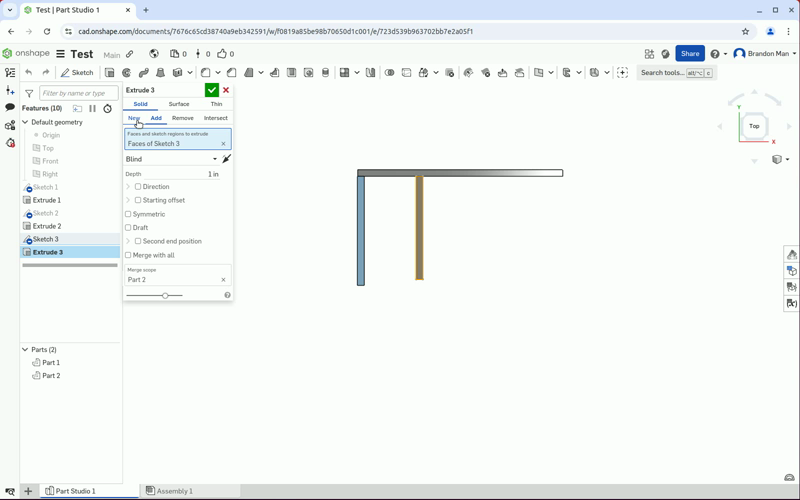
click(137, 120)
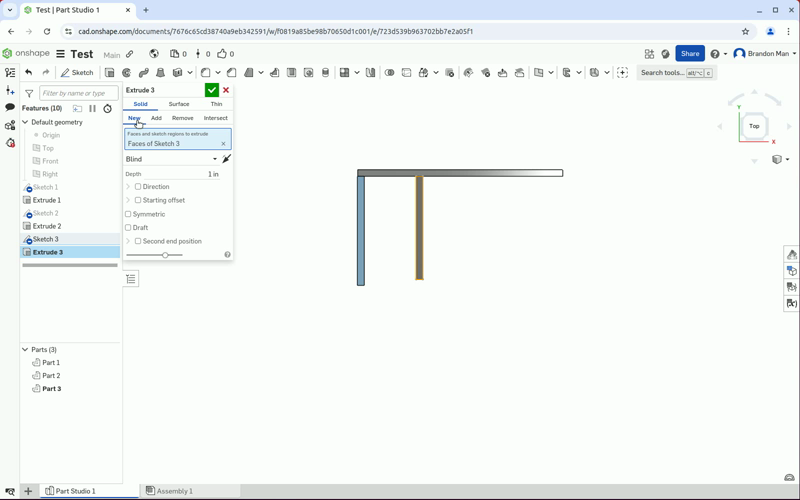
key(tab, 4)
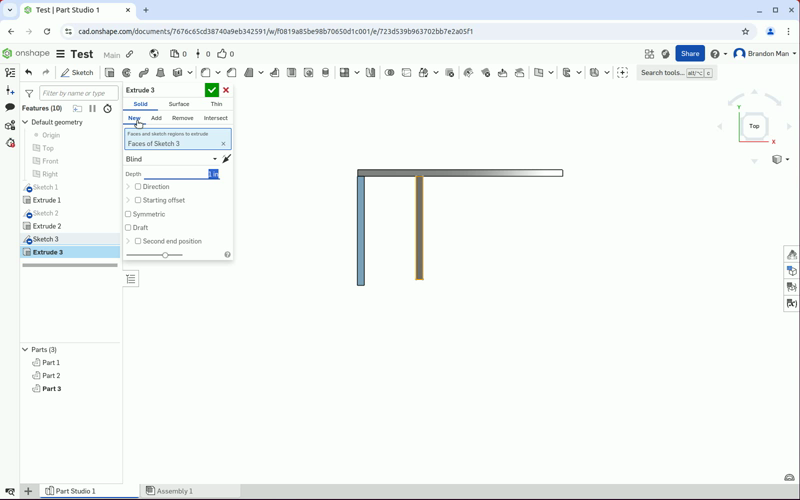
text(1.444)
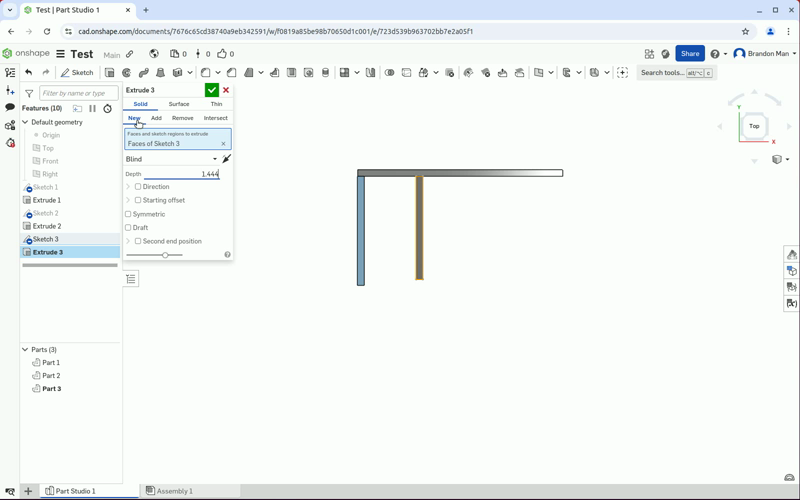
key(tab, 3)
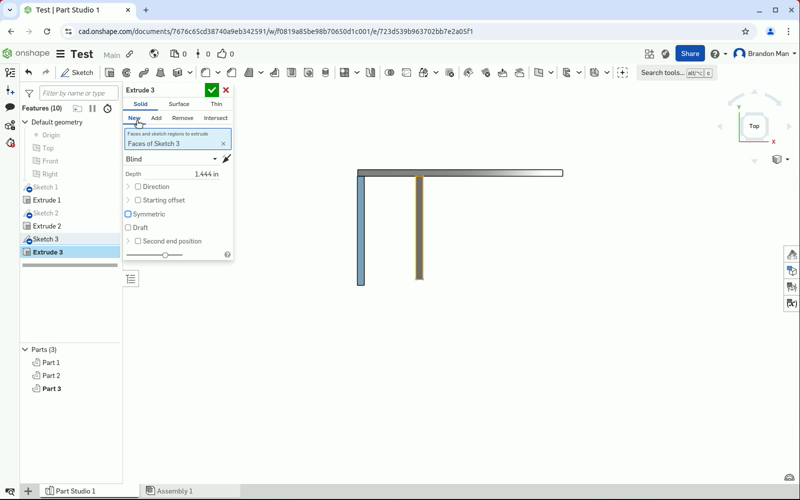
key(space)
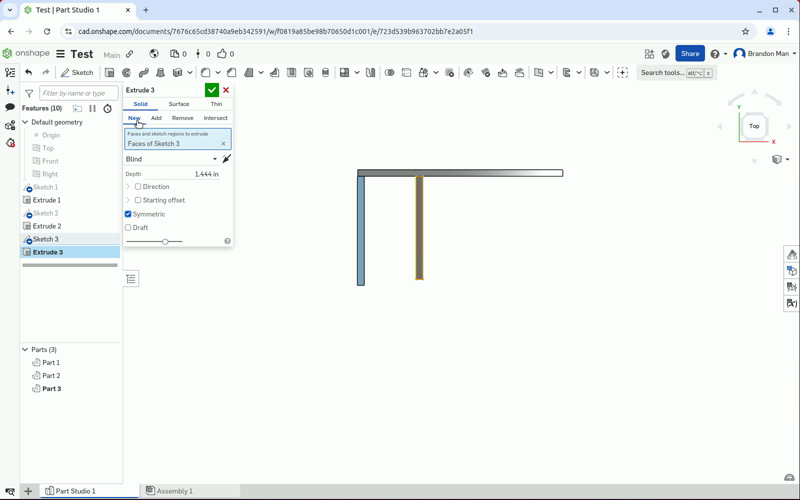
key(enter)
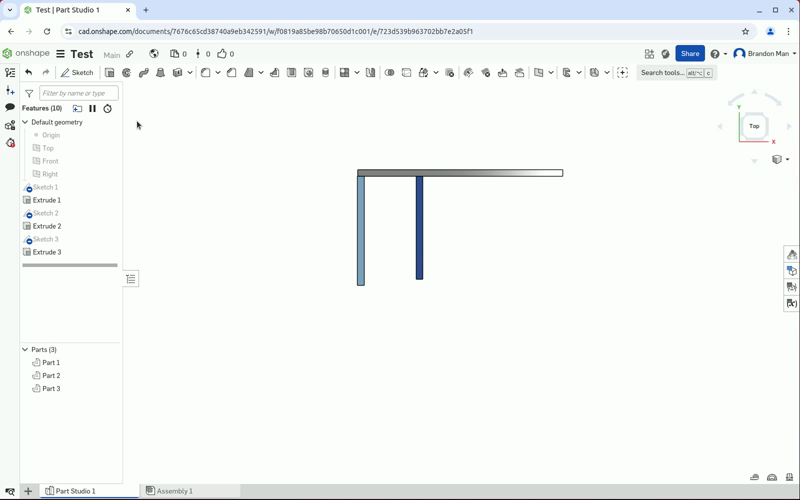
key(shift+h)
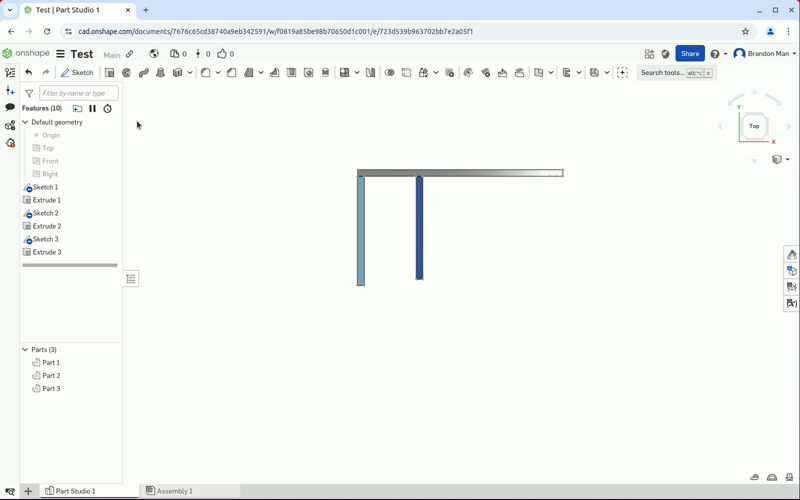
key(shift+h)
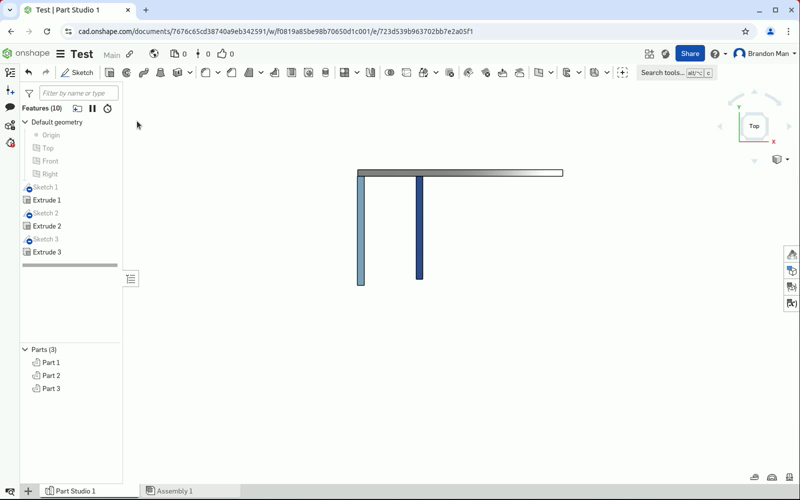
mouse_move(73, 189)
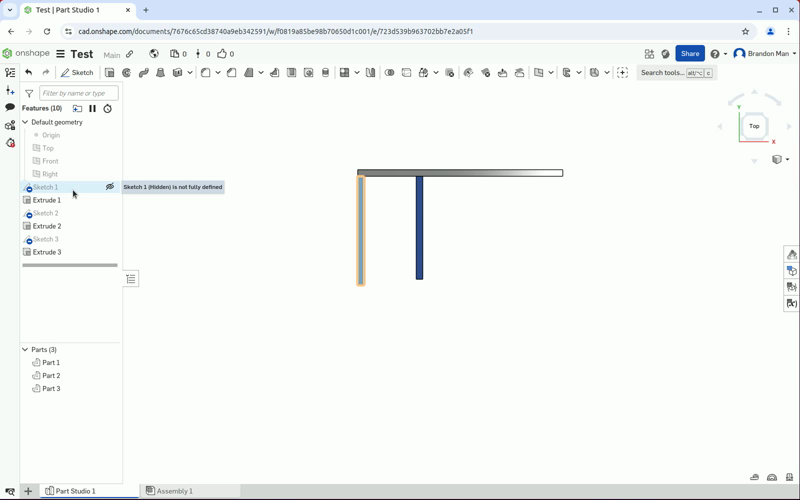
click(73, 189)
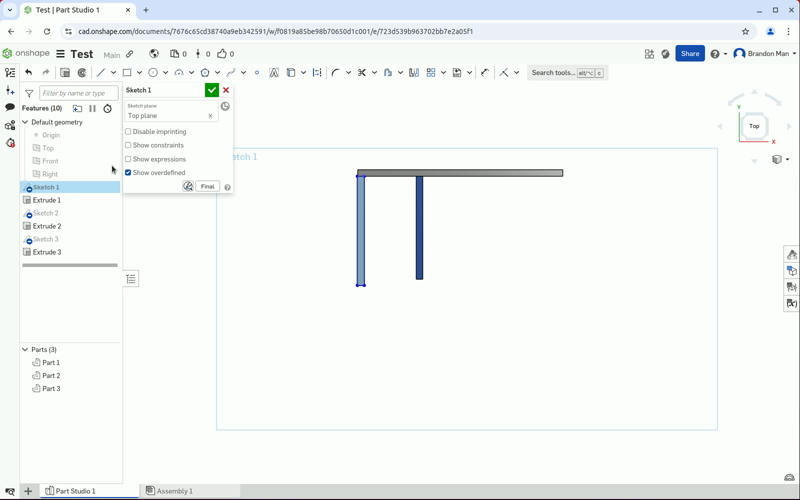
mouse_move(229, 92)
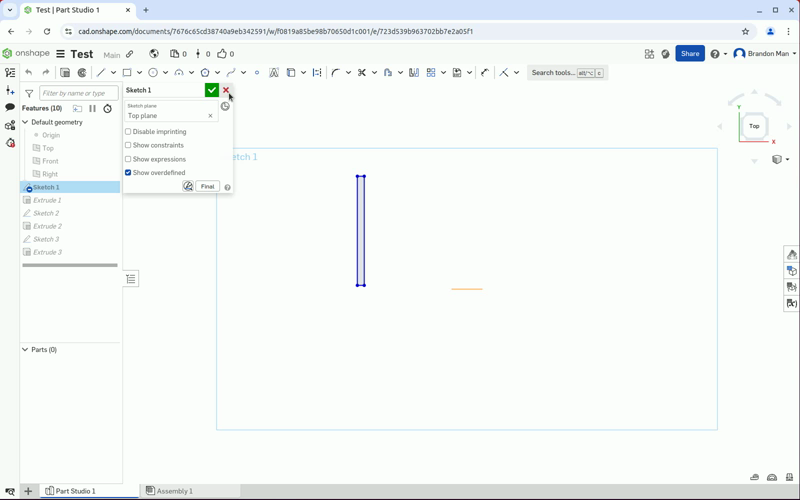
click(229, 92)
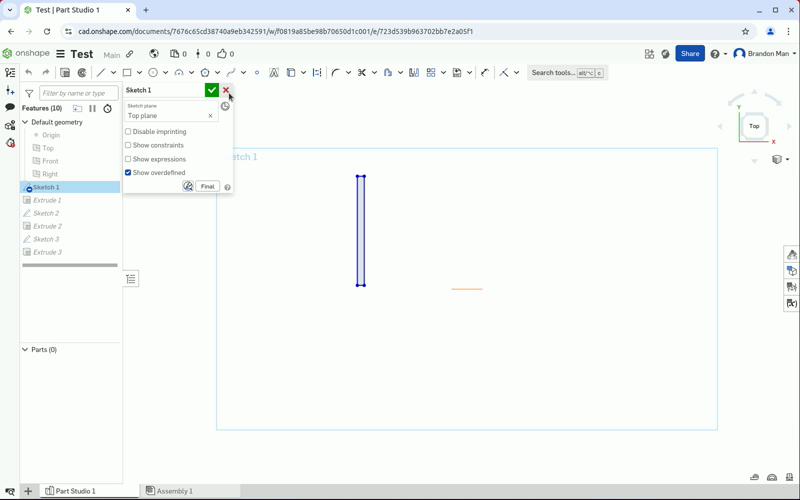
key(shift+s)
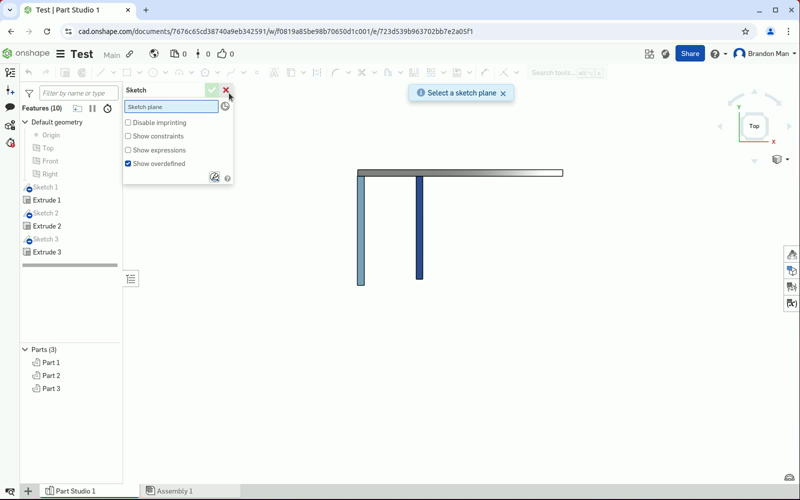
mouse_move(73, 150)
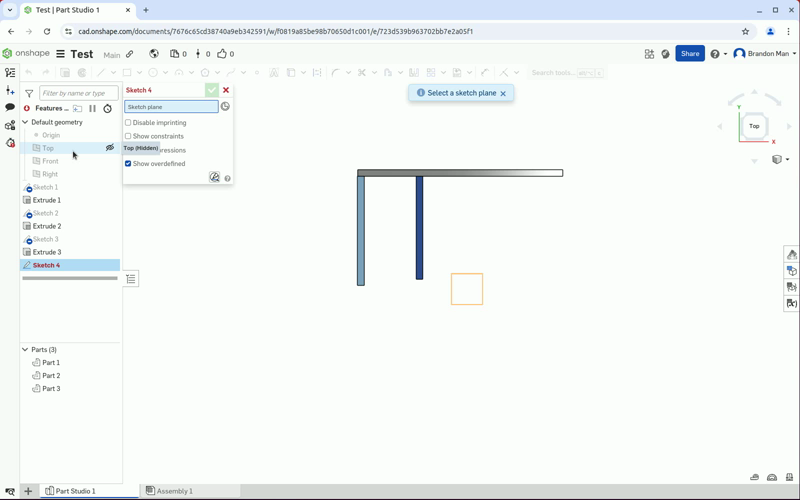
click(73, 150)
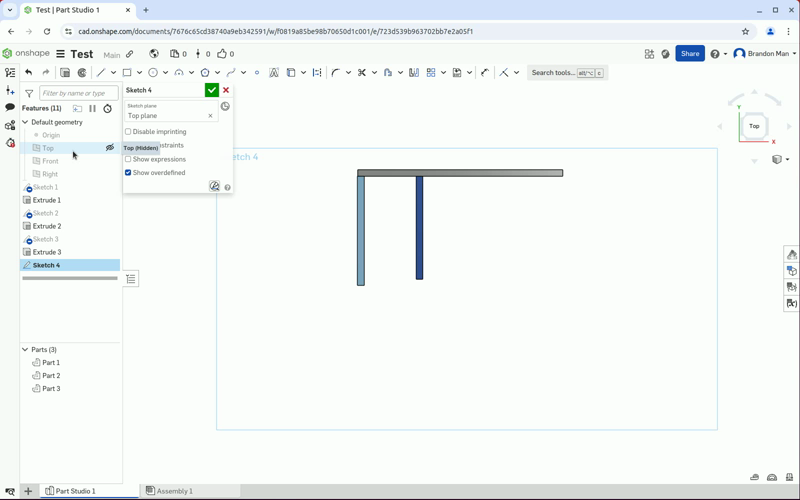
mouse_move(73, 352)
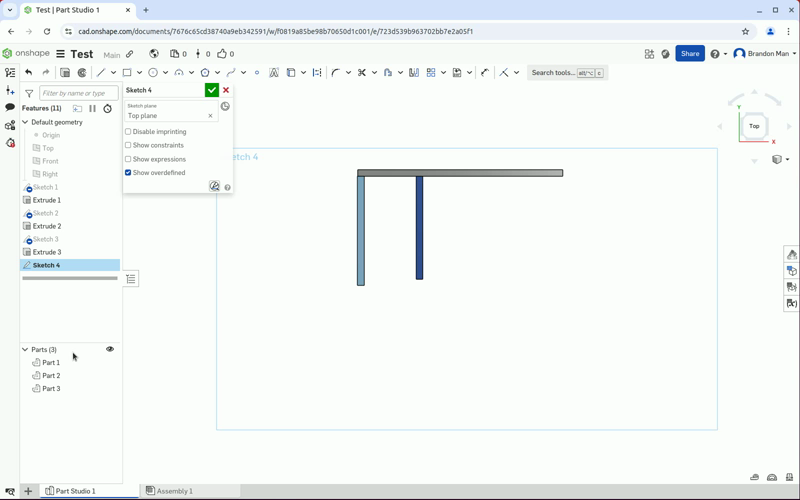
key(y)
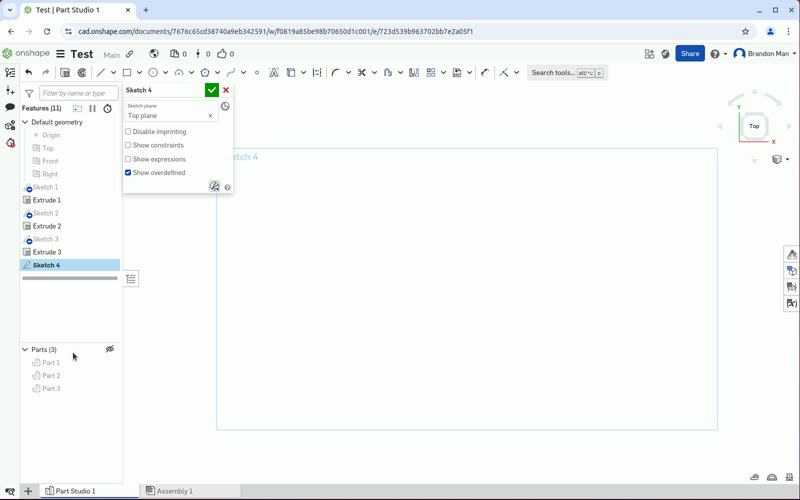
key(l)
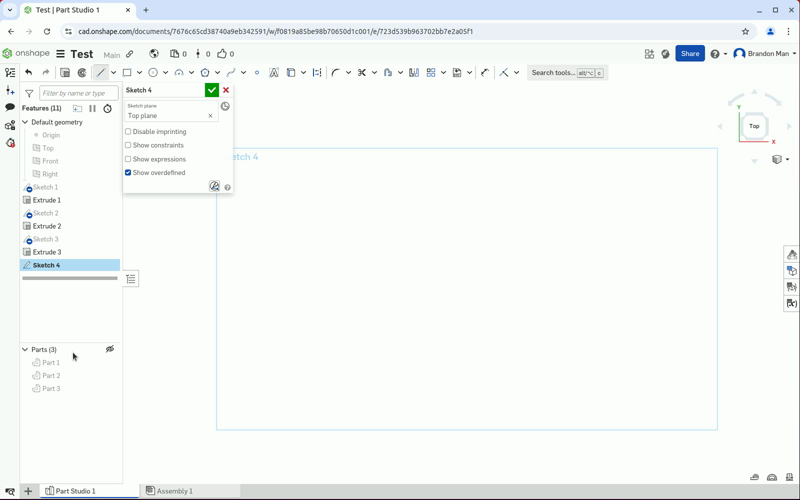
key_down(shift)
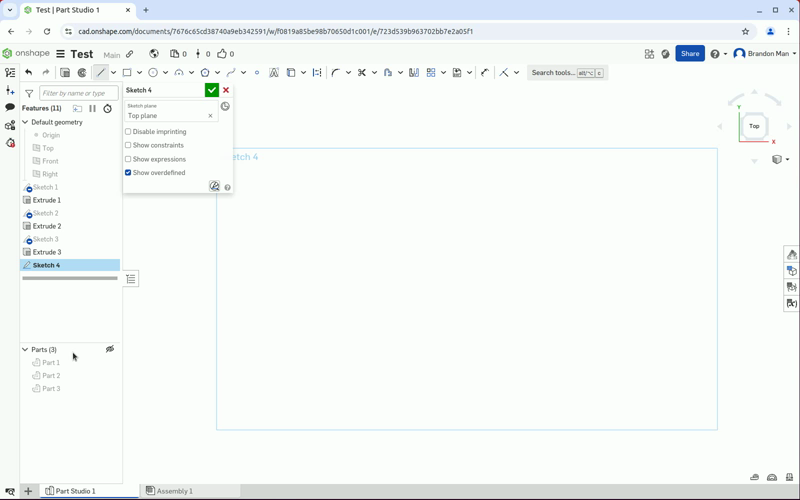
mouse_move(556, 279)
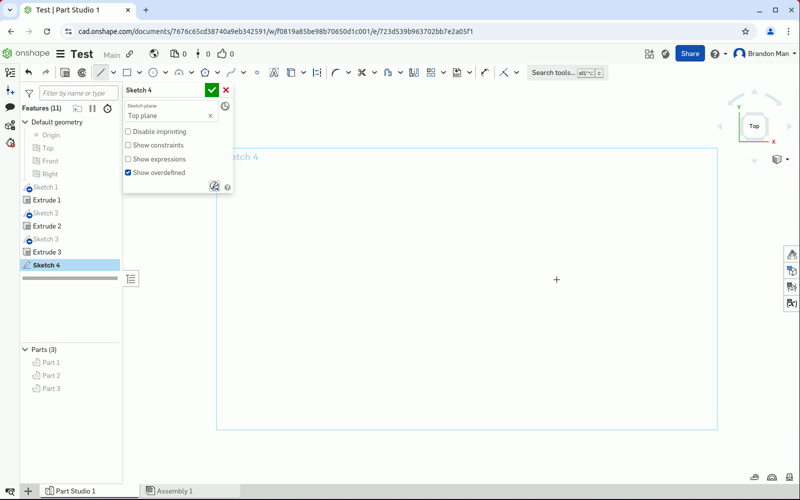
click(556, 279)
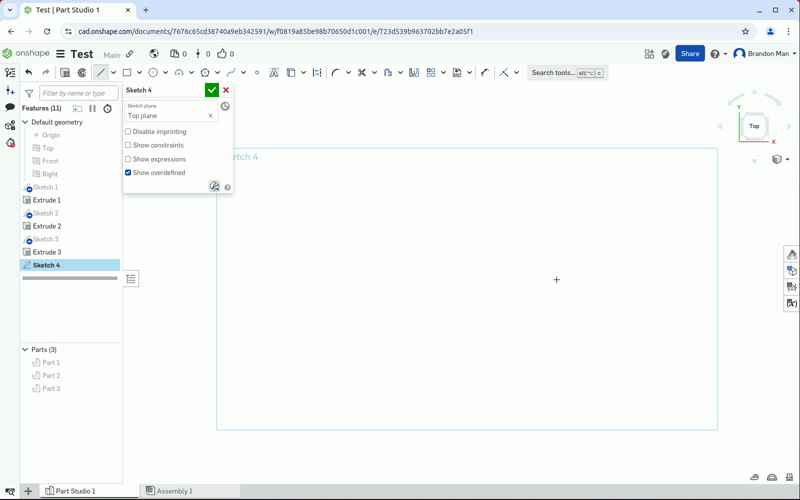
key_up(shift)
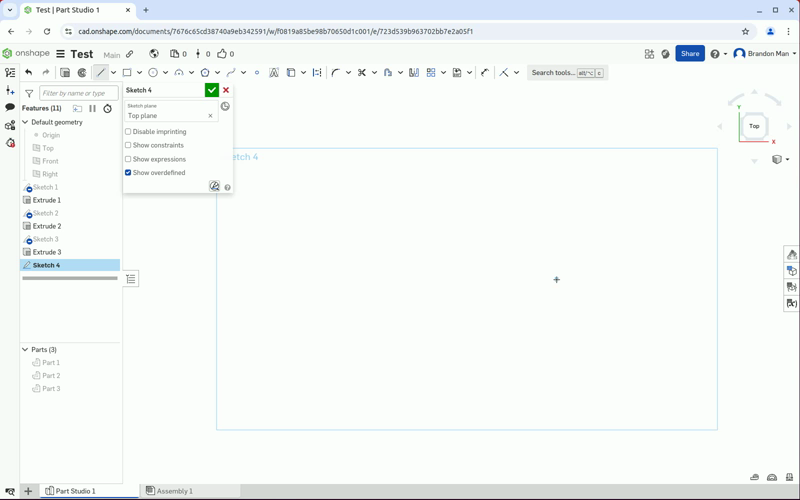
key_down(shift)
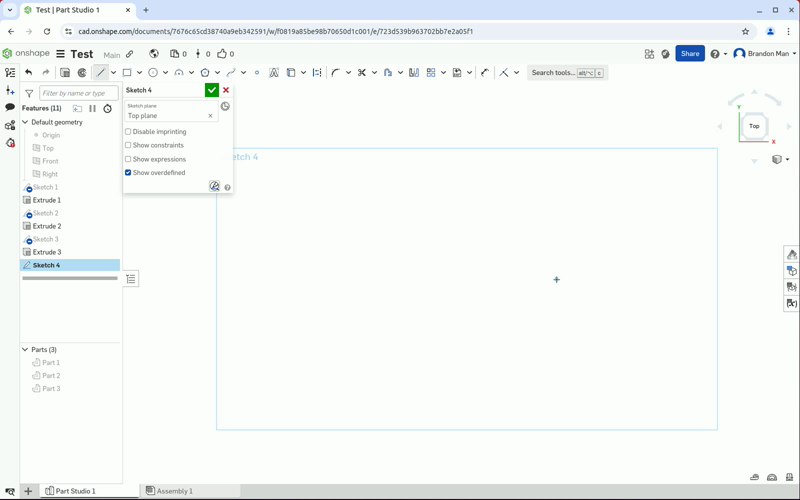
mouse_move(586, 279)
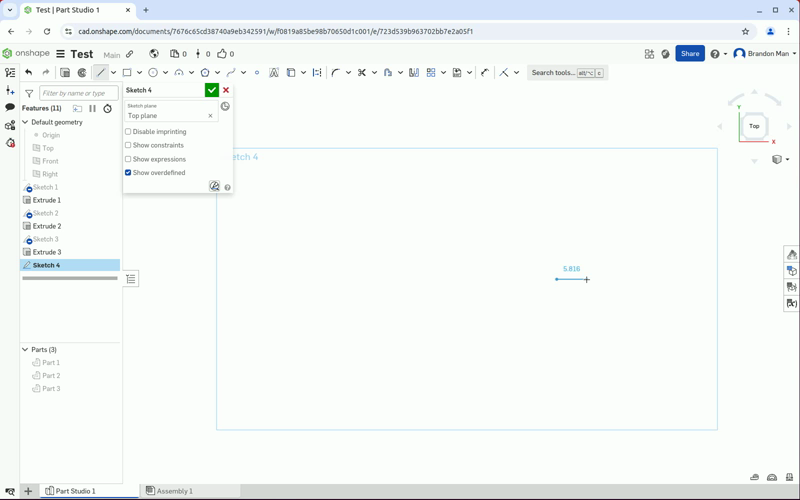
mouse_move(563, 279)
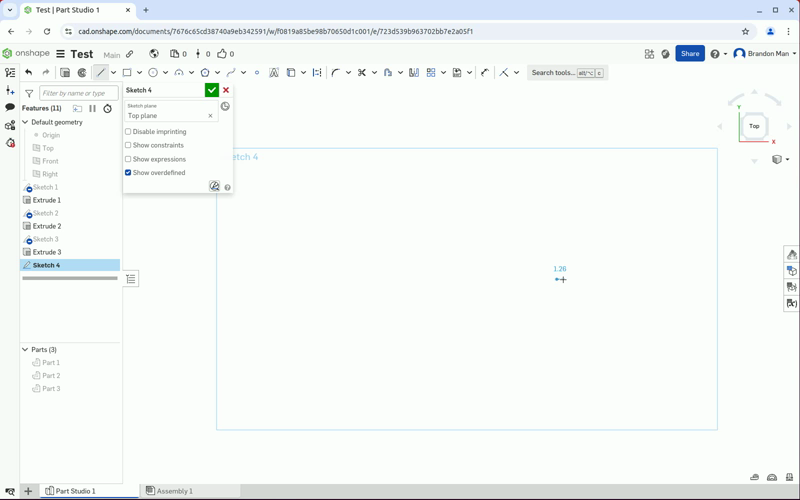
scroll(6)
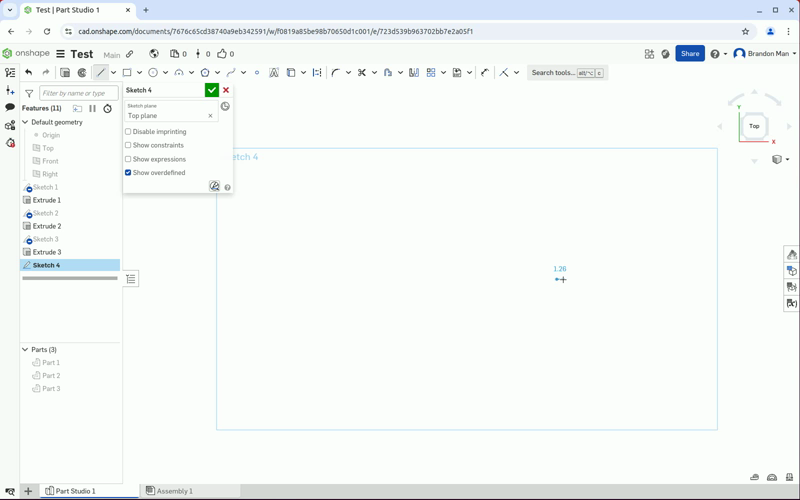
scroll(6)
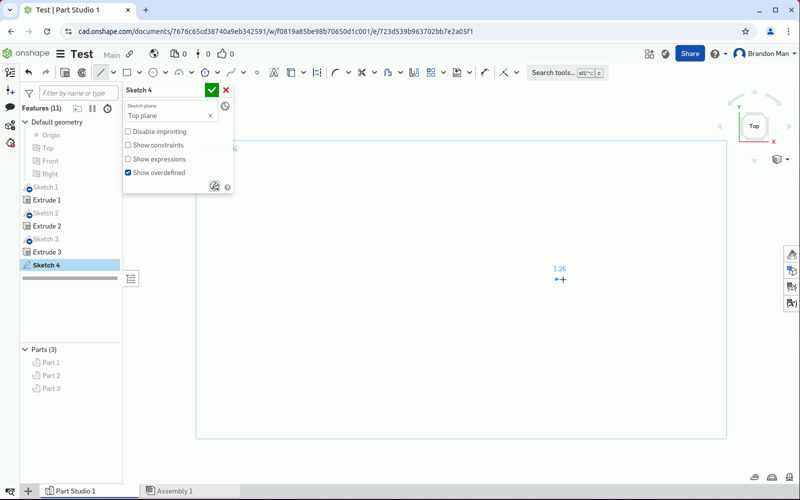
scroll(6)
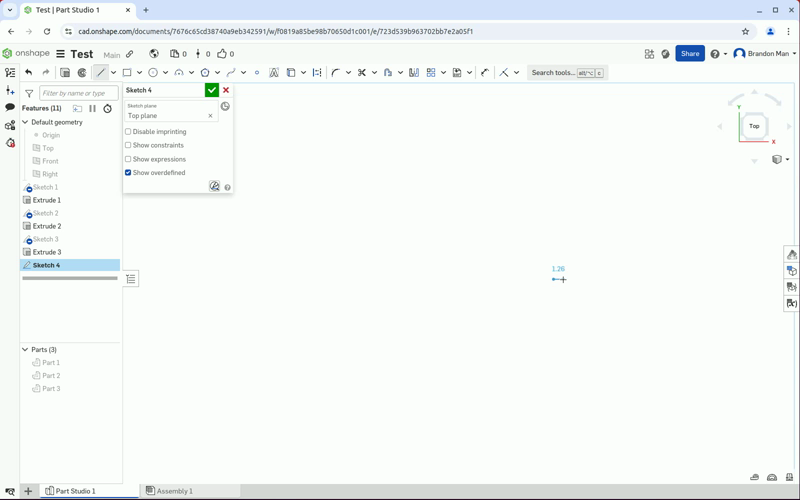
scroll(6)
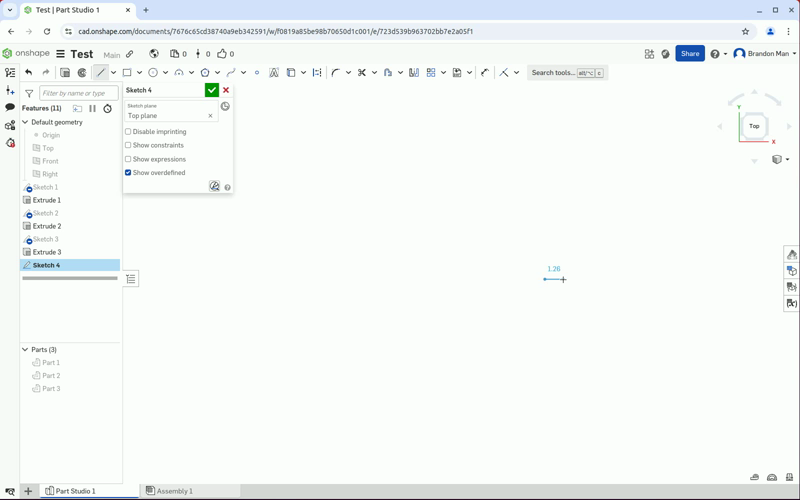
scroll(6)
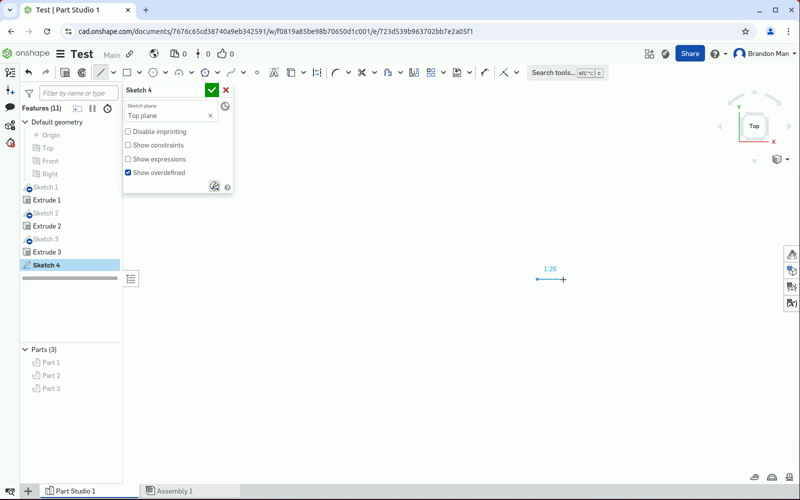
scroll(6)
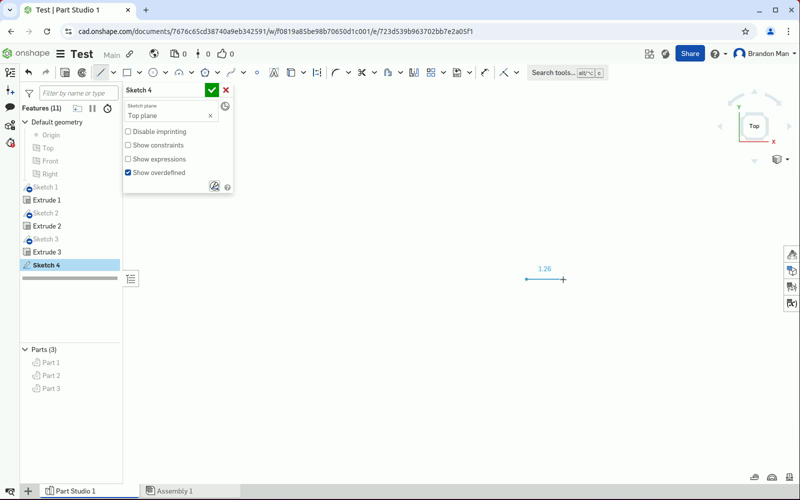
scroll(6)
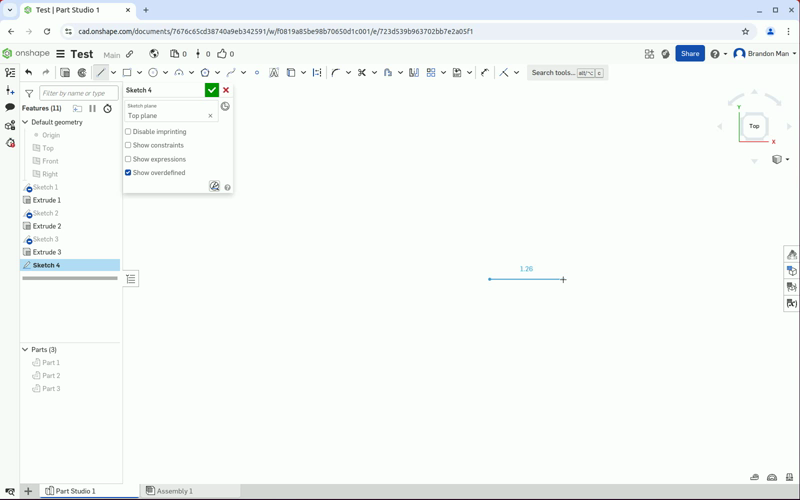
click(563, 279)
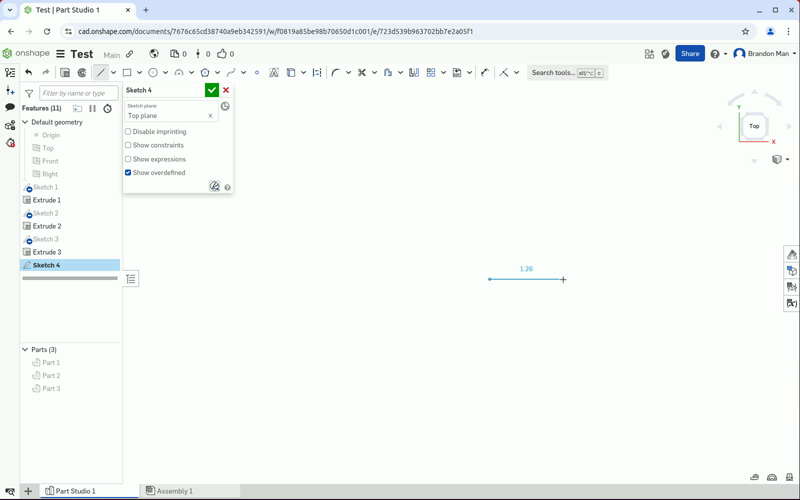
scroll(-6)
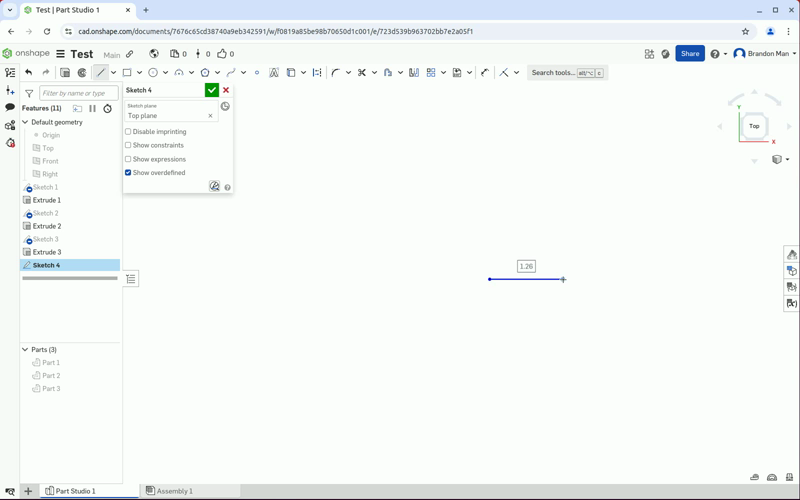
scroll(-6)
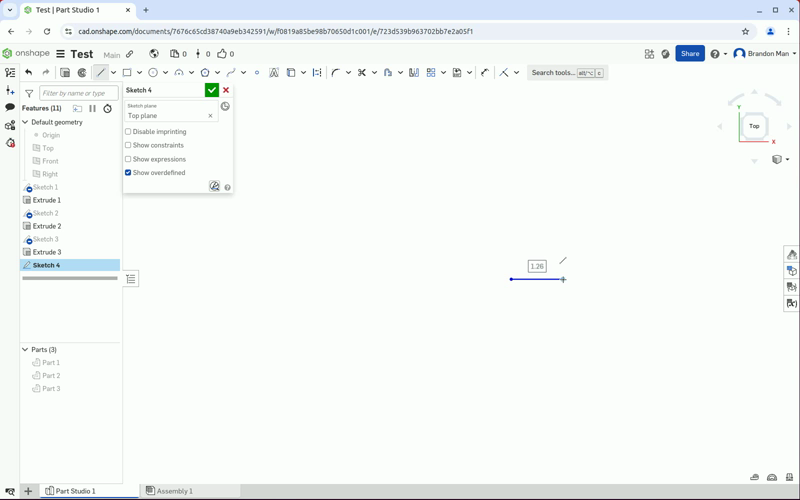
scroll(-6)
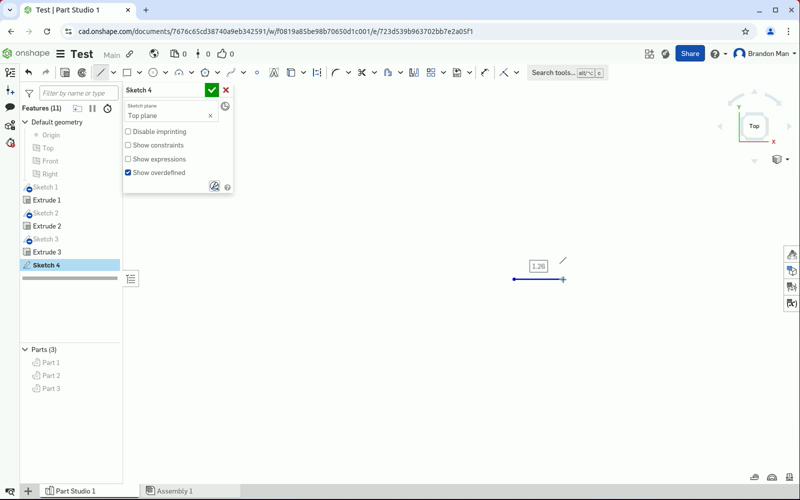
scroll(-6)
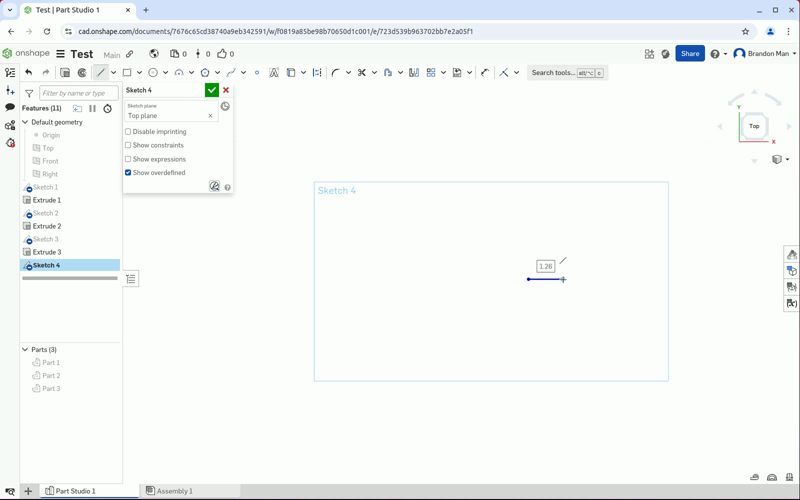
scroll(-6)
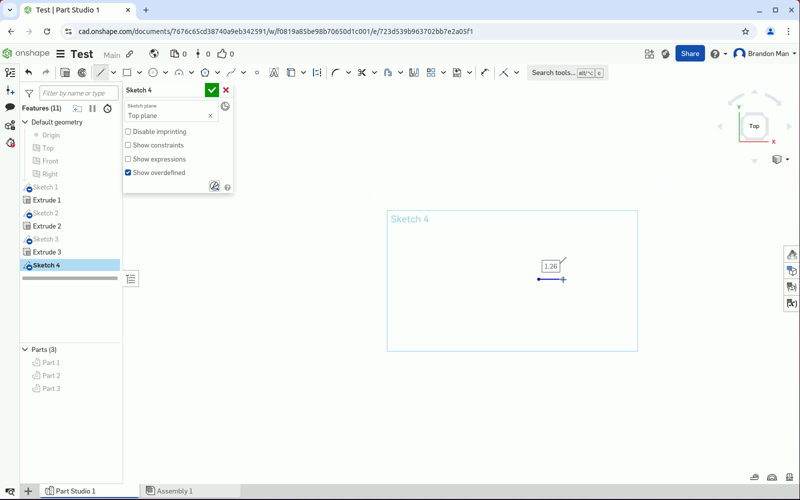
scroll(-6)
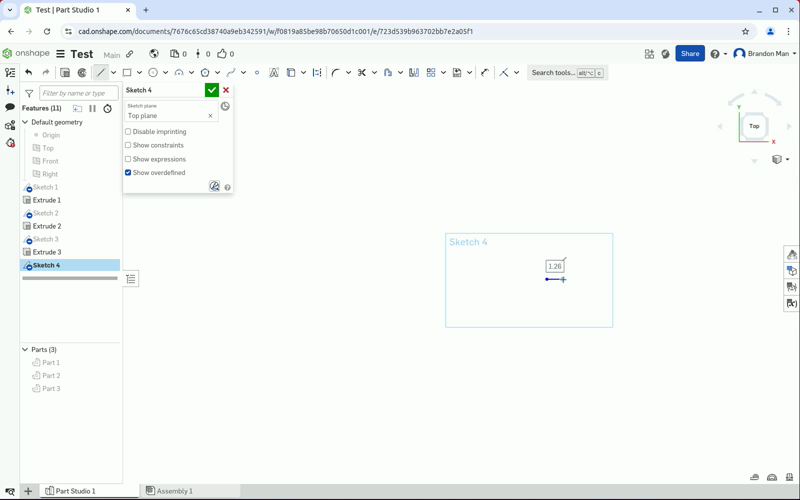
scroll(-6)
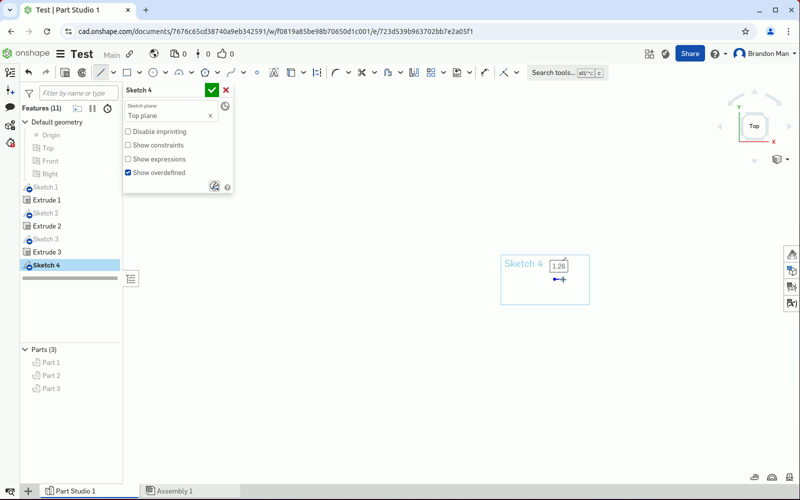
key_up(shift)
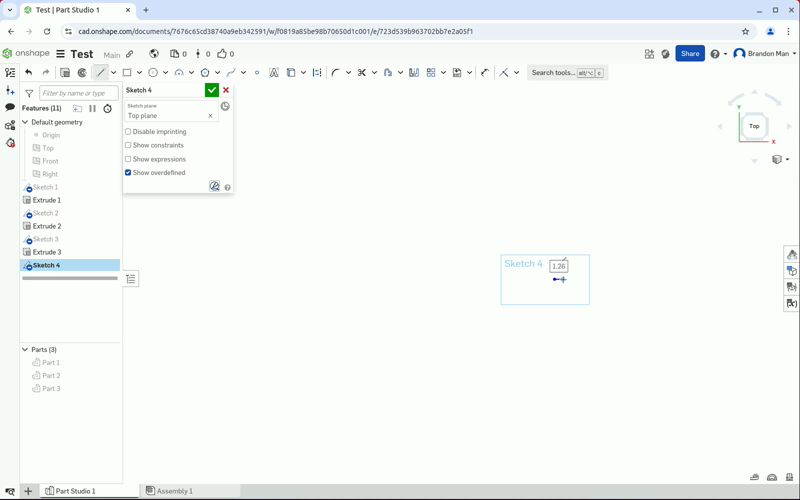
key_down(shift)
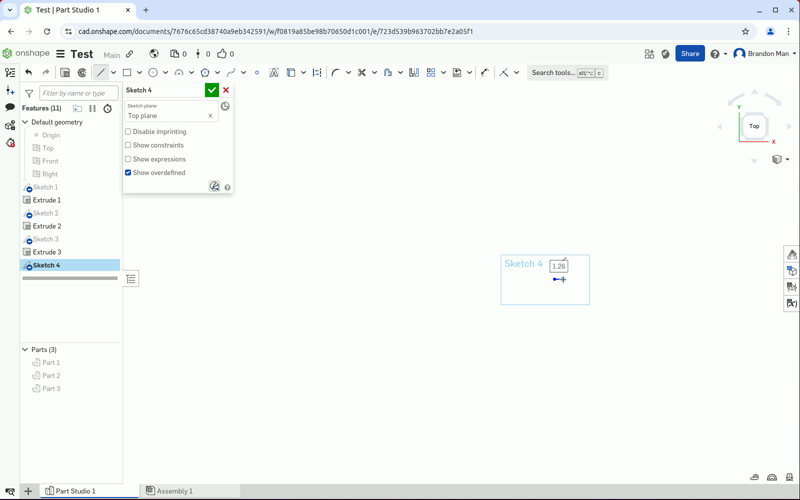
mouse_move(563, 176)
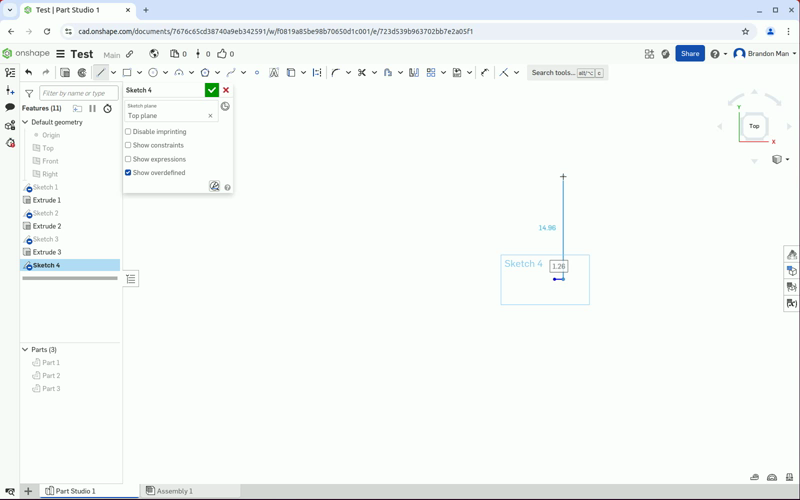
click(563, 176)
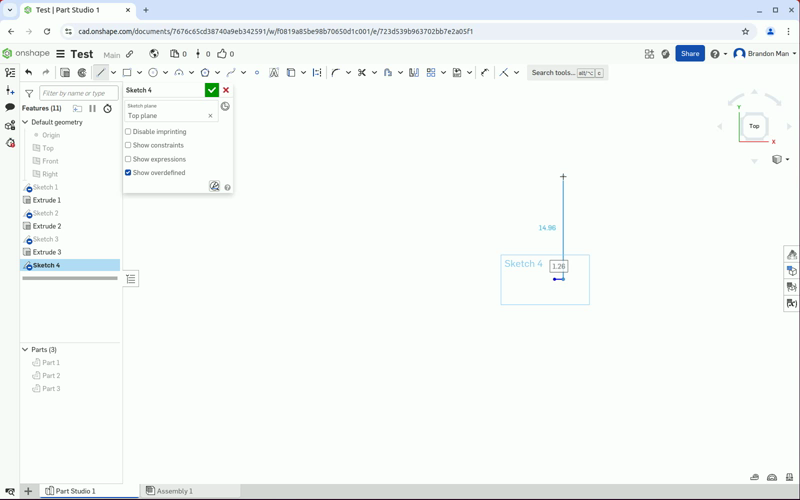
key_up(shift)
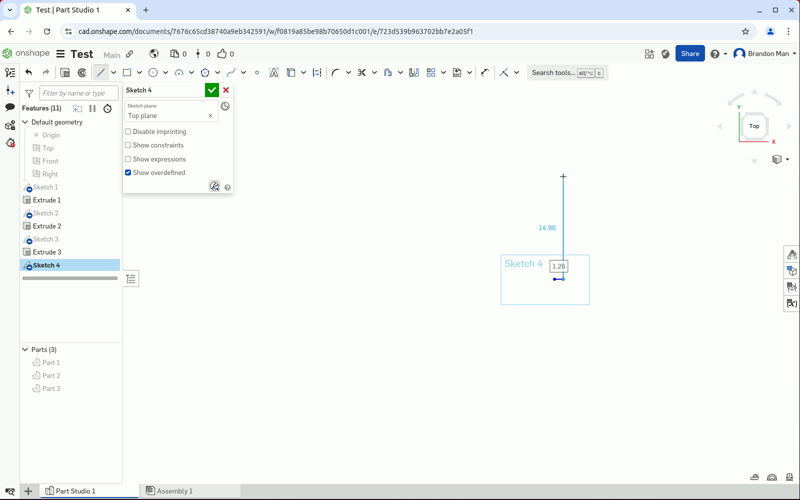
key_down(shift)
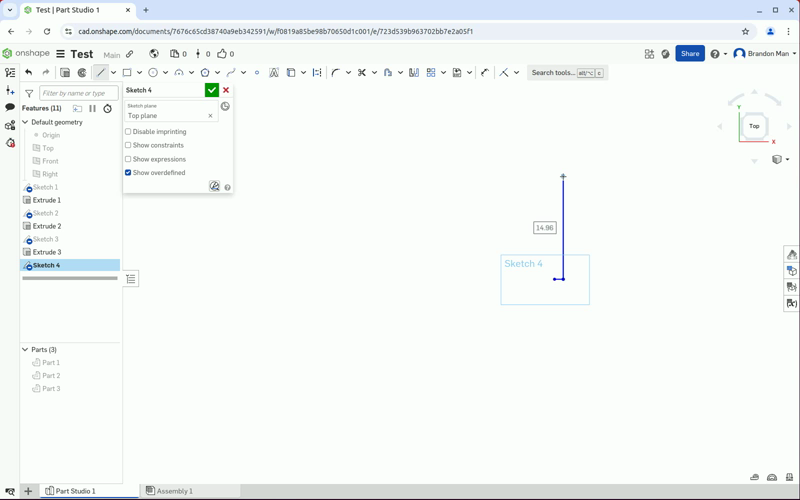
mouse_move(589, 176)
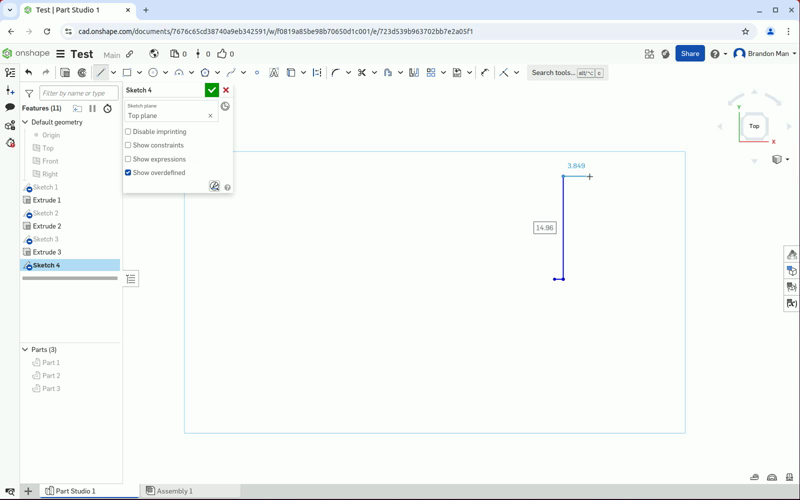
mouse_move(556, 176)
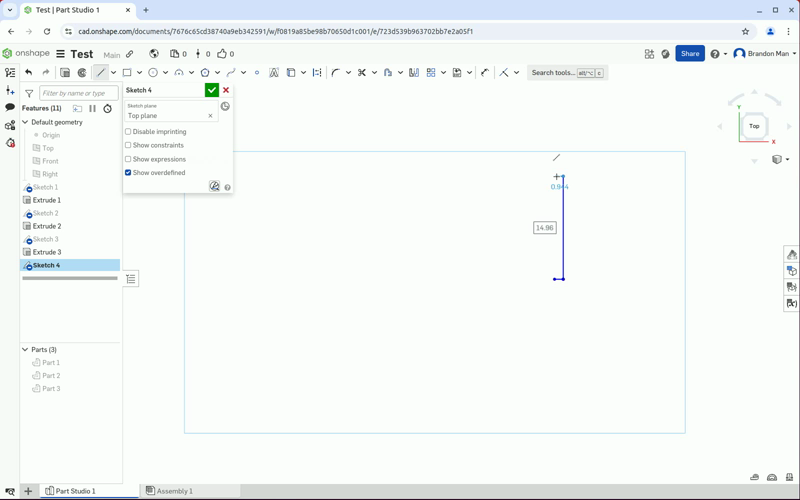
scroll(6)
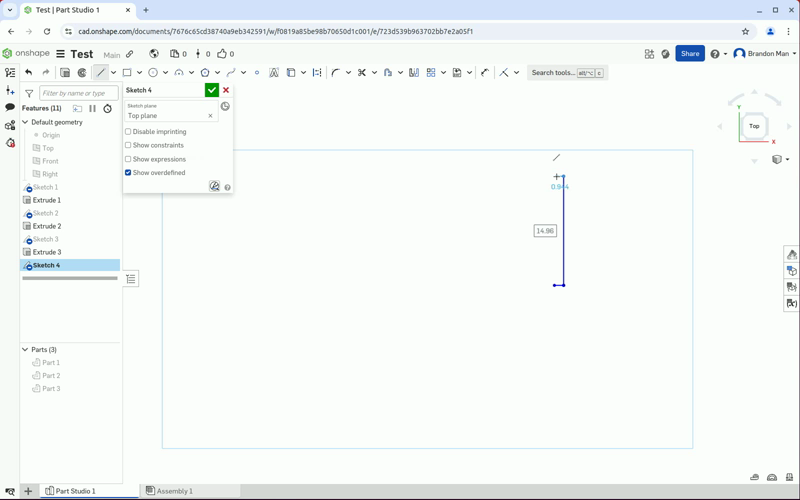
scroll(6)
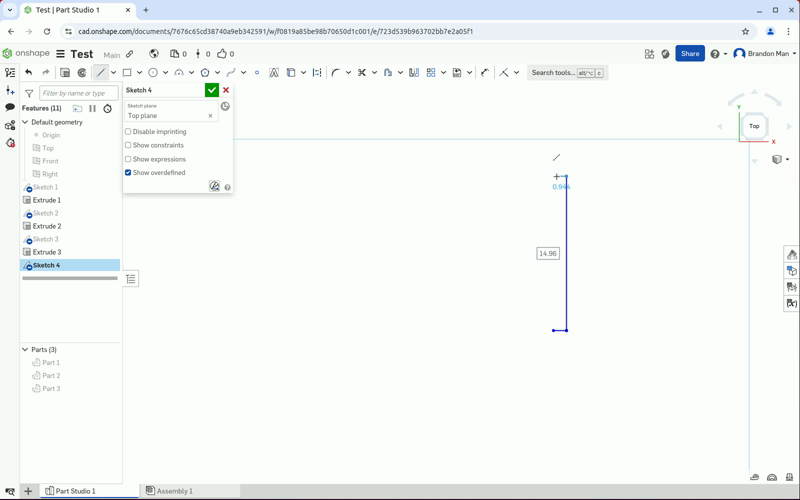
scroll(6)
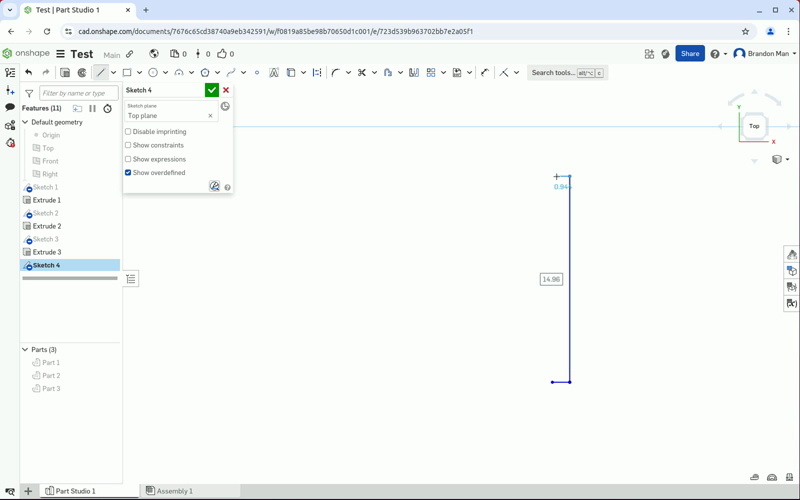
scroll(6)
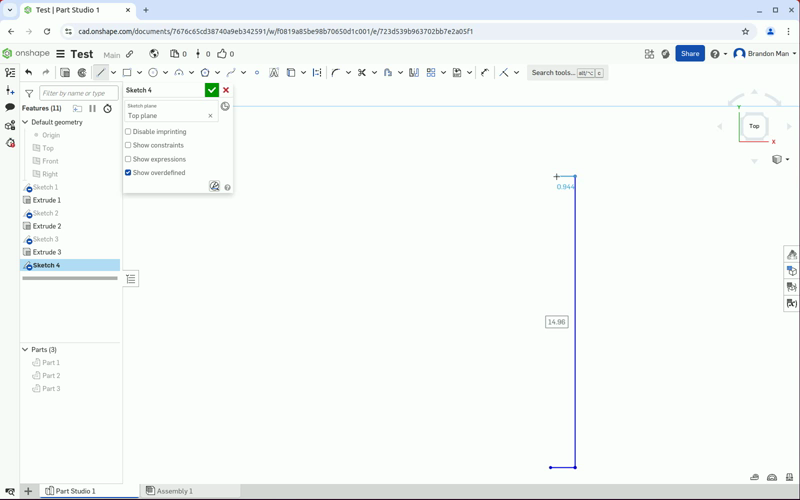
scroll(6)
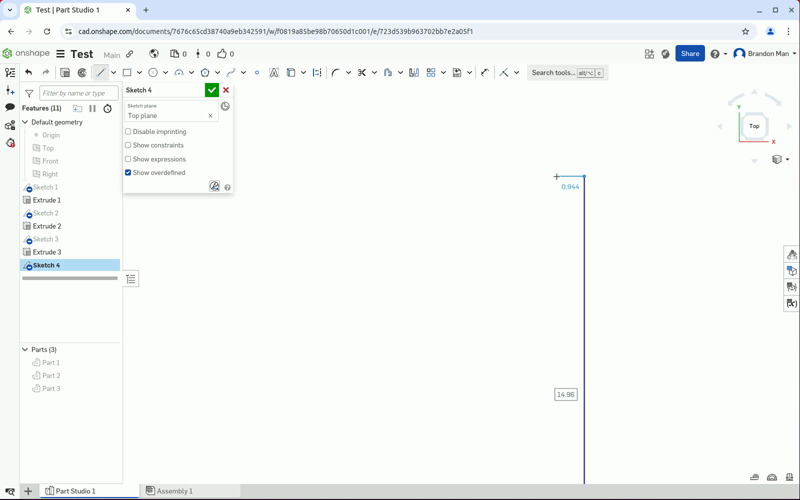
scroll(6)
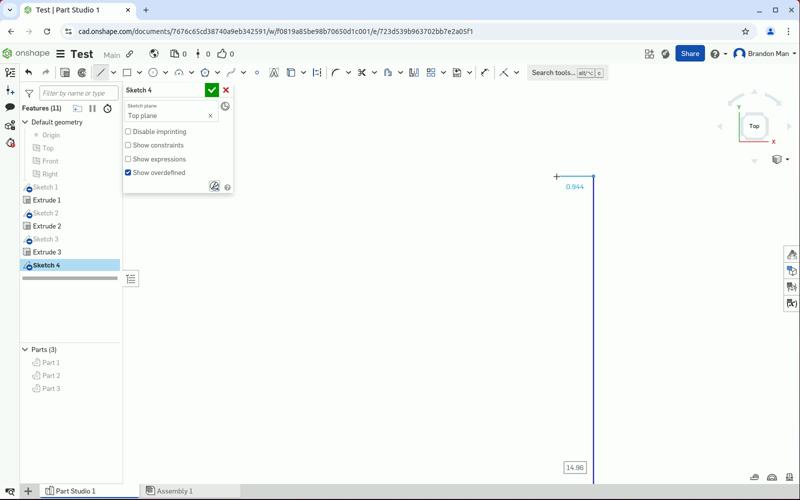
scroll(6)
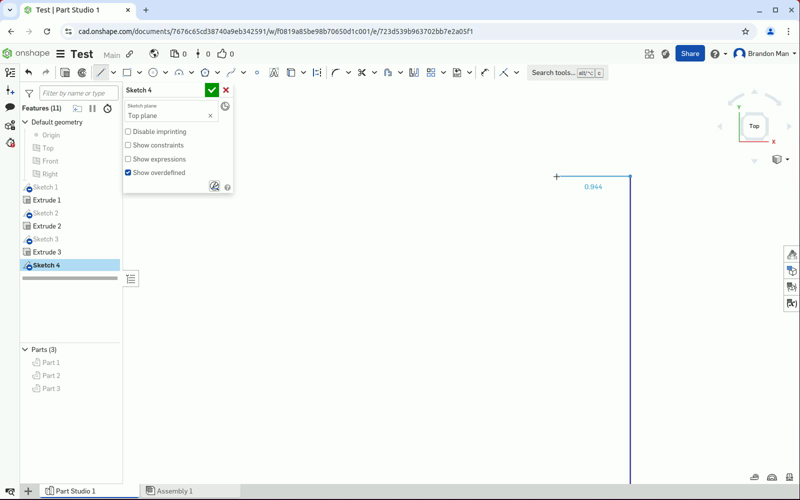
click(556, 176)
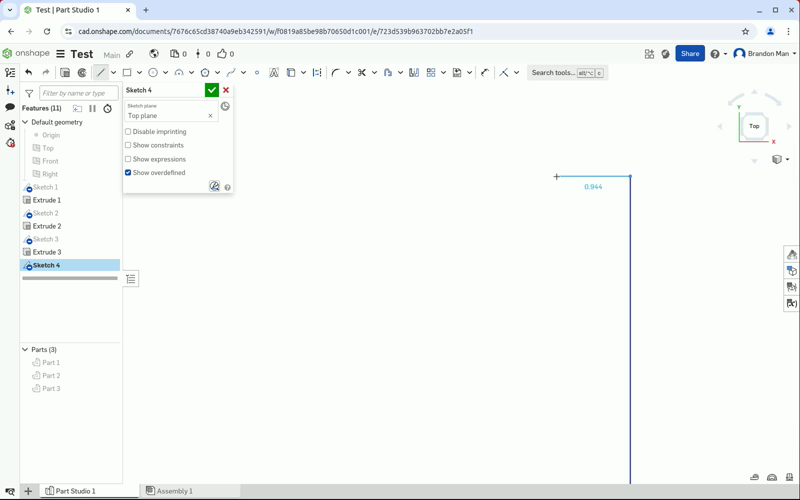
scroll(-6)
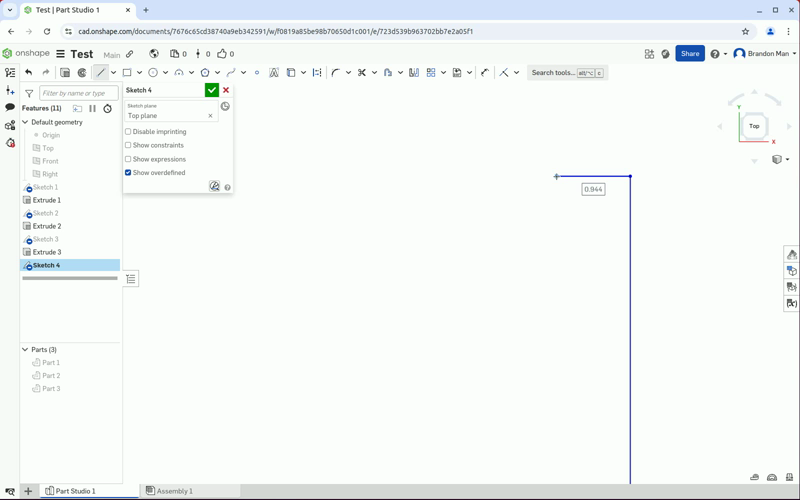
scroll(-6)
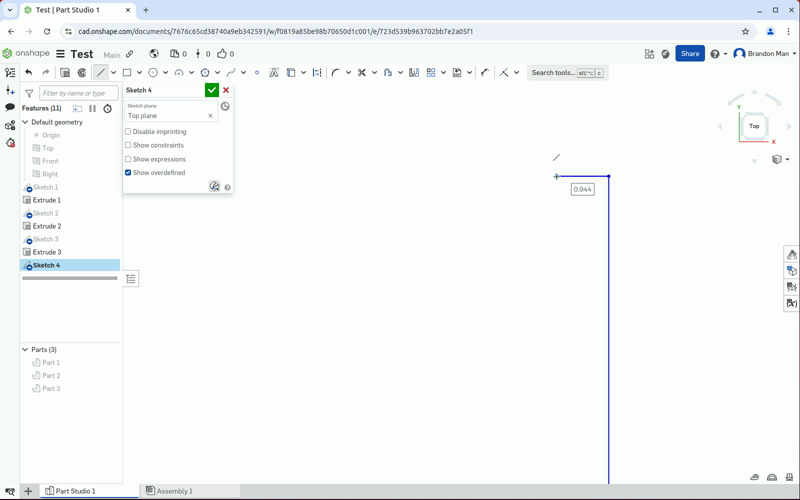
scroll(-6)
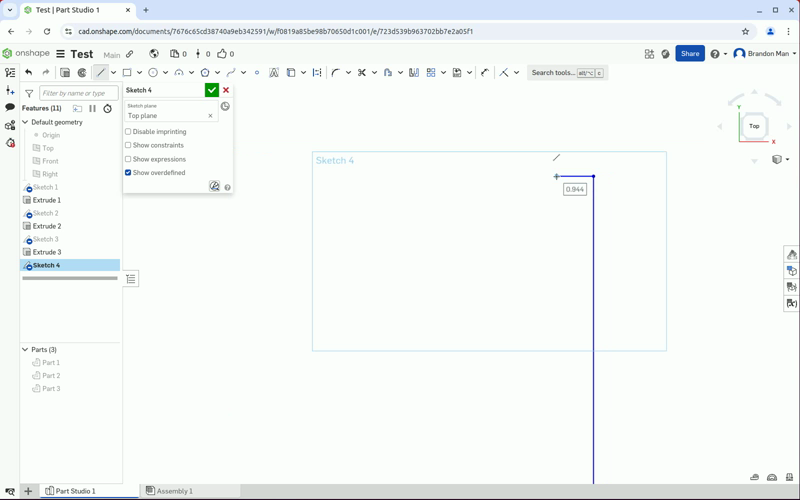
scroll(-6)
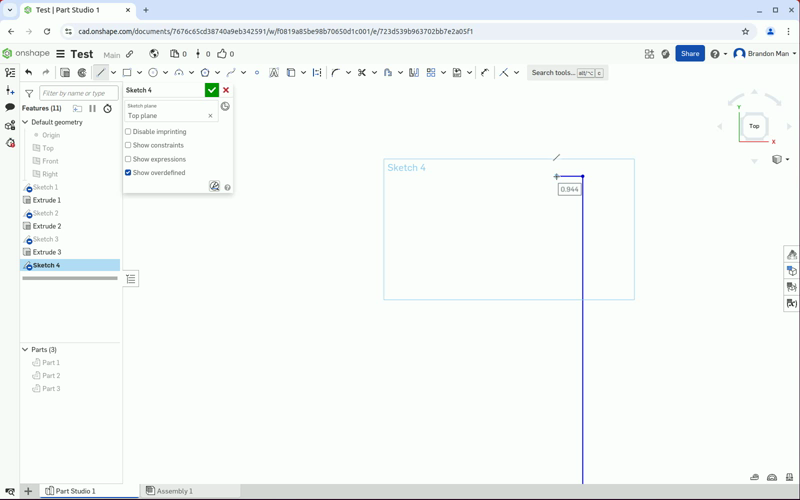
scroll(-6)
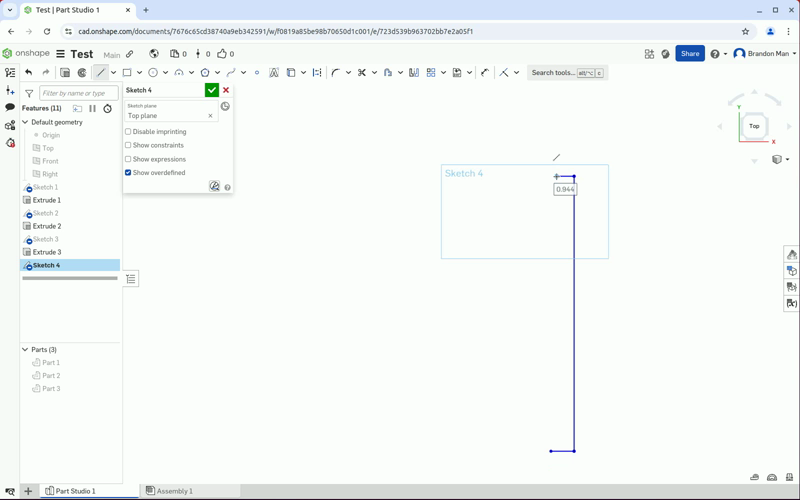
scroll(-6)
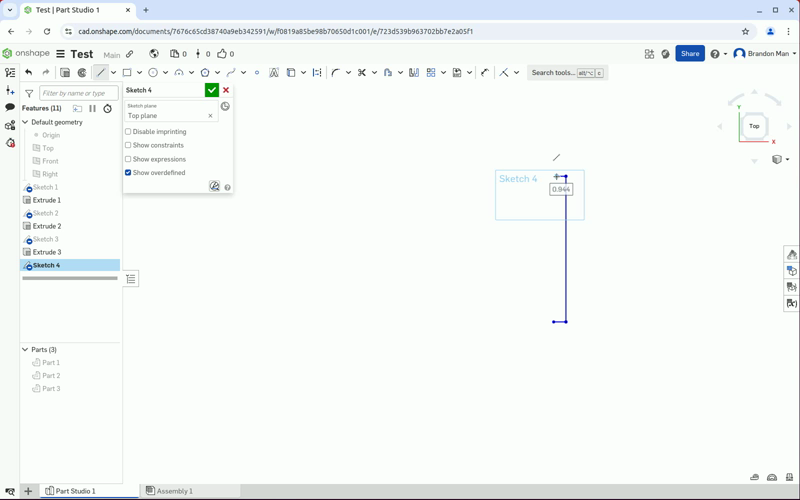
scroll(-6)
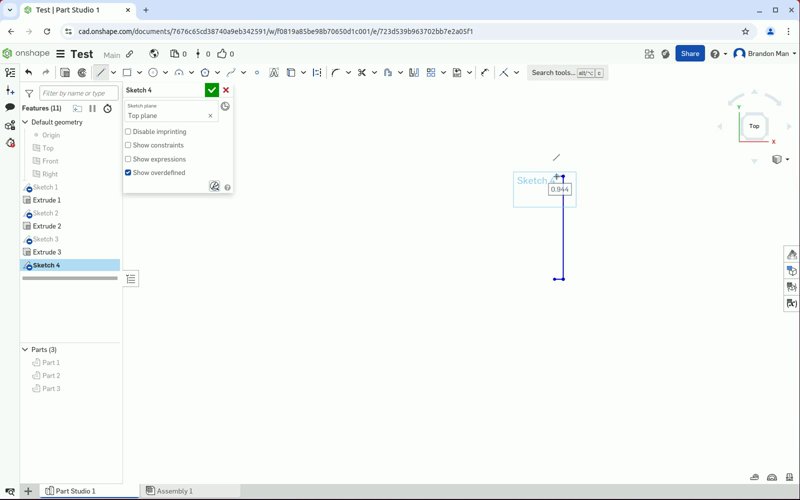
key_up(shift)
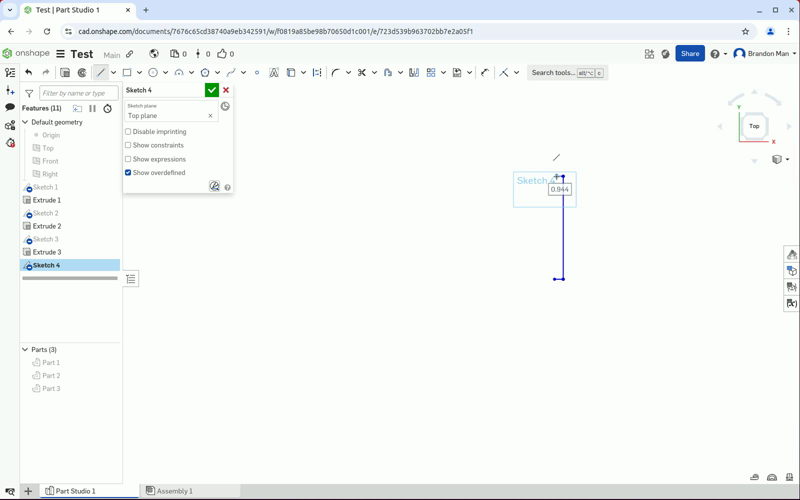
key_down(shift)
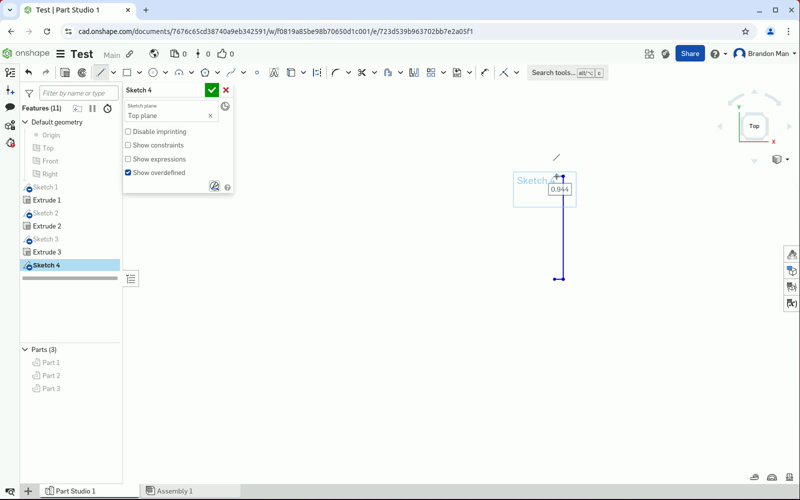
mouse_move(556, 279)
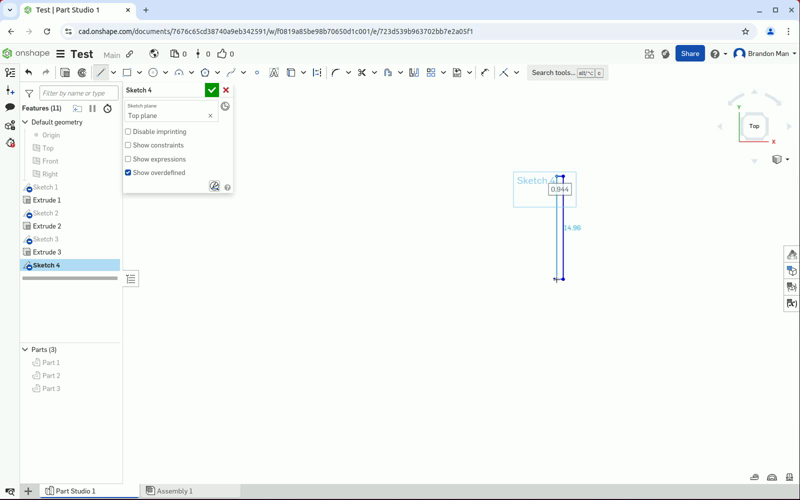
key_up(shift)
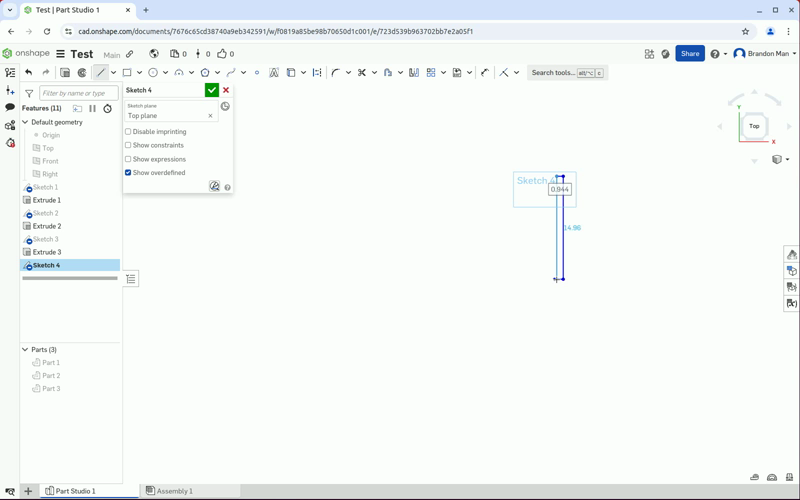
click(556, 279)
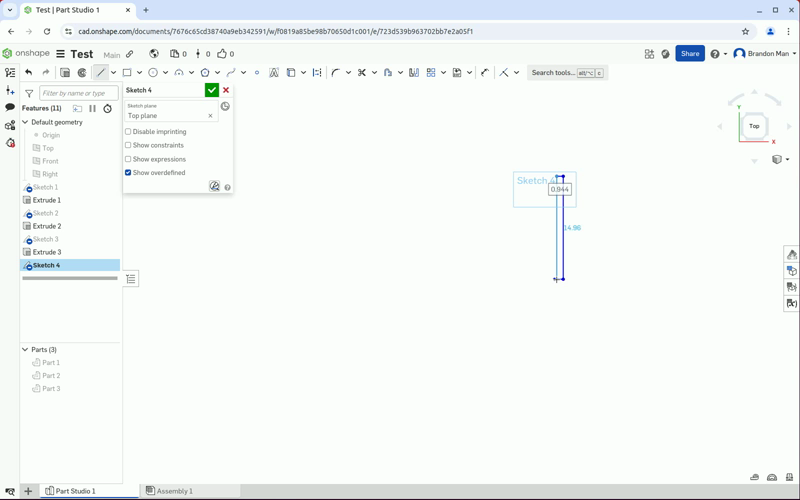
key(esc)
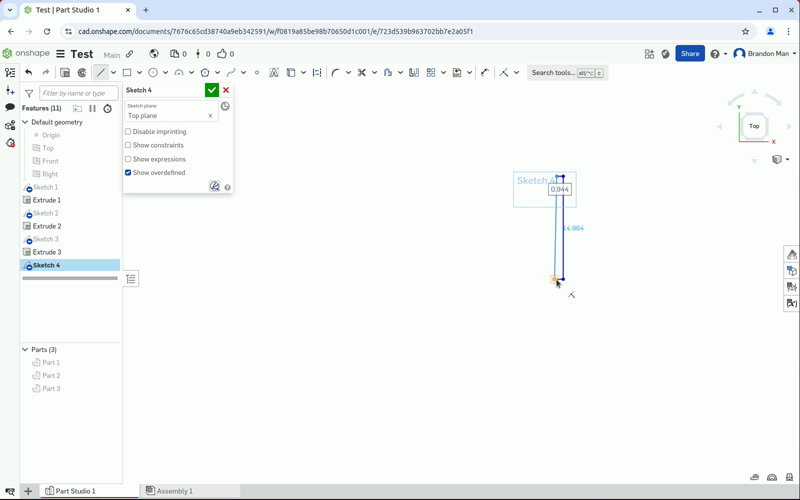
mouse_move(559, 252)
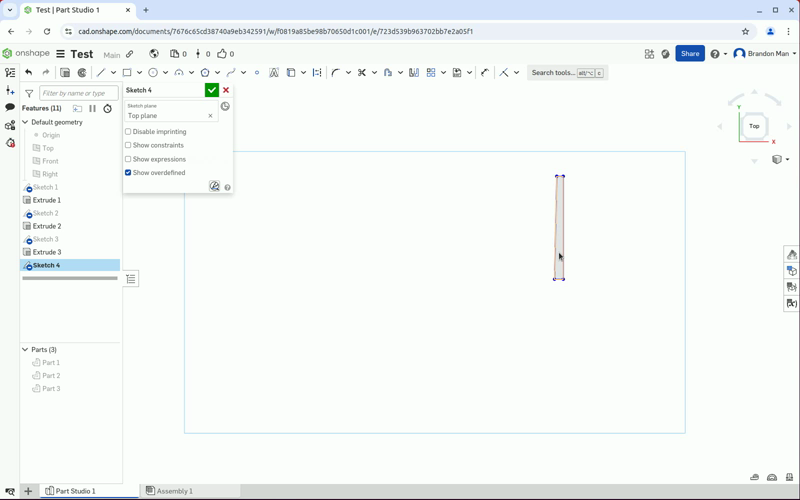
scroll(6)
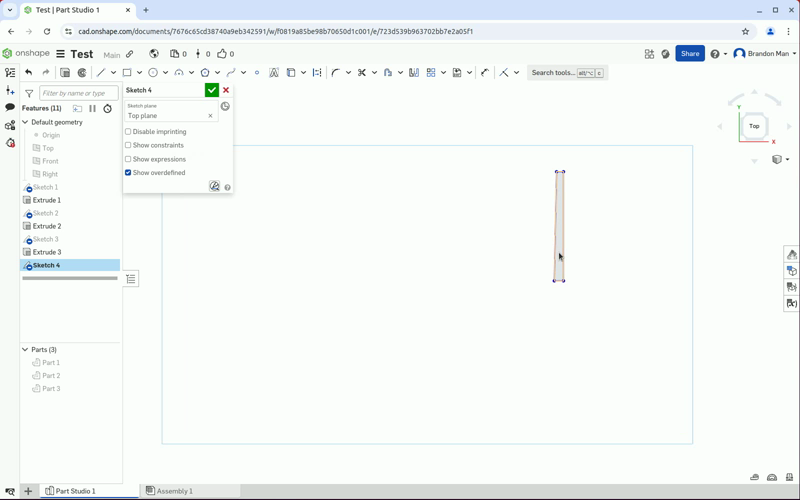
scroll(6)
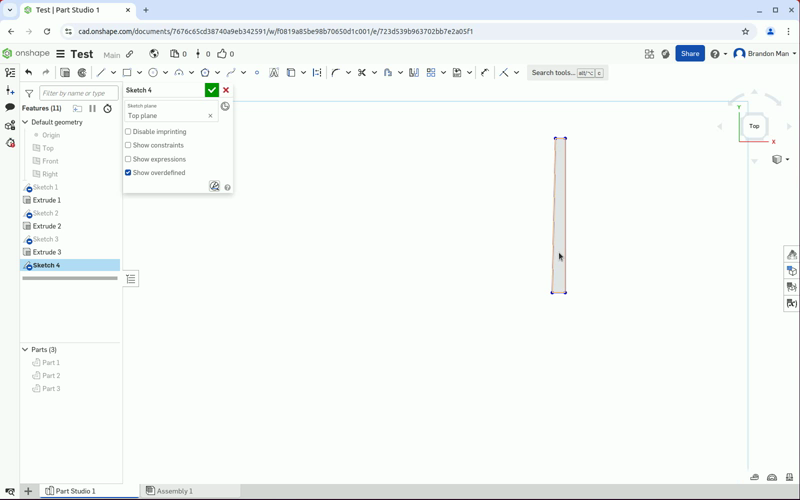
scroll(6)
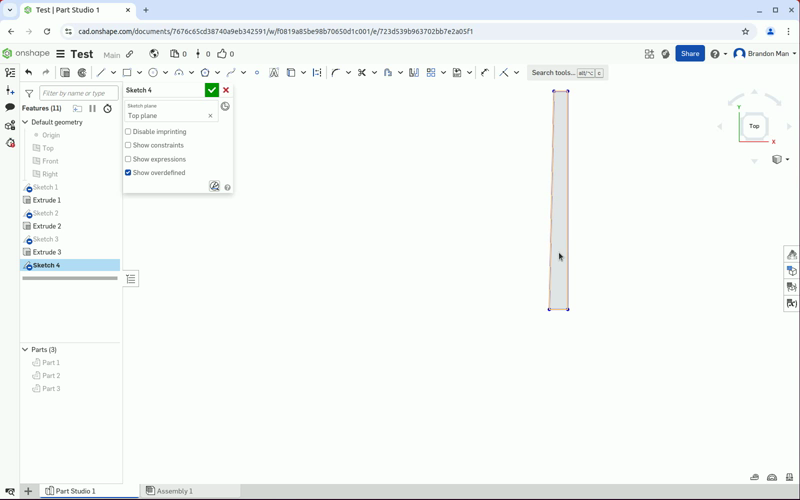
scroll(6)
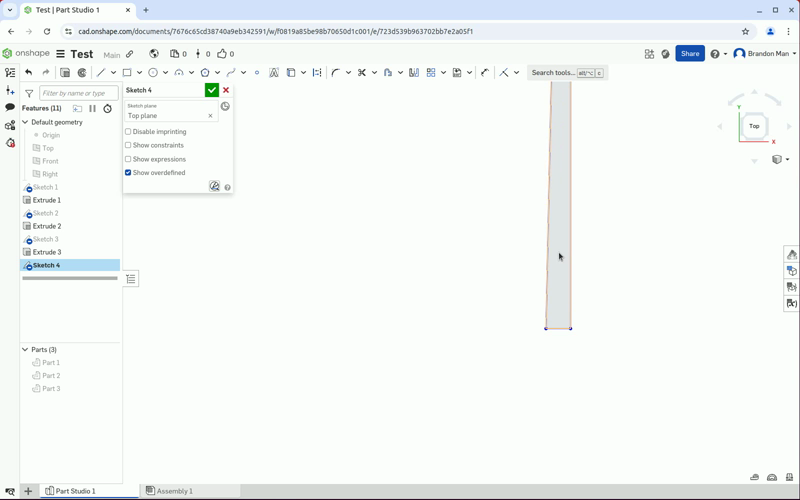
scroll(6)
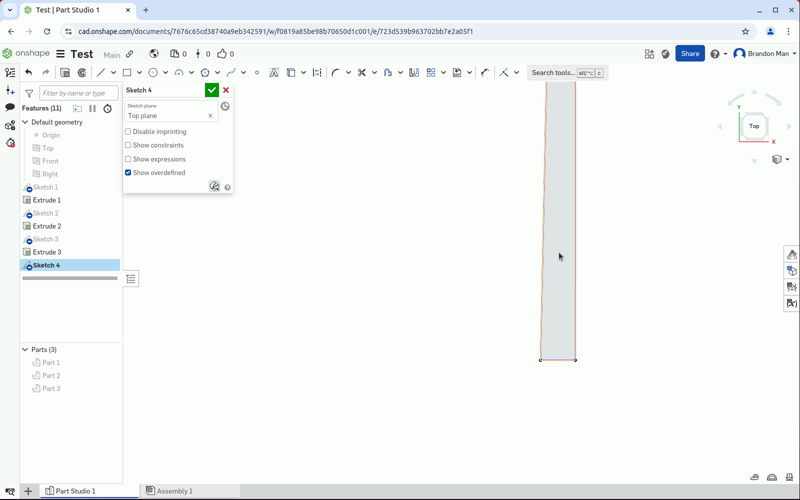
scroll(6)
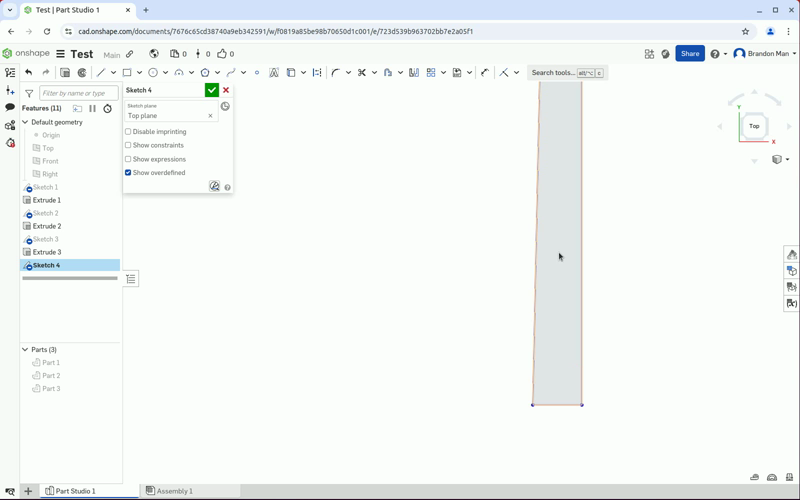
scroll(6)
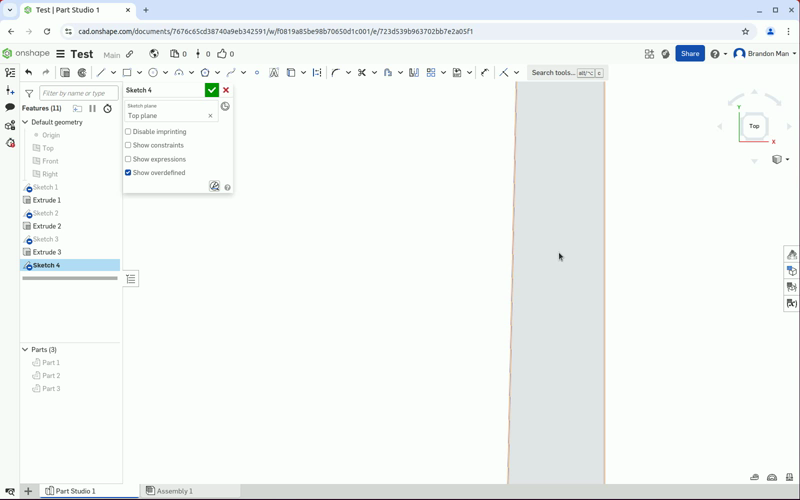
click(559, 252)
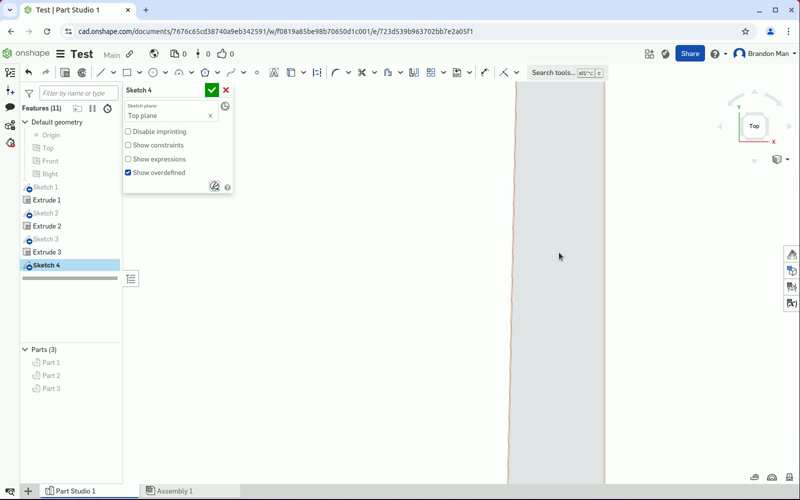
scroll(-6)
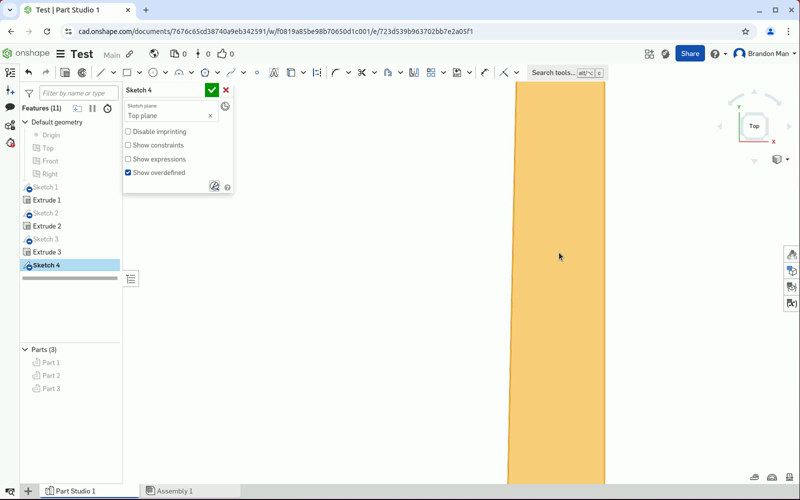
scroll(-6)
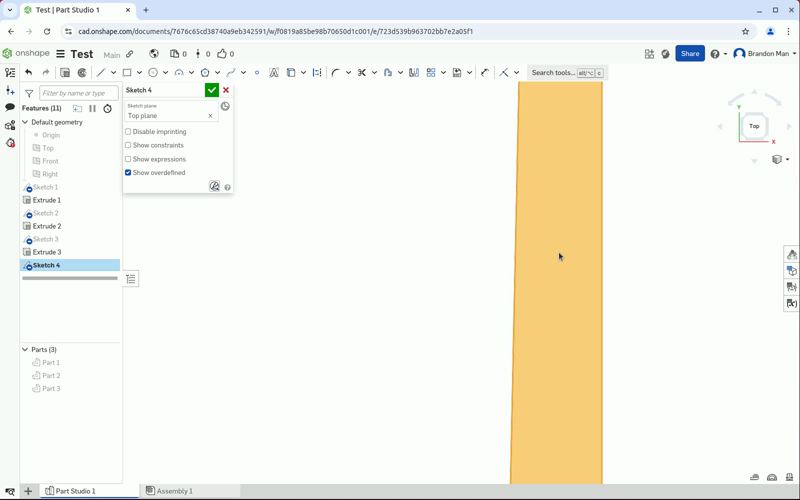
scroll(-6)
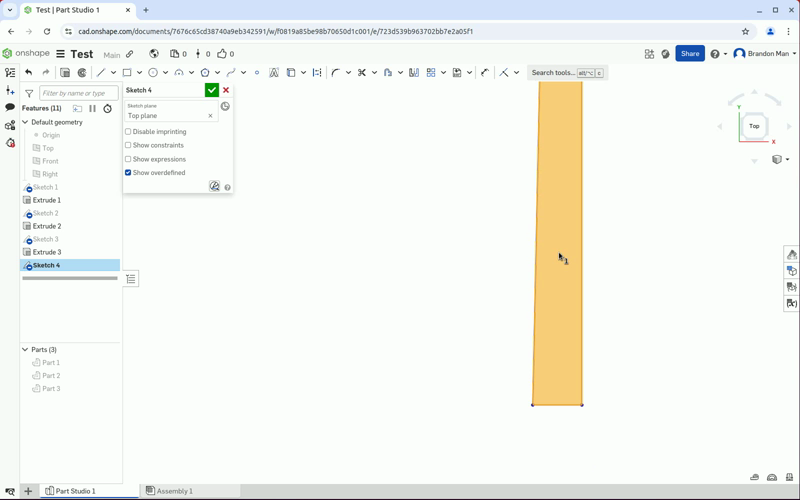
scroll(-6)
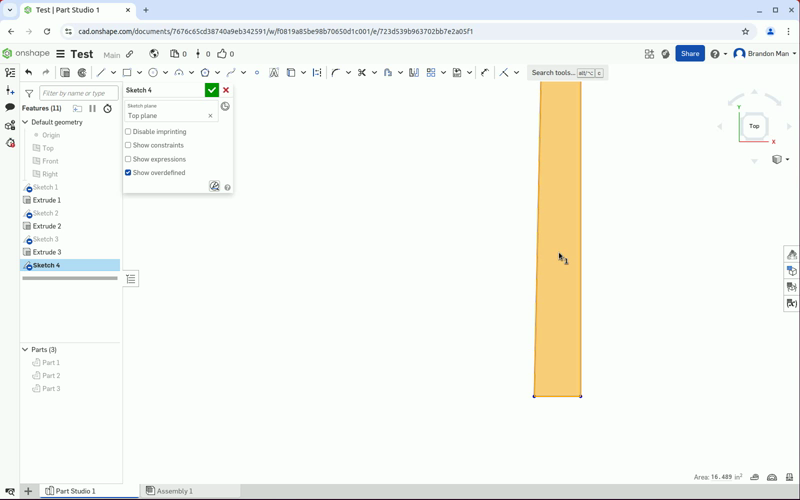
scroll(-6)
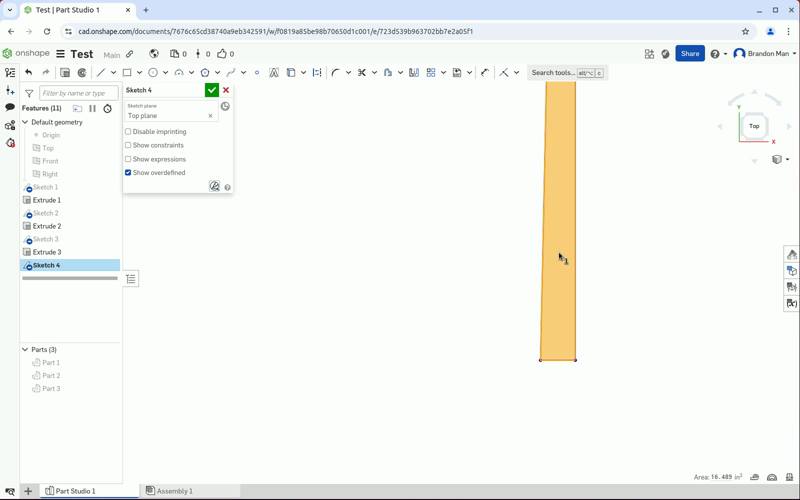
scroll(-6)
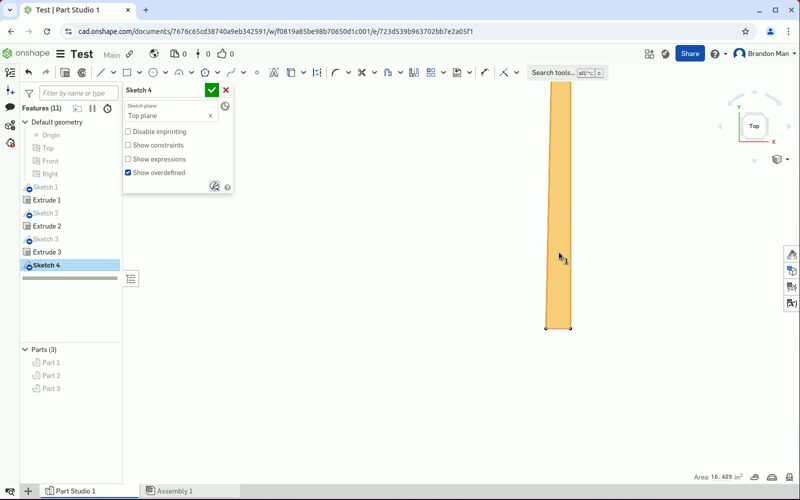
scroll(-6)
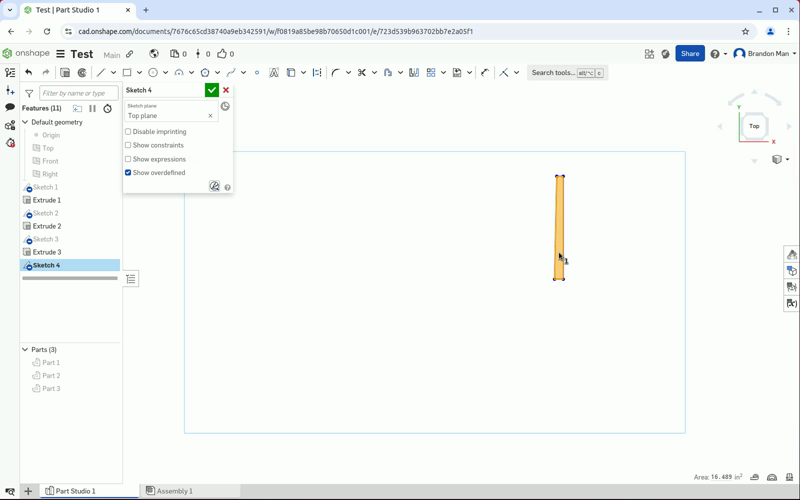
mouse_move(73, 352)
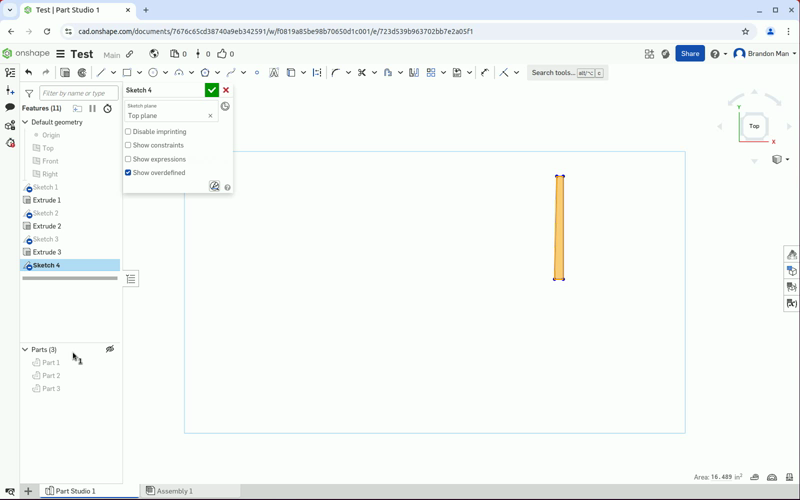
key(shift+y)
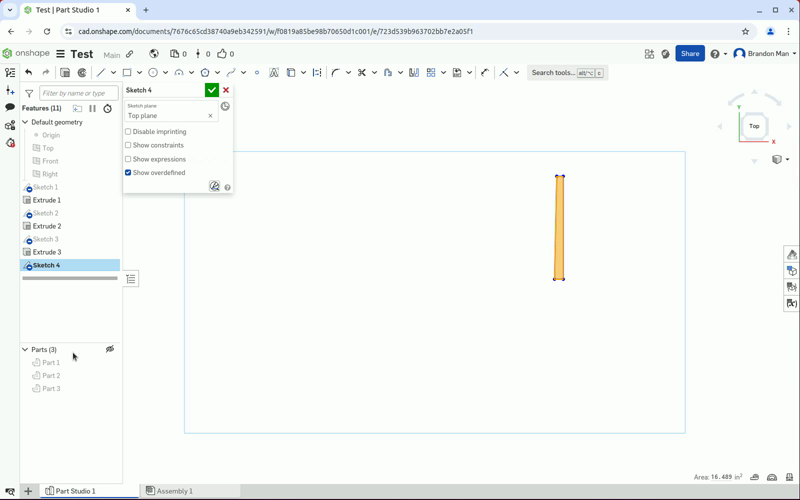
key(shift+e)
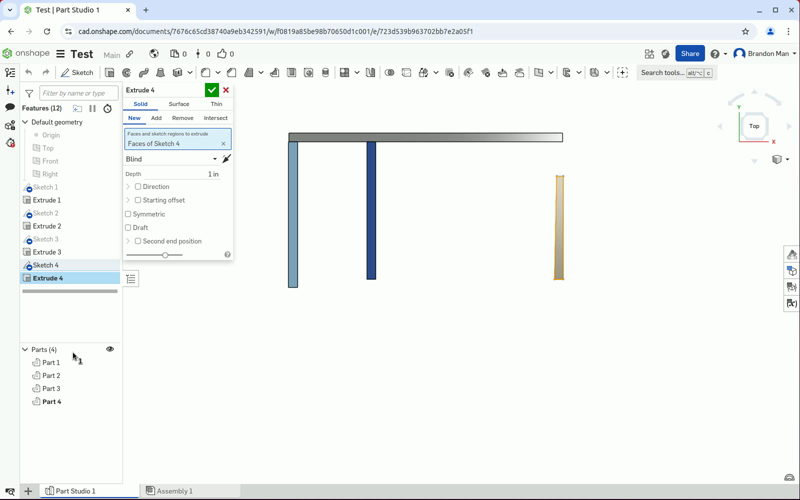
mouse_move(143, 106)
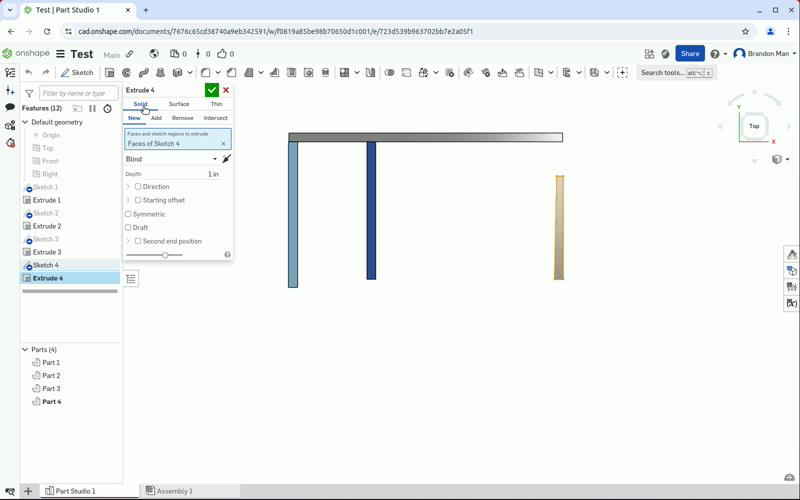
click(143, 106)
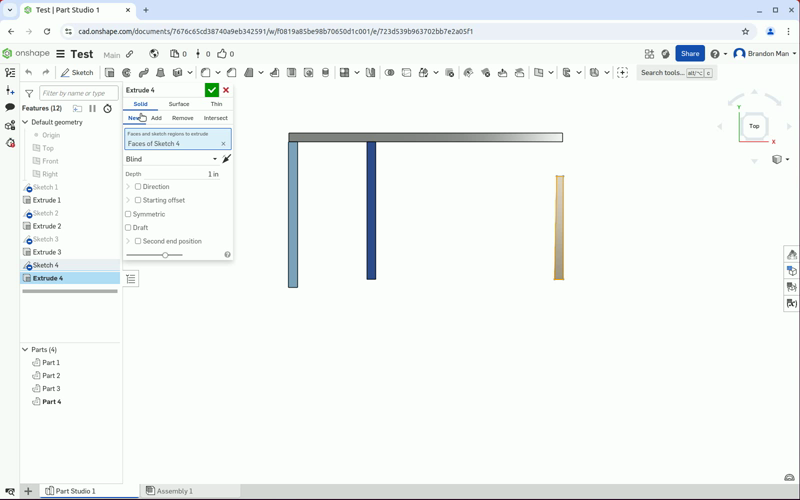
mouse_move(137, 120)
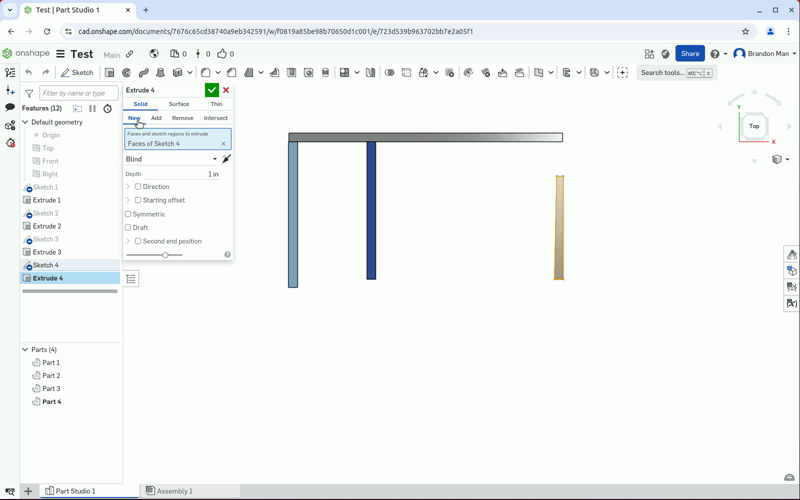
click(137, 120)
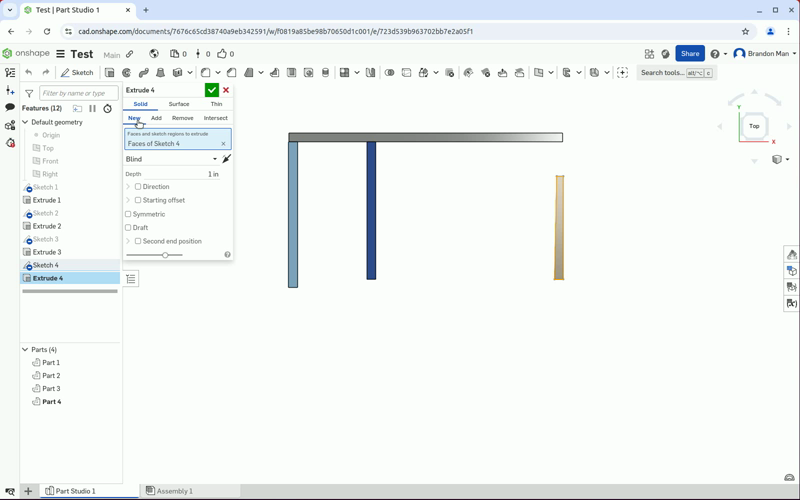
key(tab, 4)
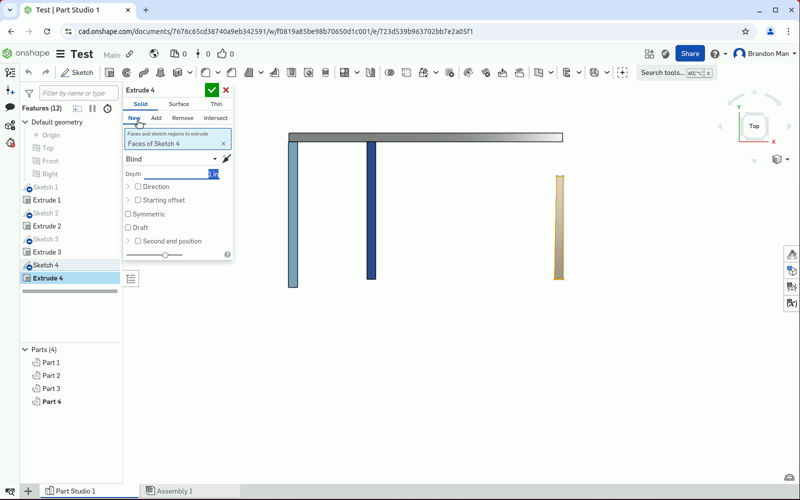
text(1.444)
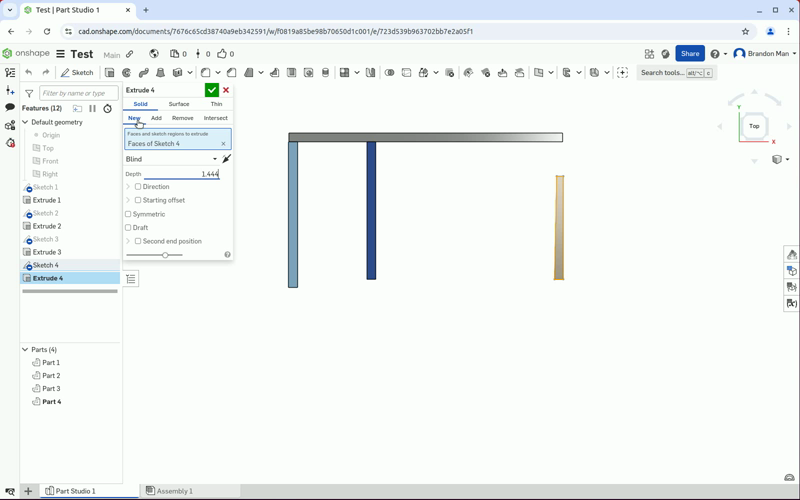
key(tab, 3)
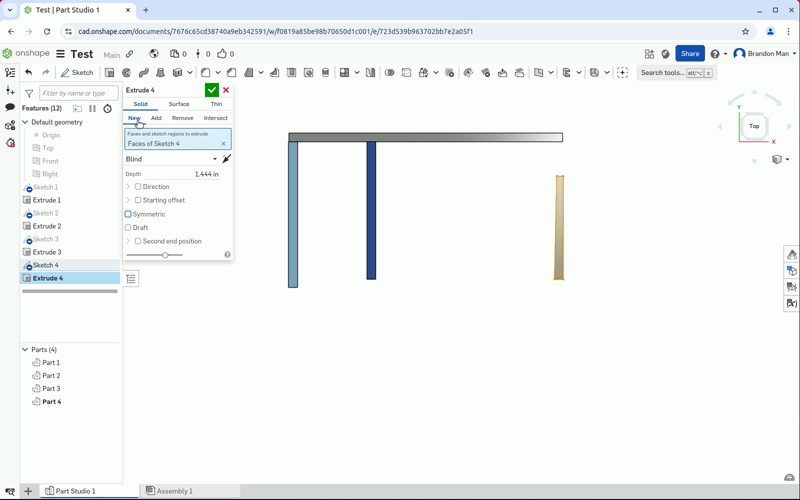
key(space)
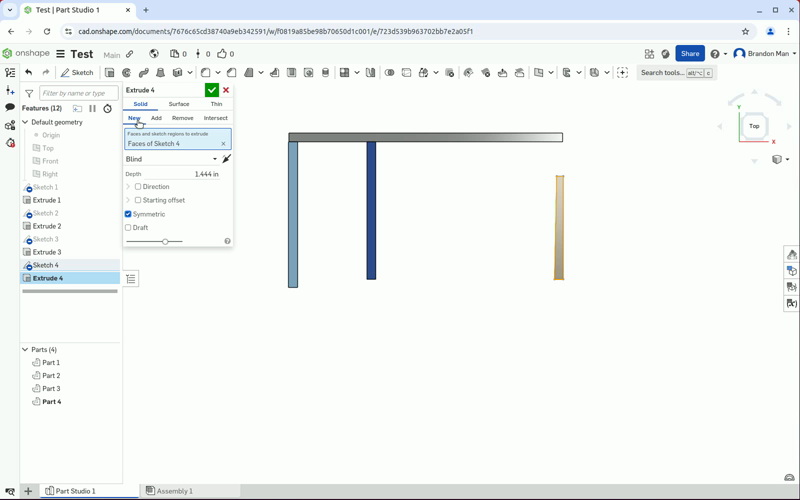
key(enter)
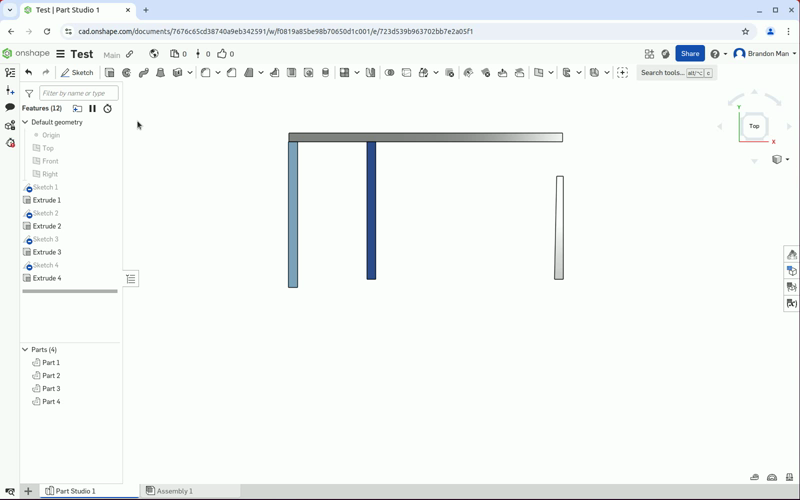
key(shift+h)
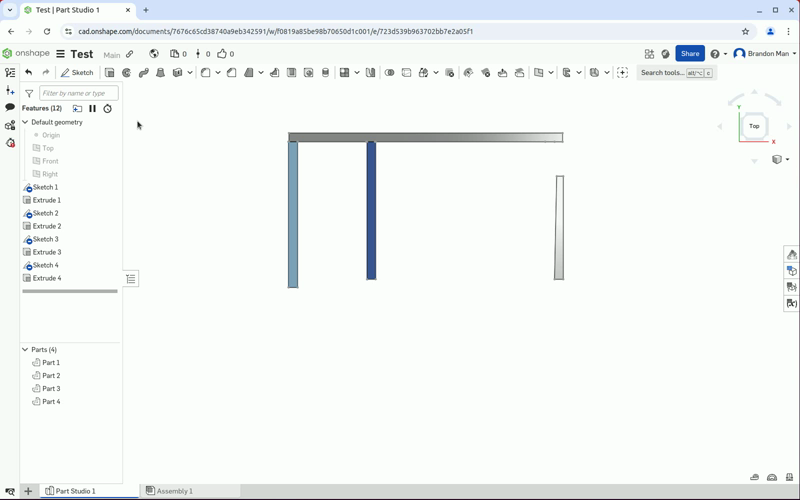
key(shift+h)
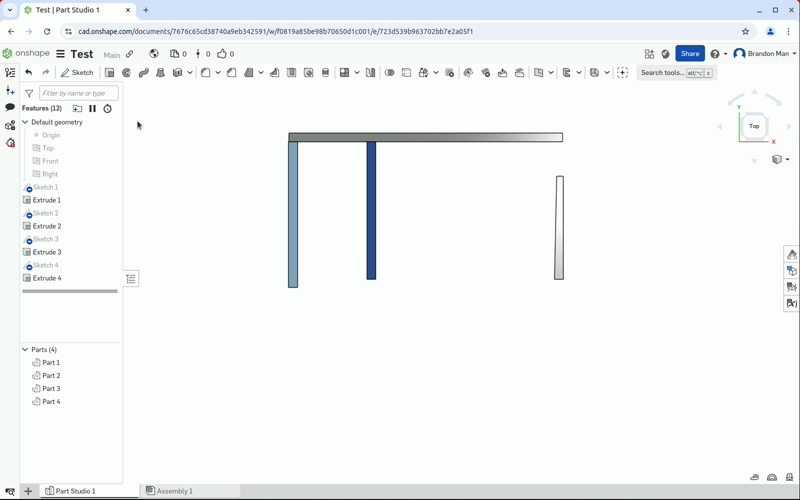
mouse_move(73, 189)
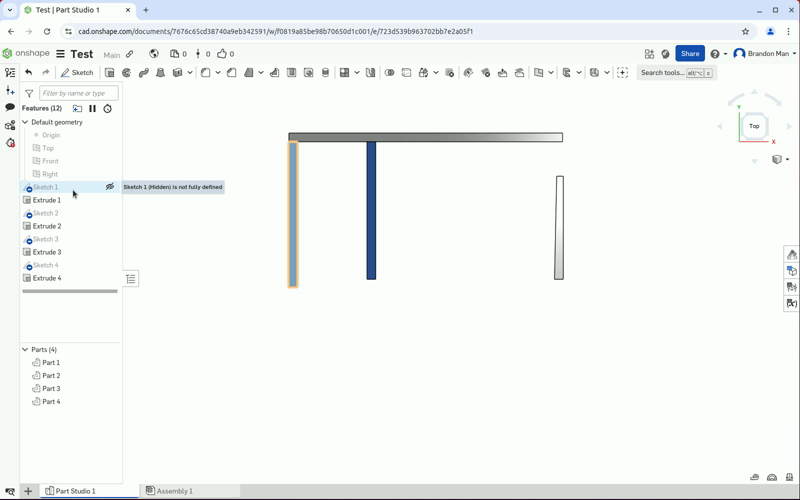
click(73, 189)
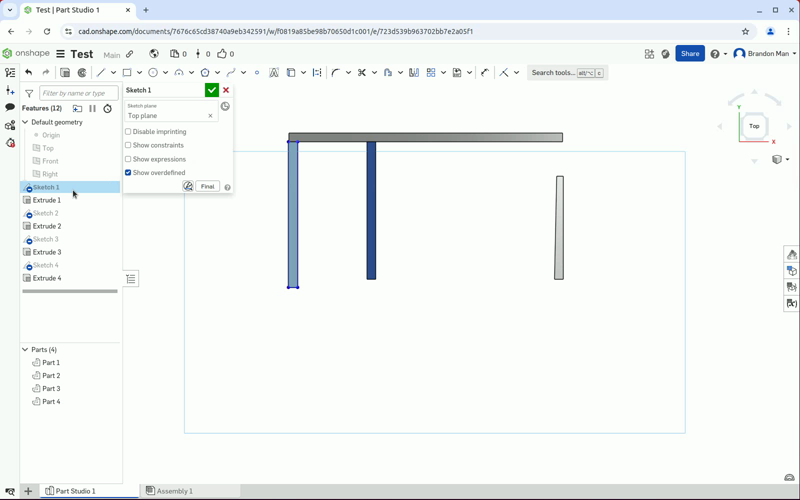
mouse_move(229, 92)
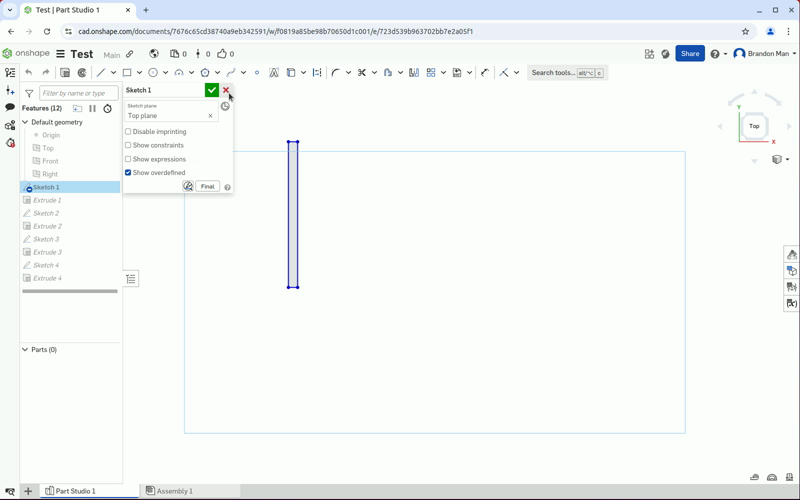
click(229, 92)
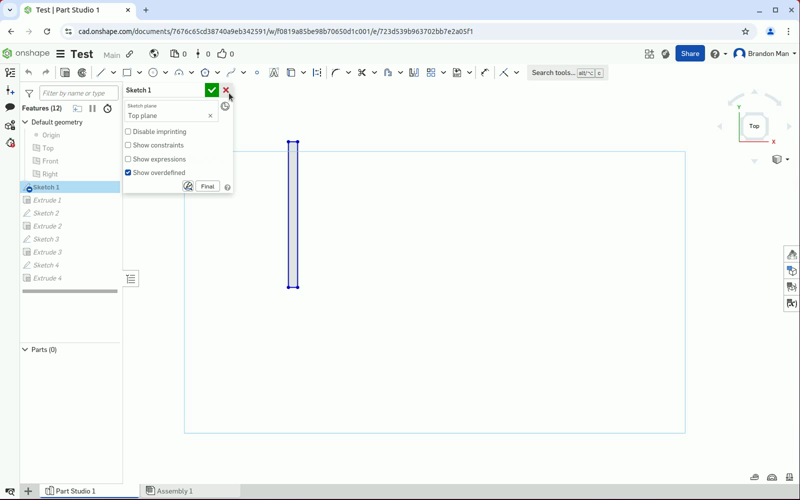
key(shift+s)
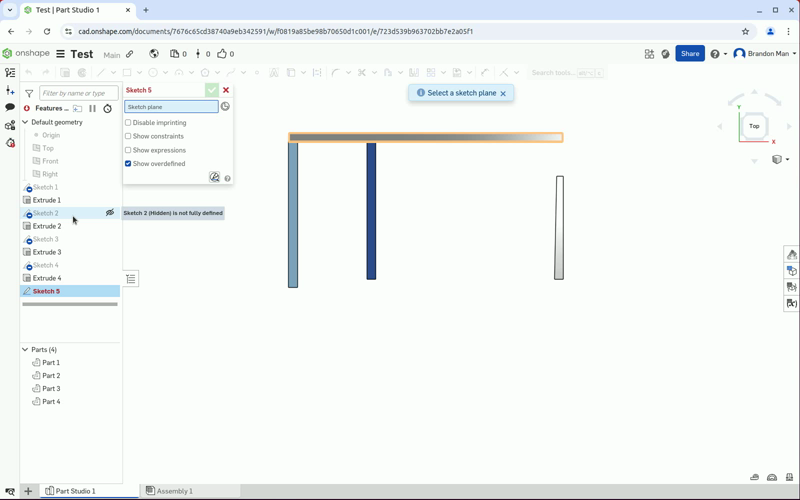
scroll(3)
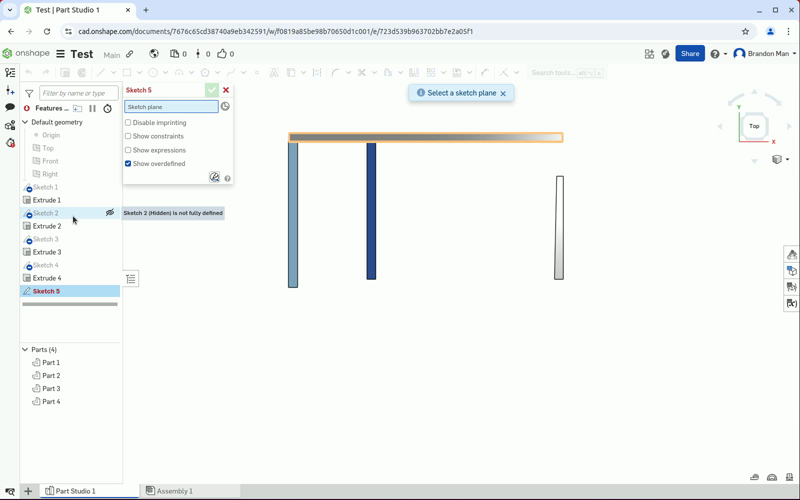
mouse_move(73, 150)
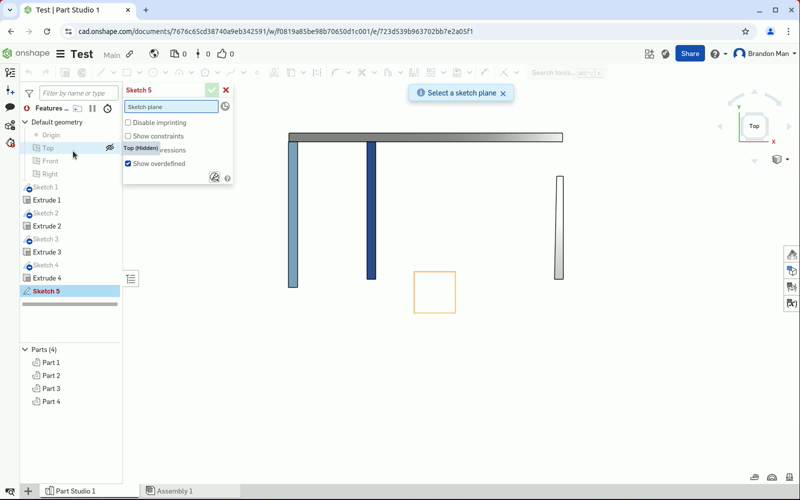
click(73, 150)
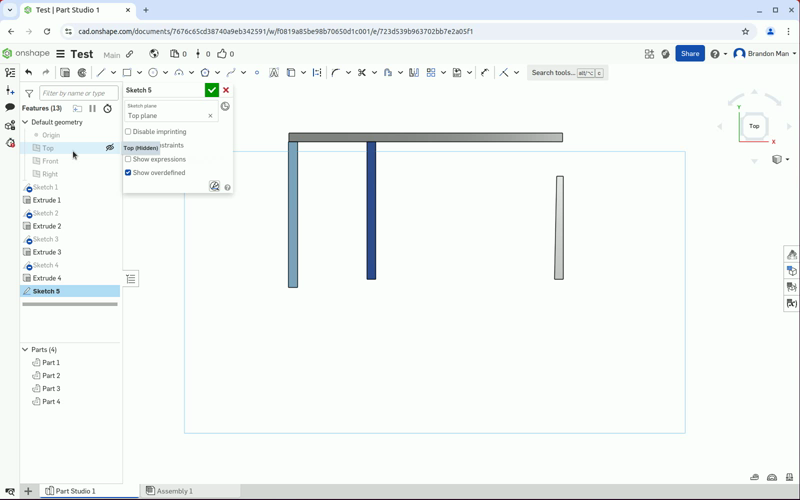
mouse_move(73, 352)
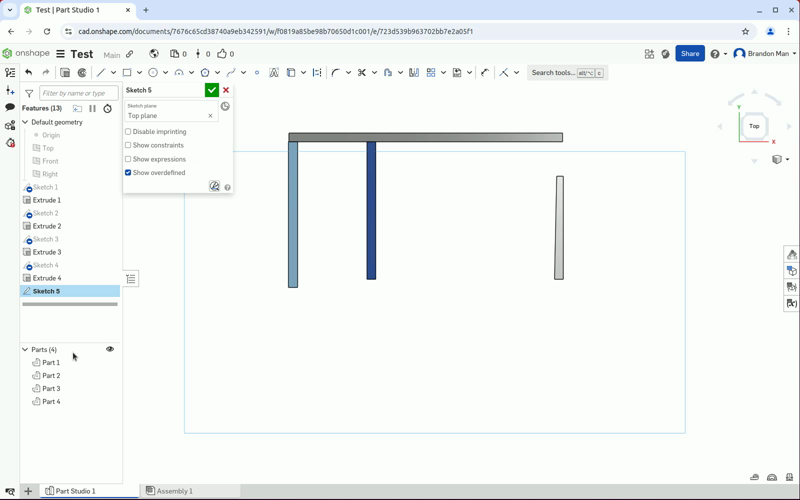
key(y)
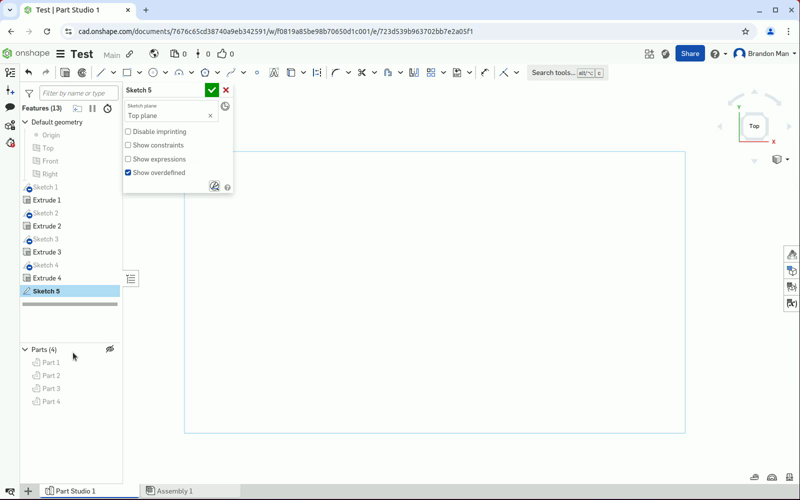
key(l)
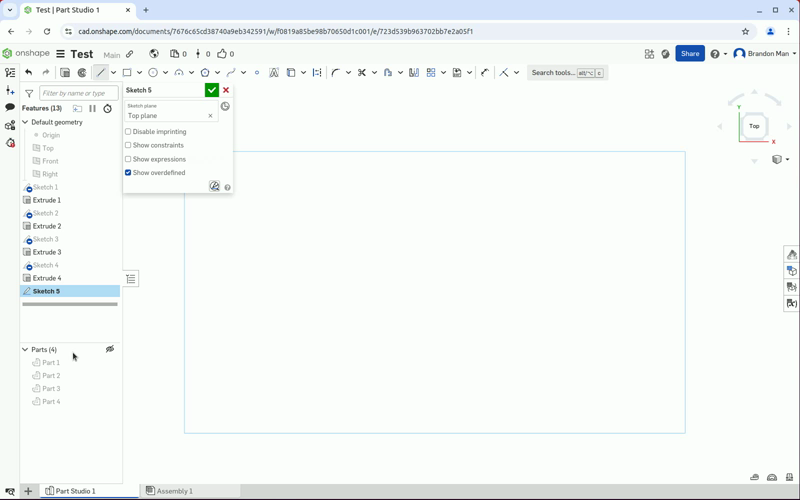
key_down(shift)
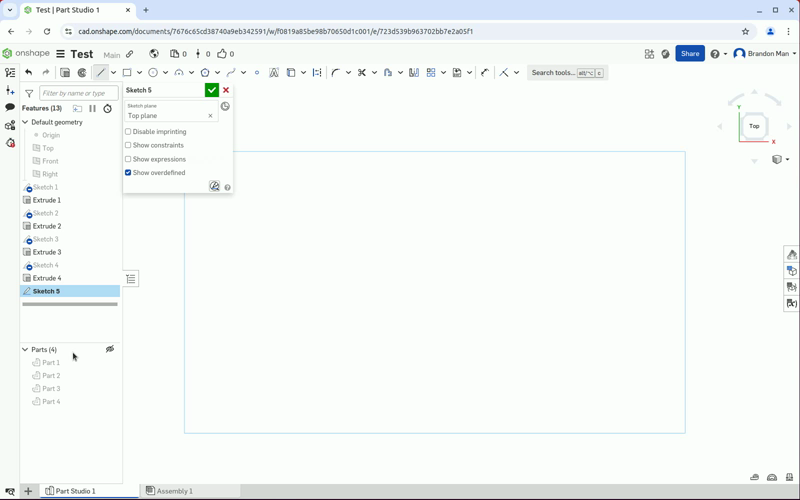
mouse_move(357, 286)
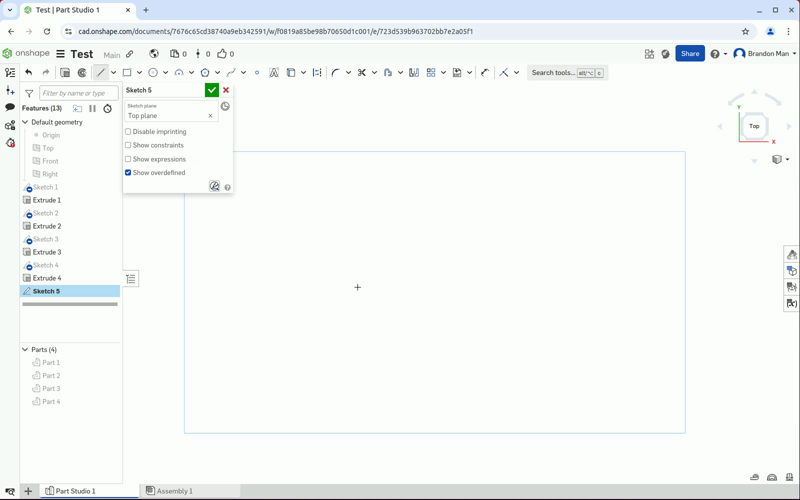
click(357, 286)
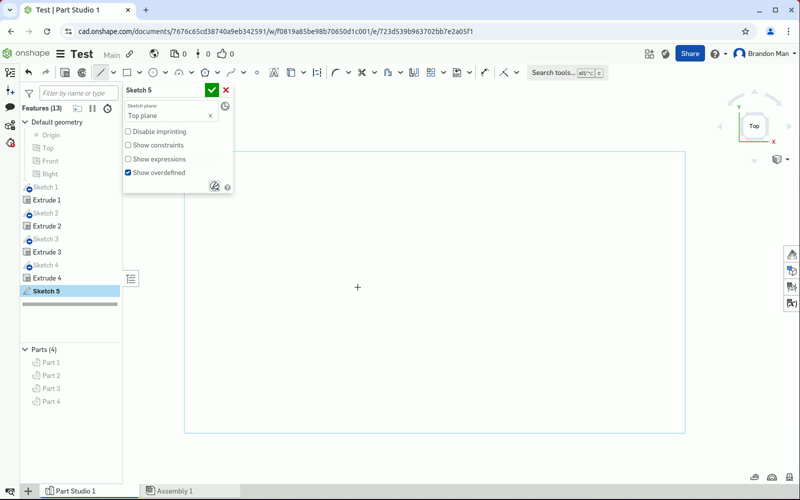
key_up(shift)
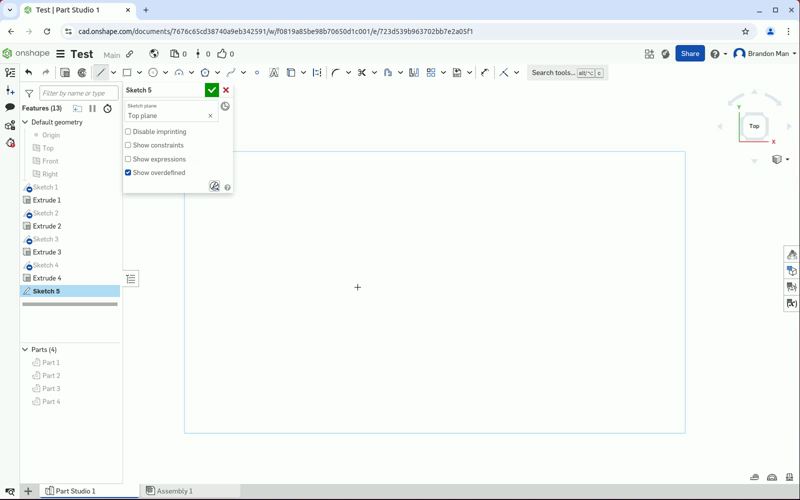
key_down(shift)
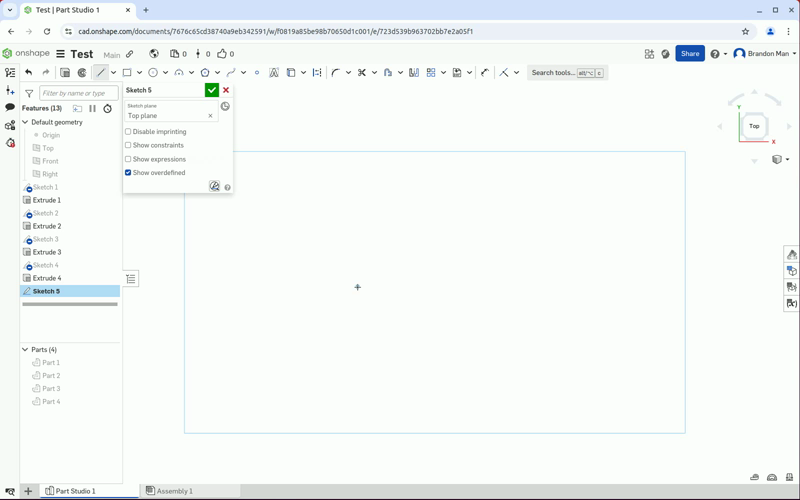
mouse_move(562, 286)
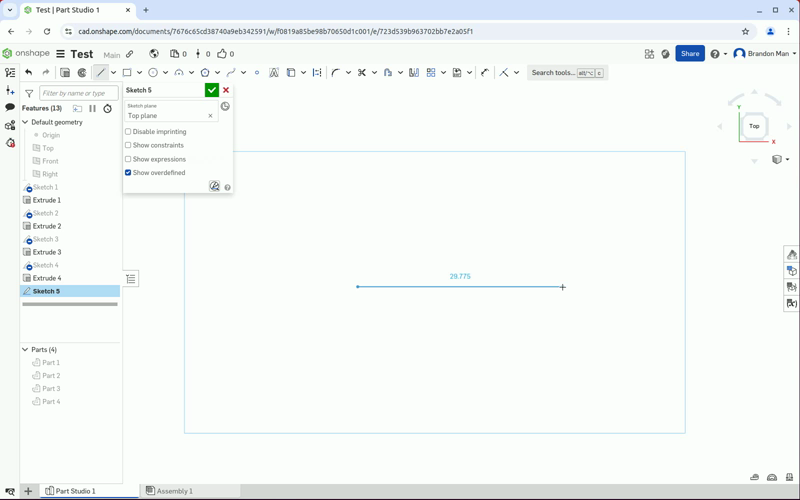
click(562, 286)
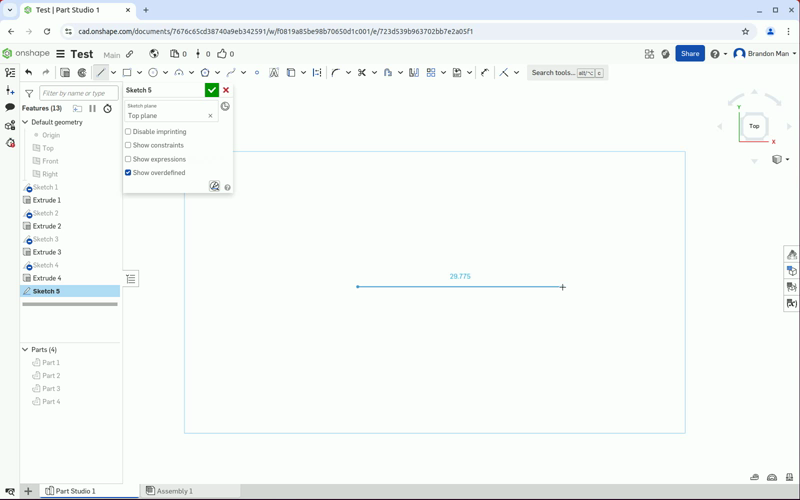
key_up(shift)
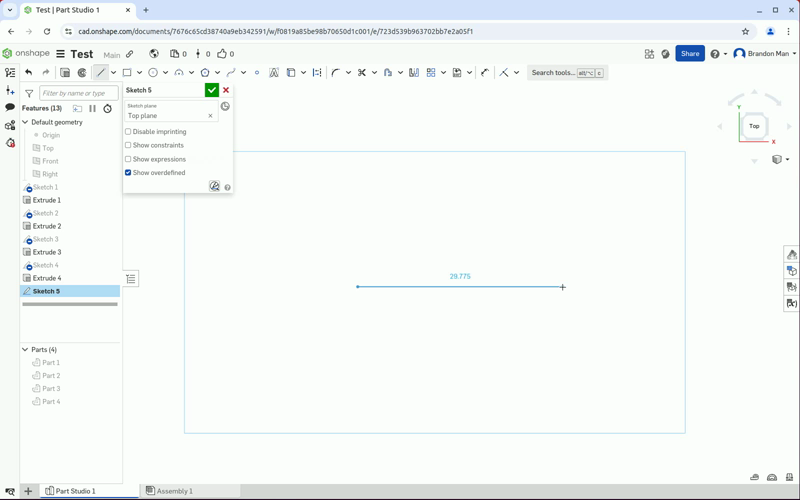
key_down(shift)
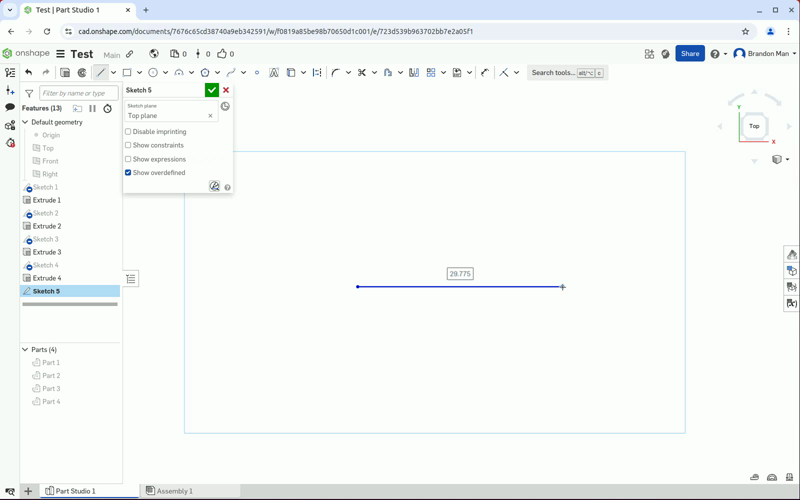
mouse_move(589, 286)
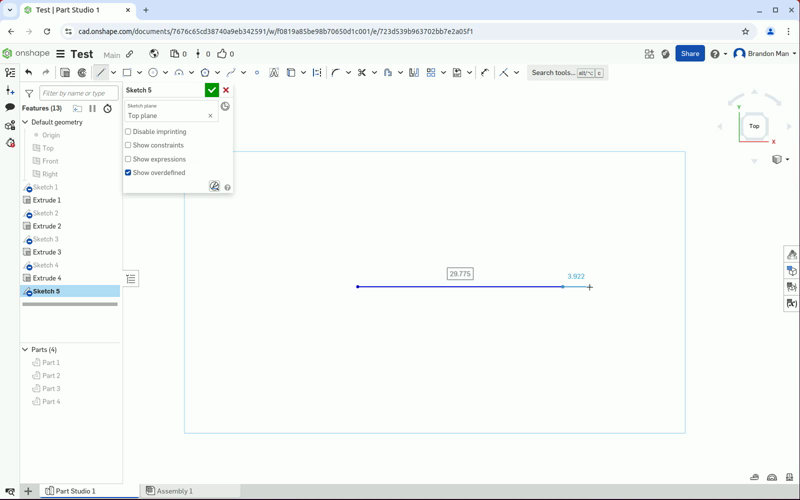
mouse_move(562, 279)
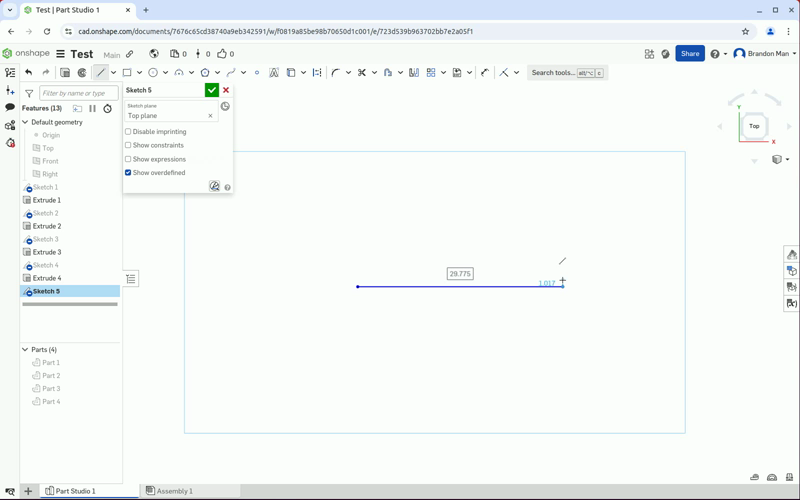
scroll(6)
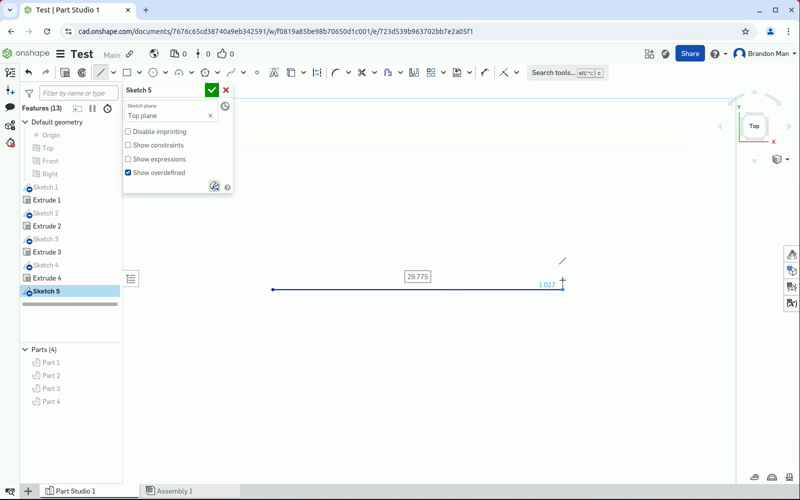
scroll(6)
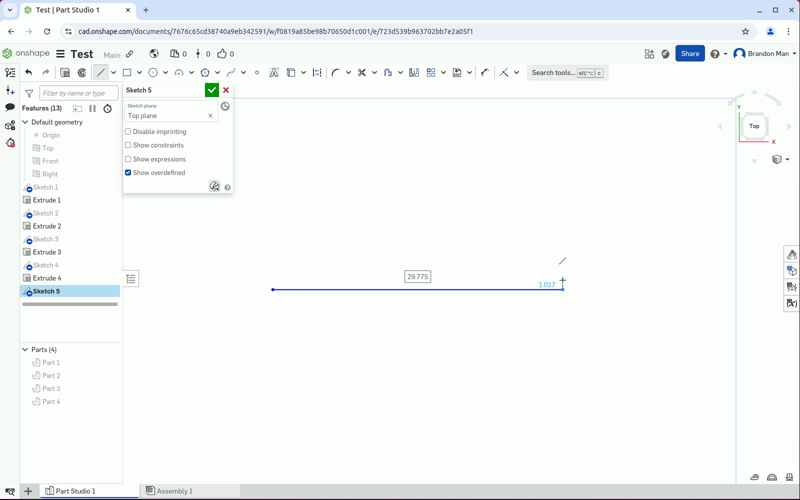
scroll(6)
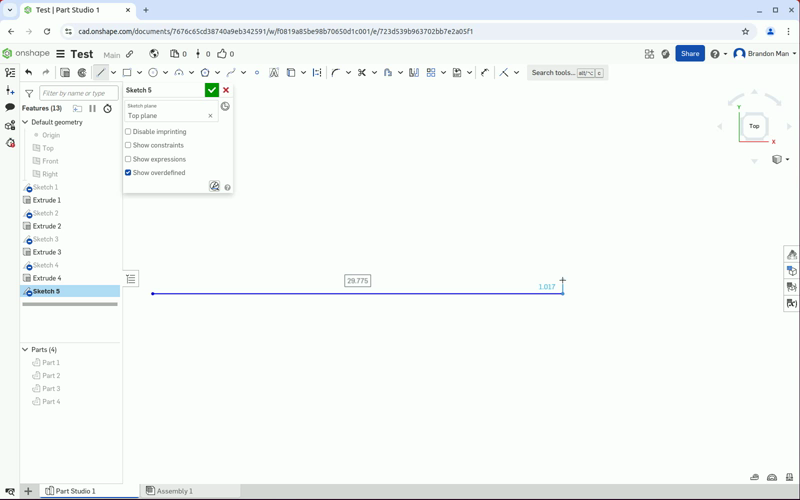
scroll(6)
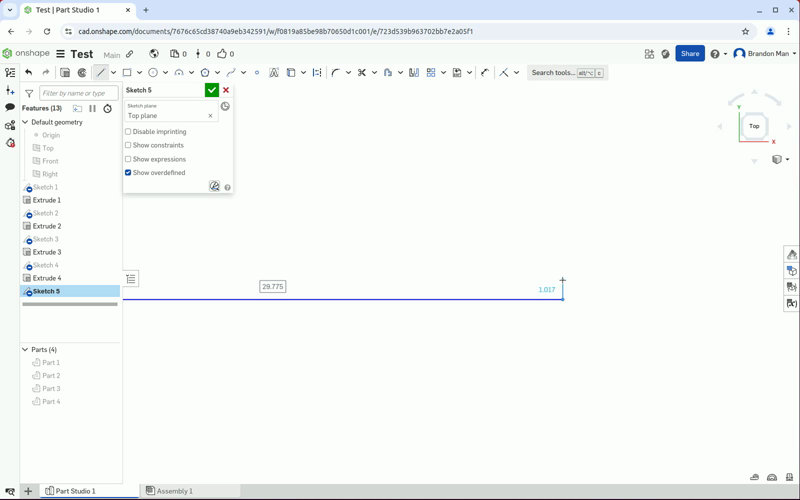
scroll(6)
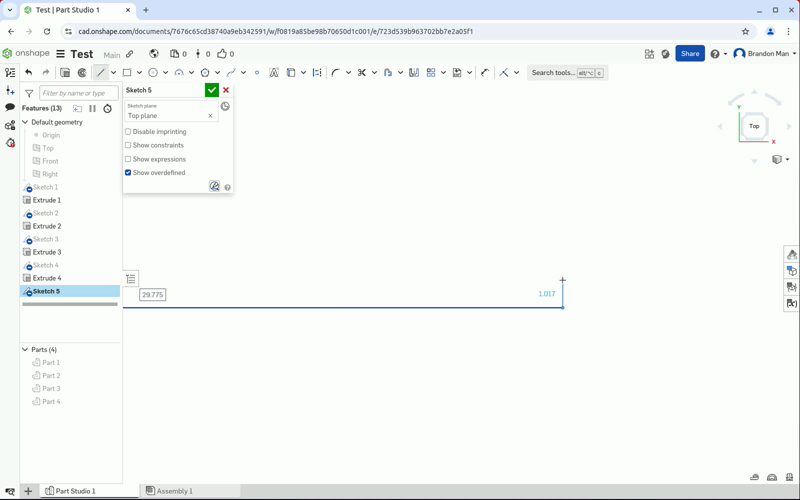
scroll(6)
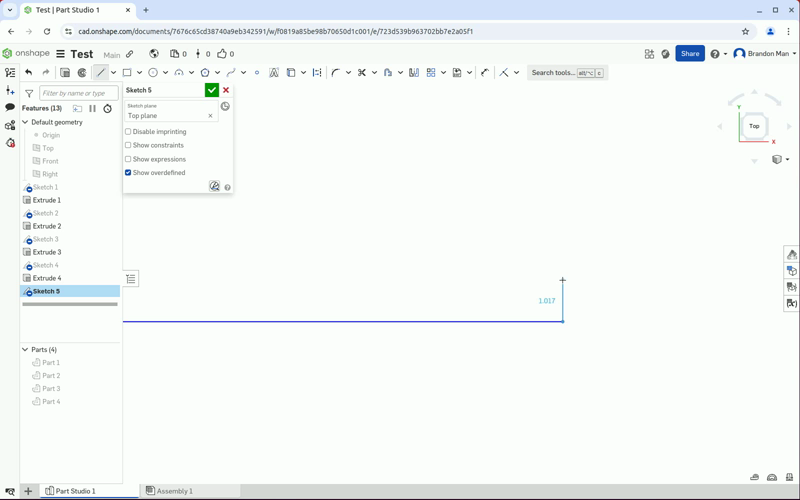
scroll(6)
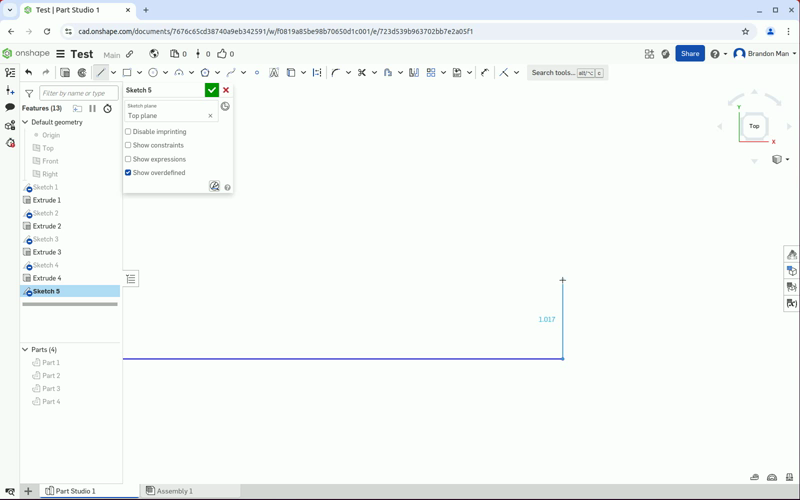
click(562, 279)
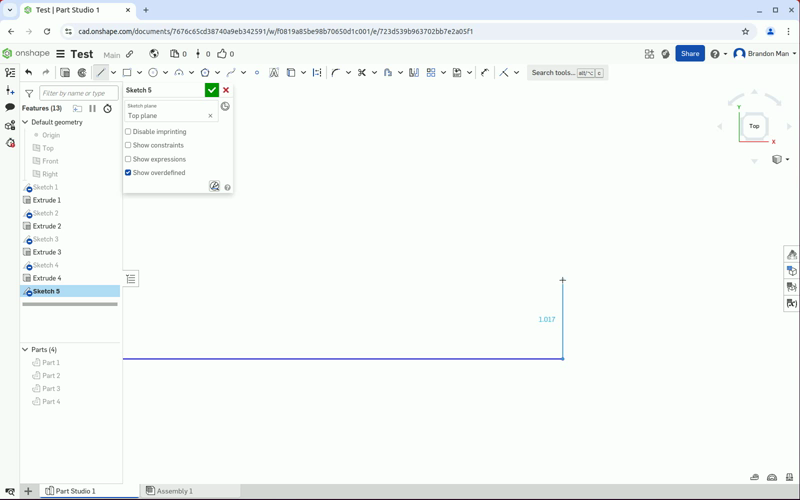
scroll(-6)
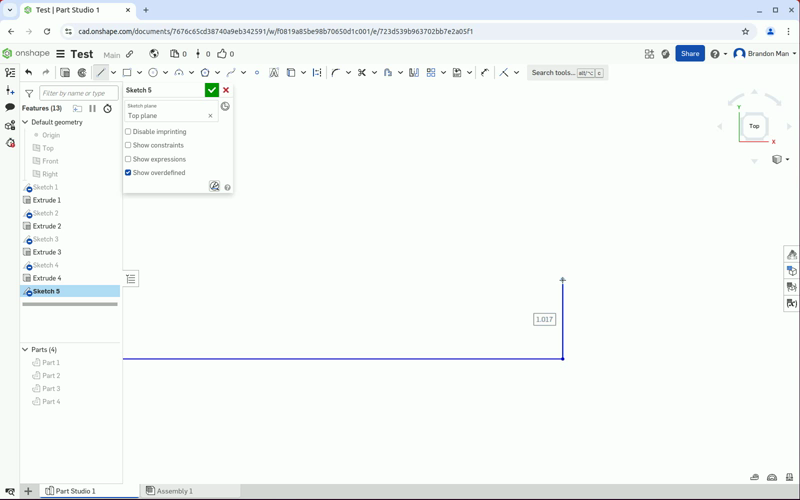
scroll(-6)
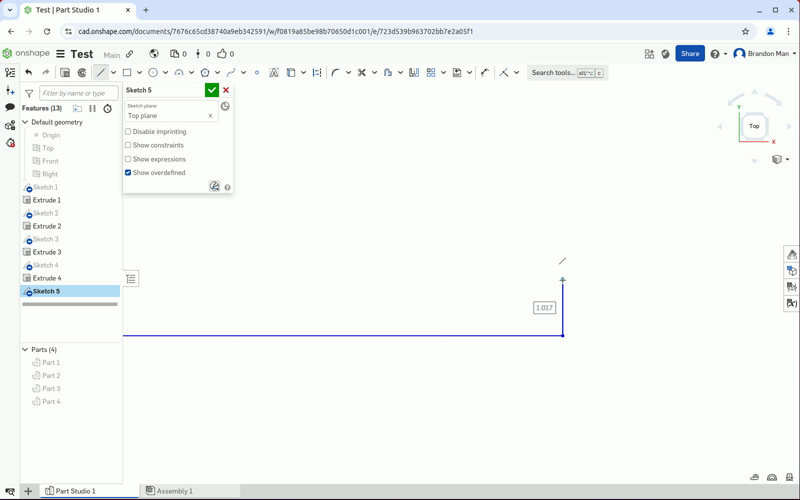
scroll(-6)
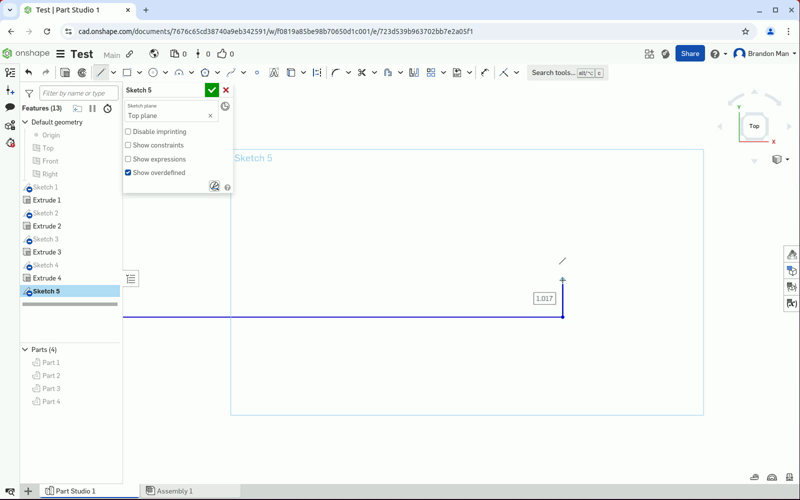
scroll(-6)
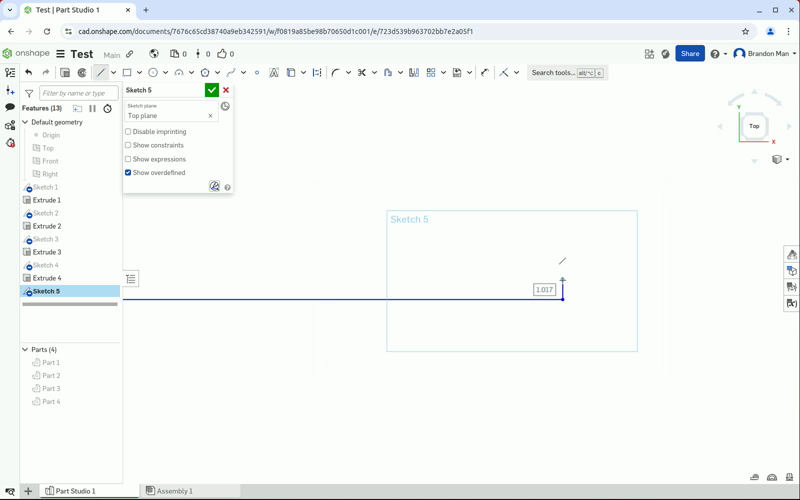
scroll(-6)
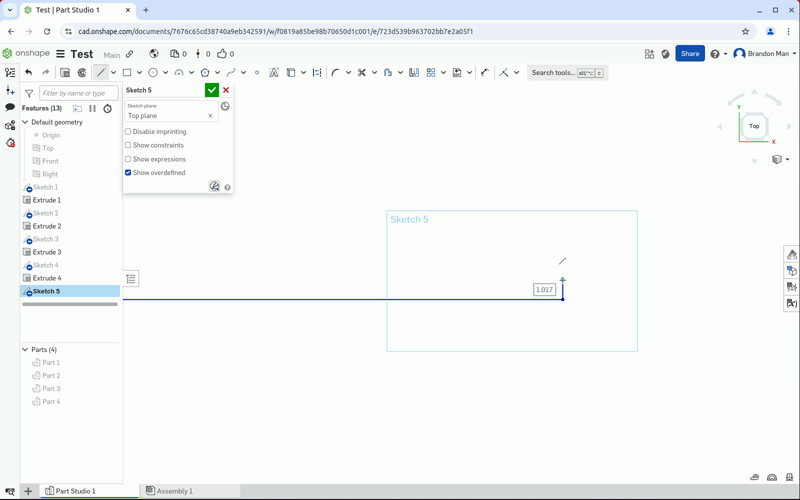
scroll(-6)
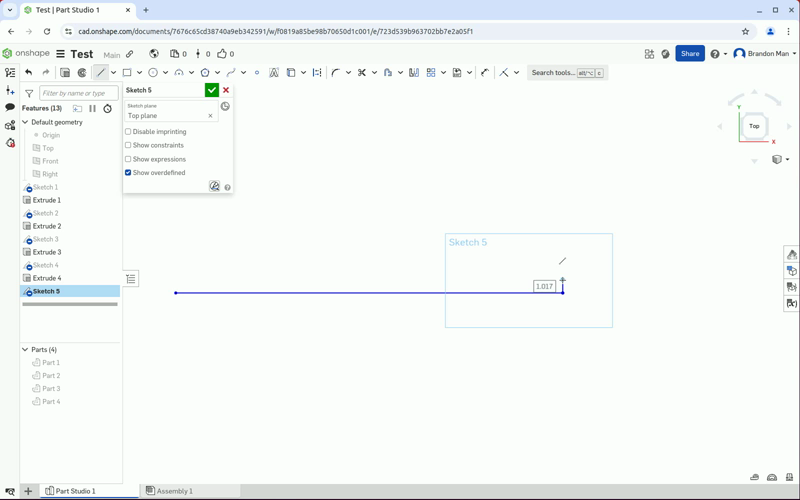
scroll(-6)
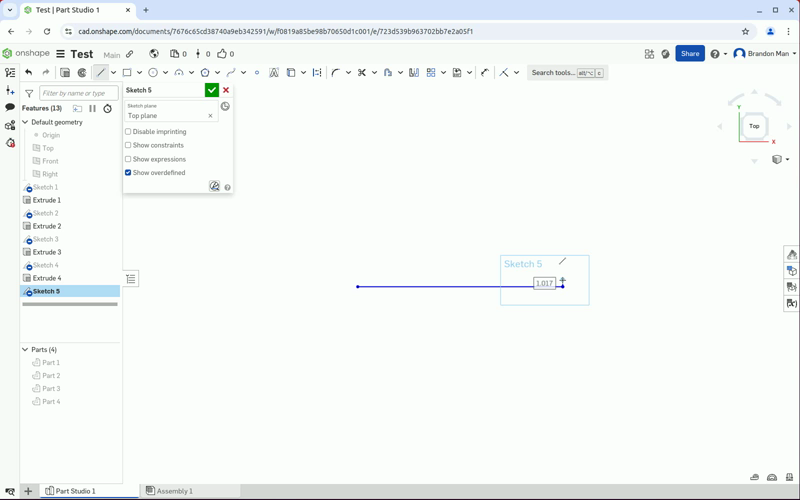
key_up(shift)
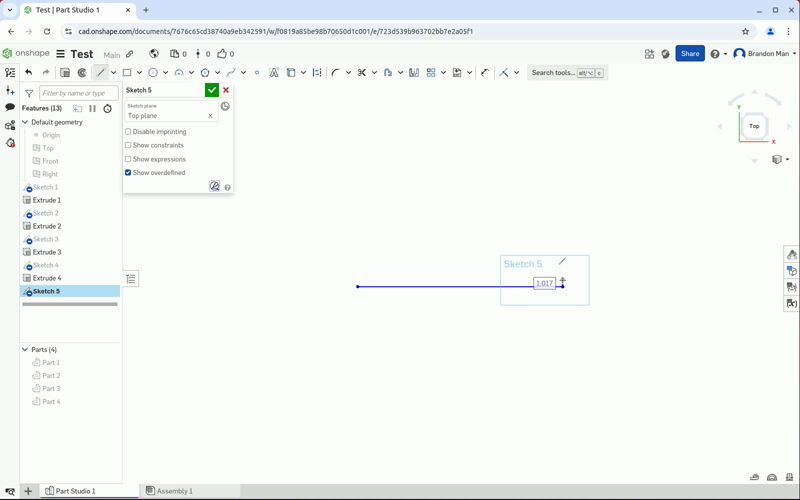
key_down(shift)
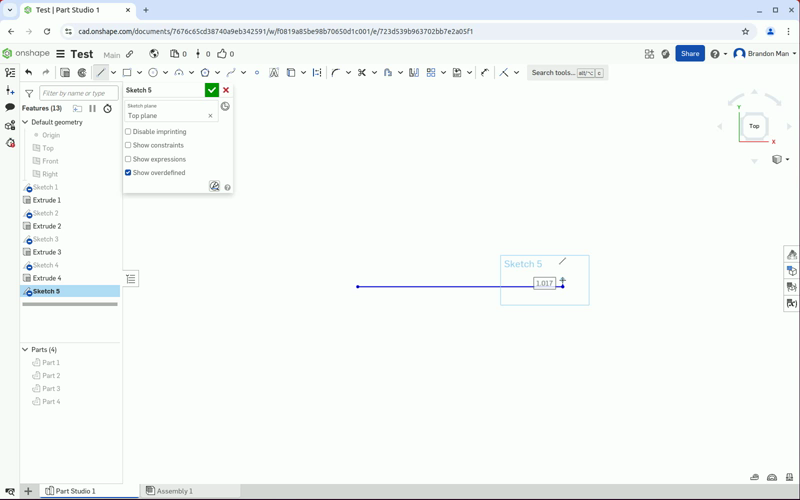
mouse_move(589, 279)
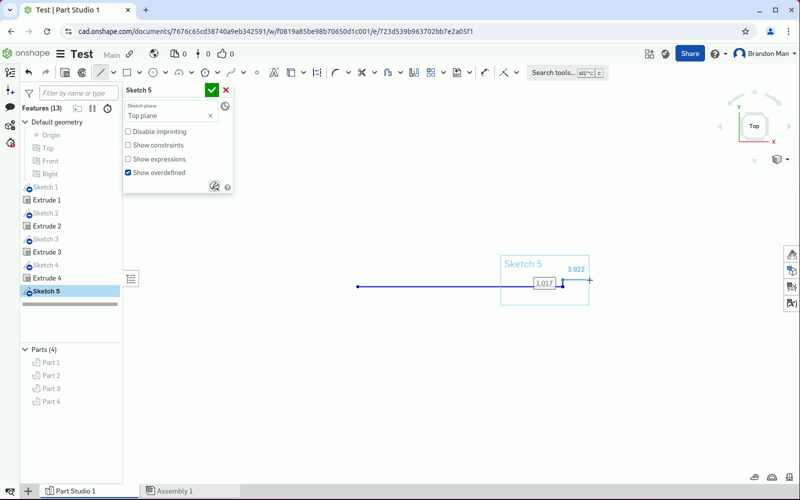
mouse_move(556, 279)
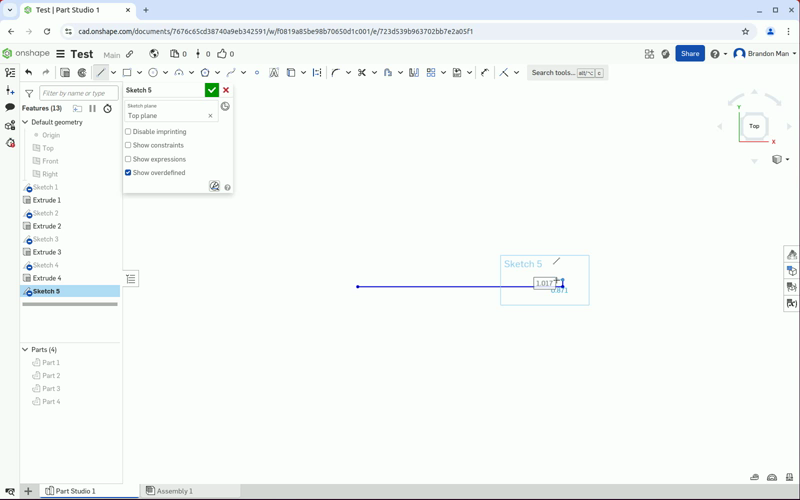
scroll(6)
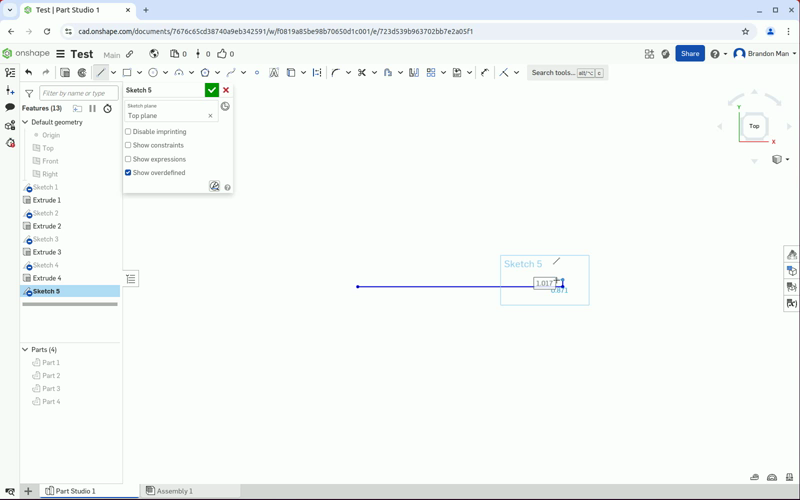
scroll(6)
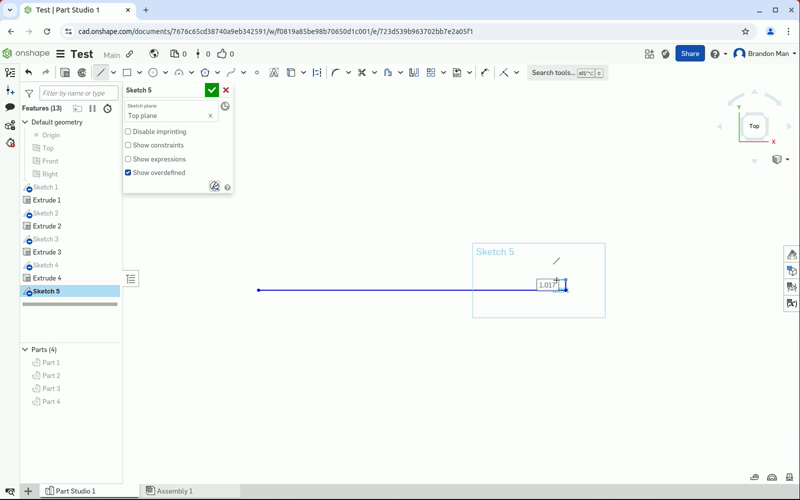
scroll(6)
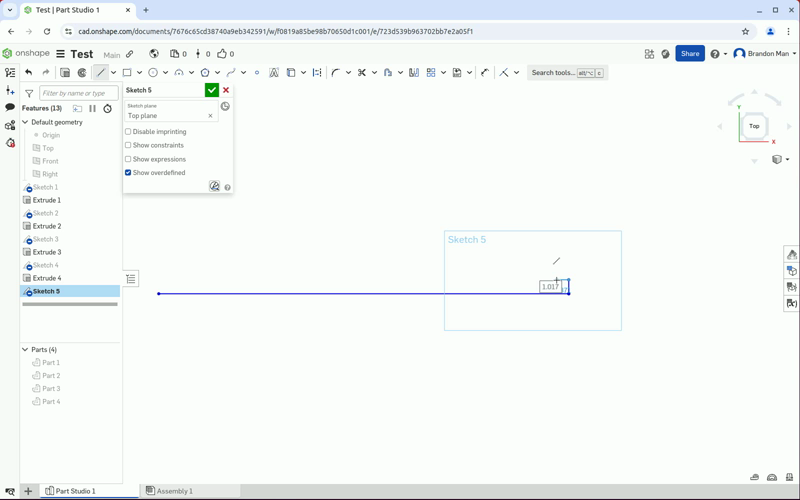
scroll(6)
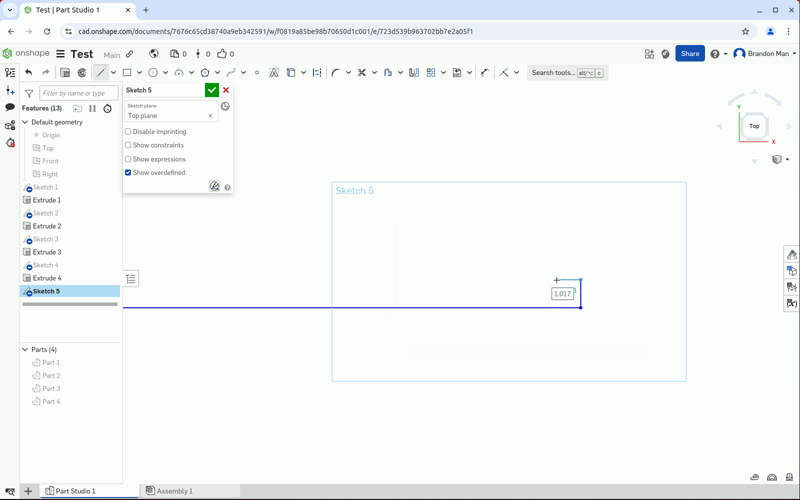
scroll(6)
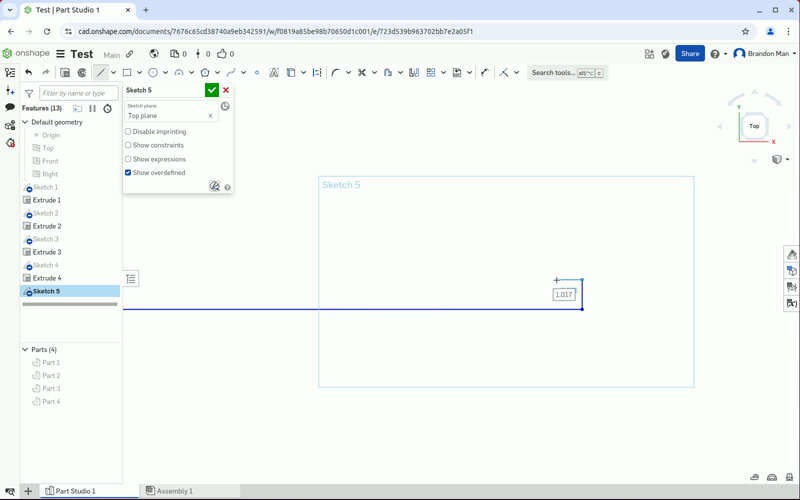
scroll(6)
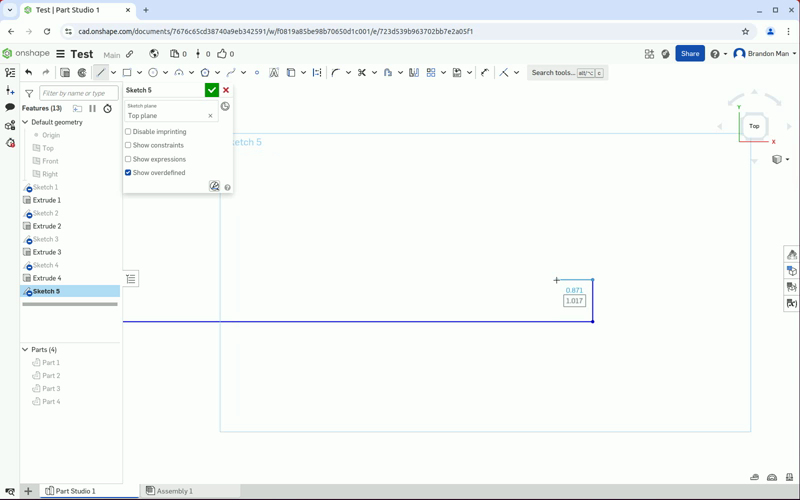
scroll(6)
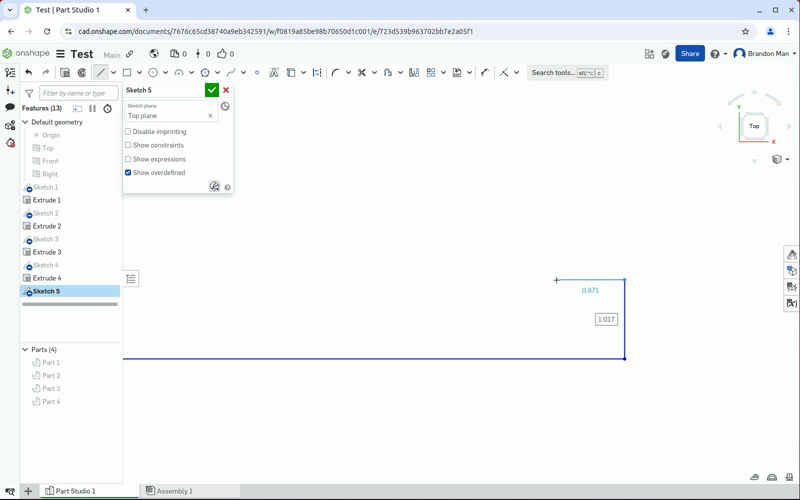
click(556, 279)
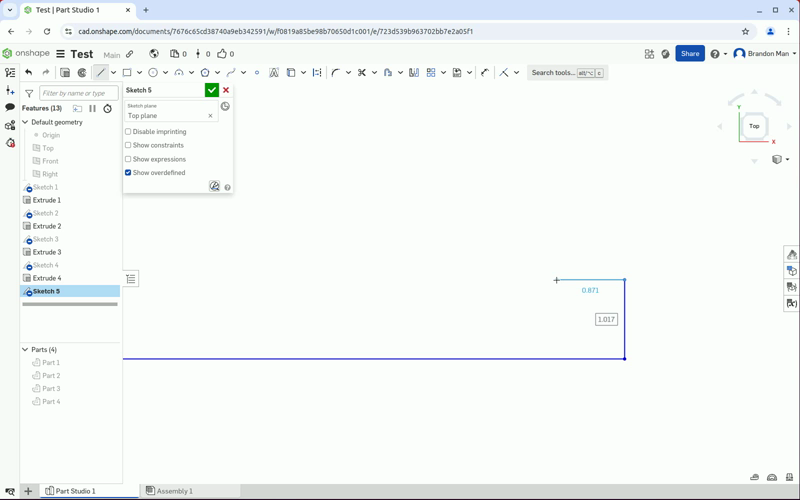
scroll(-6)
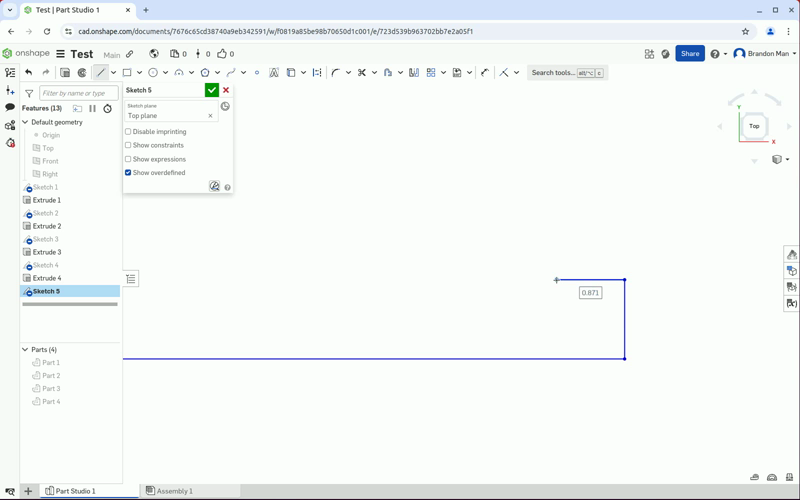
scroll(-6)
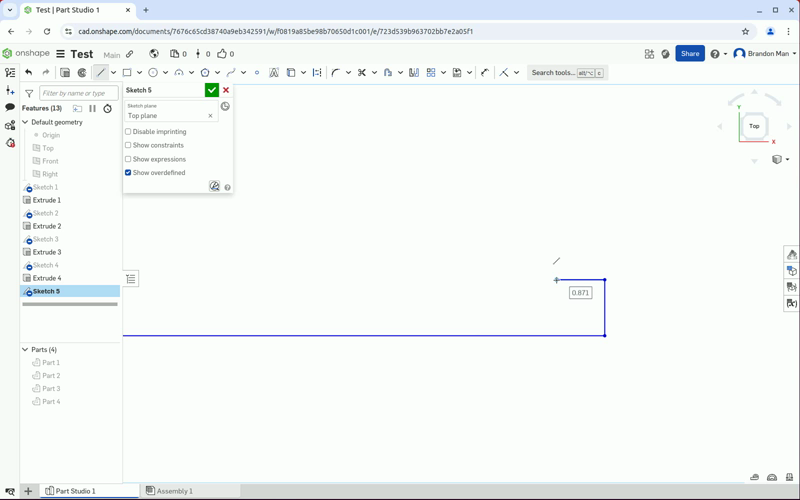
scroll(-6)
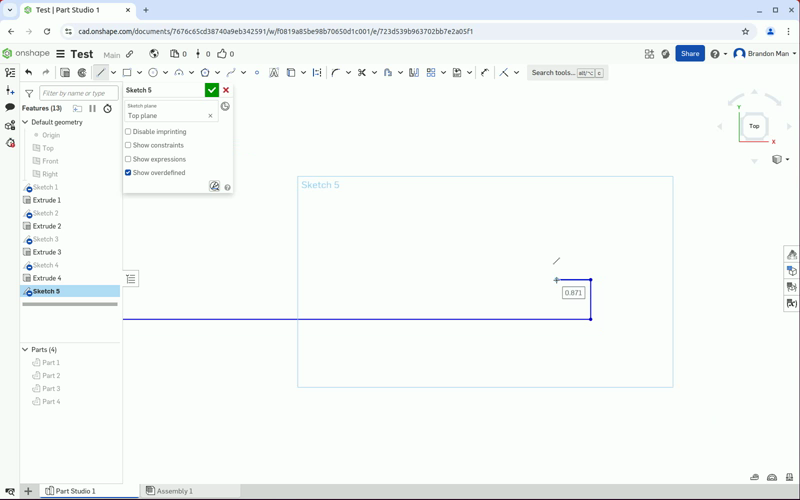
scroll(-6)
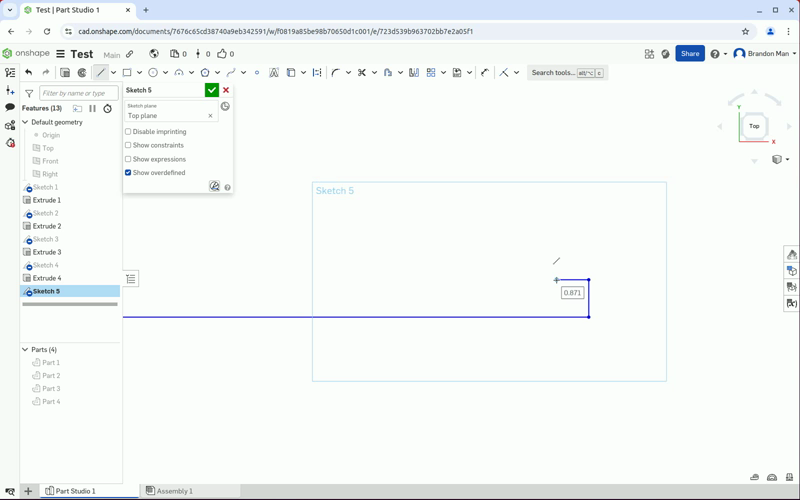
scroll(-6)
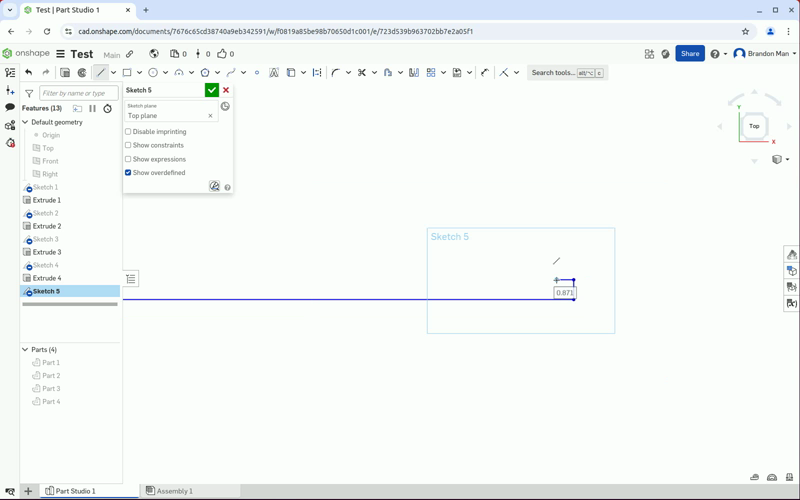
scroll(-6)
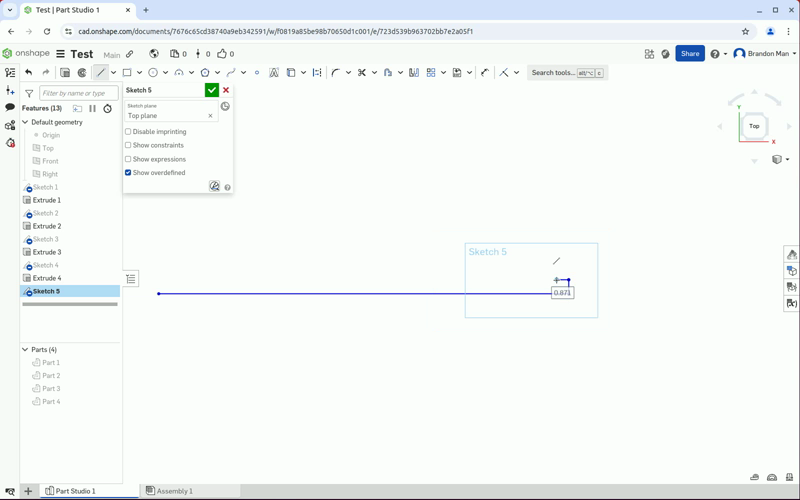
scroll(-6)
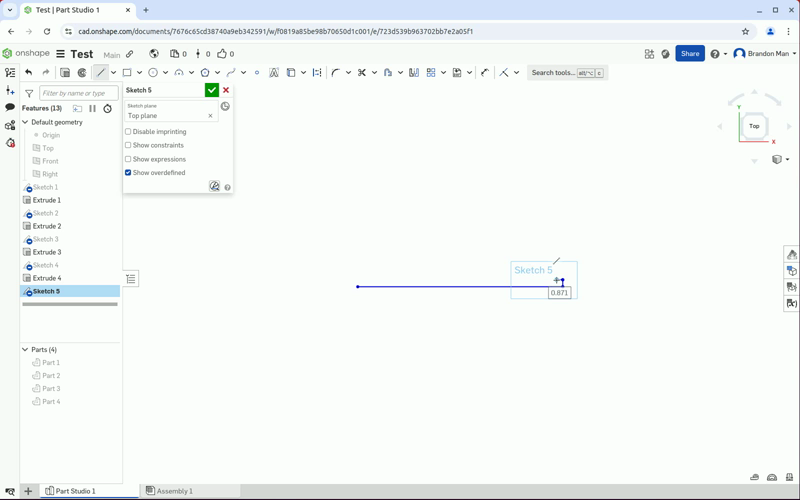
key_up(shift)
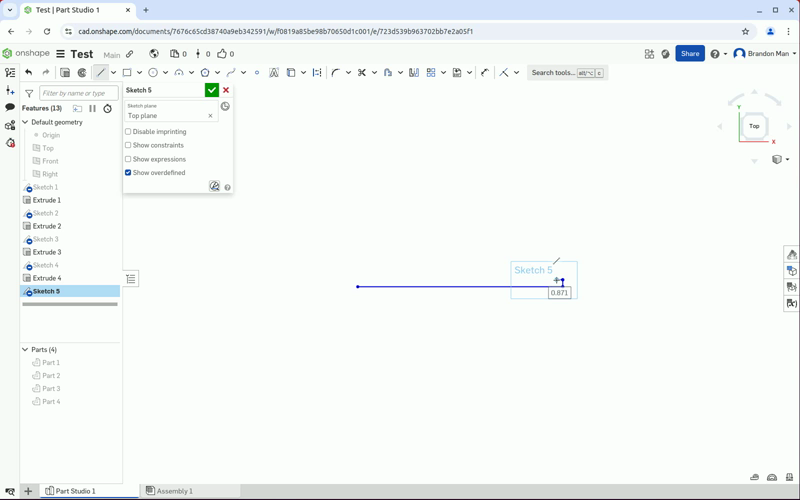
key_down(shift)
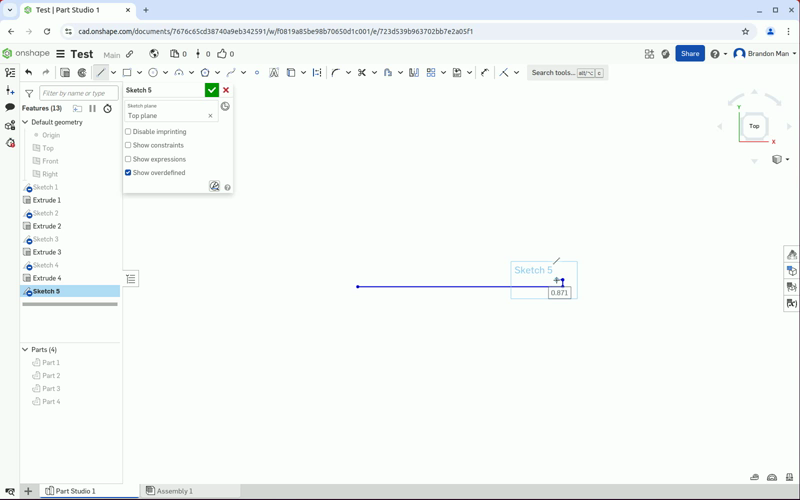
mouse_move(422, 279)
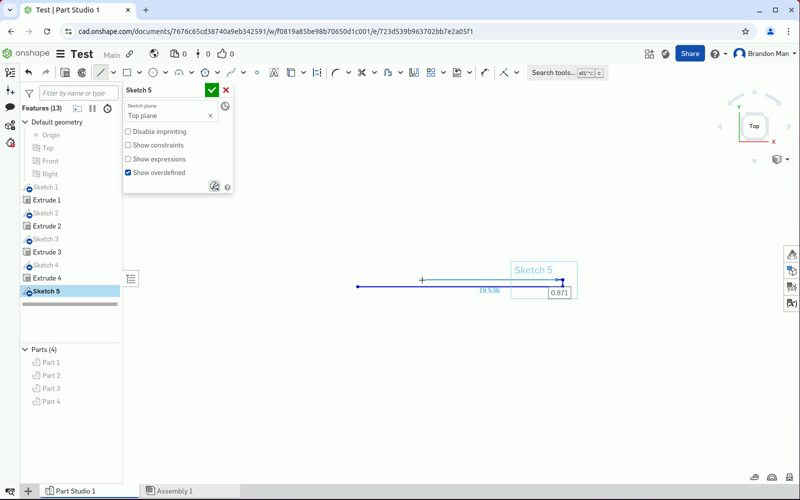
click(422, 279)
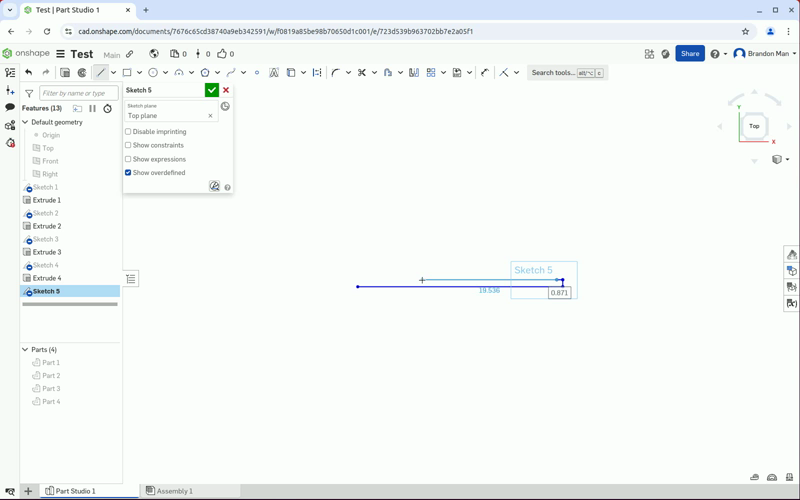
key_up(shift)
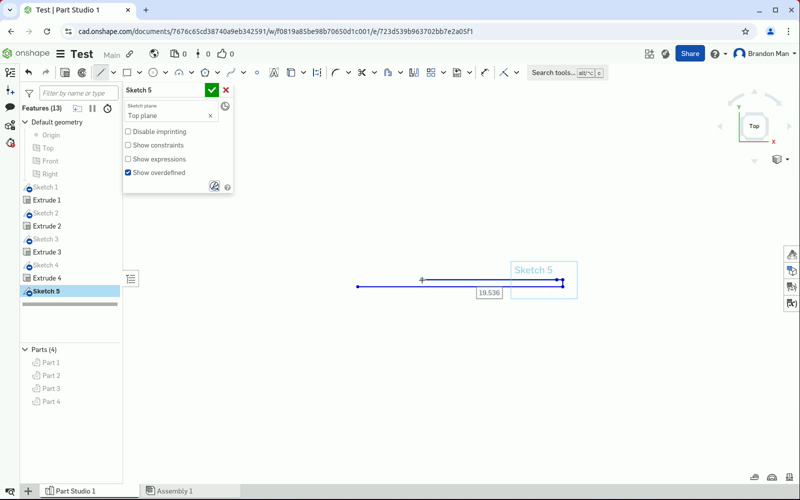
key_down(shift)
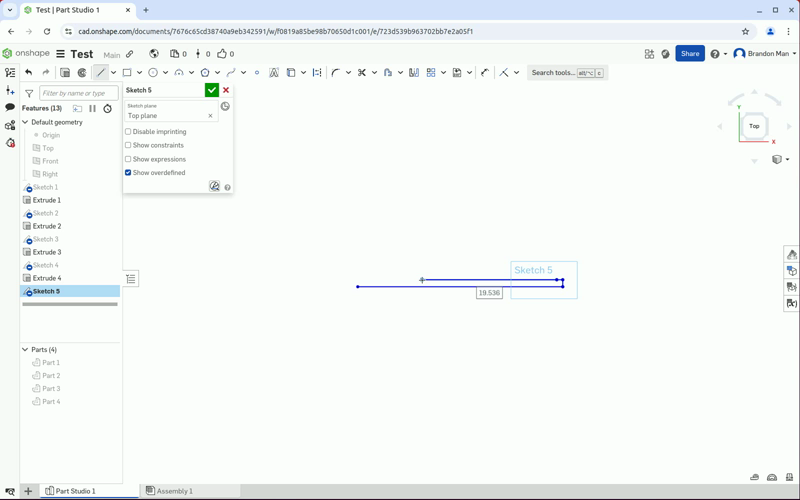
mouse_move(452, 279)
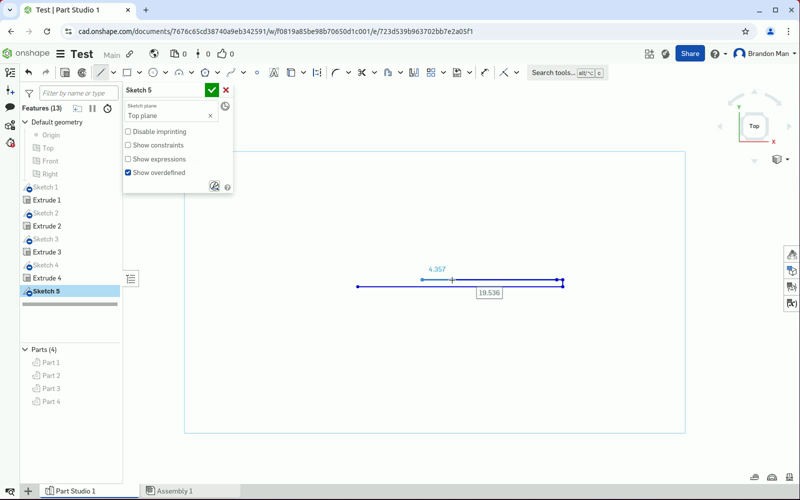
mouse_move(415, 279)
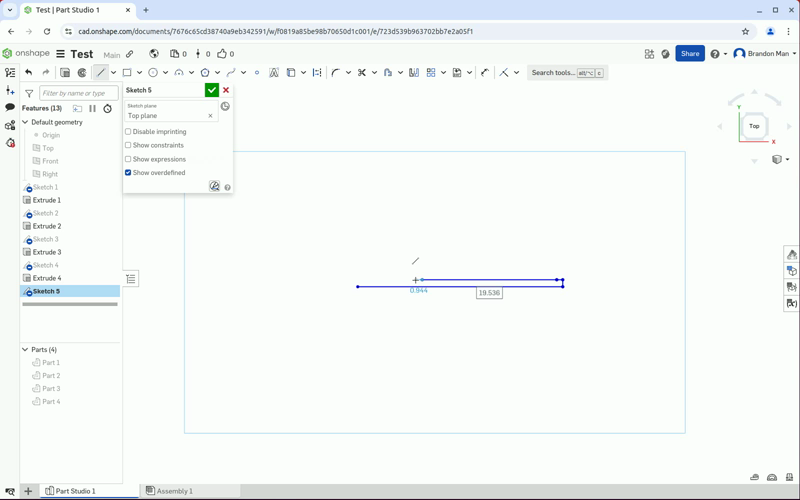
scroll(6)
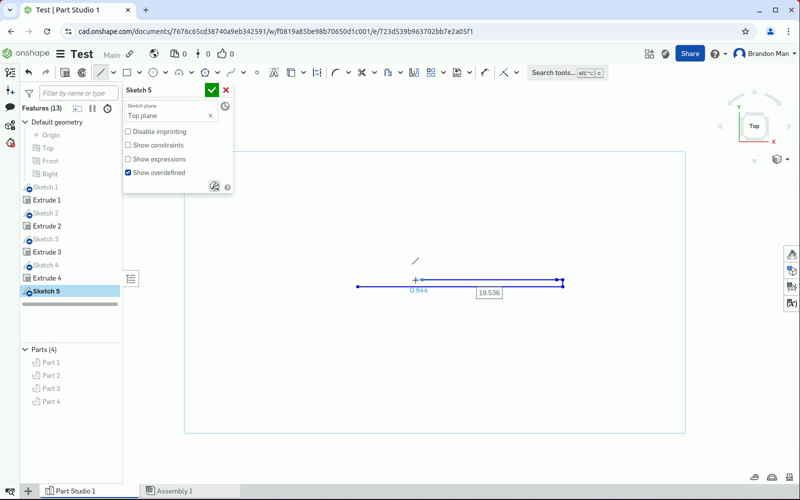
scroll(6)
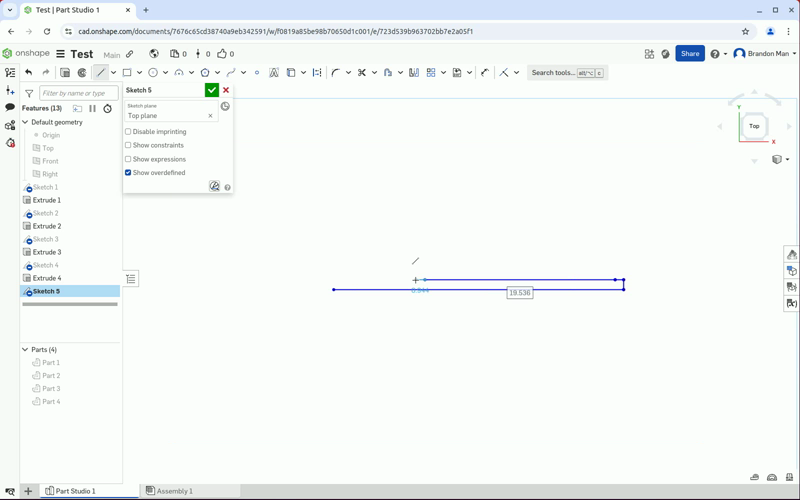
scroll(6)
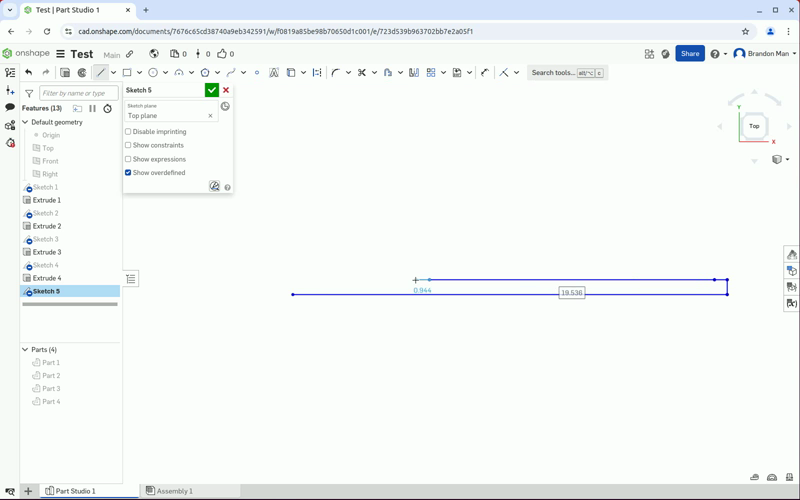
scroll(6)
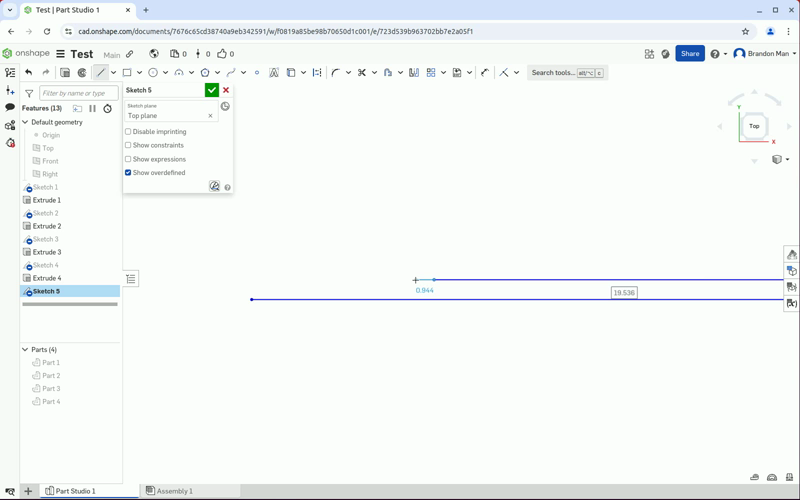
scroll(6)
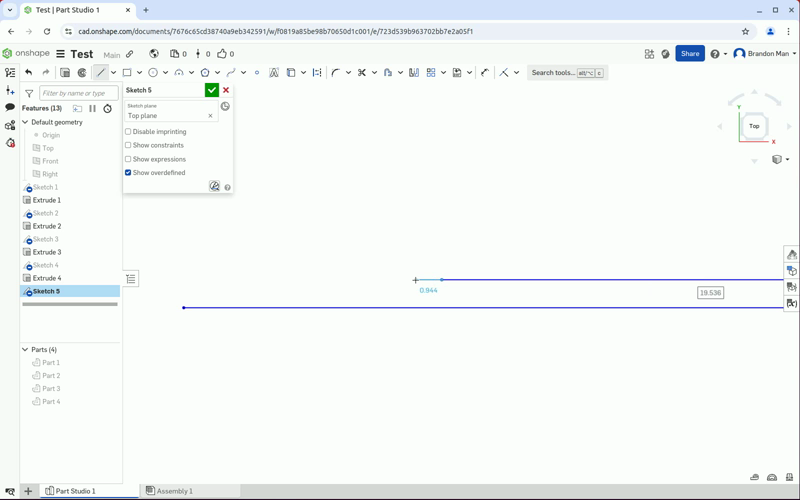
scroll(6)
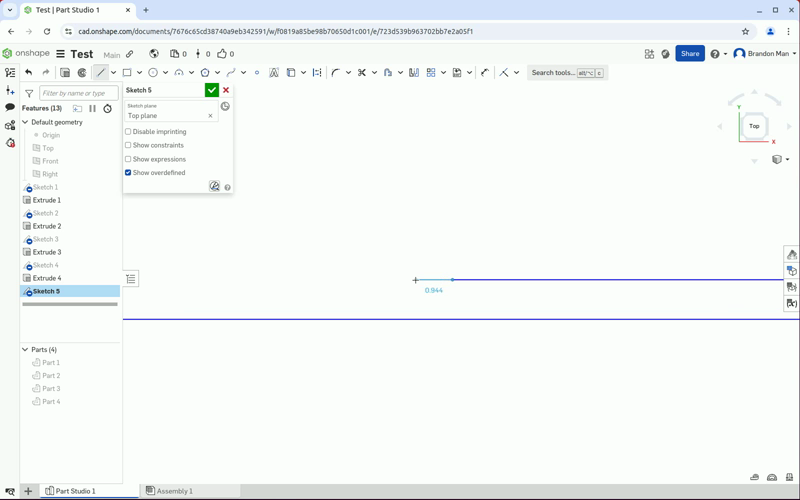
scroll(6)
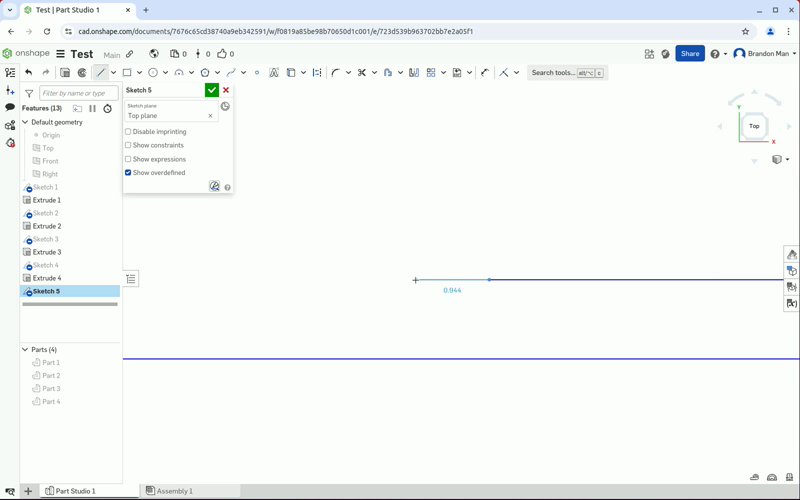
click(415, 279)
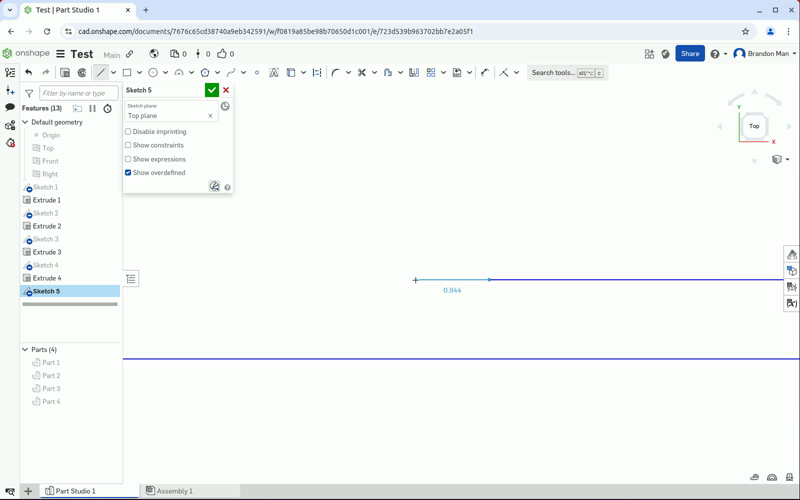
scroll(-6)
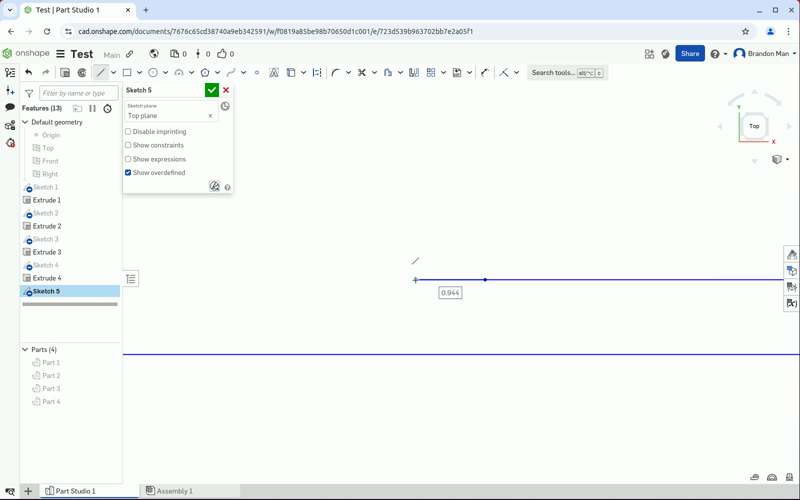
scroll(-6)
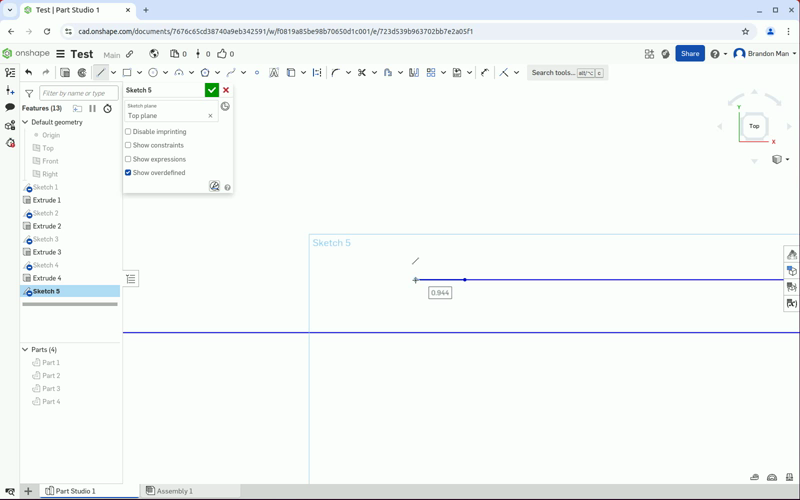
scroll(-6)
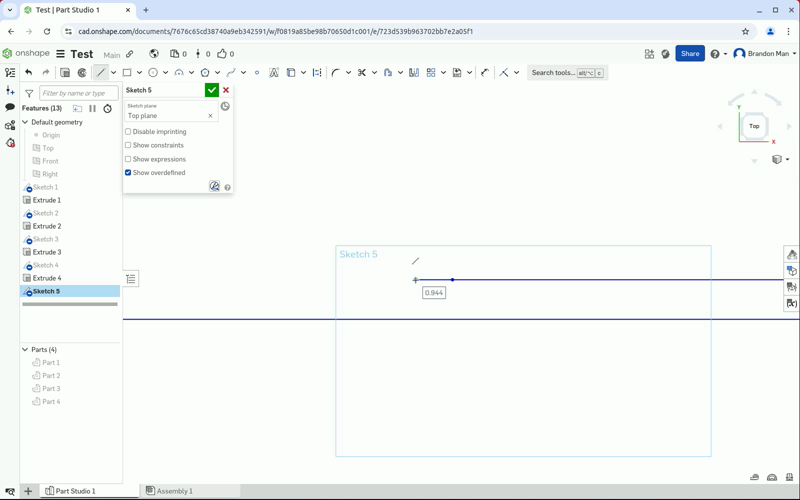
scroll(-6)
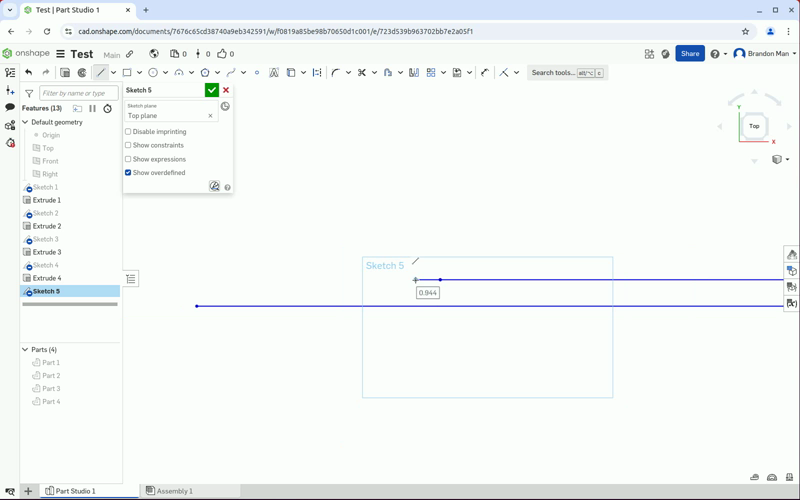
scroll(-6)
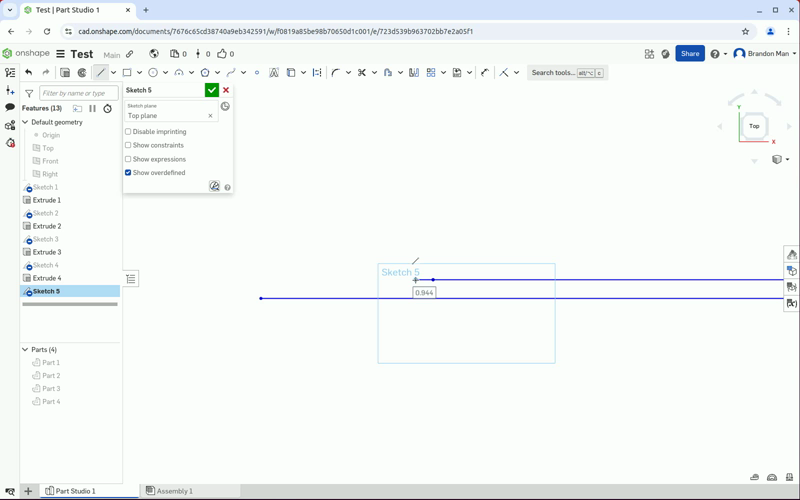
scroll(-6)
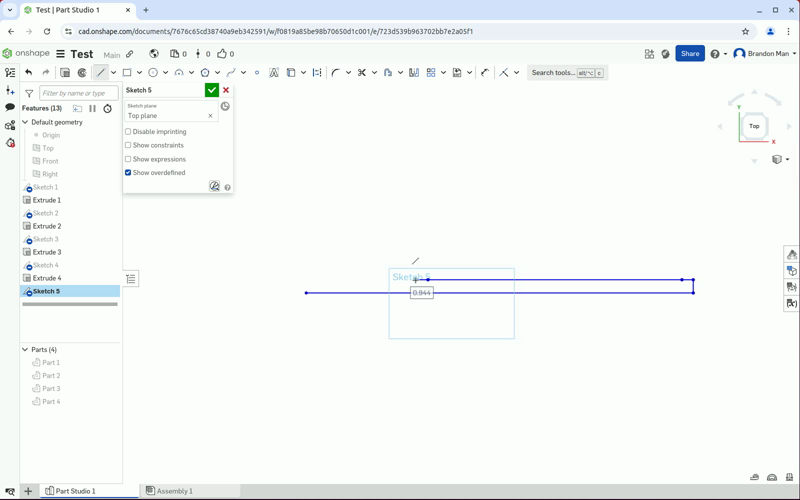
scroll(-6)
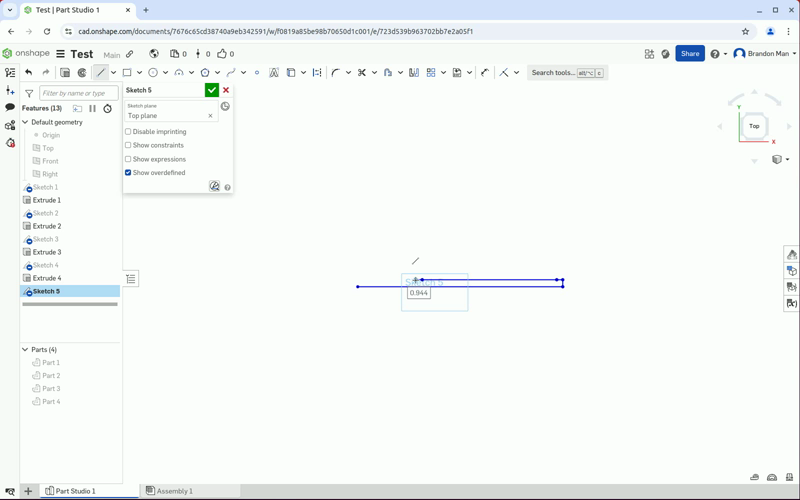
key_up(shift)
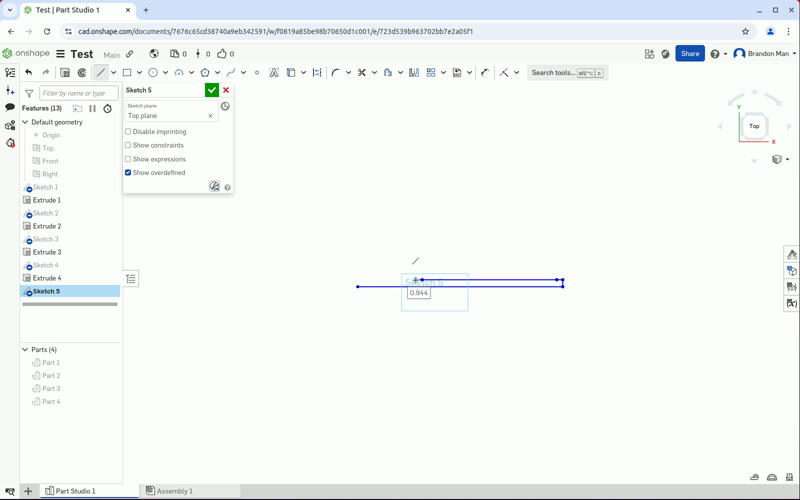
key_down(shift)
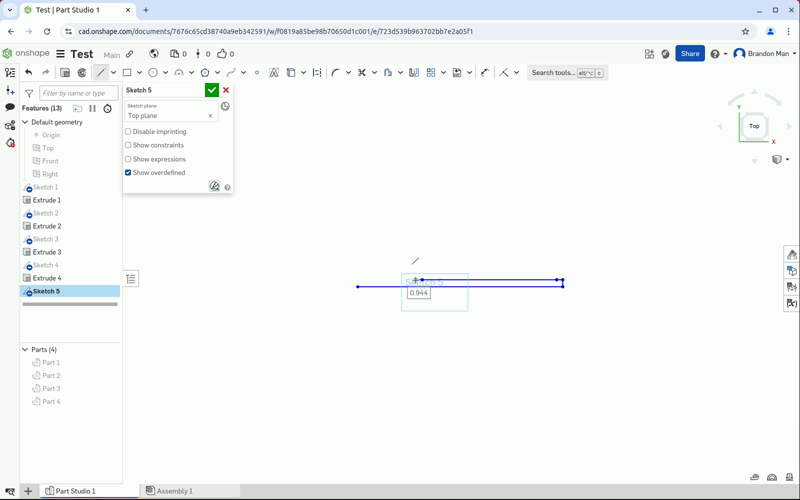
mouse_move(445, 279)
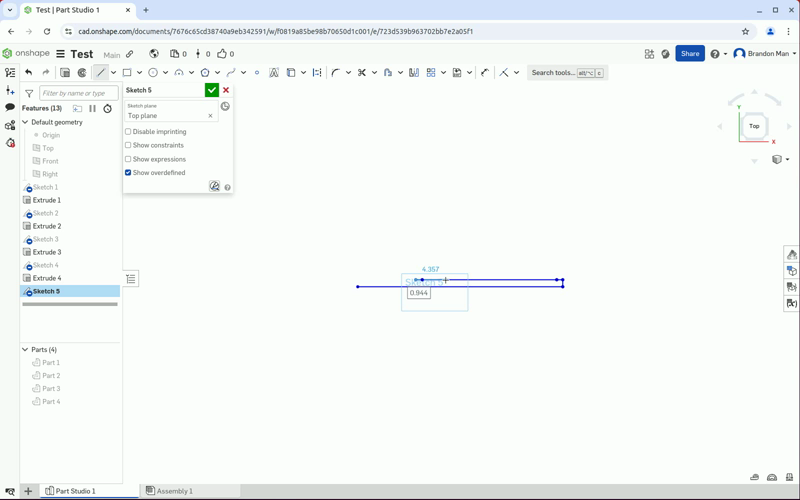
mouse_move(364, 279)
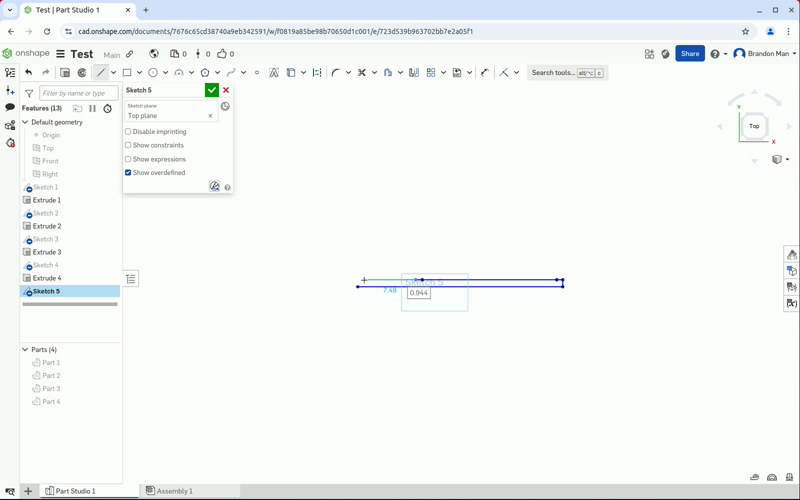
click(364, 279)
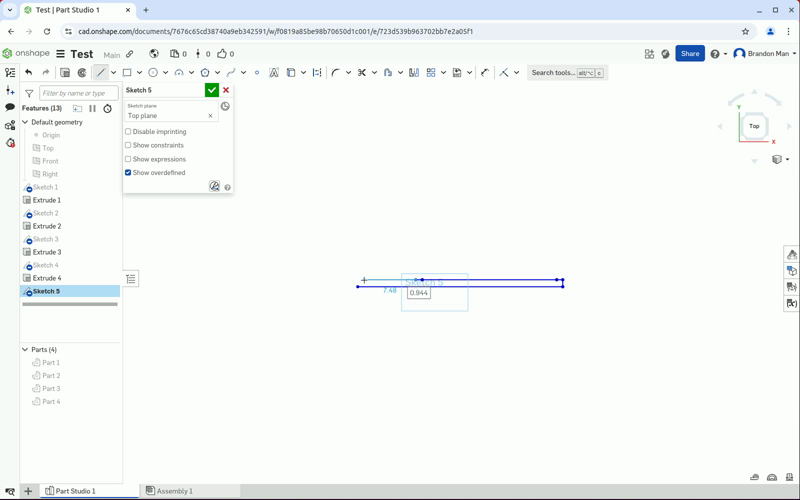
key_up(shift)
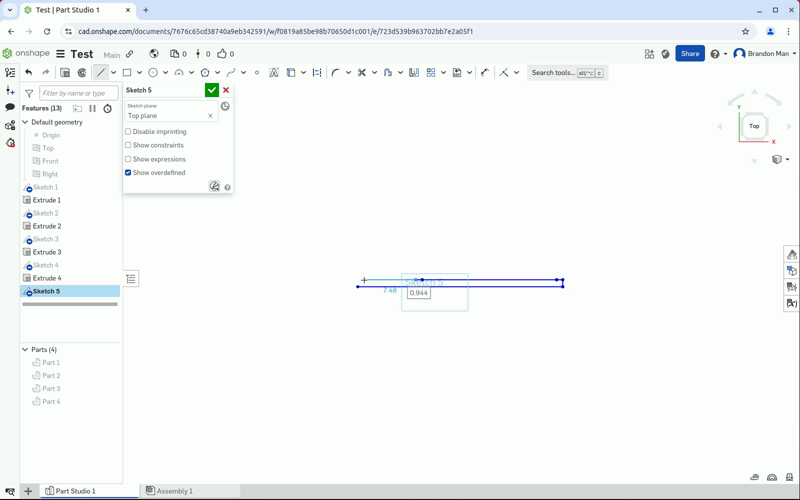
key_down(shift)
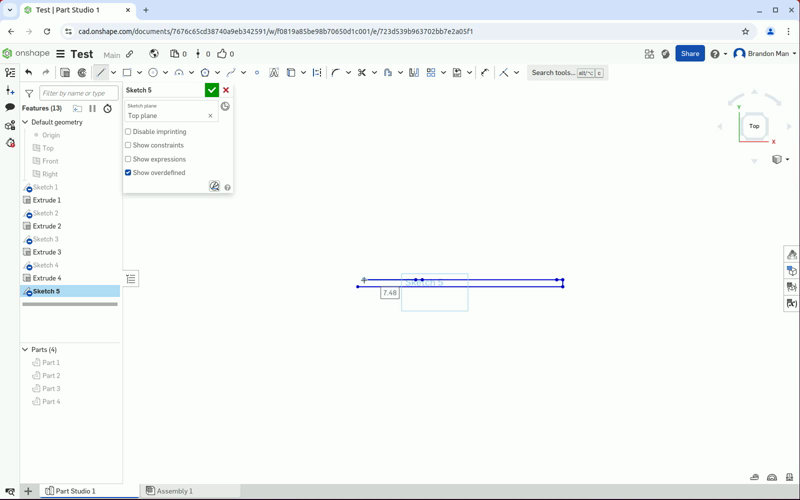
mouse_move(394, 279)
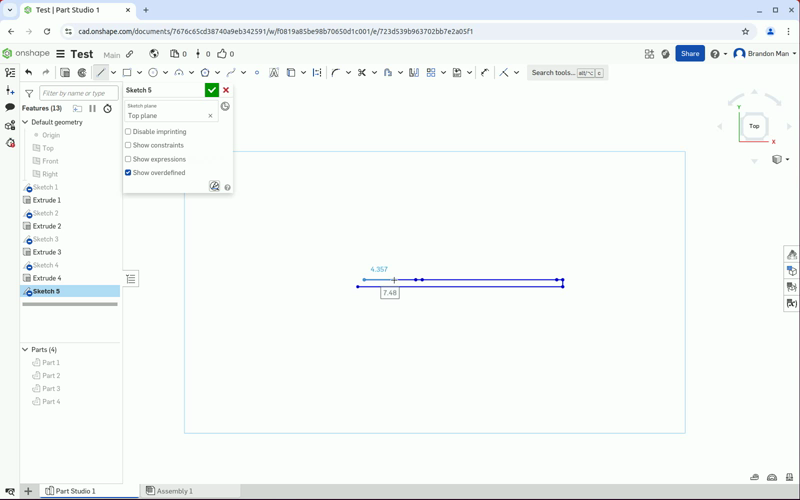
mouse_move(357, 279)
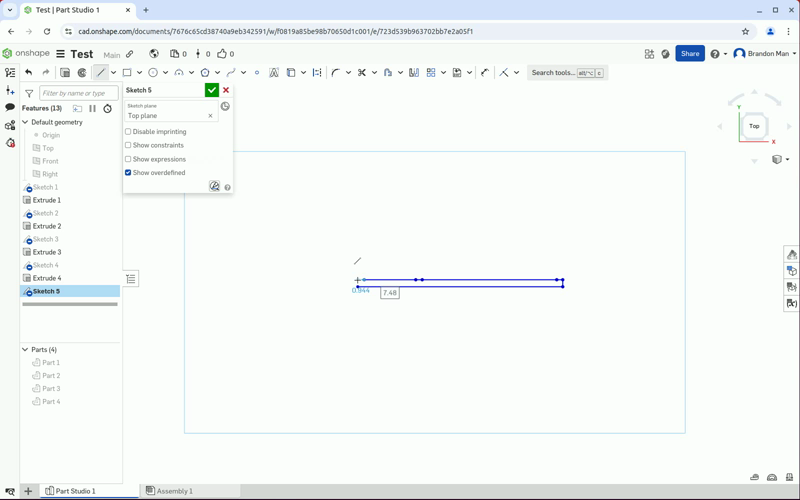
scroll(6)
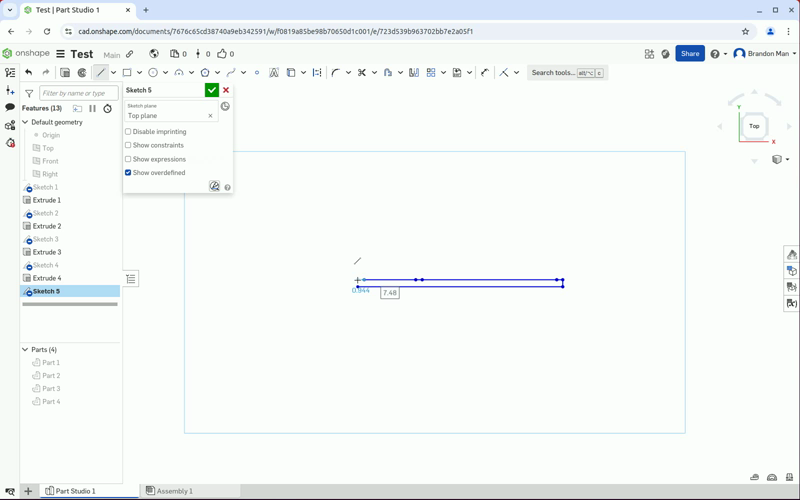
scroll(6)
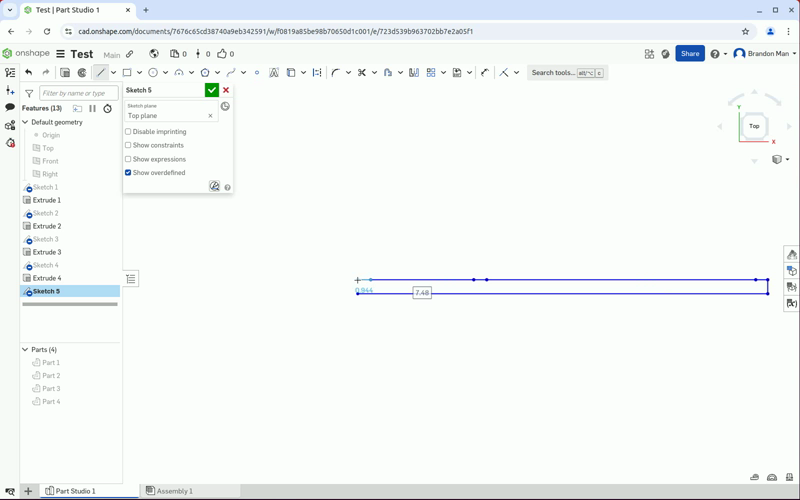
scroll(6)
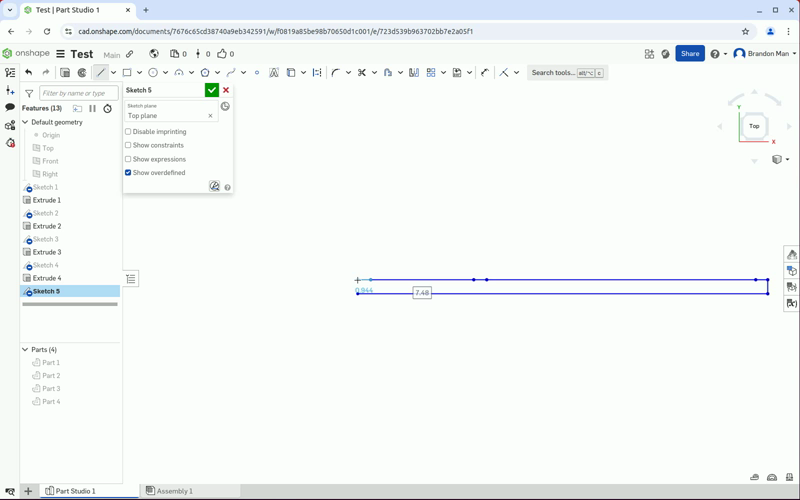
scroll(6)
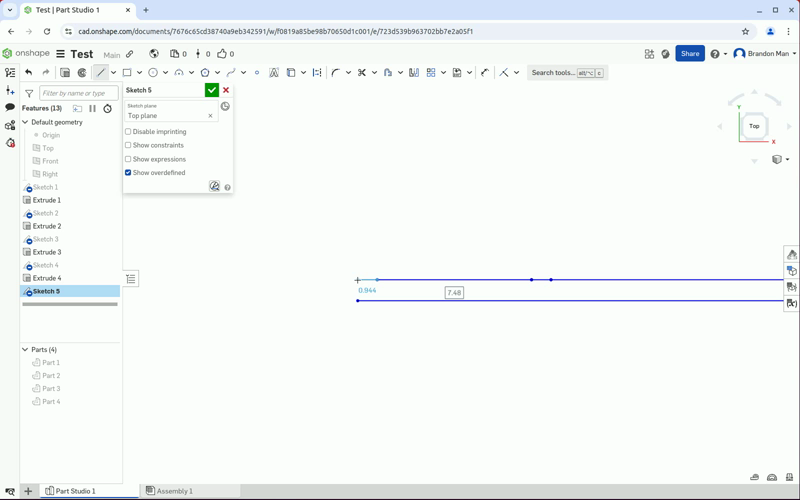
scroll(6)
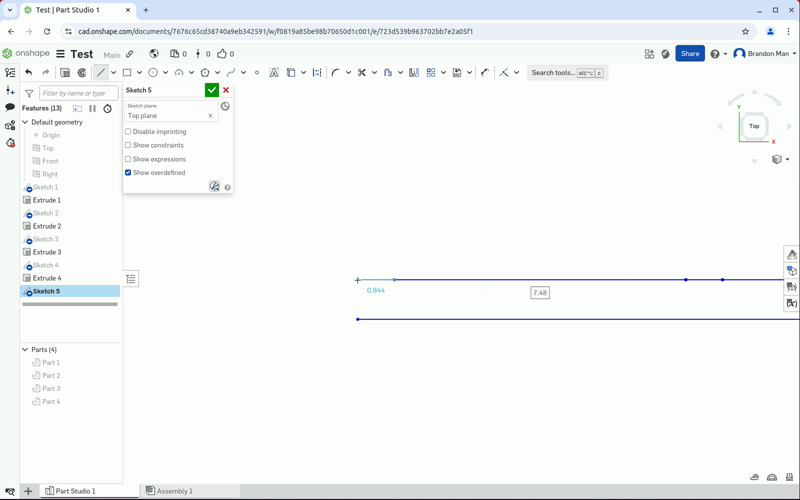
scroll(6)
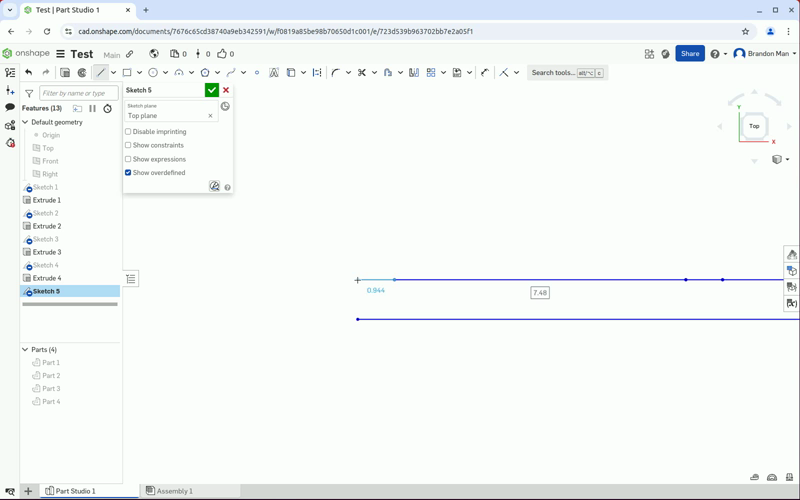
scroll(6)
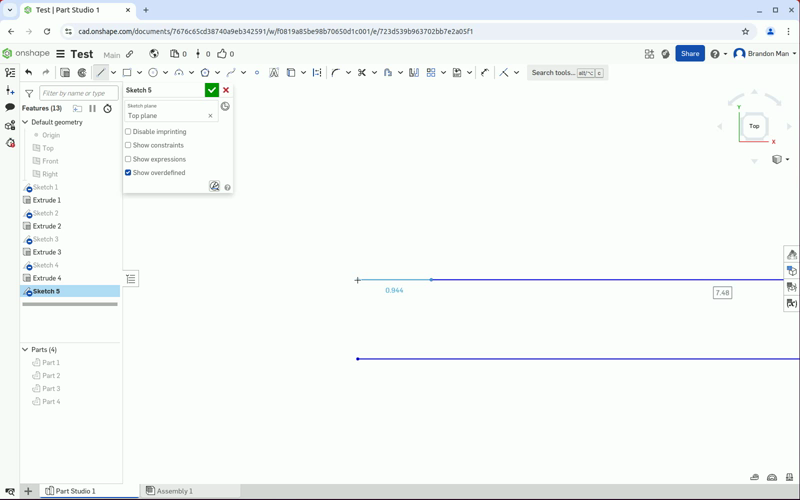
click(357, 279)
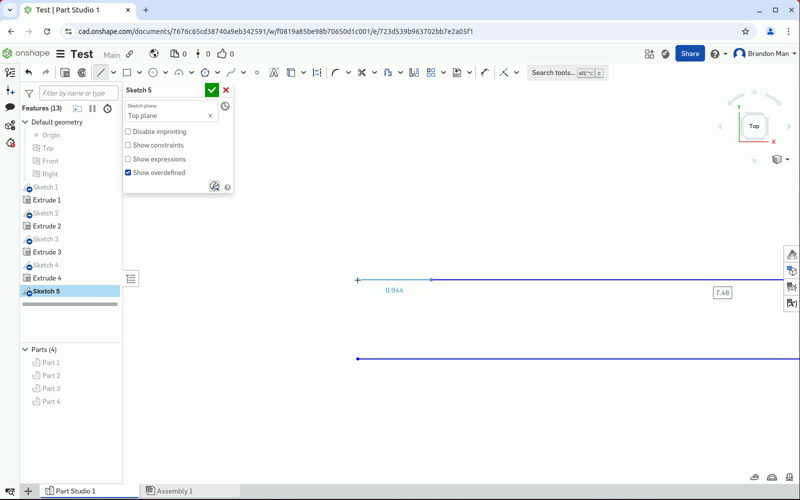
scroll(-6)
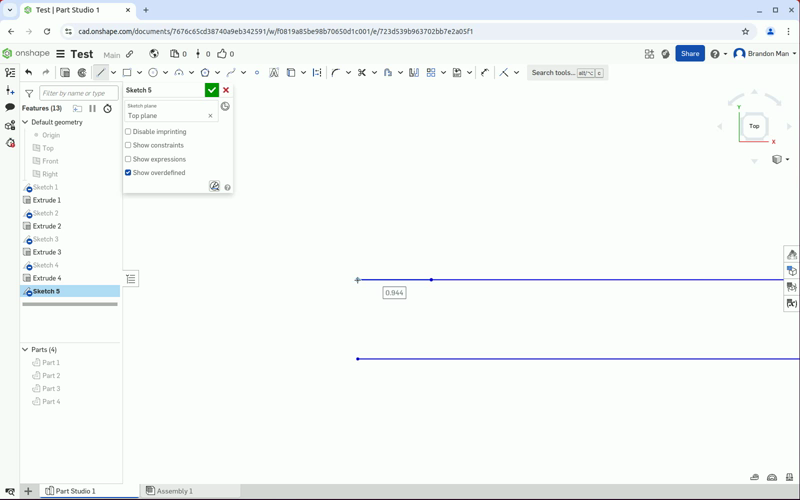
scroll(-6)
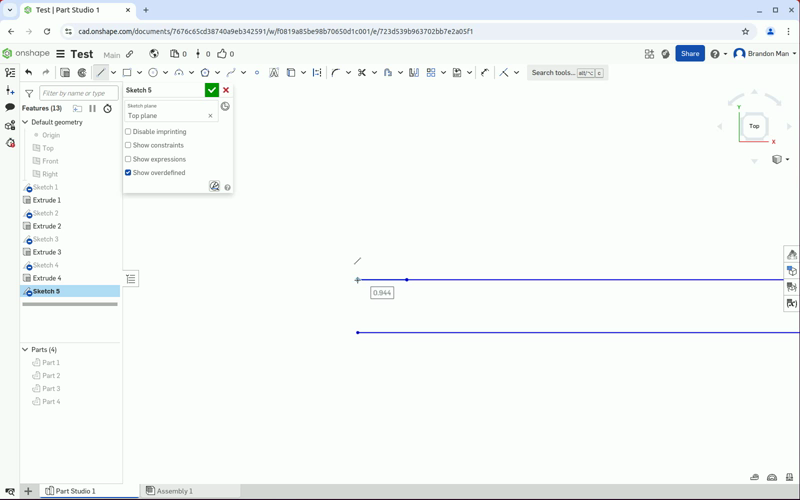
scroll(-6)
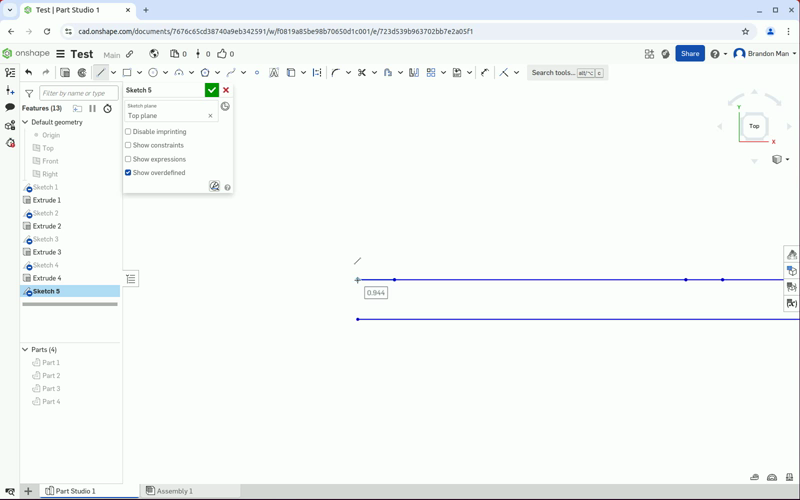
scroll(-6)
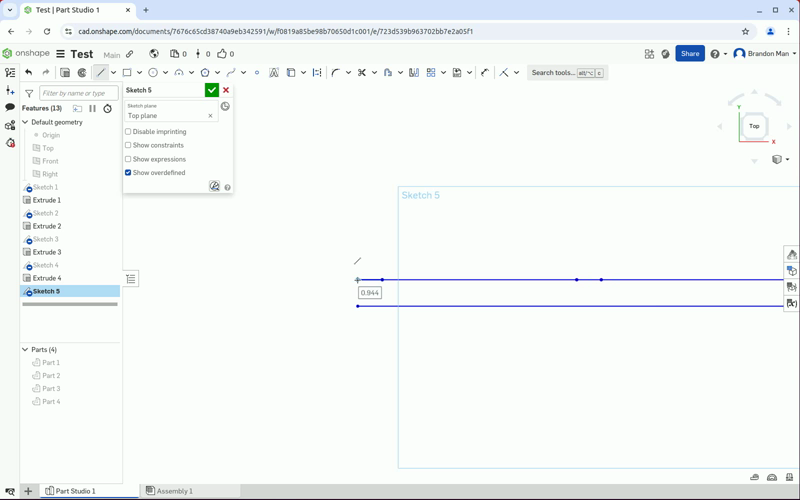
scroll(-6)
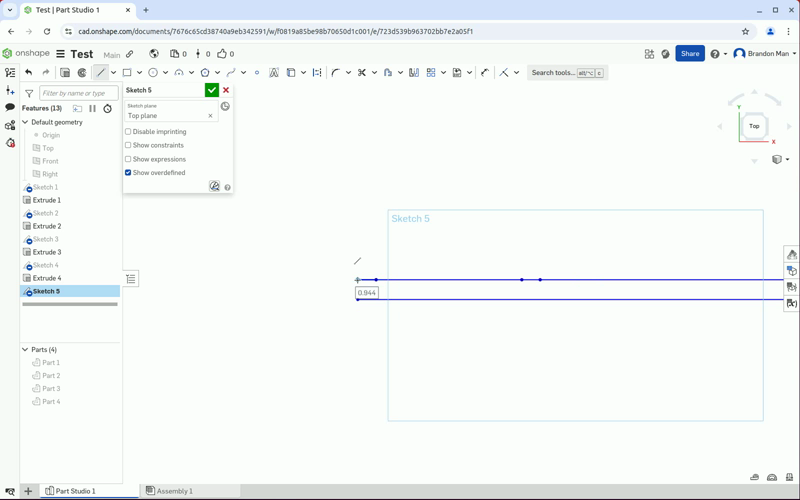
scroll(-6)
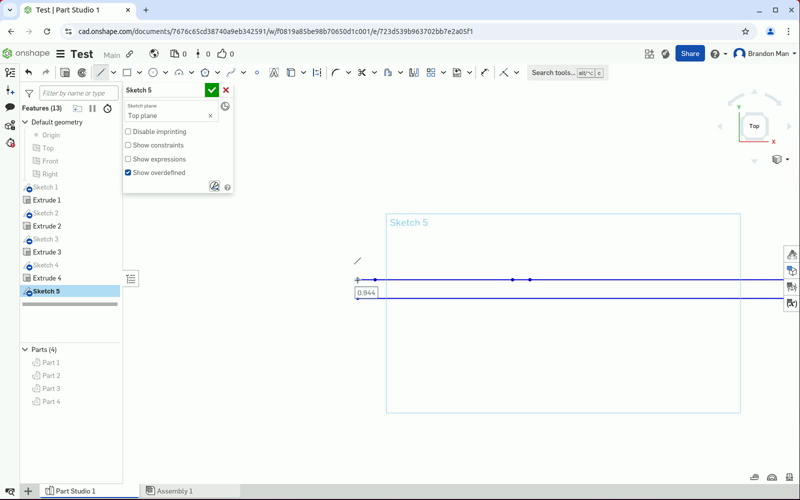
scroll(-6)
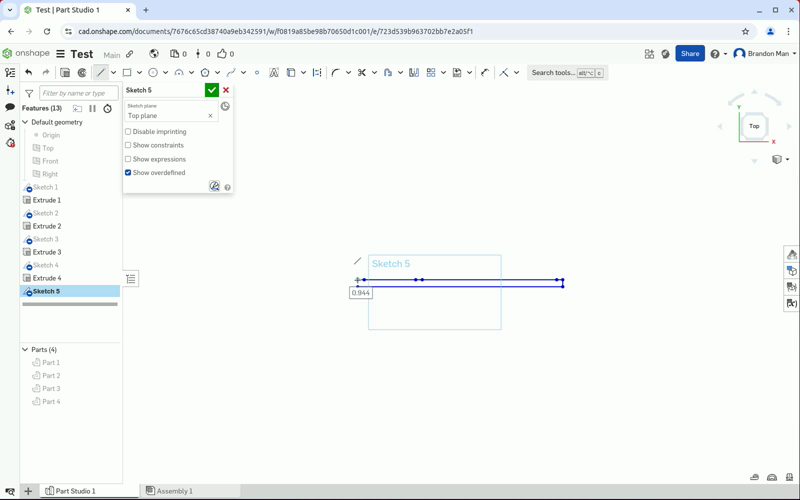
key_up(shift)
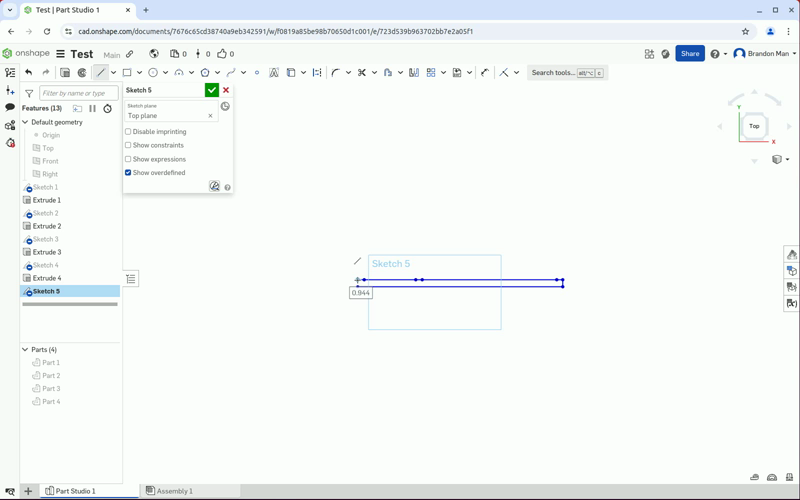
mouse_move(387, 279)
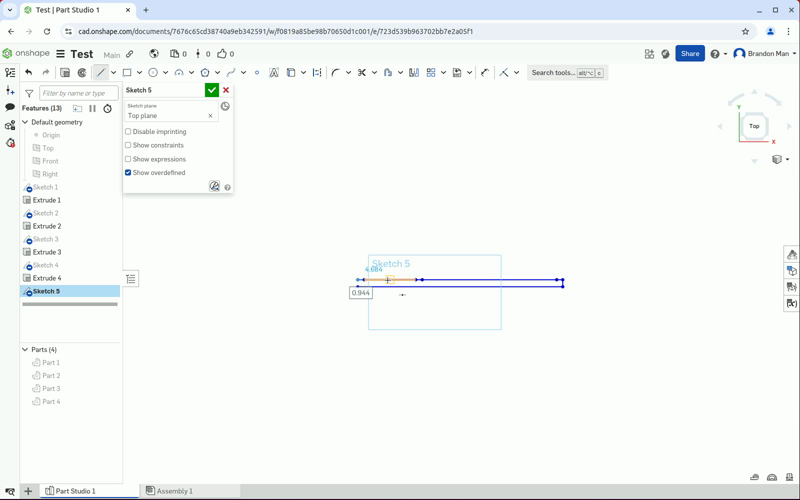
key_down(shift)
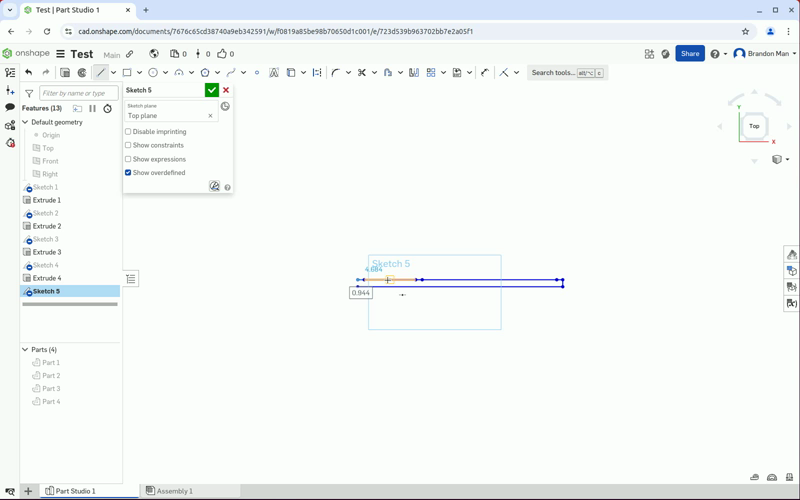
mouse_move(357, 286)
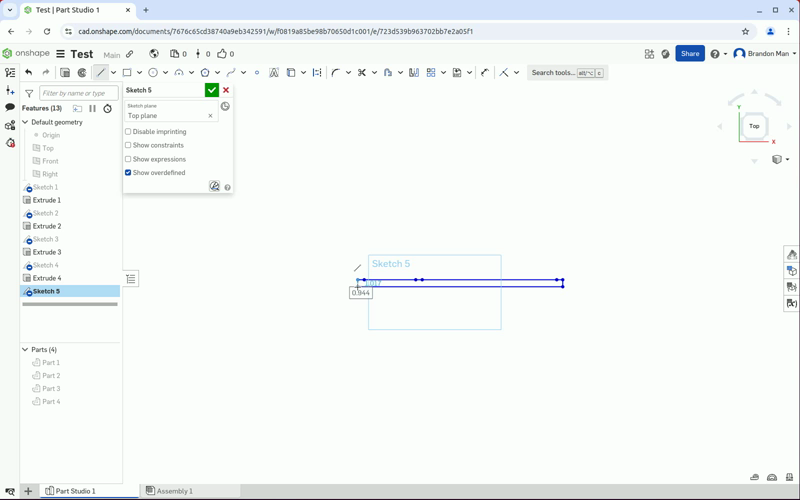
scroll(6)
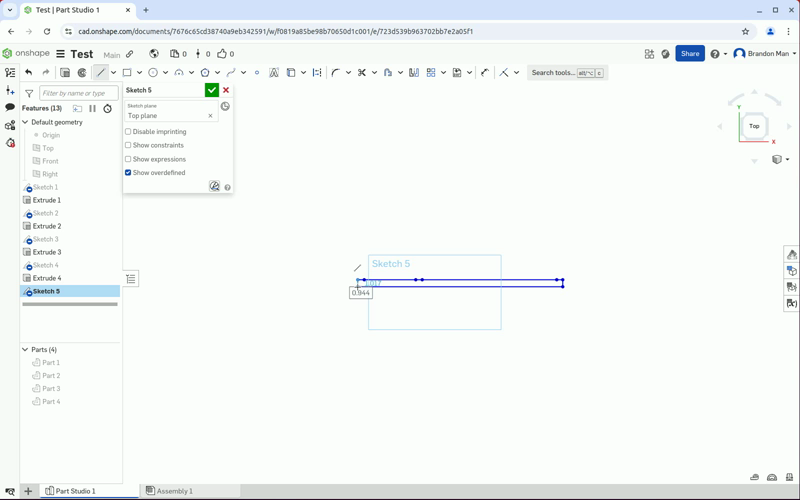
scroll(6)
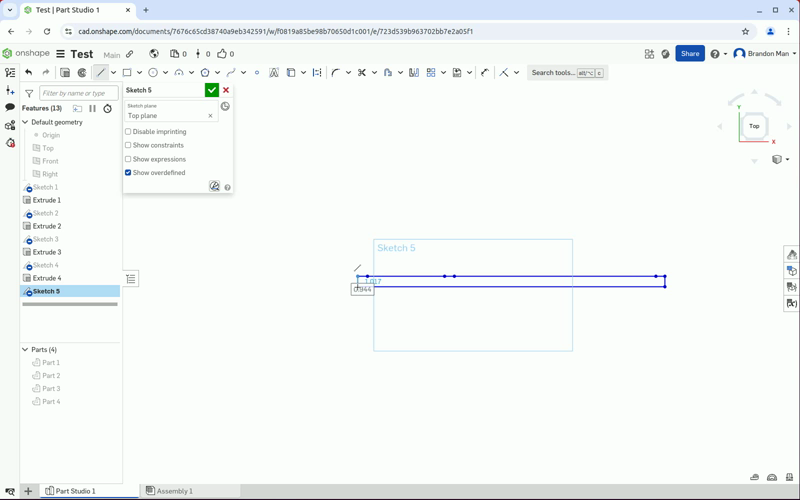
scroll(6)
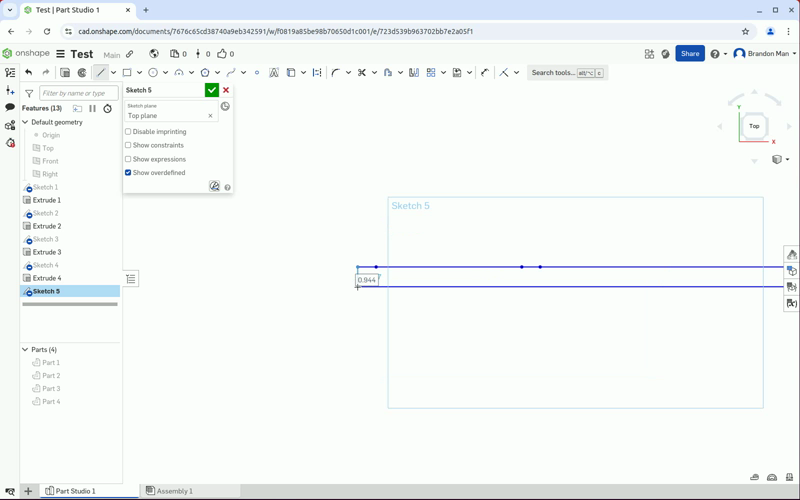
scroll(6)
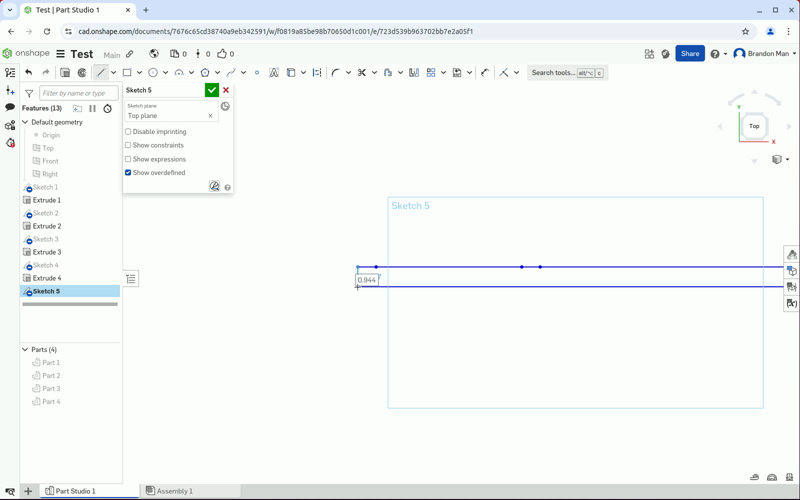
scroll(6)
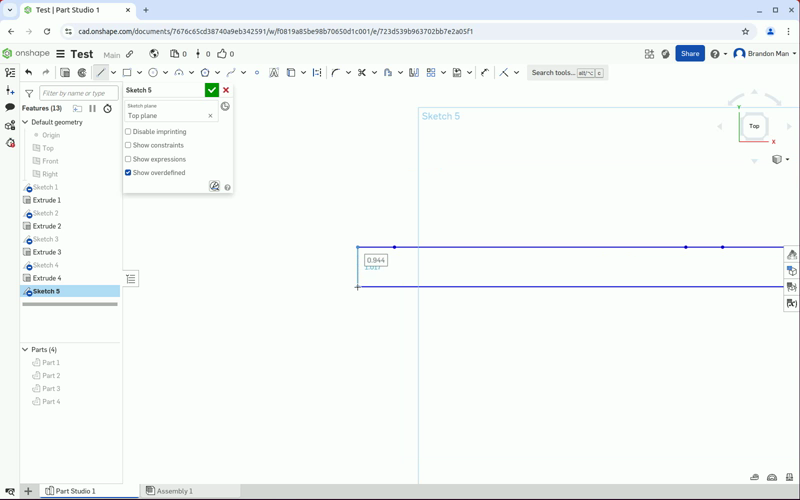
scroll(6)
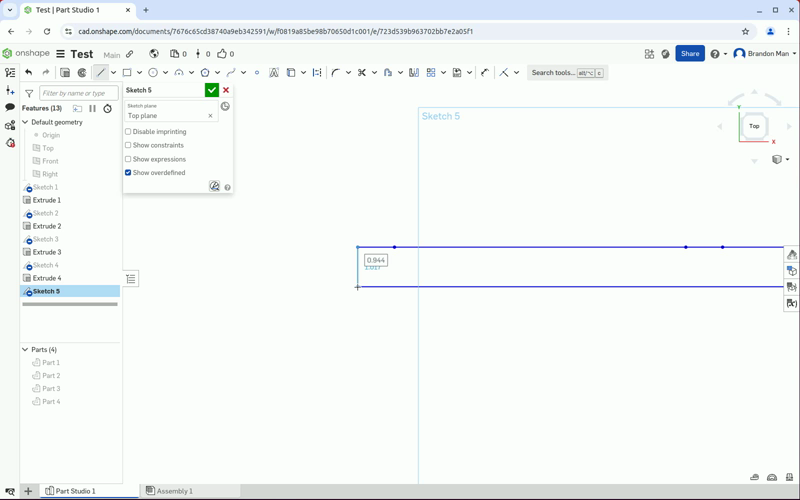
scroll(6)
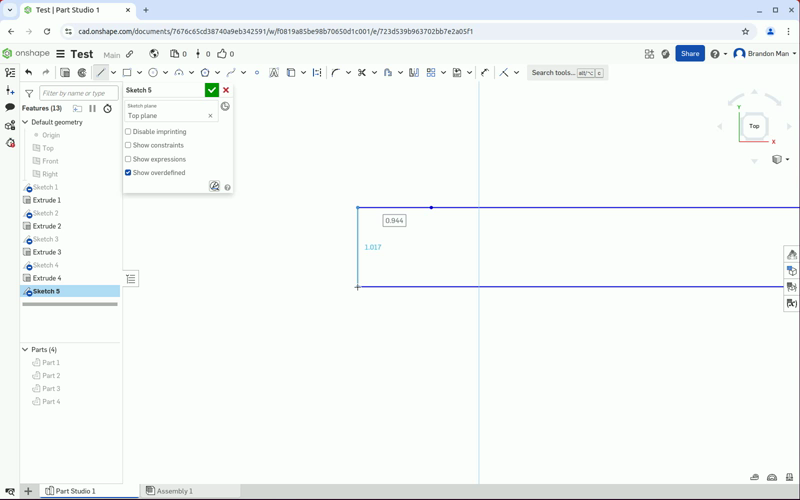
key_up(shift)
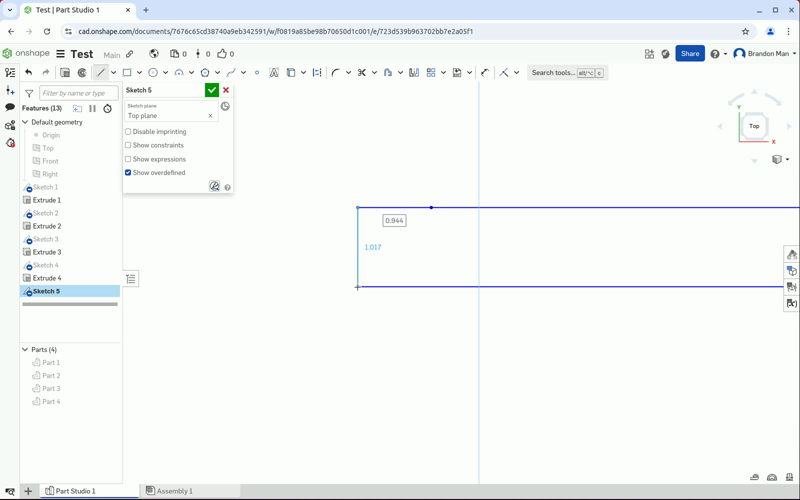
click(357, 286)
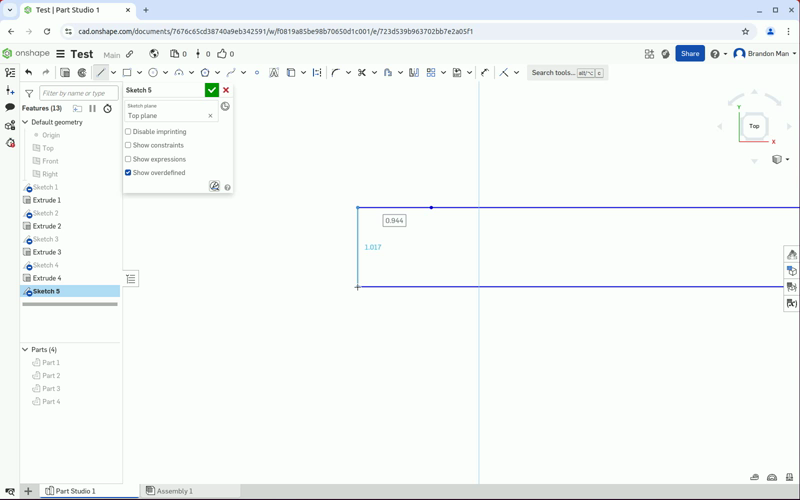
scroll(-6)
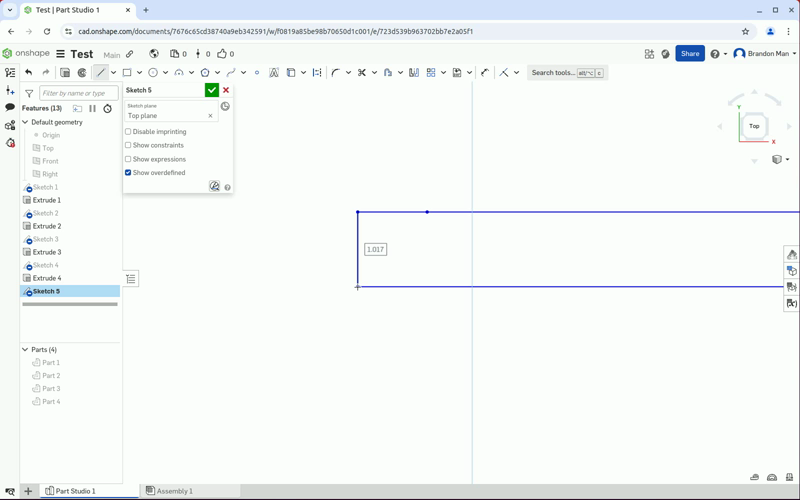
scroll(-6)
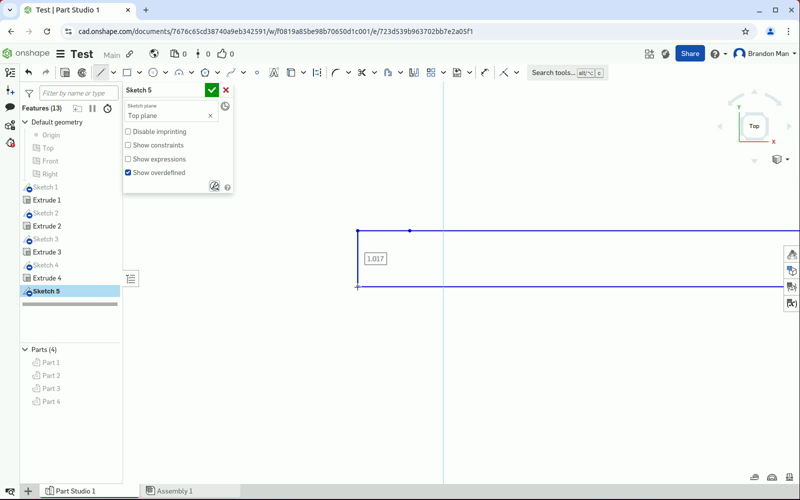
scroll(-6)
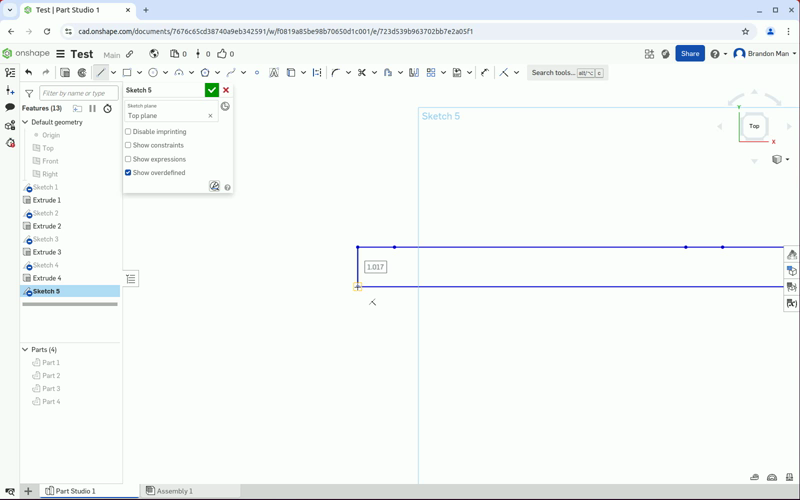
scroll(-6)
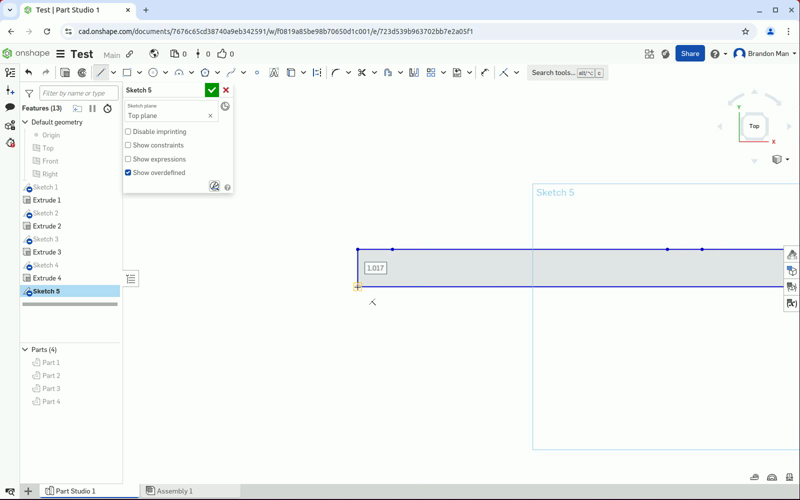
scroll(-6)
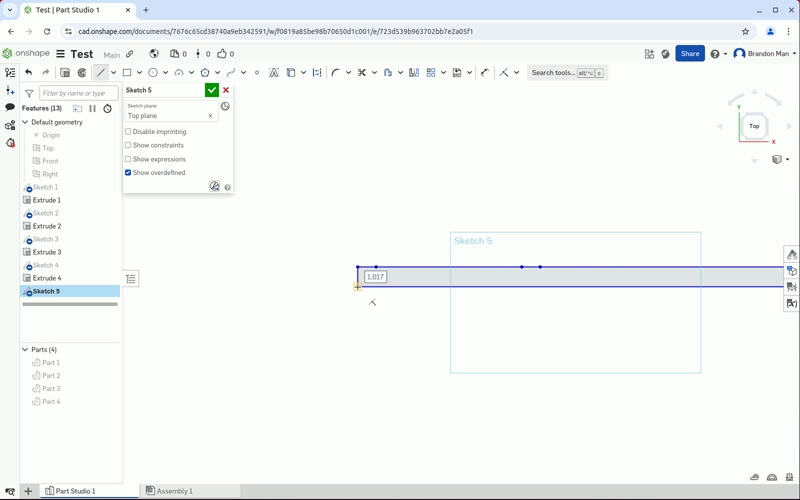
scroll(-6)
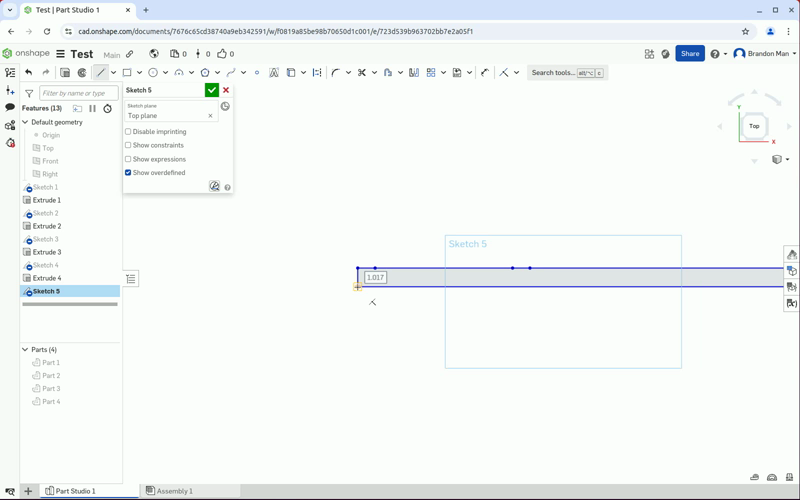
scroll(-6)
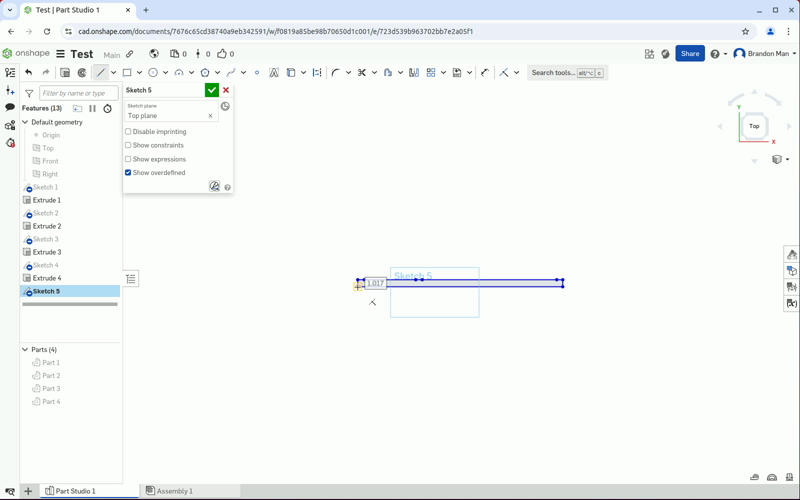
key(esc)
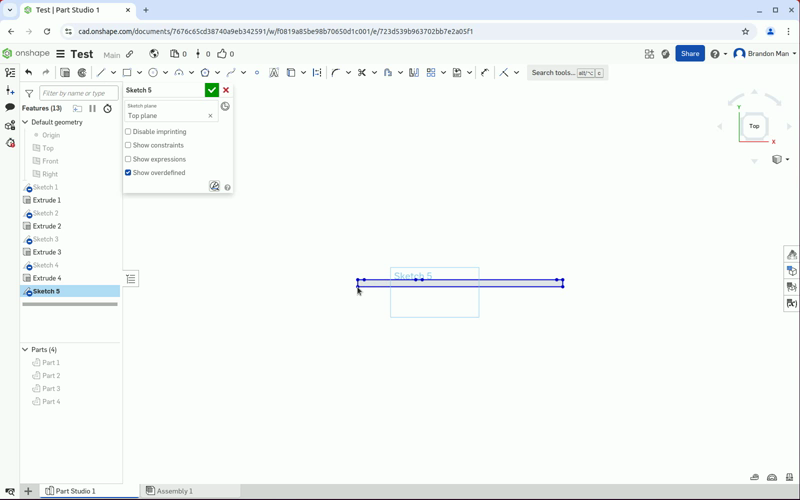
mouse_move(389, 281)
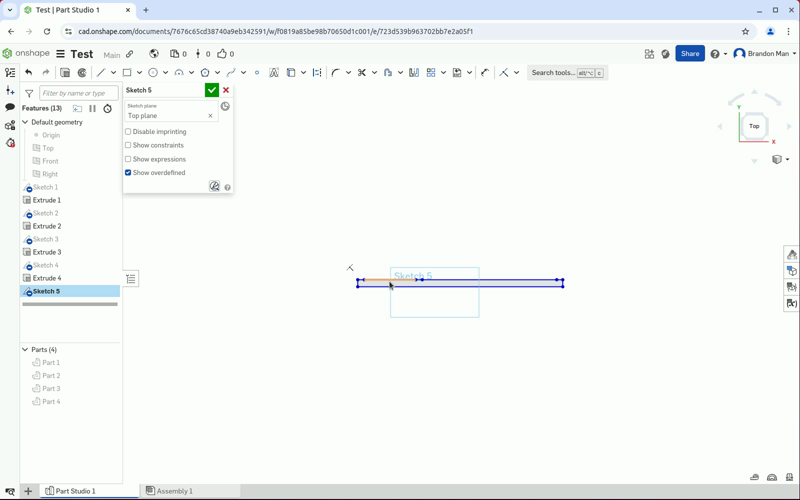
scroll(6)
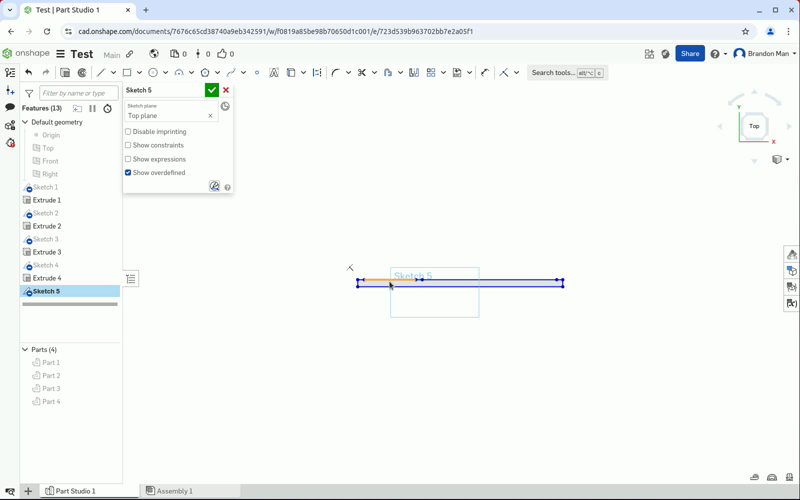
scroll(6)
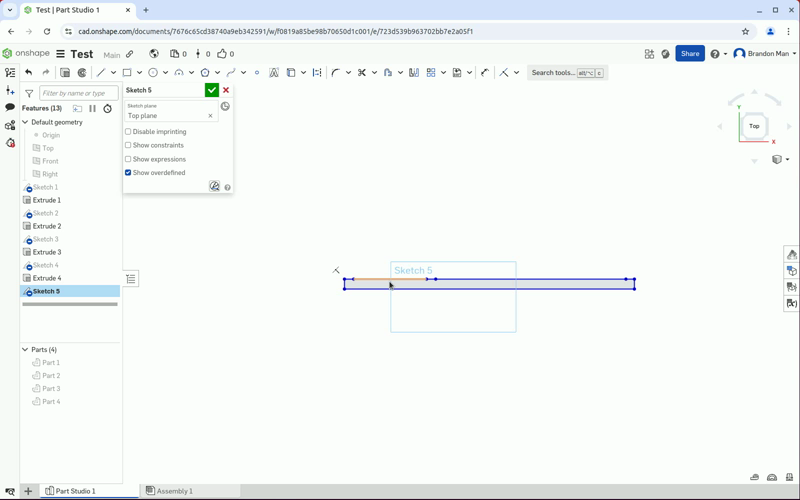
scroll(6)
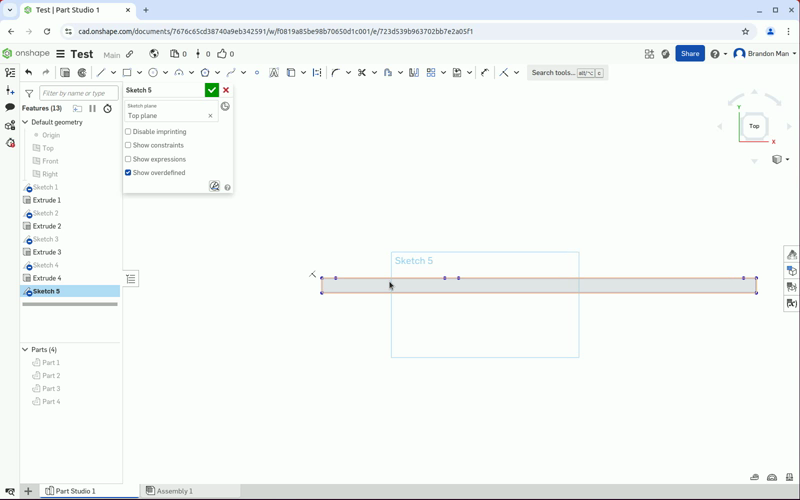
scroll(6)
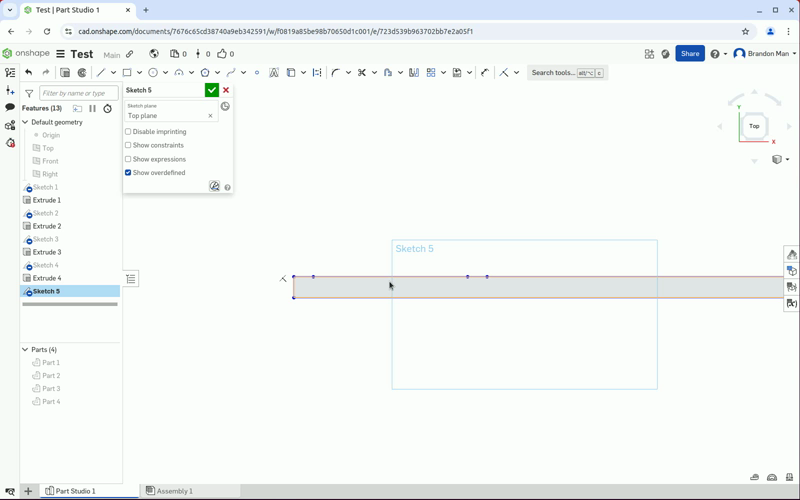
scroll(6)
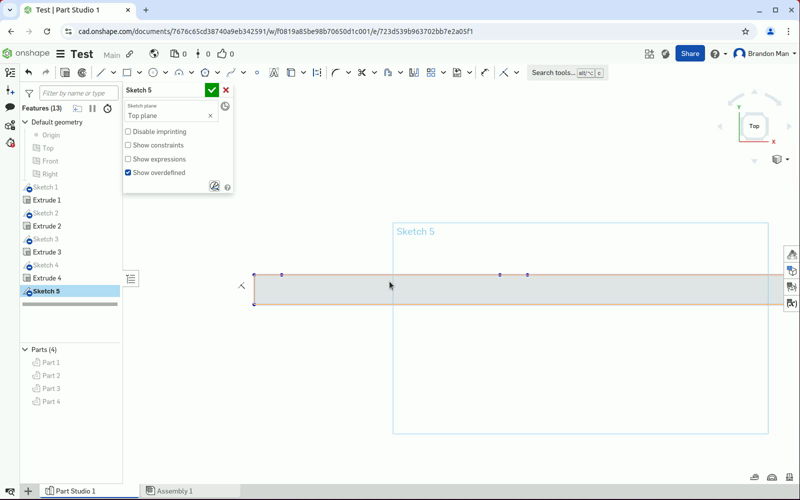
scroll(6)
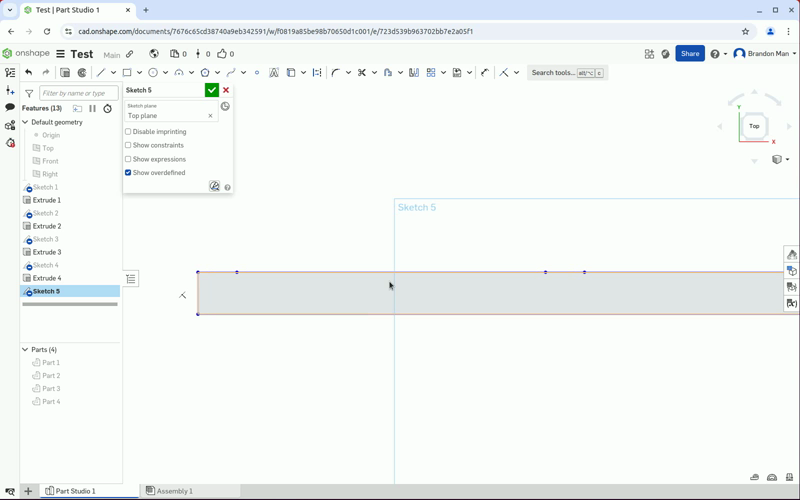
scroll(6)
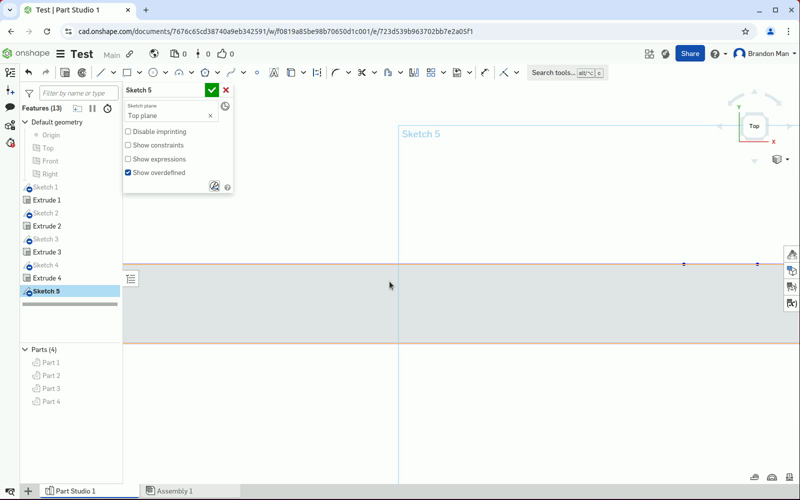
click(389, 281)
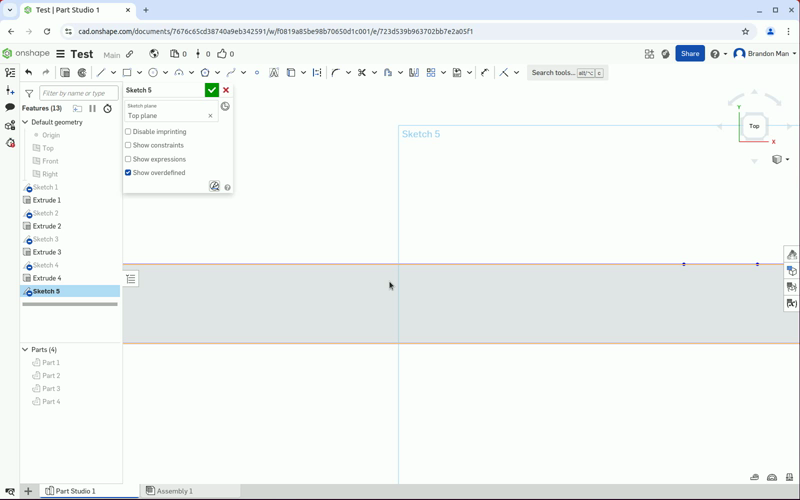
scroll(-6)
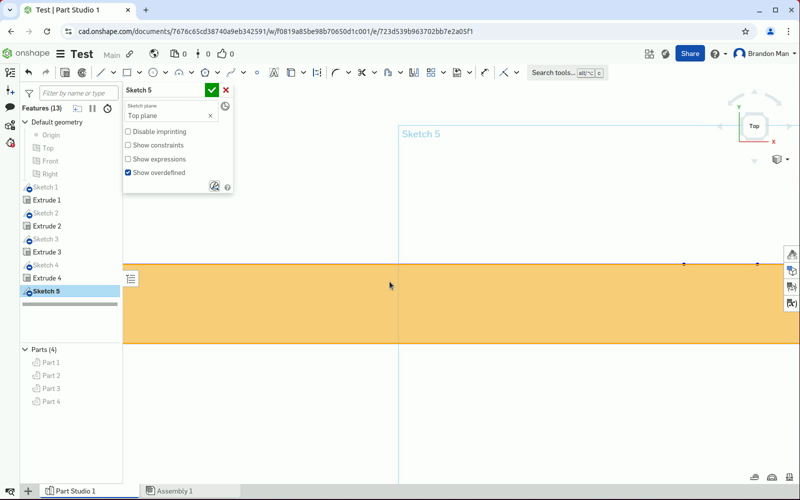
scroll(-6)
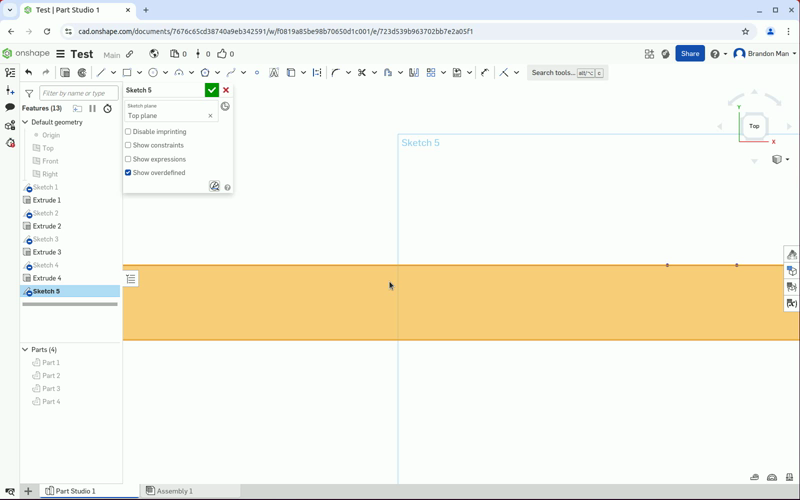
scroll(-6)
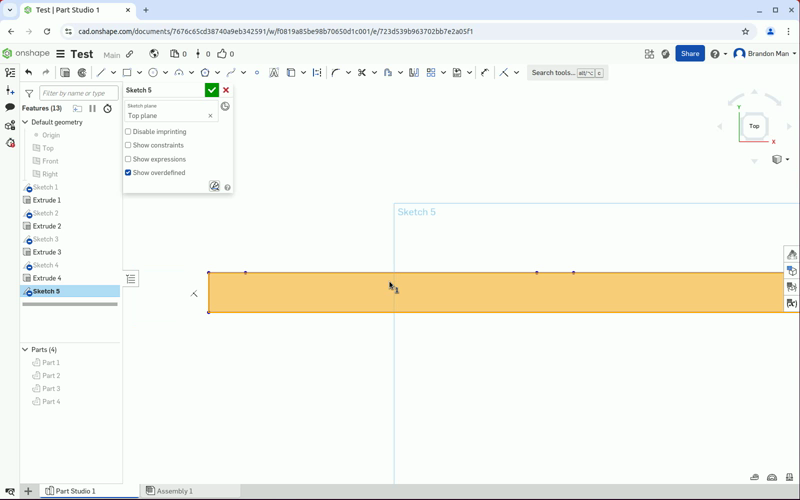
scroll(-6)
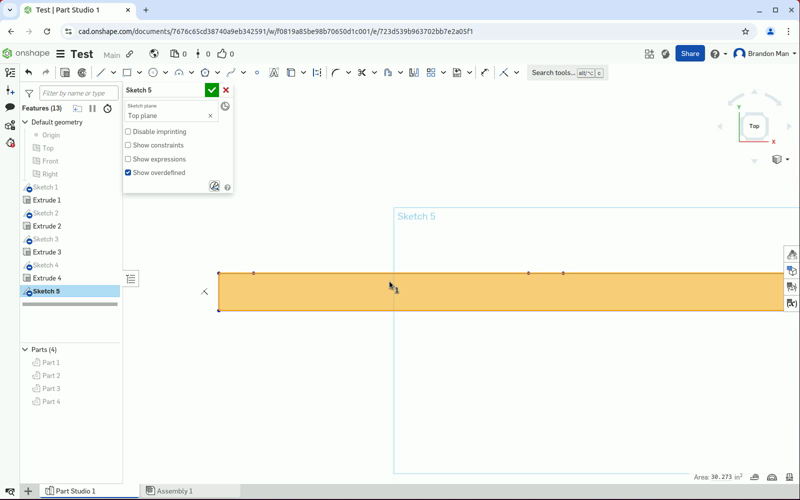
scroll(-6)
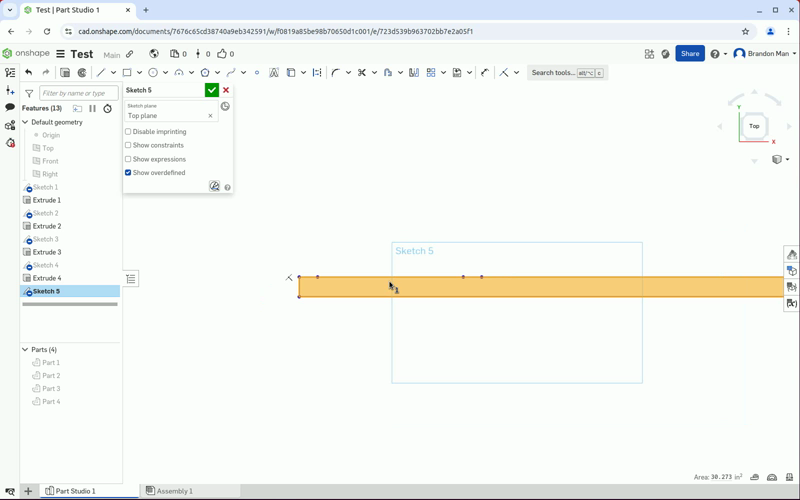
scroll(-6)
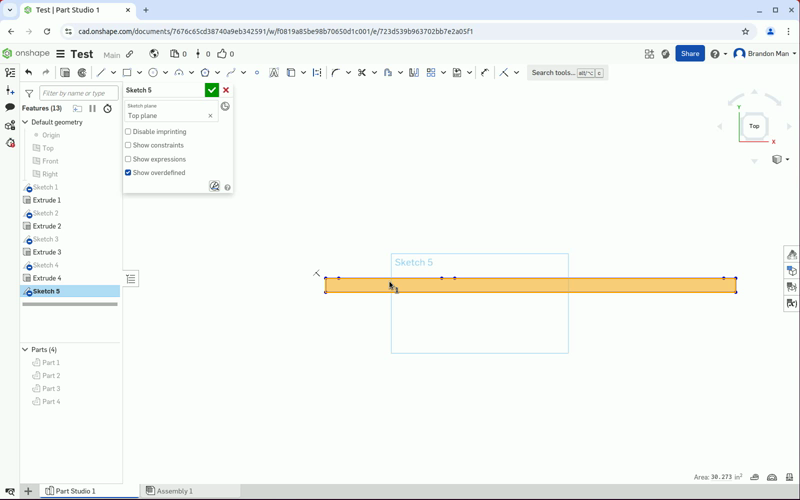
scroll(-6)
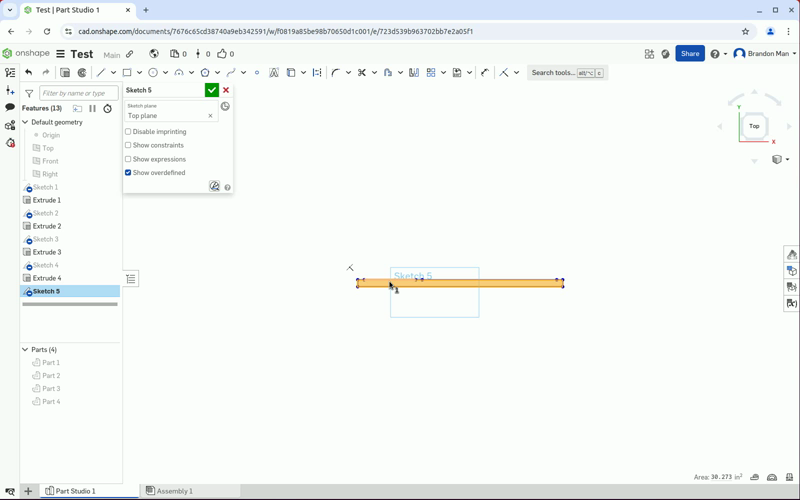
mouse_move(73, 352)
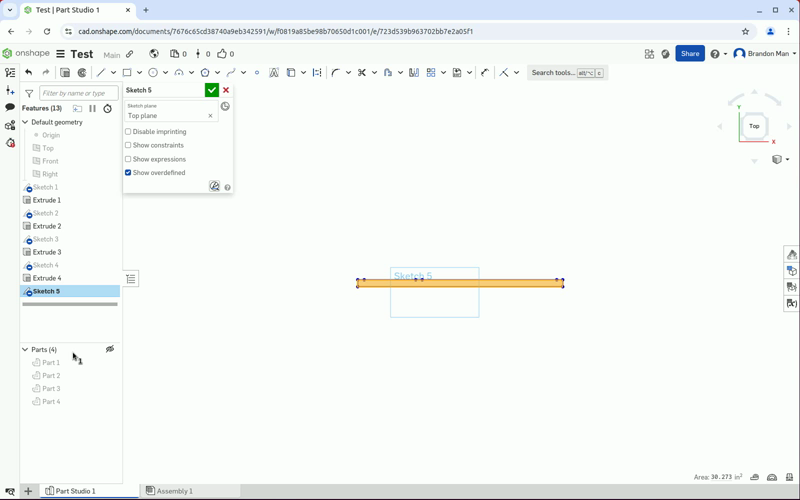
key(shift+y)
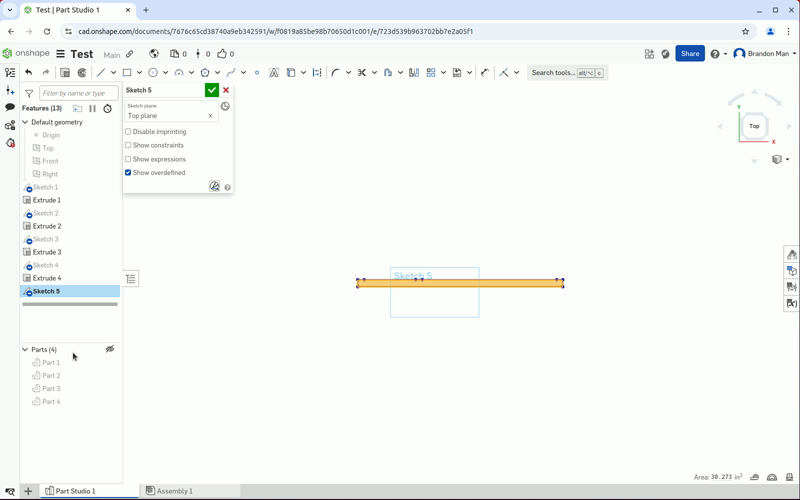
key(shift+e)
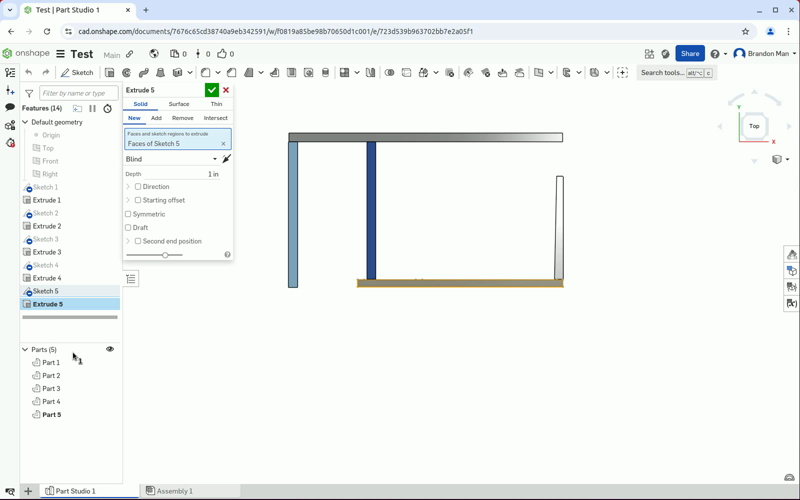
mouse_move(143, 106)
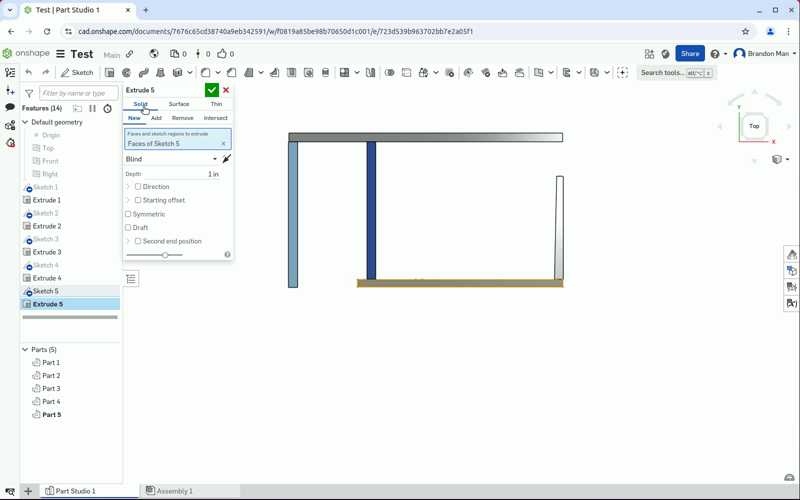
click(143, 106)
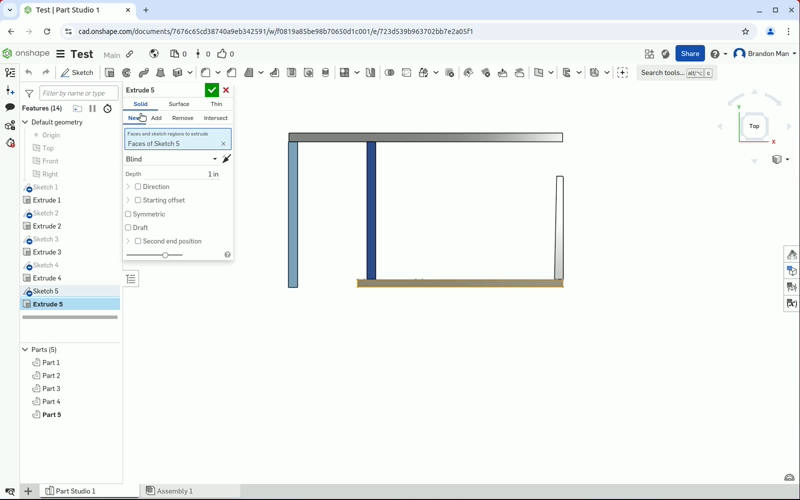
mouse_move(137, 120)
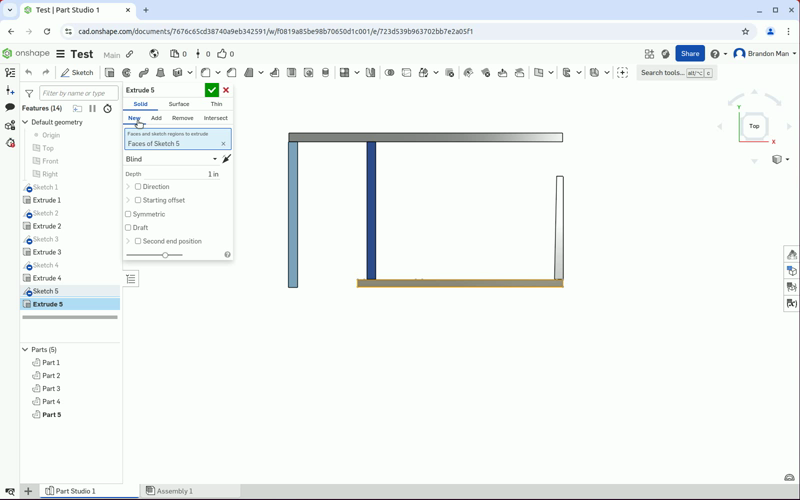
click(137, 120)
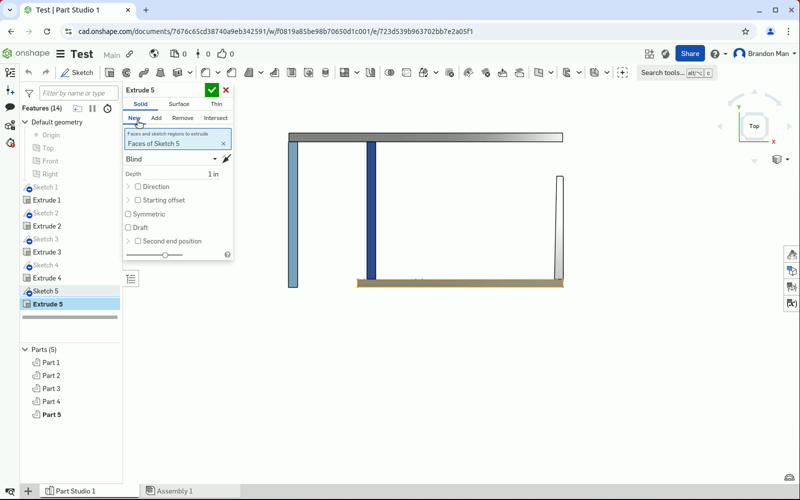
key(tab, 4)
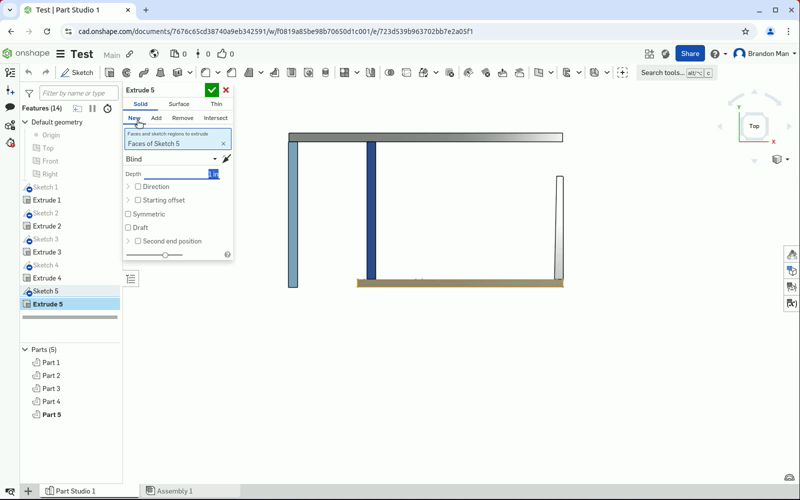
text(1.444)
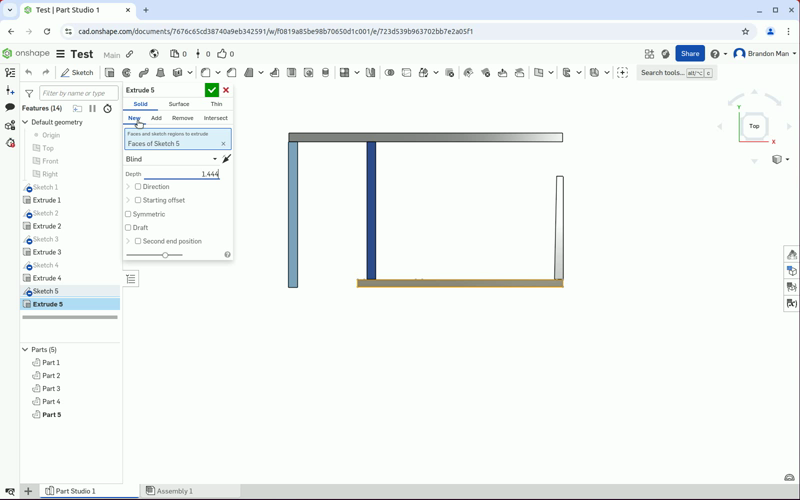
key(tab, 3)
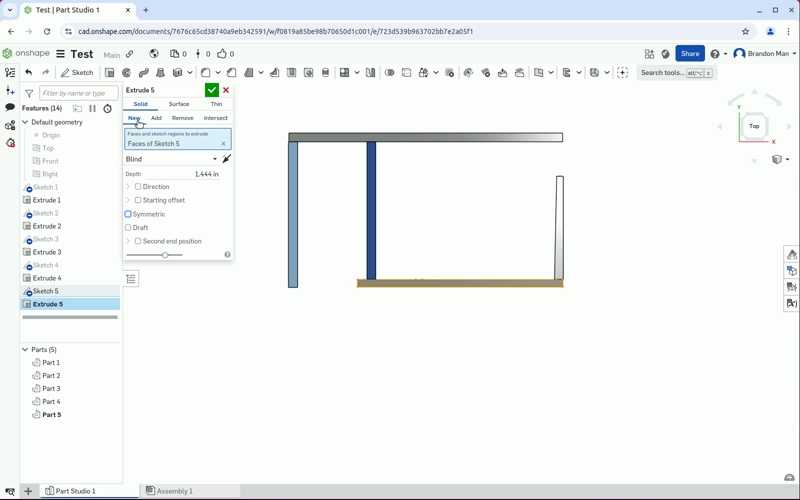
key(space)
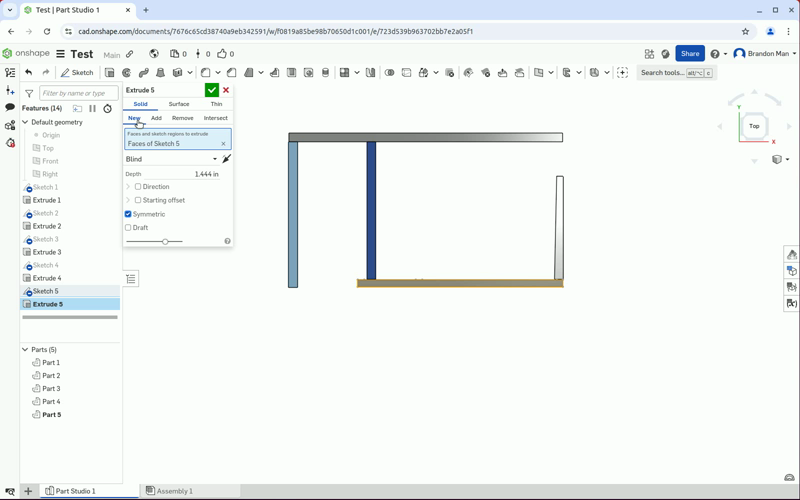
key(enter)
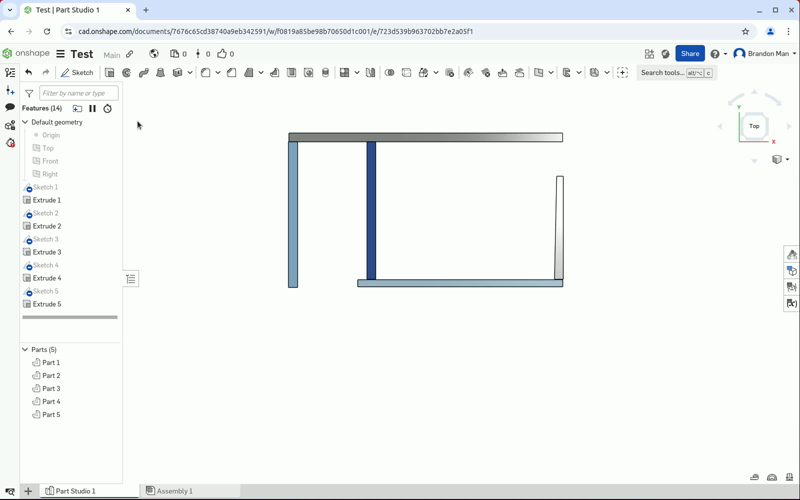
key(shift+h)
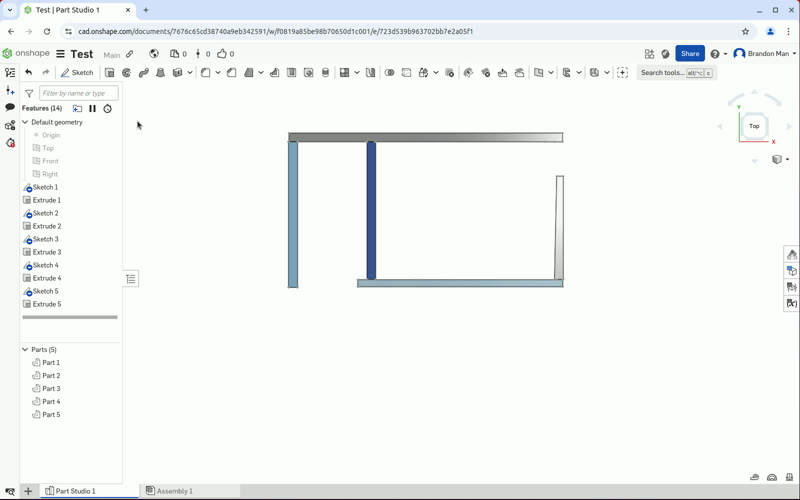
key(shift+h)
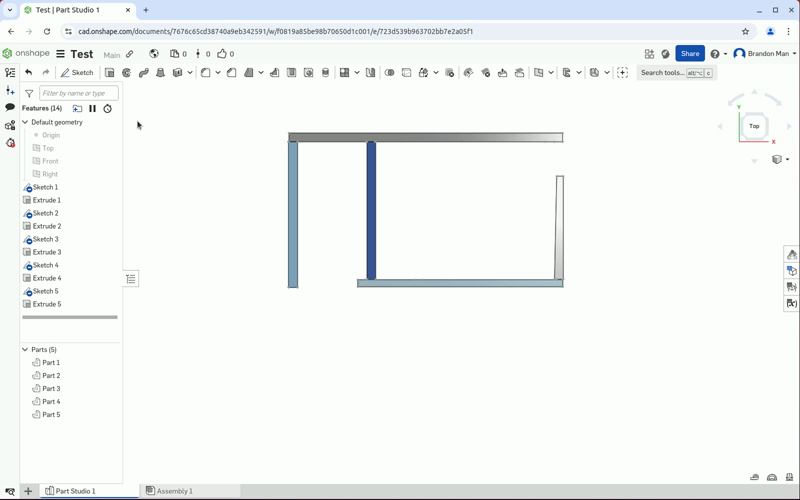
key(shift+7)
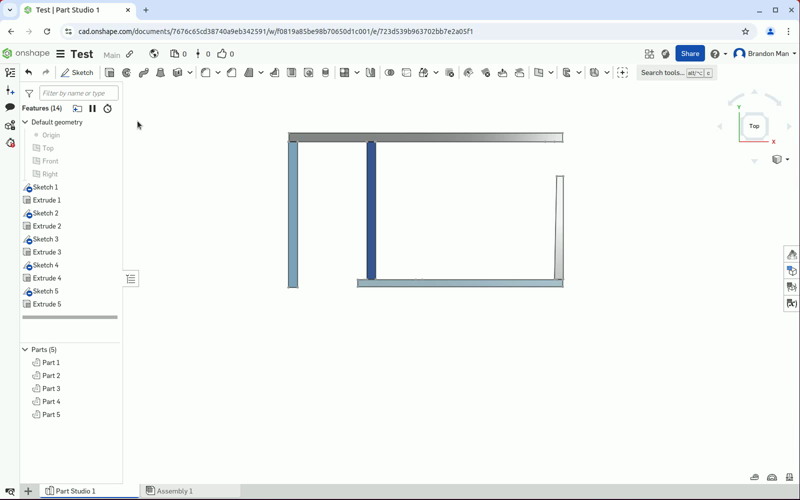
key(up, 3)
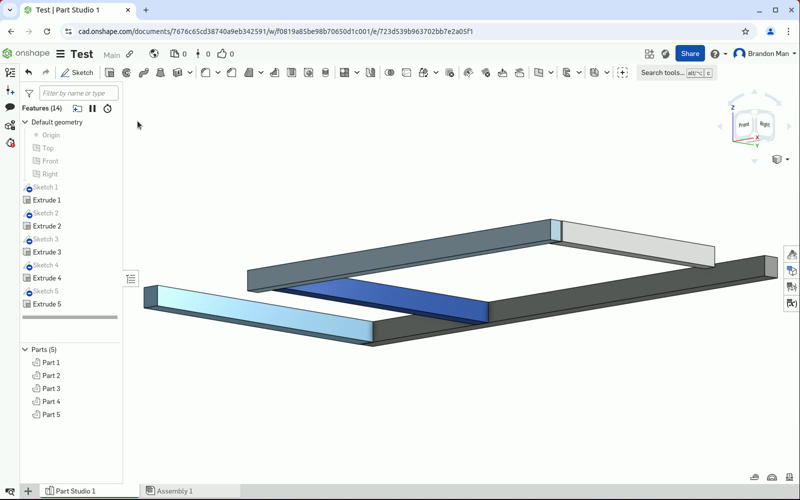
key(left, 3)
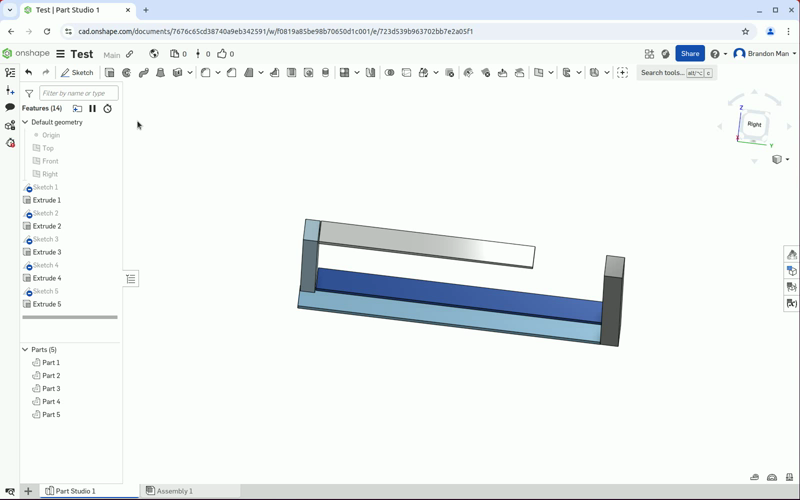
key(right, 3)
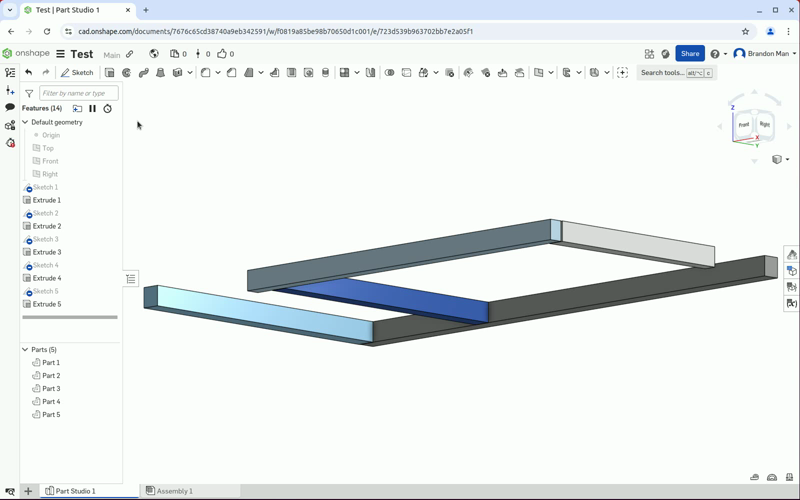
key(down, 3)
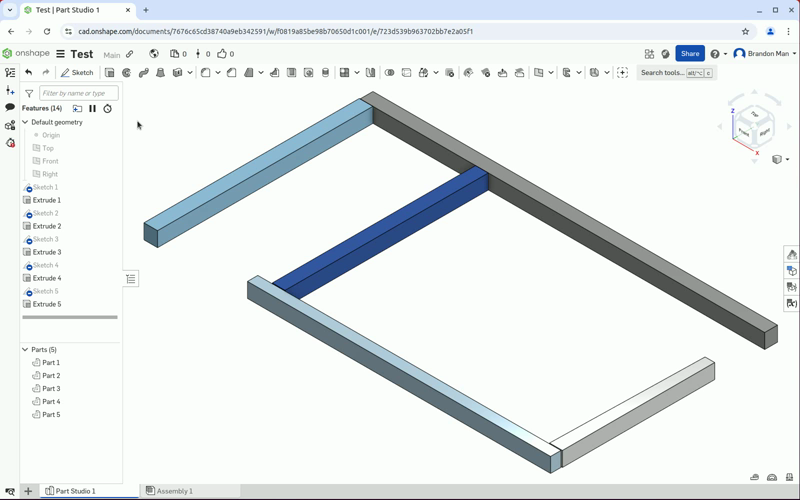
mouse_move(73, 189)
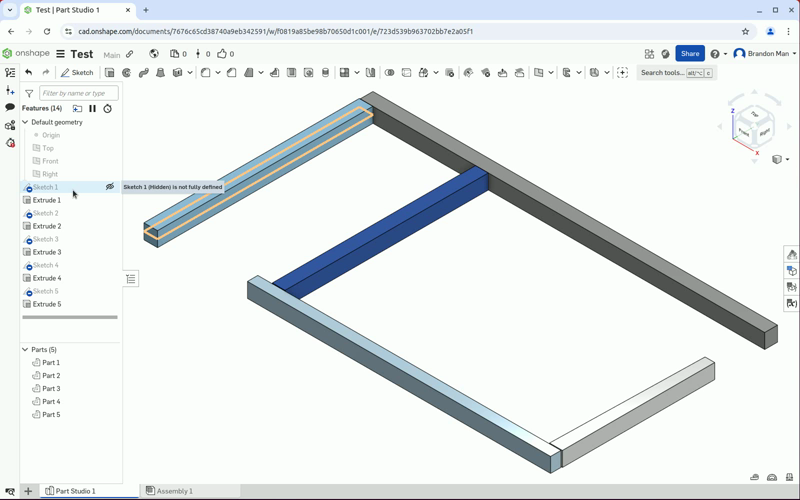
click(73, 189)